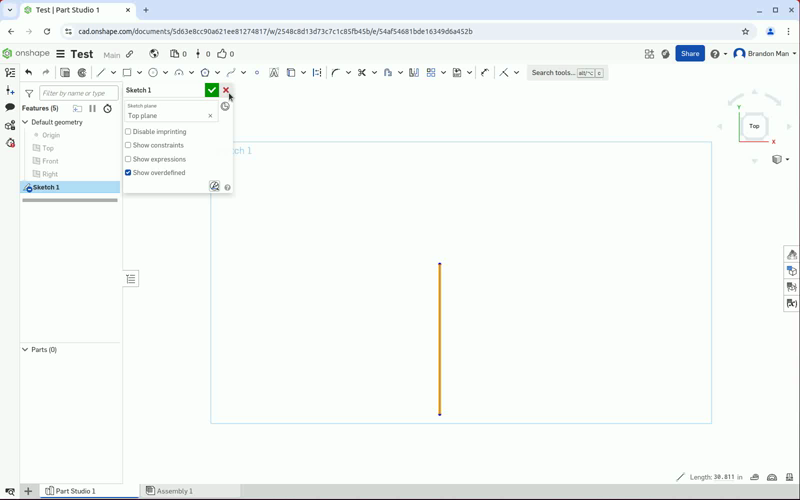
key(shift+h)
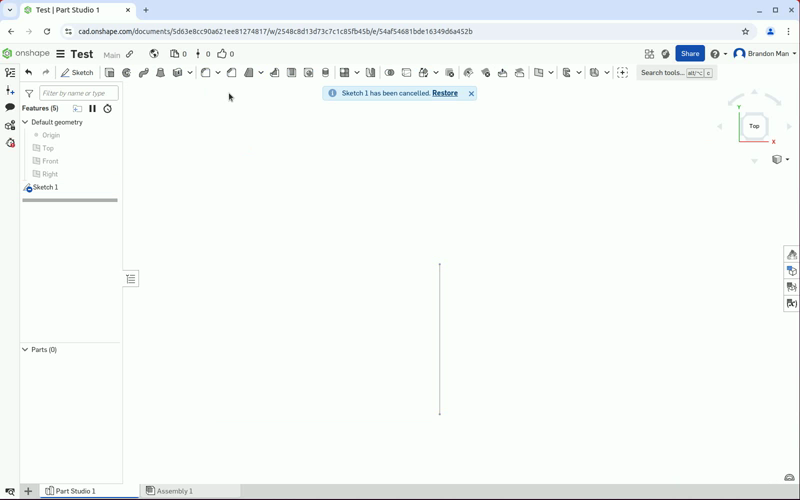
key(shift+s)
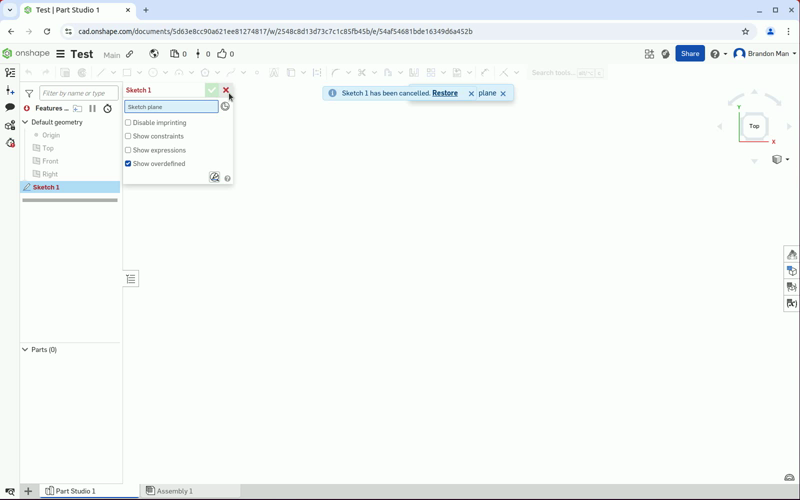
mouse_move(73, 150)
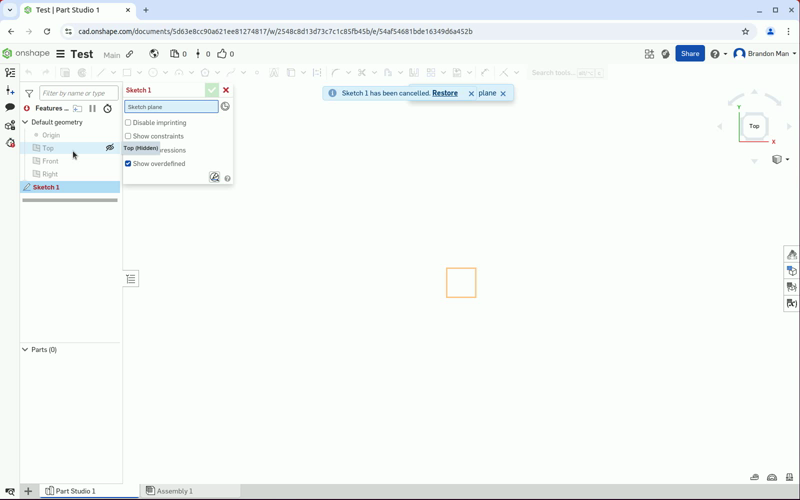
click(73, 150)
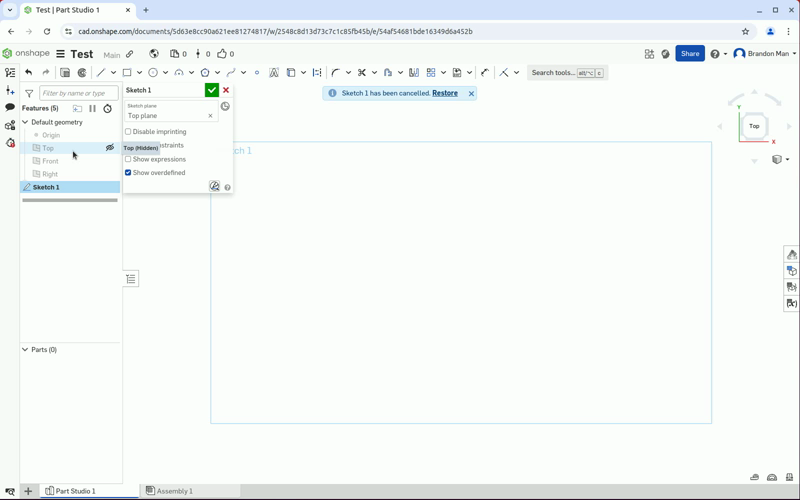
mouse_move(73, 352)
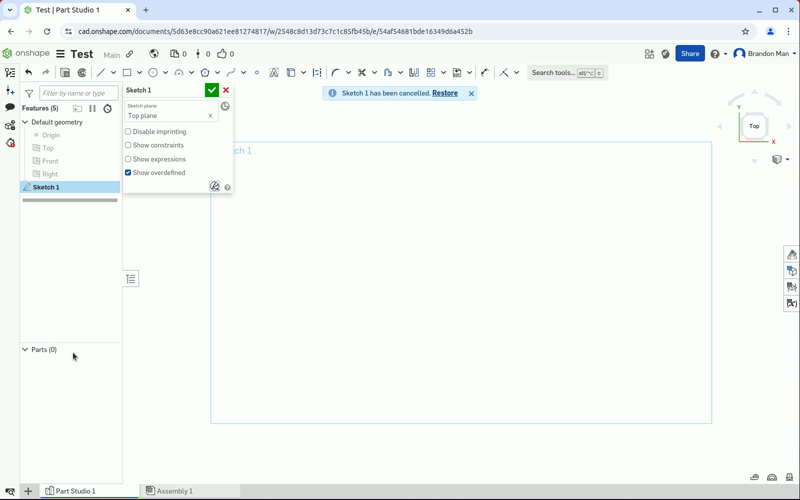
key(y)
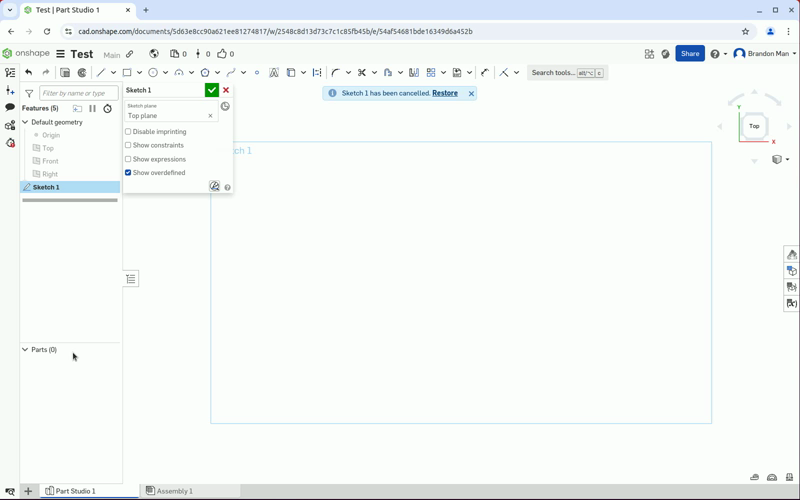
key(l)
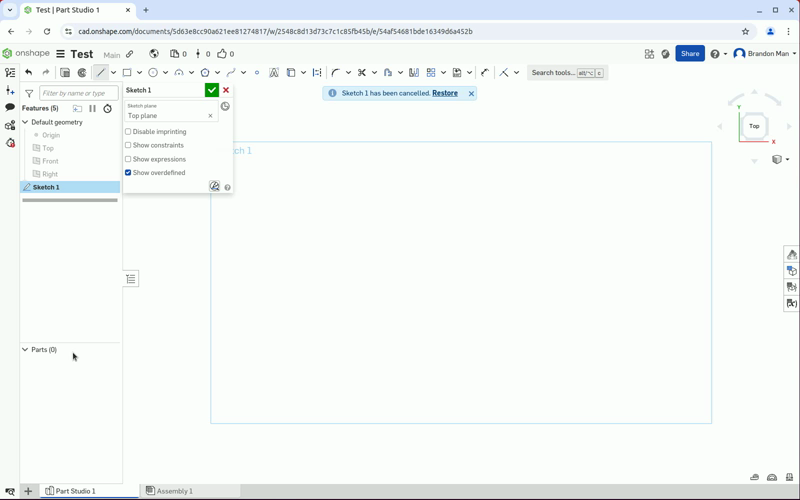
key_down(shift)
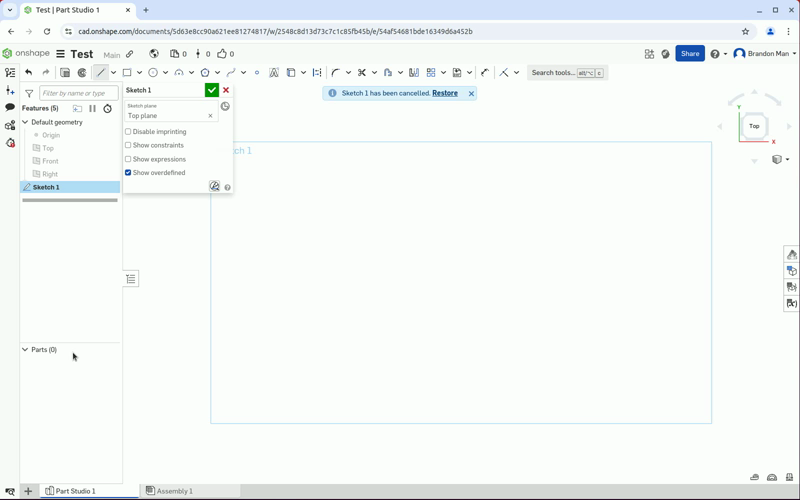
mouse_move(460, 287)
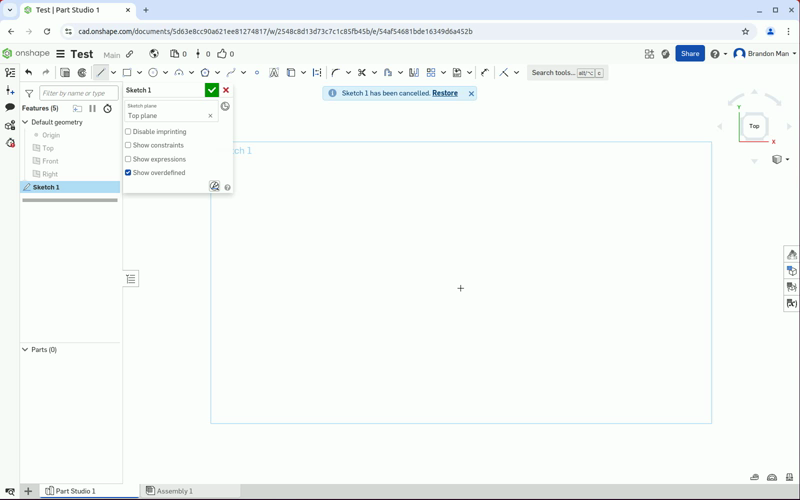
click(460, 287)
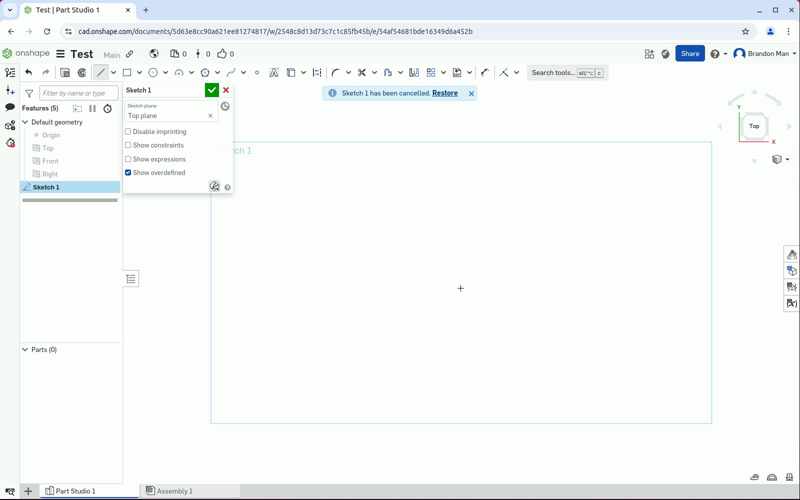
key_up(shift)
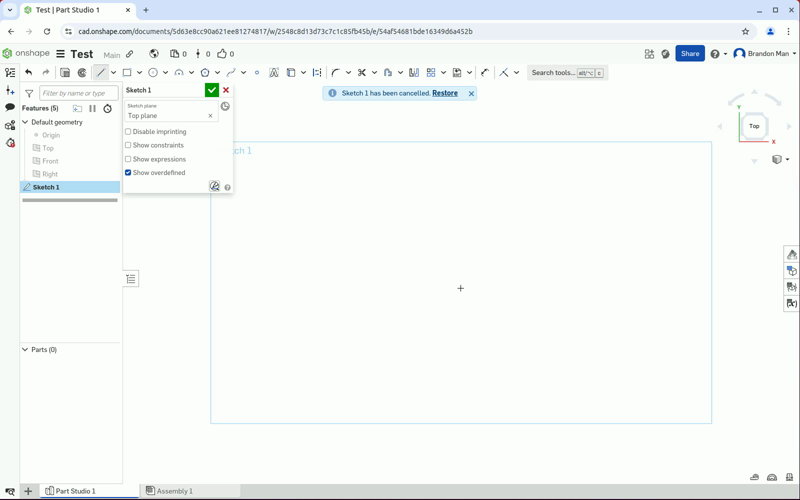
key_down(shift)
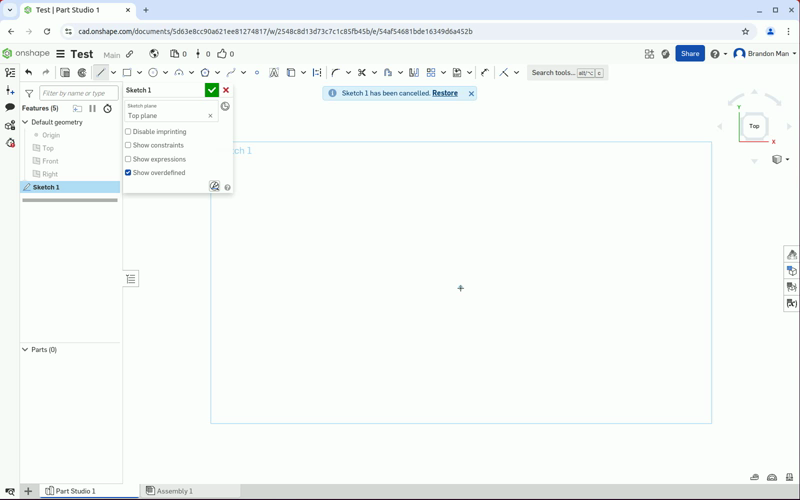
mouse_move(490, 287)
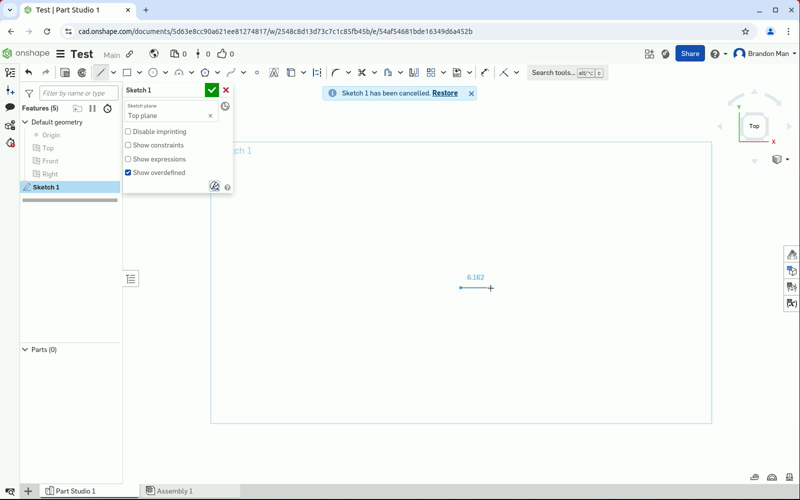
mouse_move(466, 287)
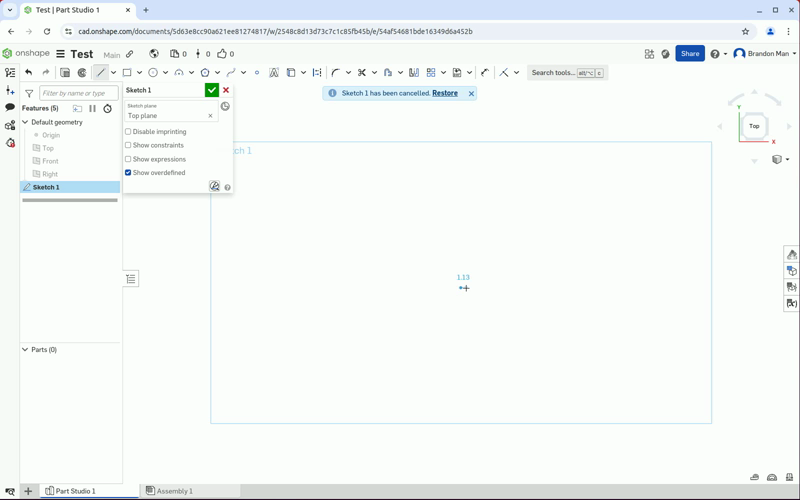
scroll(6)
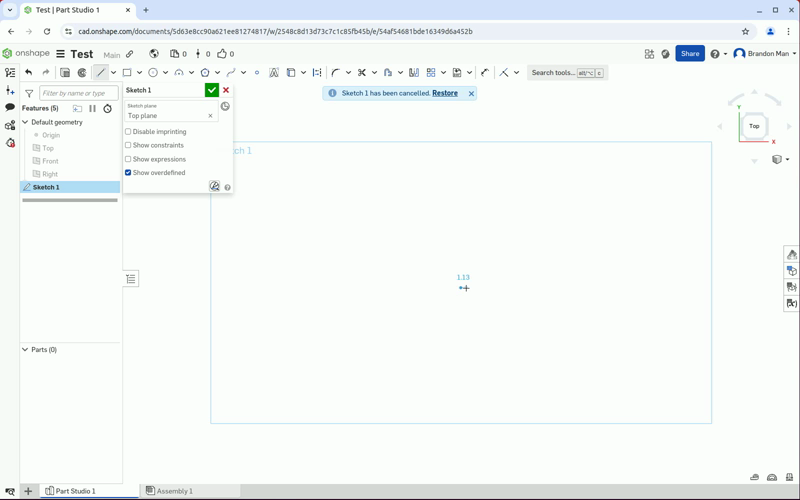
scroll(6)
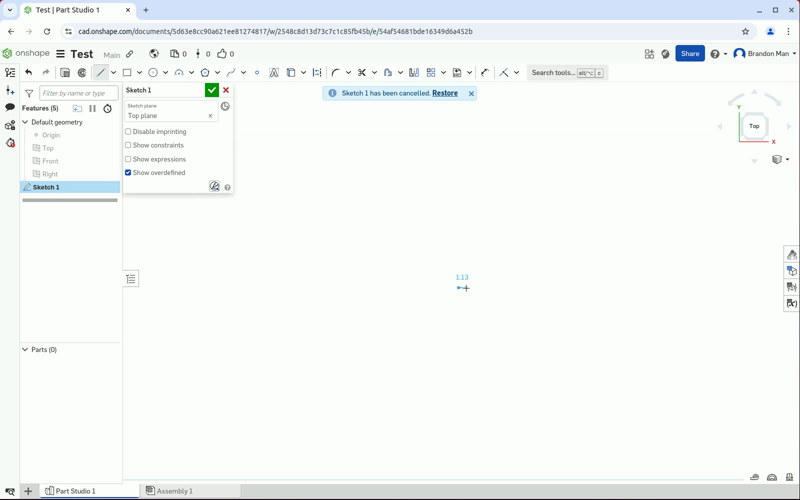
scroll(6)
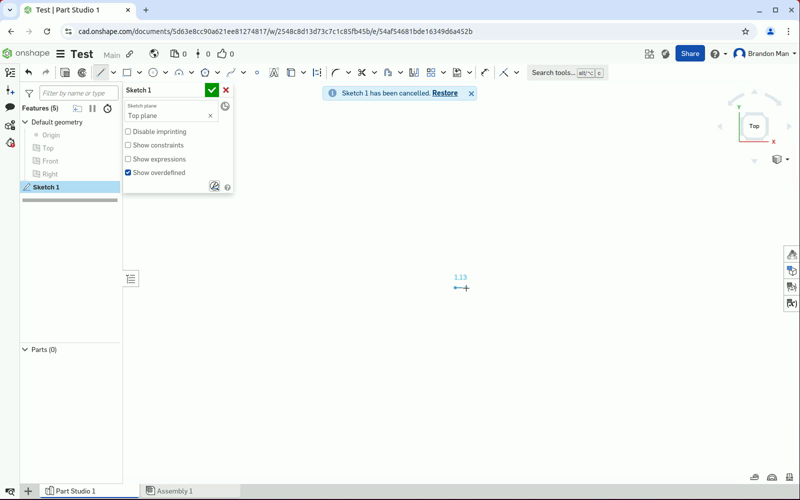
scroll(6)
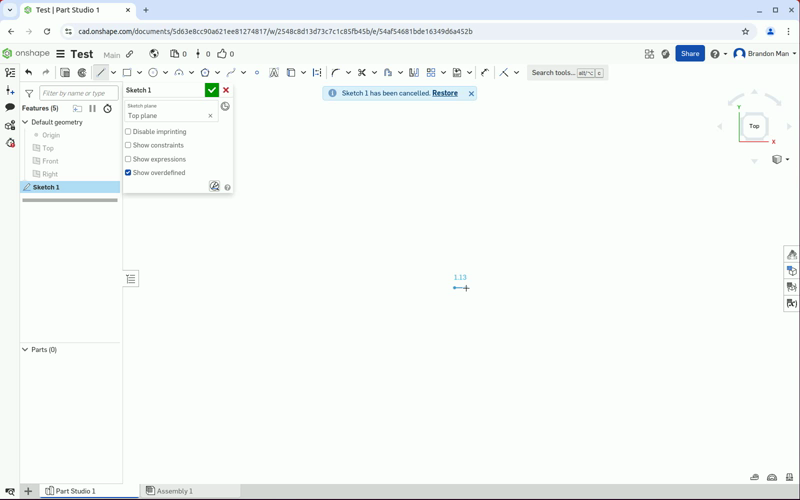
scroll(6)
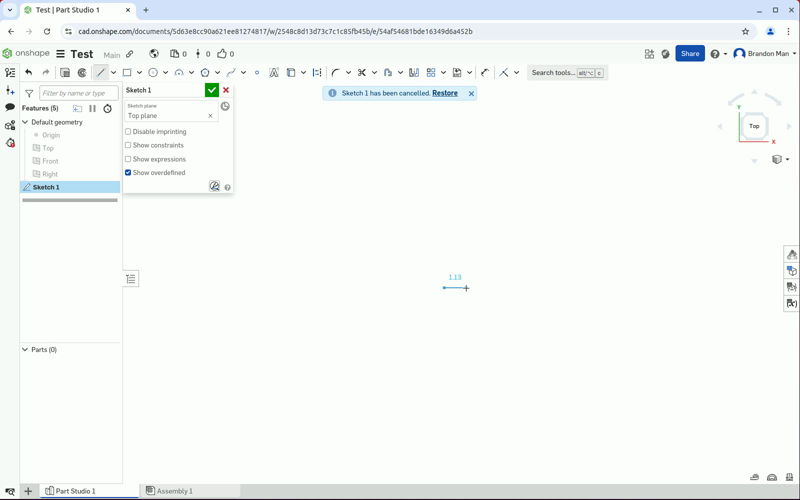
scroll(6)
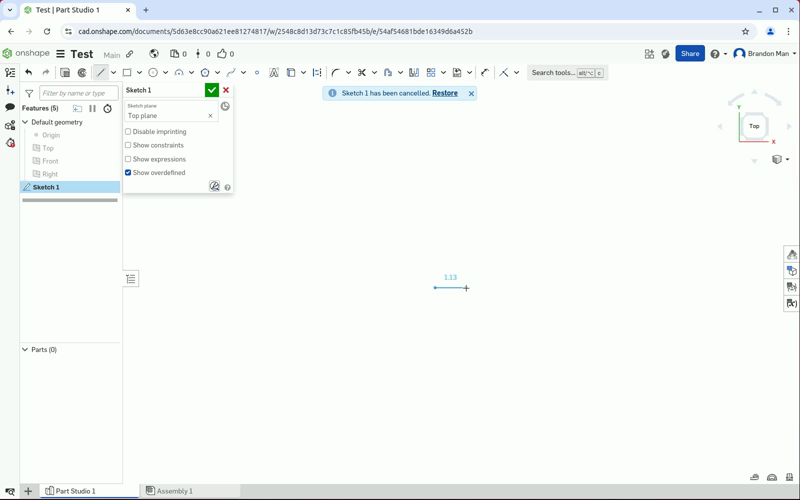
scroll(6)
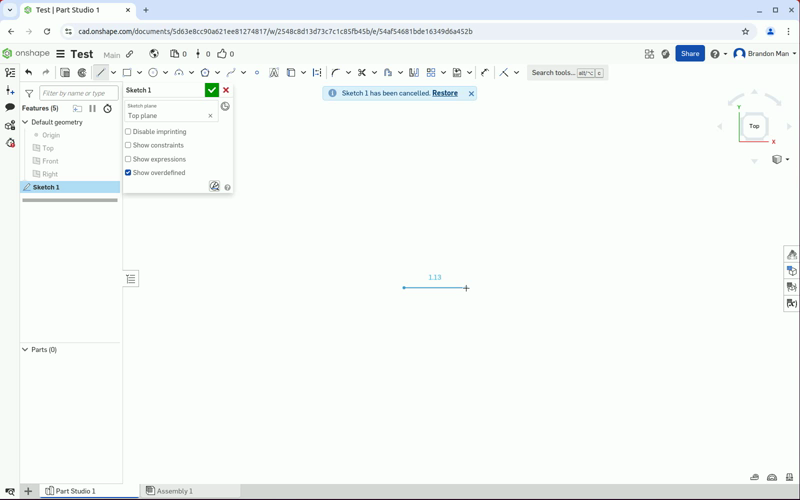
click(466, 287)
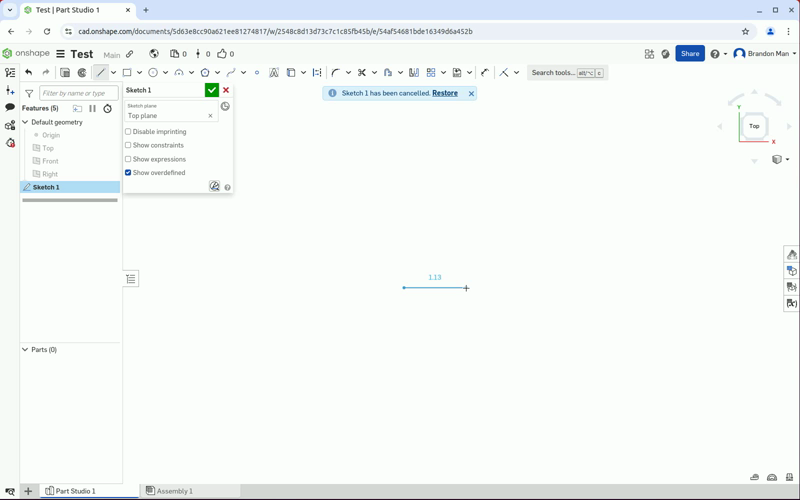
scroll(-6)
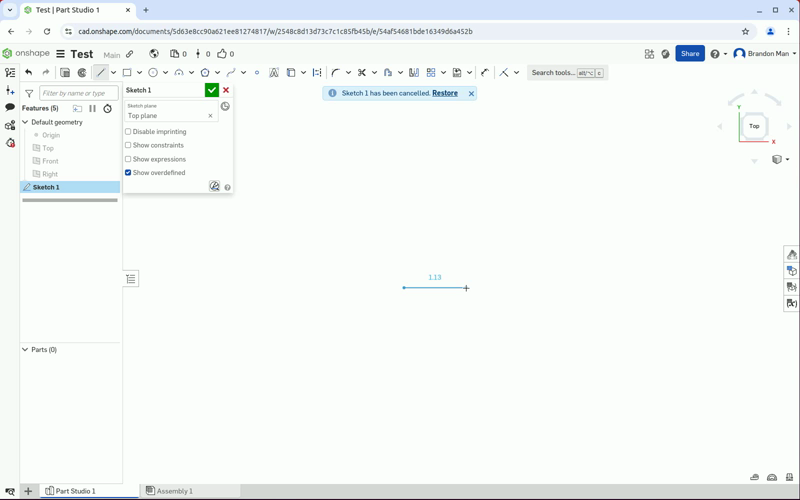
scroll(-6)
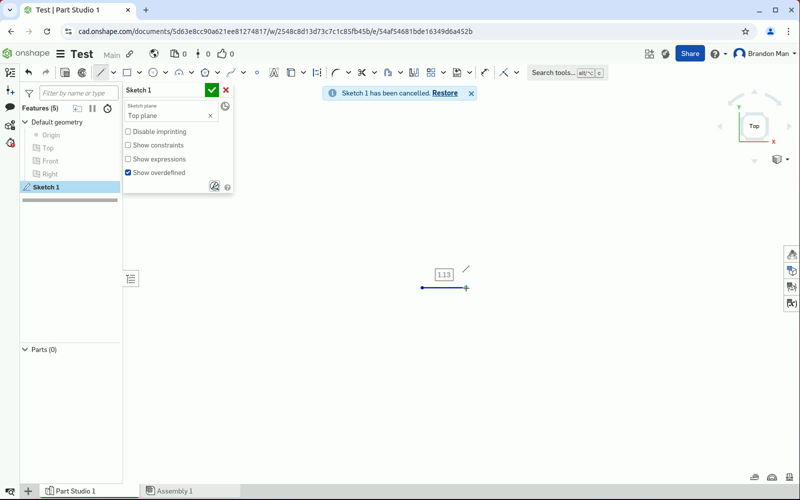
scroll(-6)
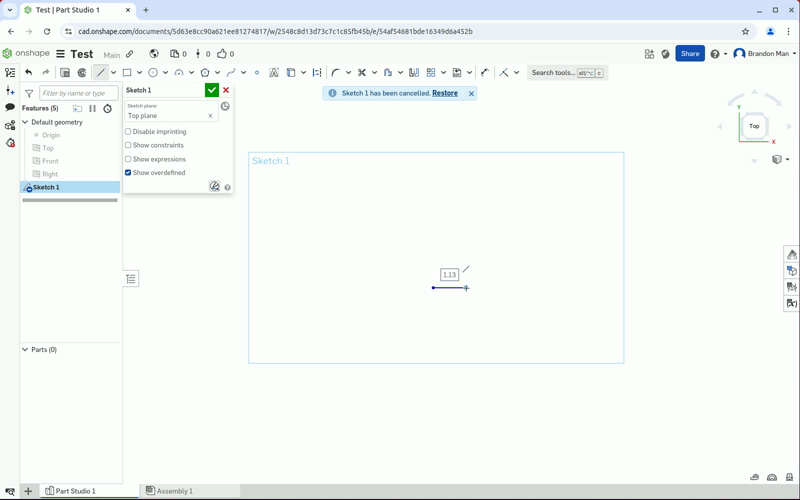
scroll(-6)
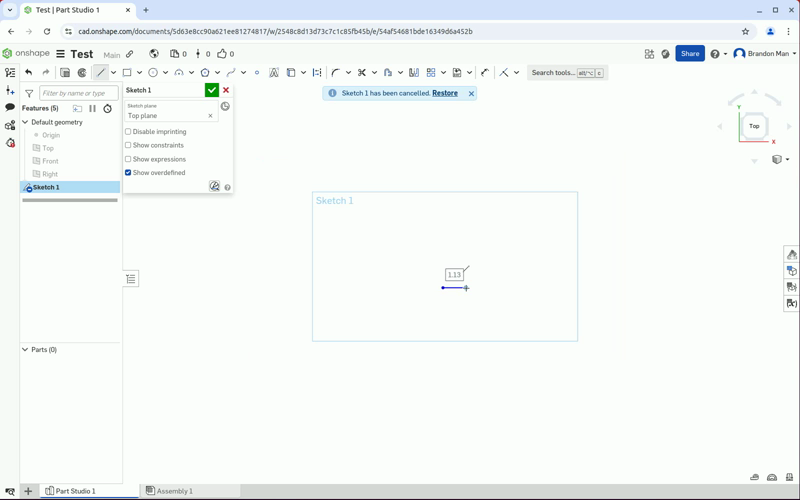
scroll(-6)
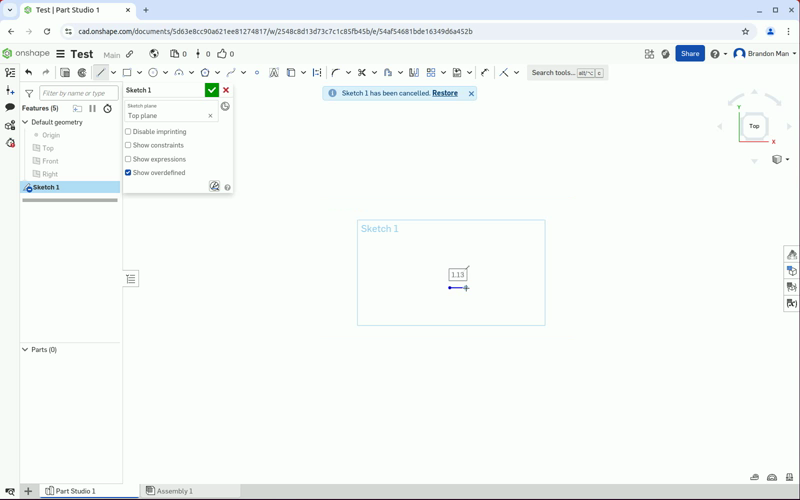
scroll(-6)
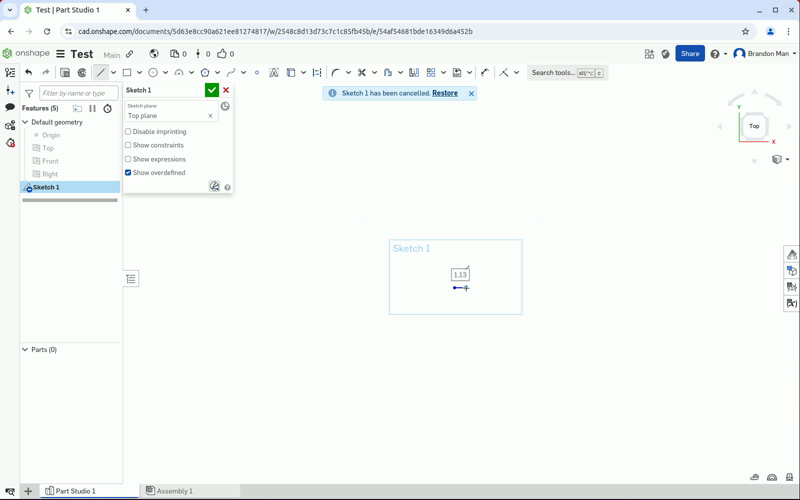
scroll(-6)
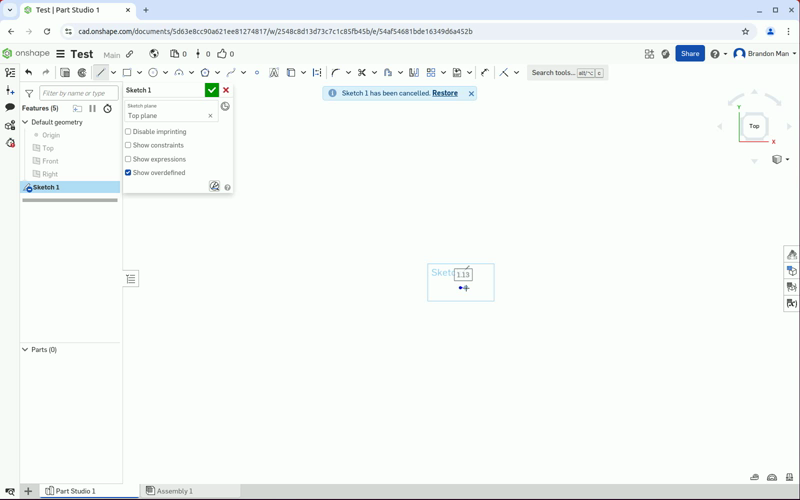
key_up(shift)
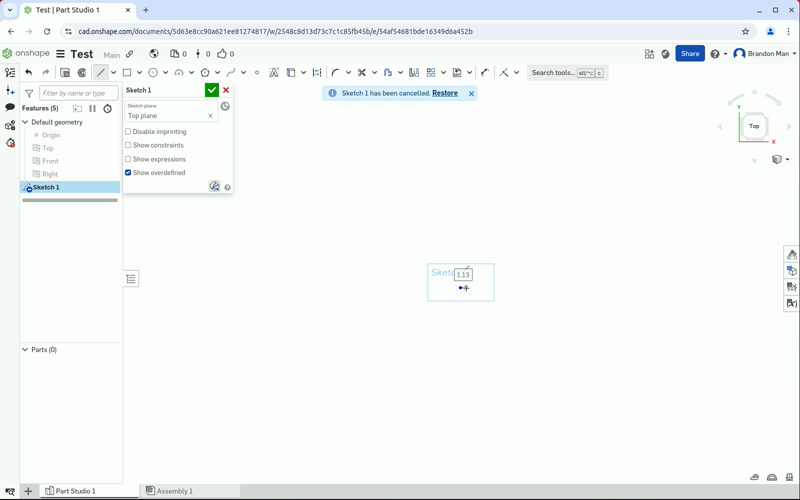
key_down(shift)
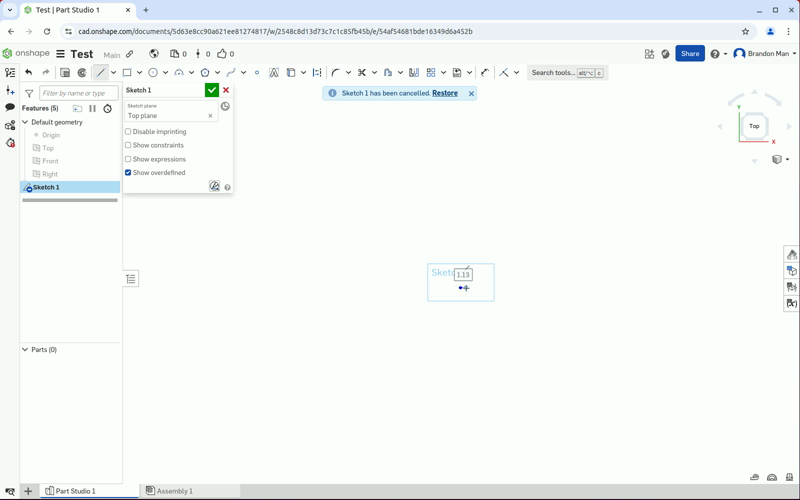
mouse_move(496, 287)
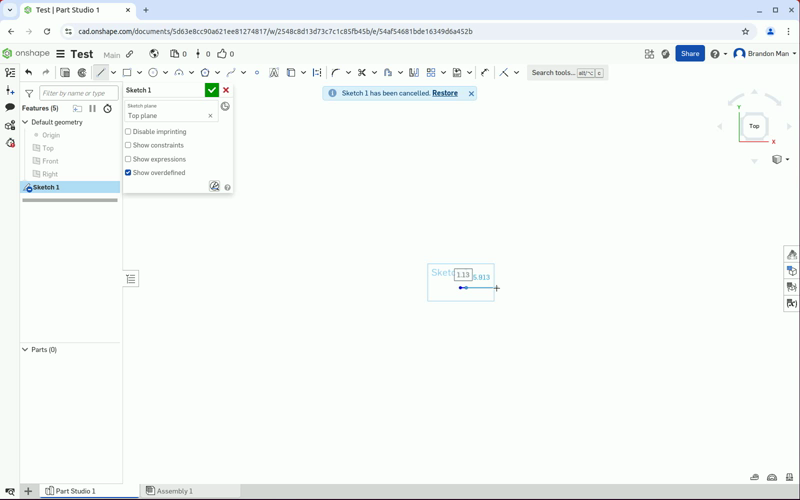
mouse_move(466, 281)
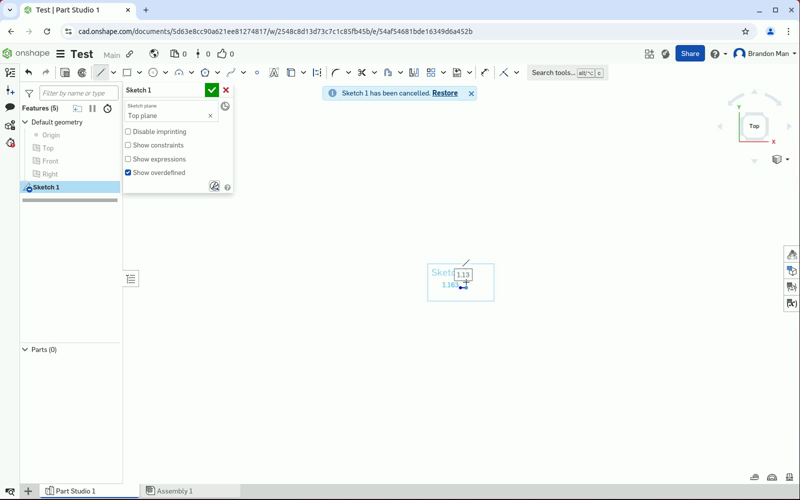
scroll(6)
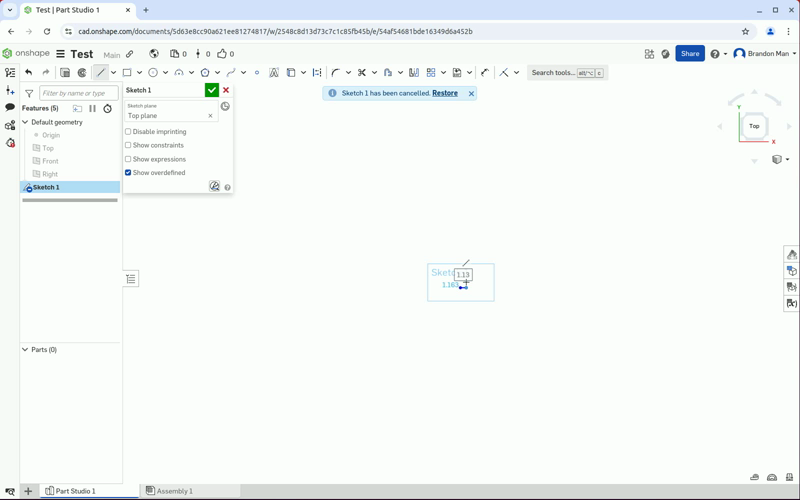
scroll(6)
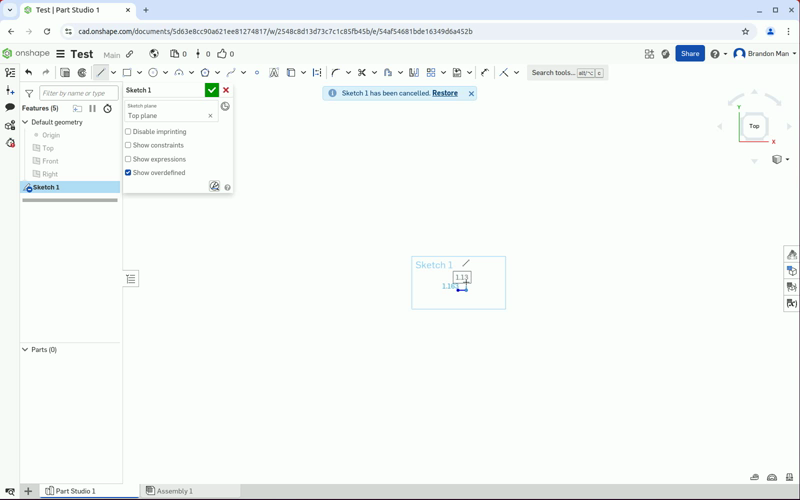
scroll(6)
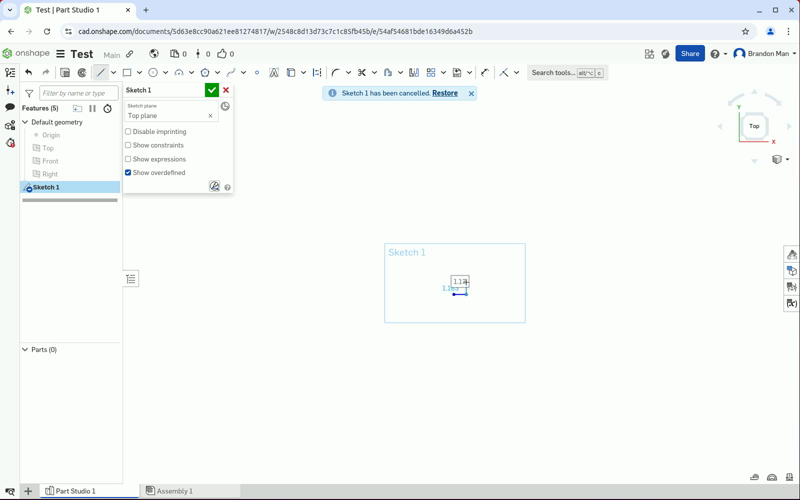
scroll(6)
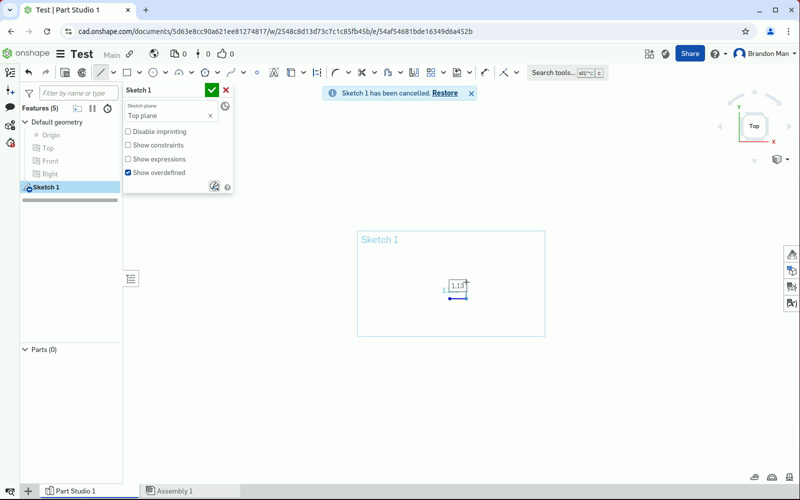
scroll(6)
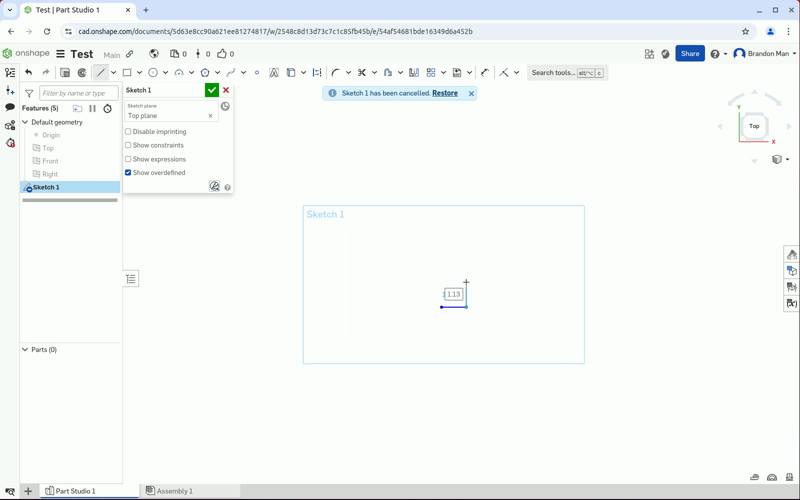
scroll(6)
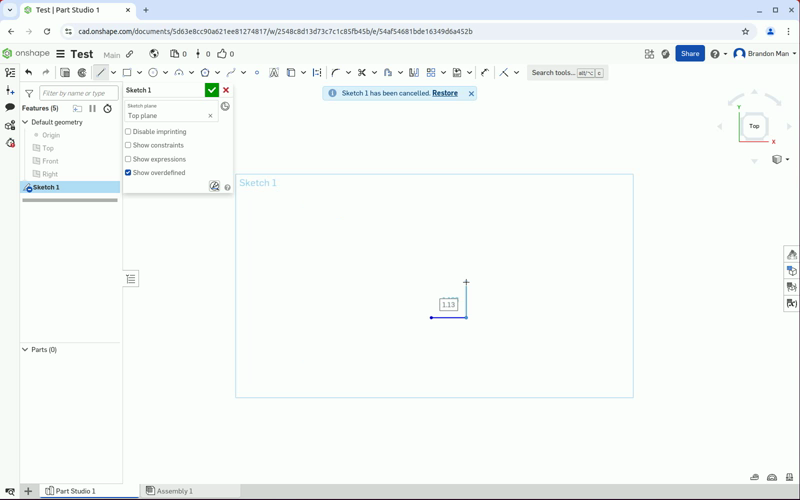
scroll(6)
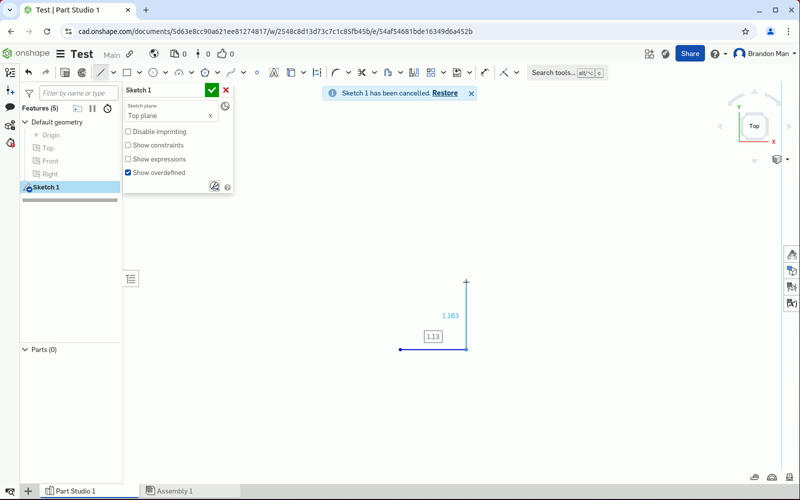
click(466, 281)
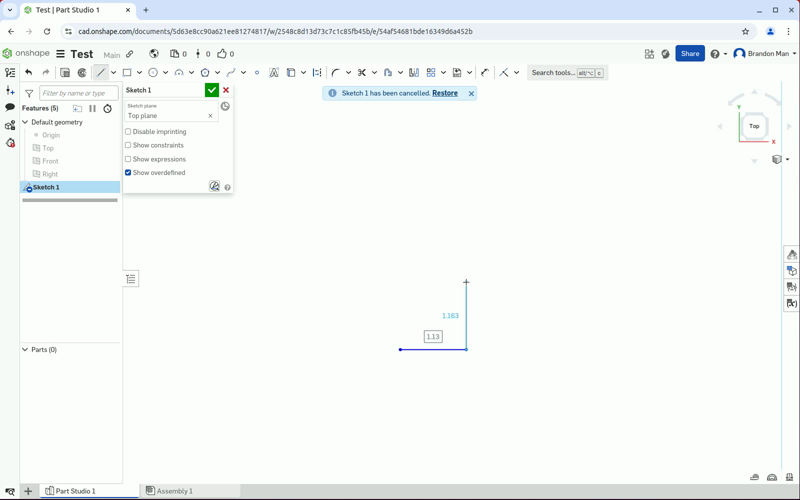
scroll(-6)
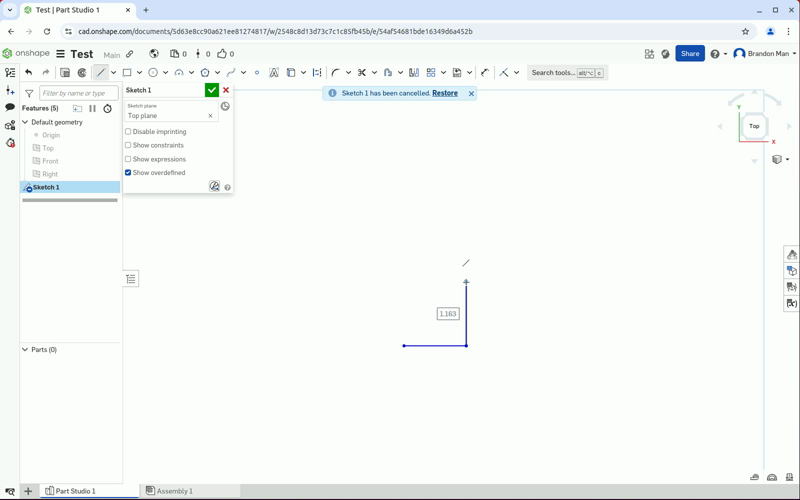
scroll(-6)
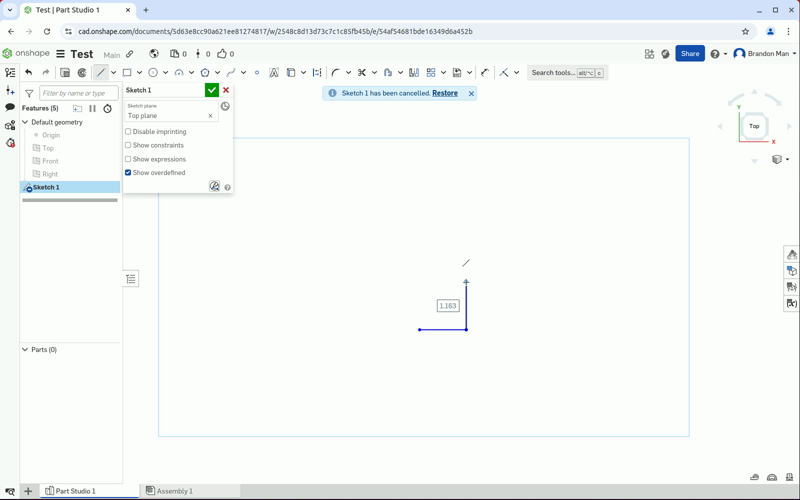
scroll(-6)
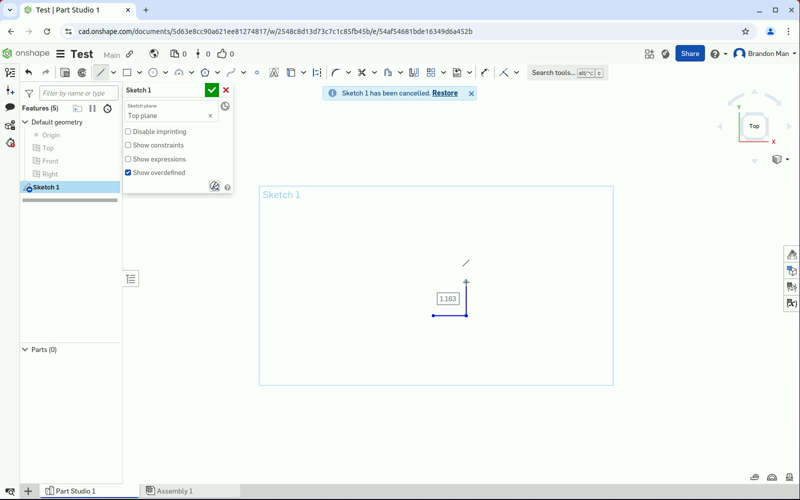
scroll(-6)
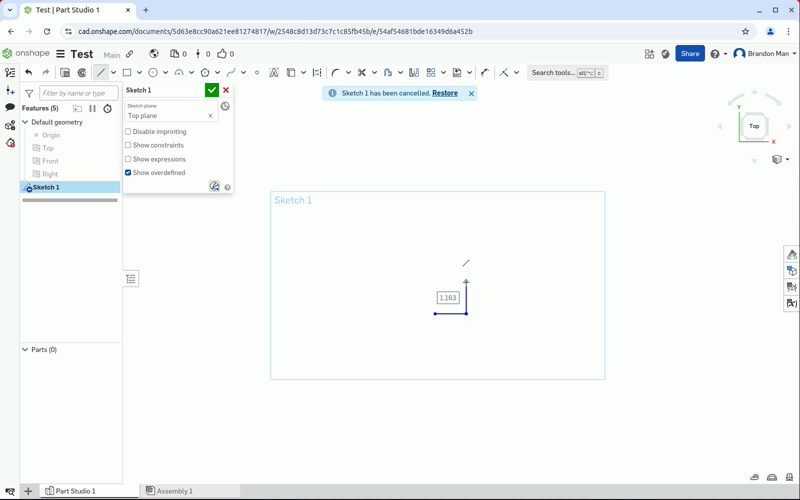
scroll(-6)
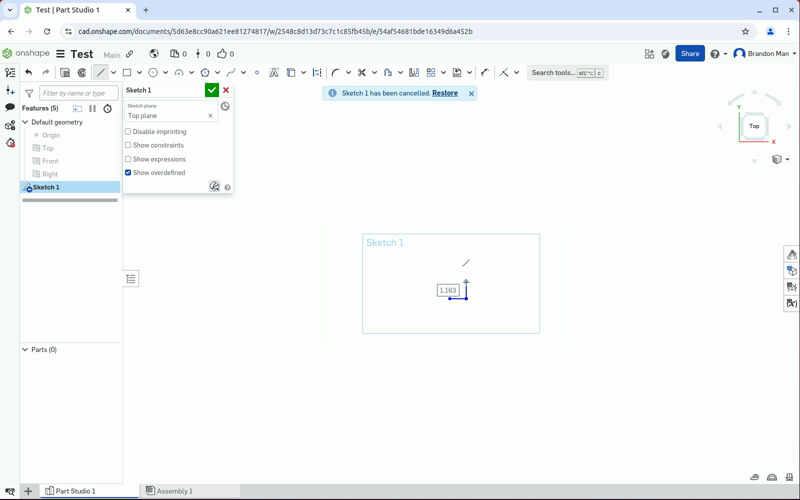
scroll(-6)
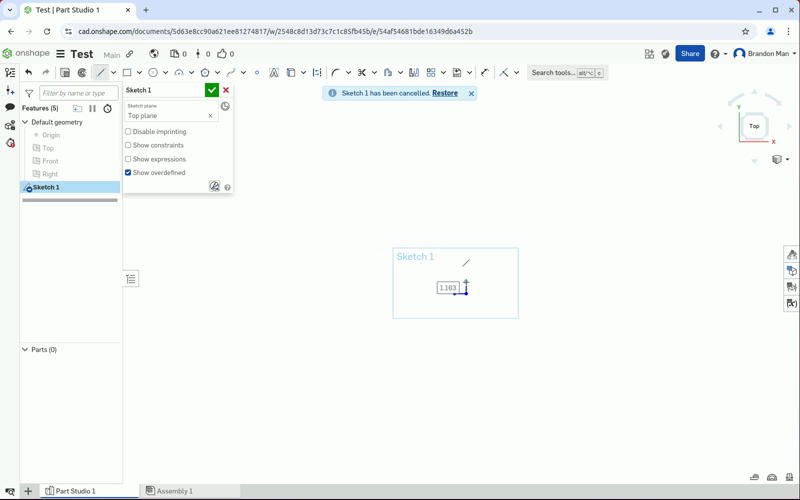
scroll(-6)
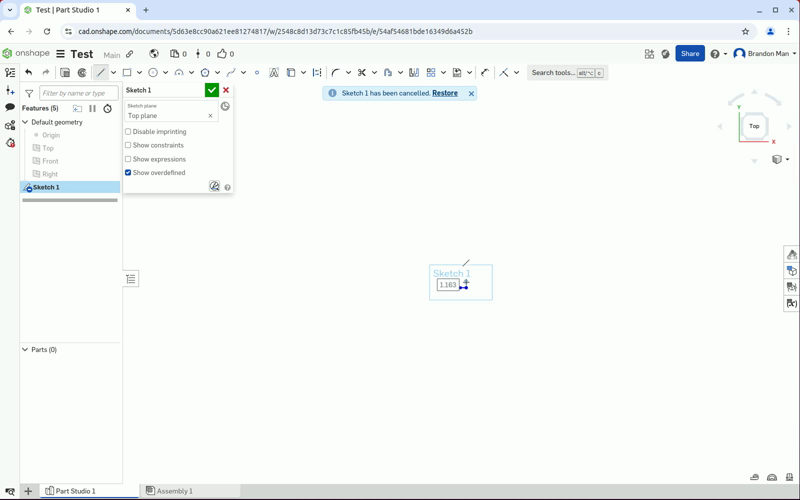
key_up(shift)
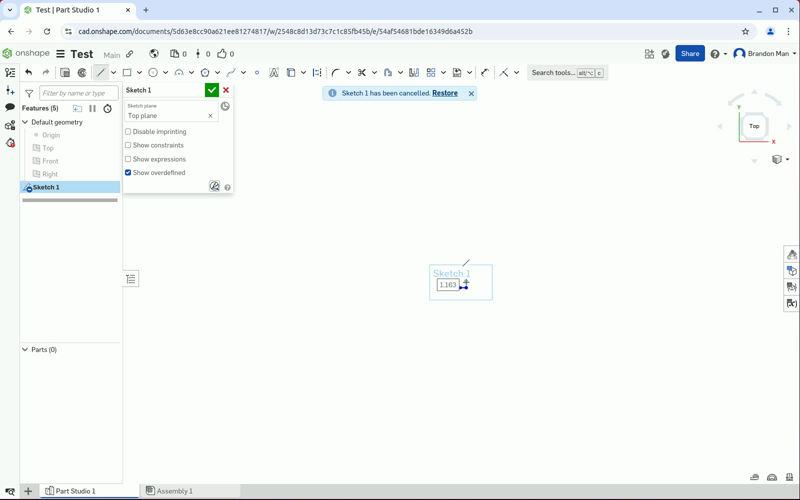
key_down(shift)
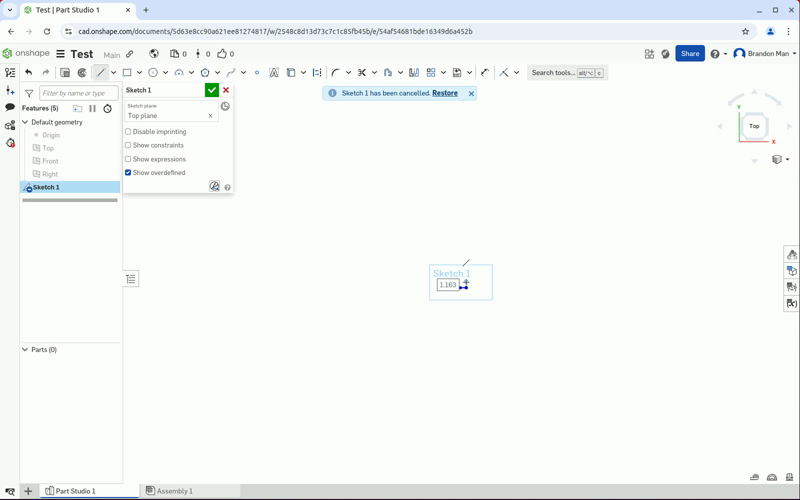
mouse_move(496, 281)
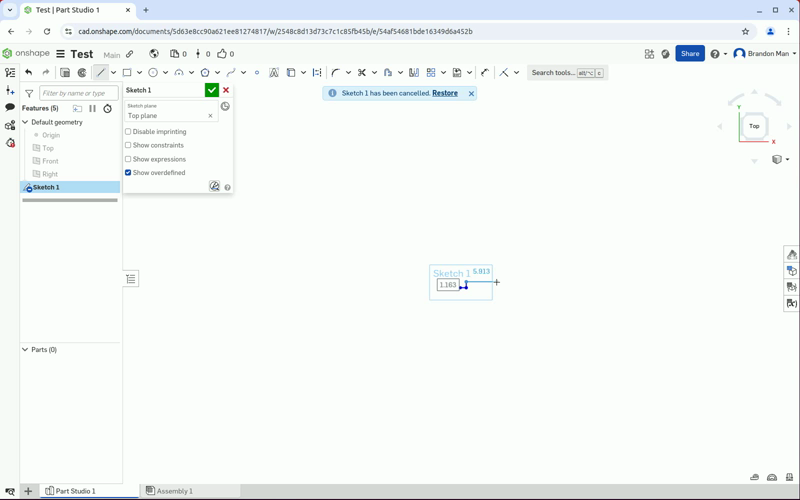
mouse_move(460, 281)
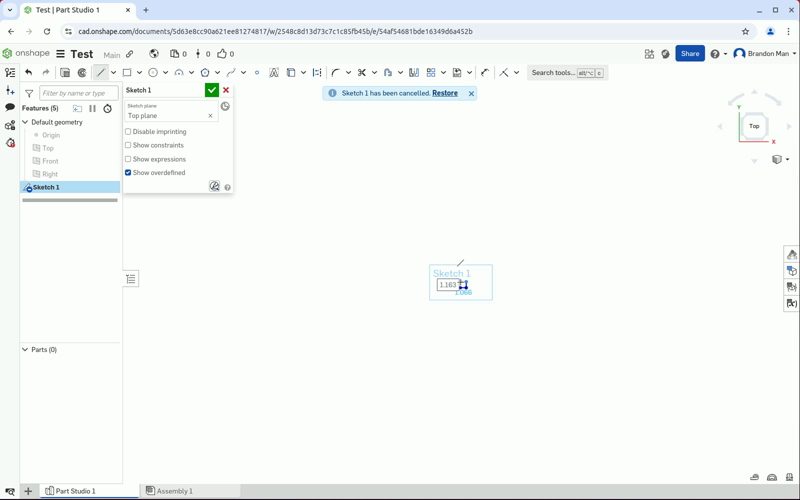
scroll(6)
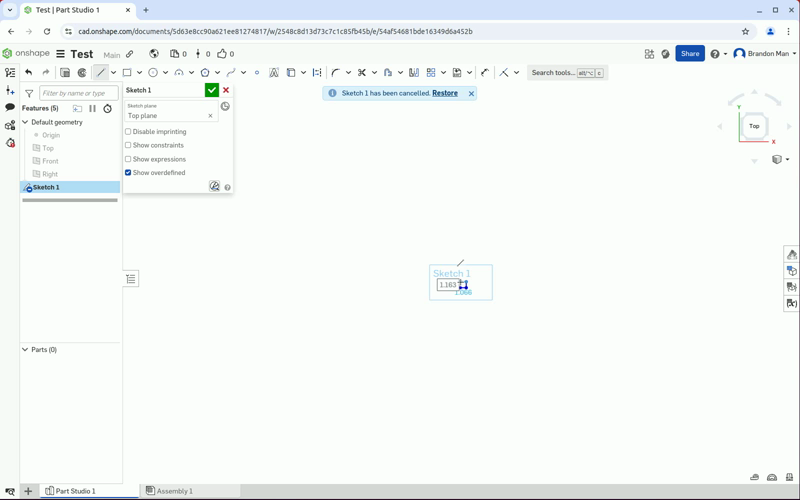
scroll(6)
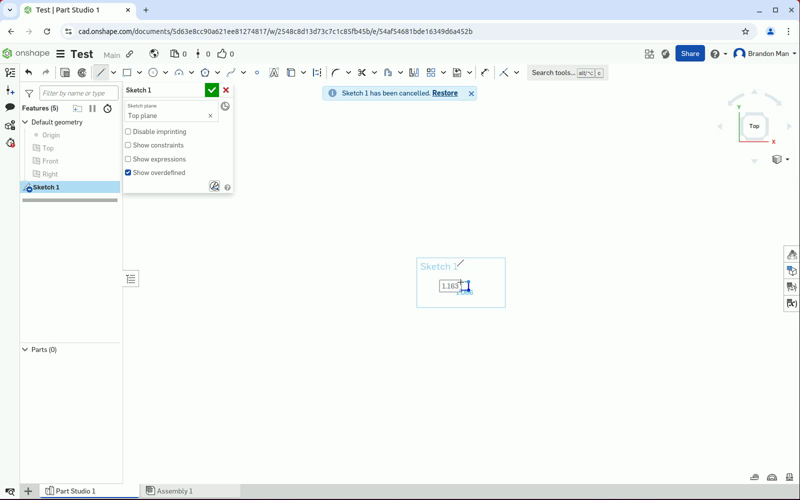
scroll(6)
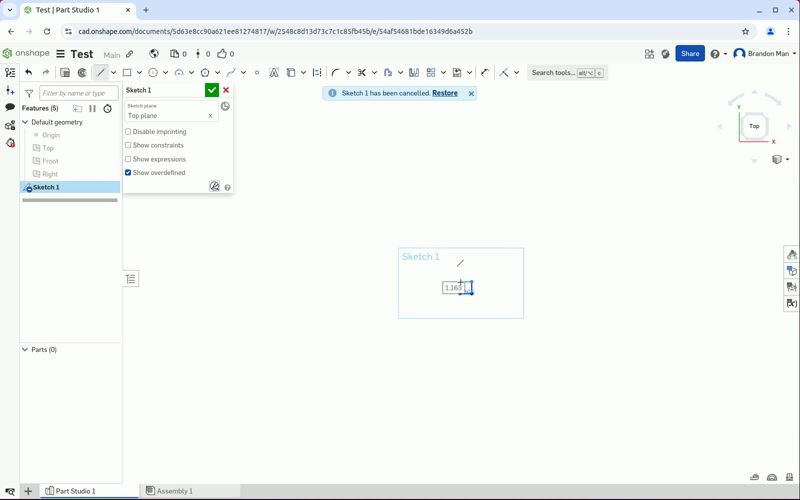
scroll(6)
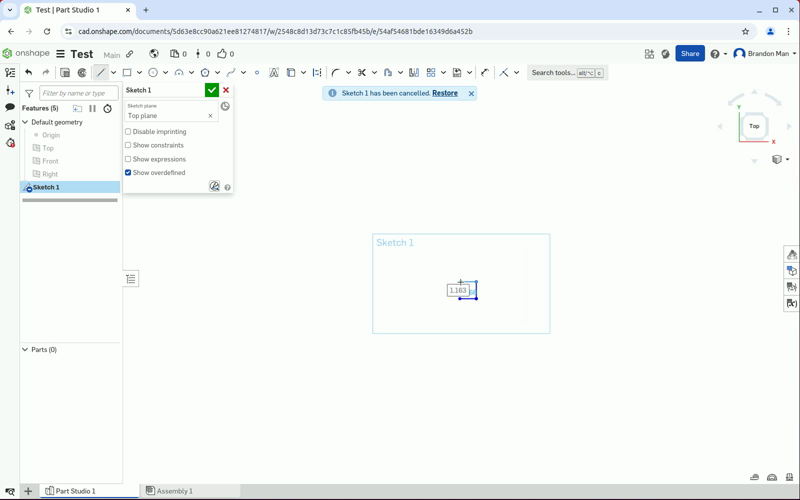
scroll(6)
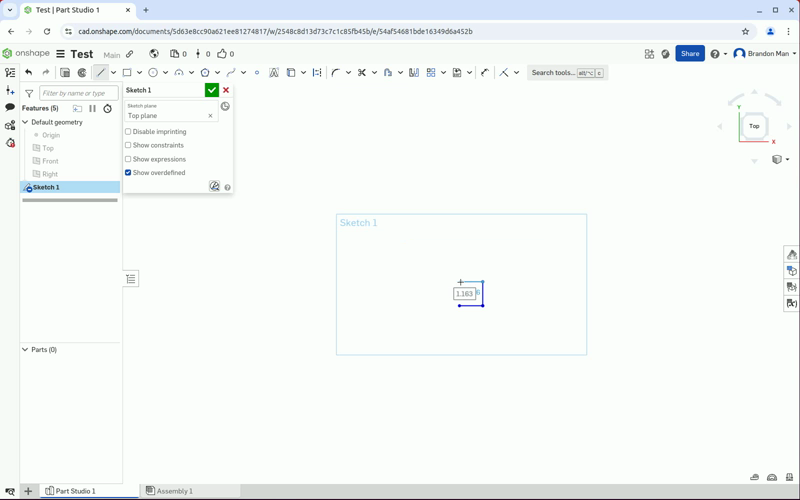
scroll(6)
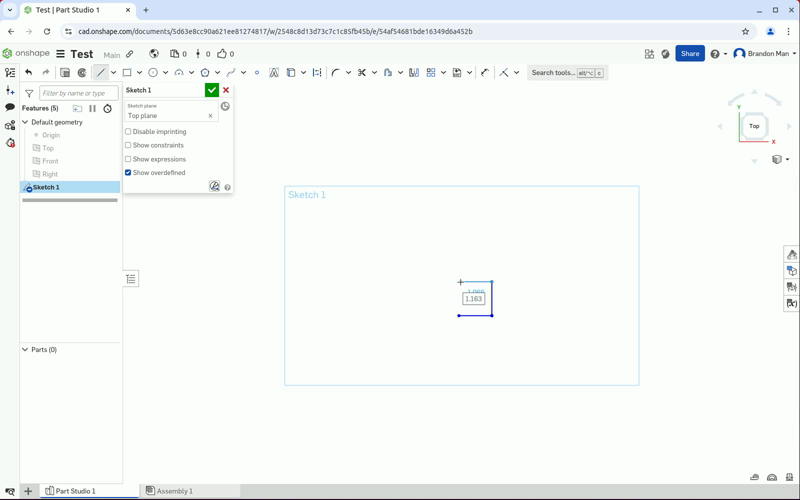
scroll(6)
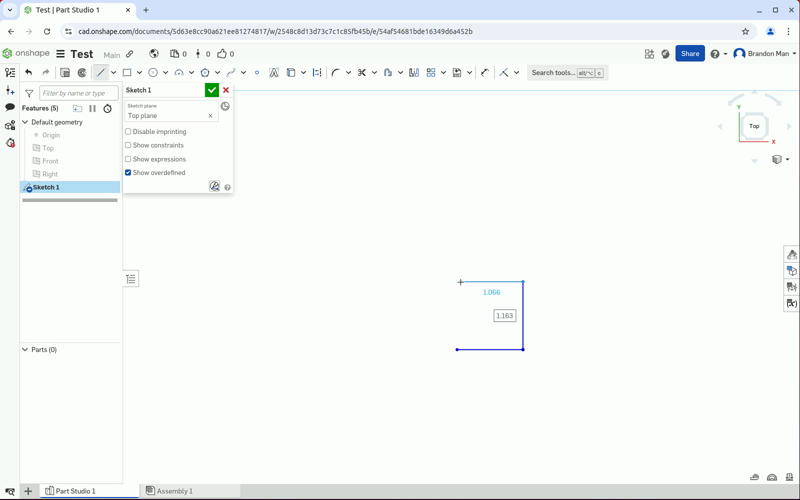
click(460, 281)
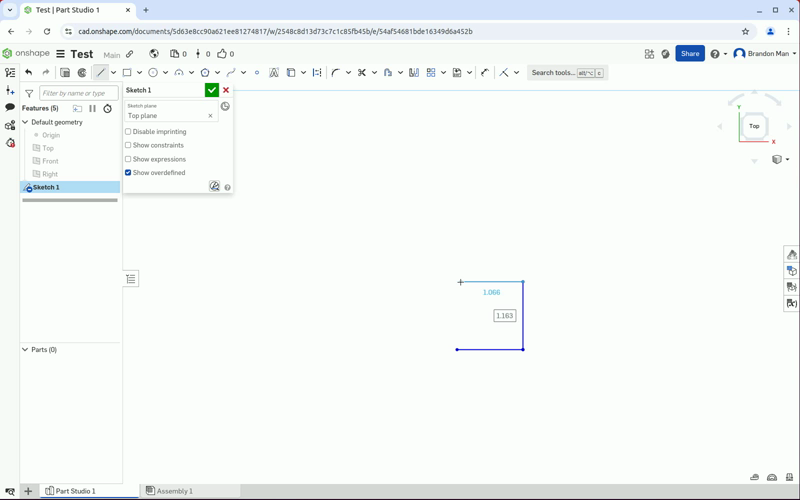
scroll(-6)
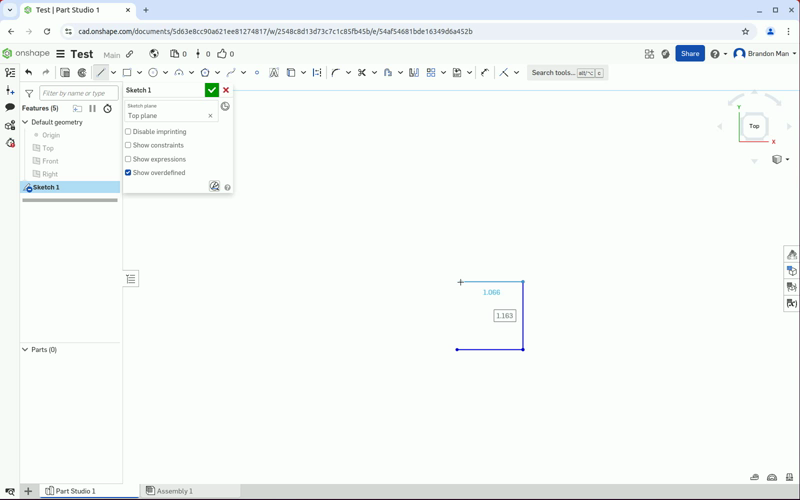
scroll(-6)
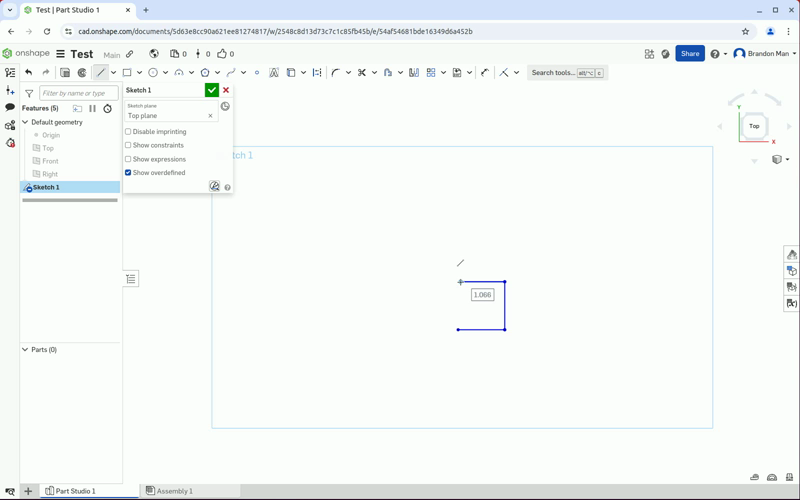
scroll(-6)
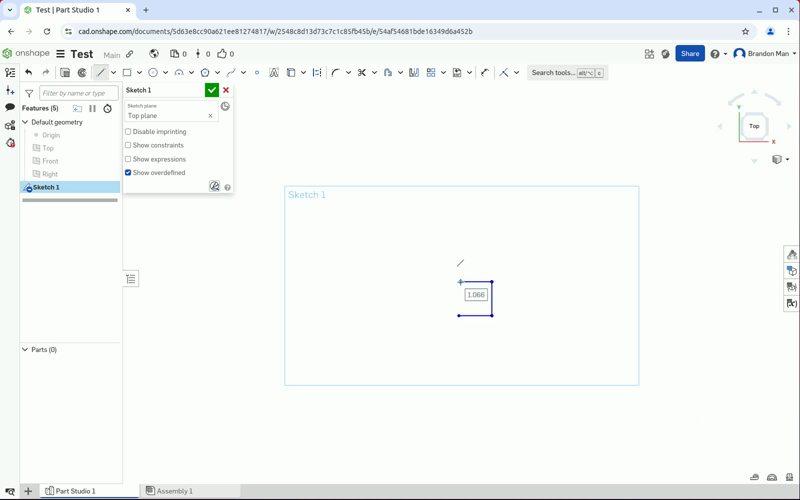
scroll(-6)
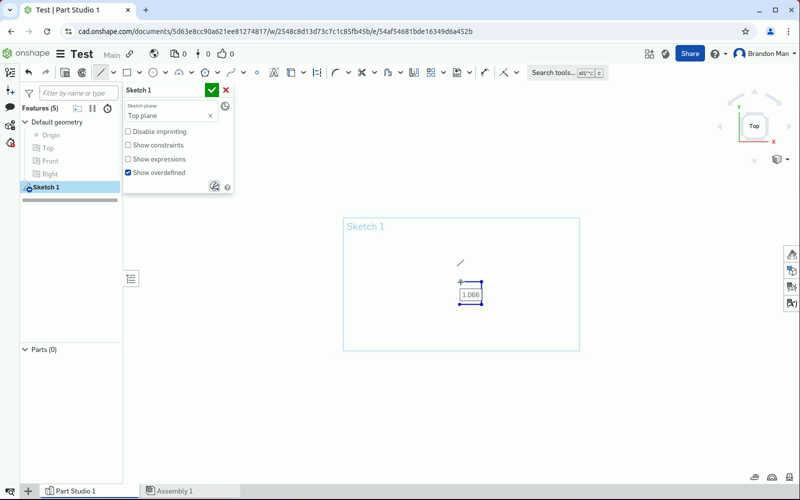
scroll(-6)
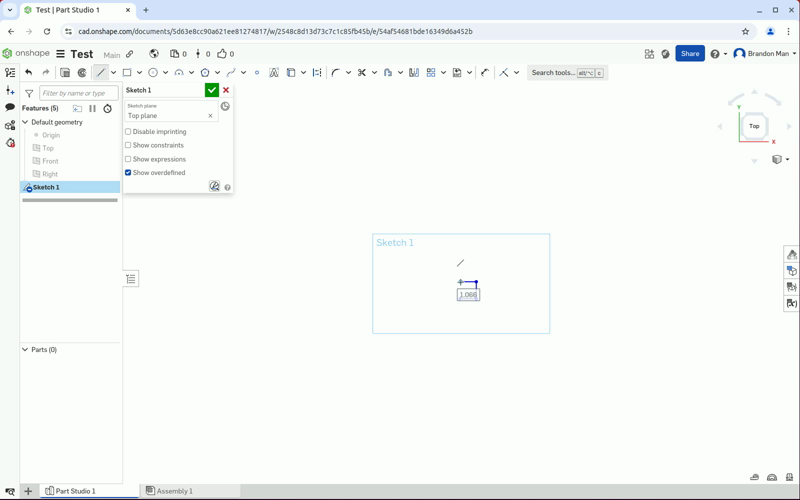
scroll(-6)
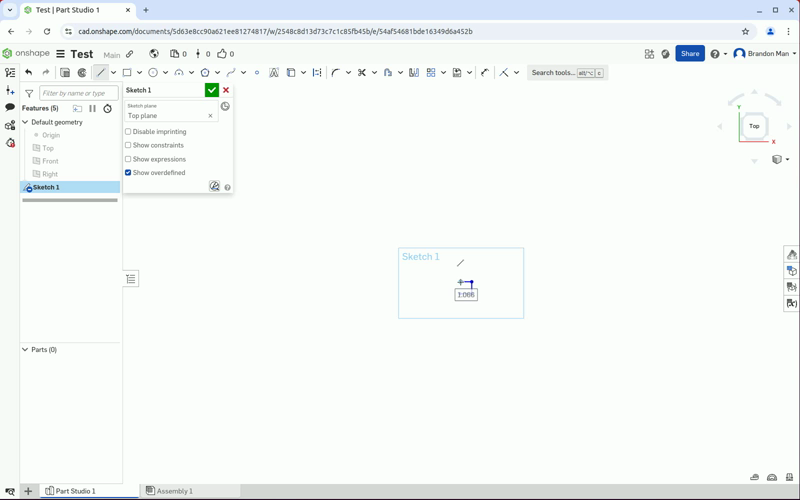
scroll(-6)
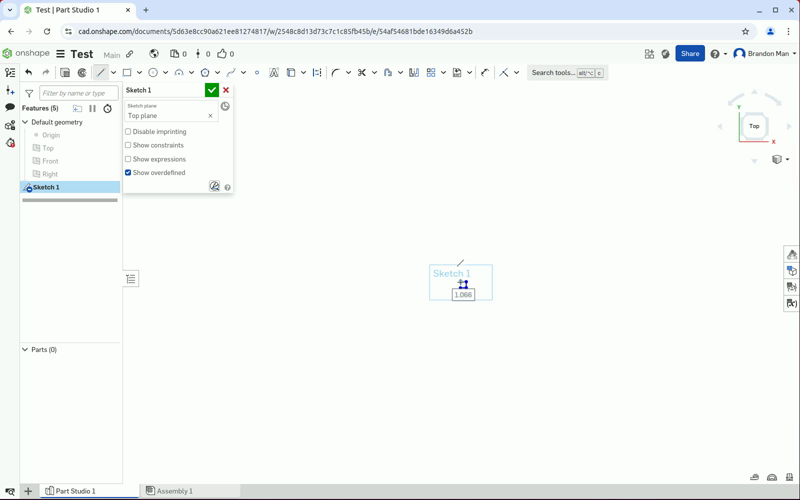
key_up(shift)
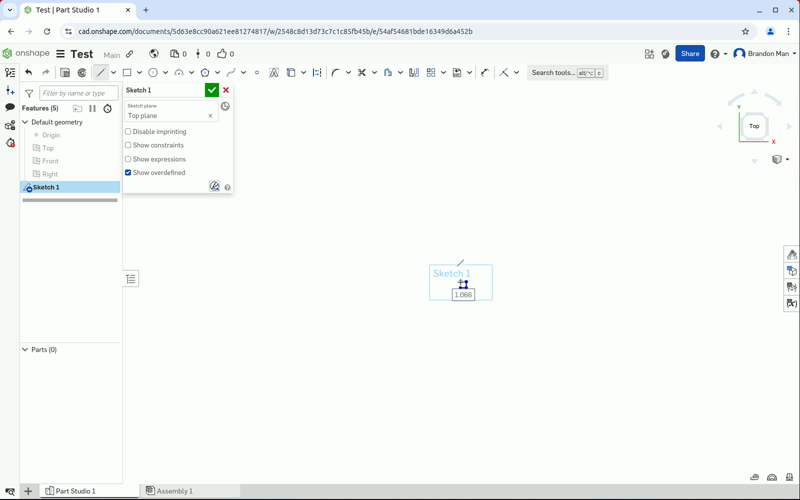
mouse_move(490, 281)
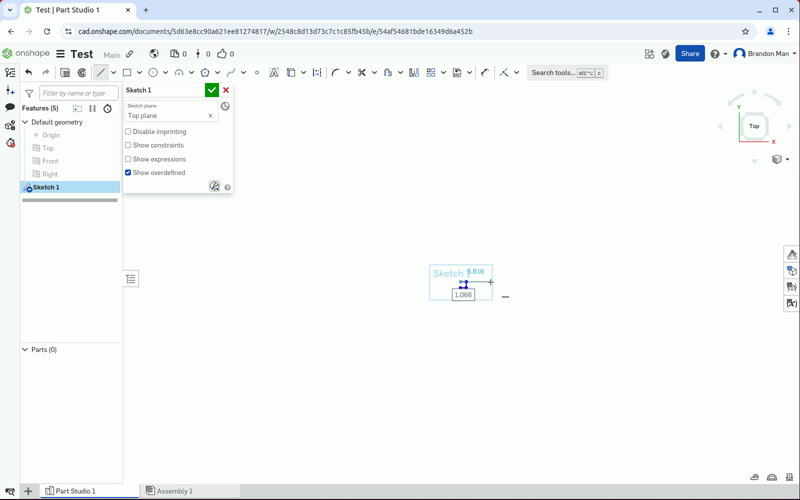
key_down(shift)
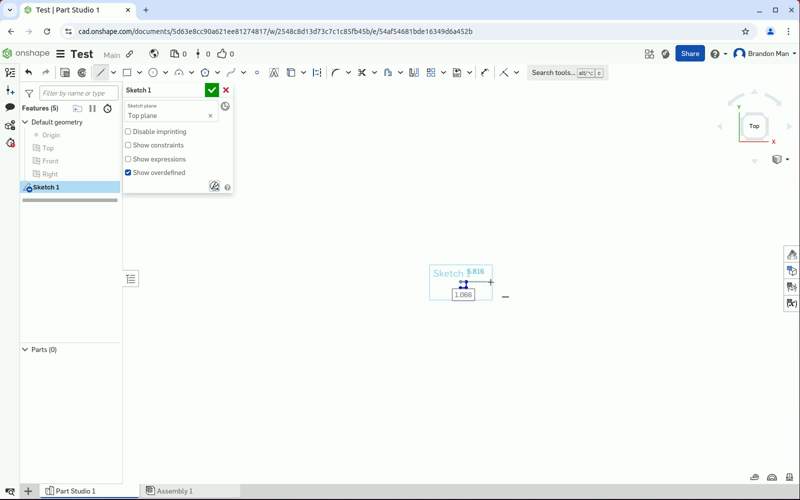
mouse_move(460, 287)
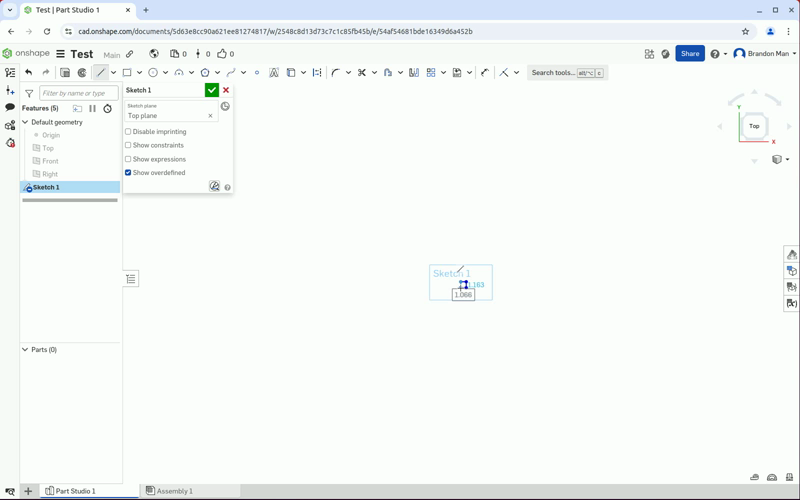
scroll(6)
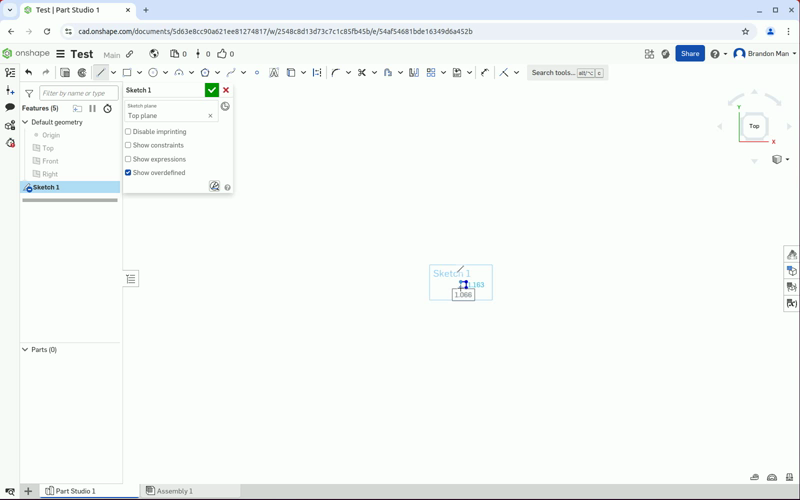
scroll(6)
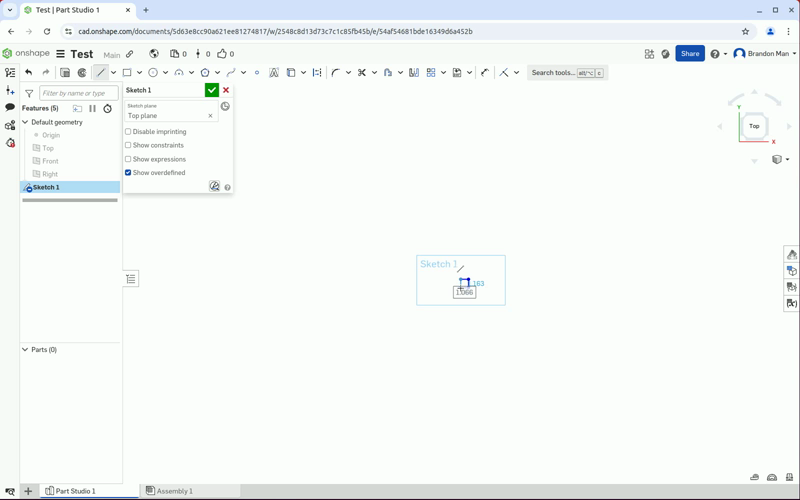
scroll(6)
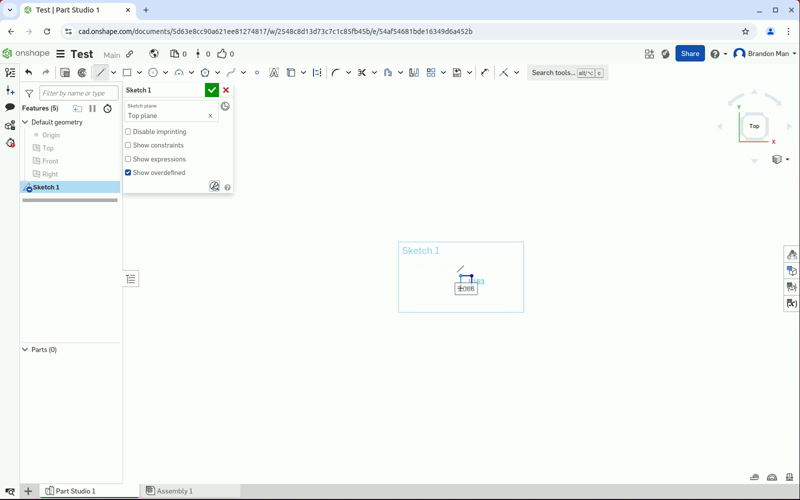
scroll(6)
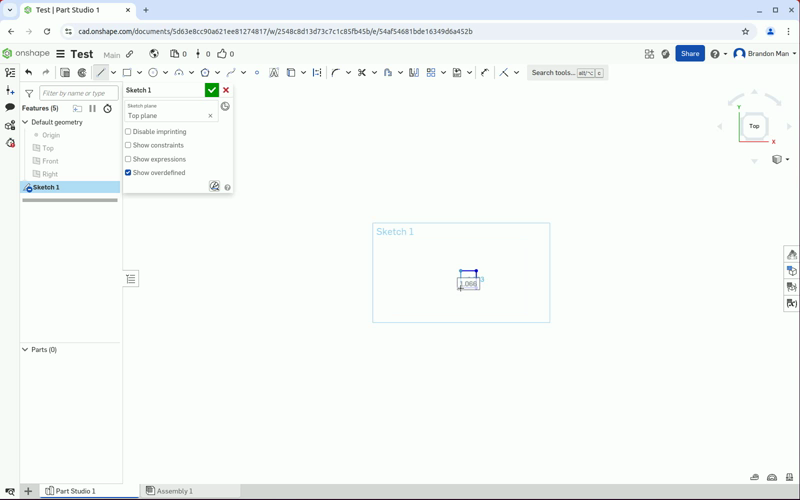
scroll(6)
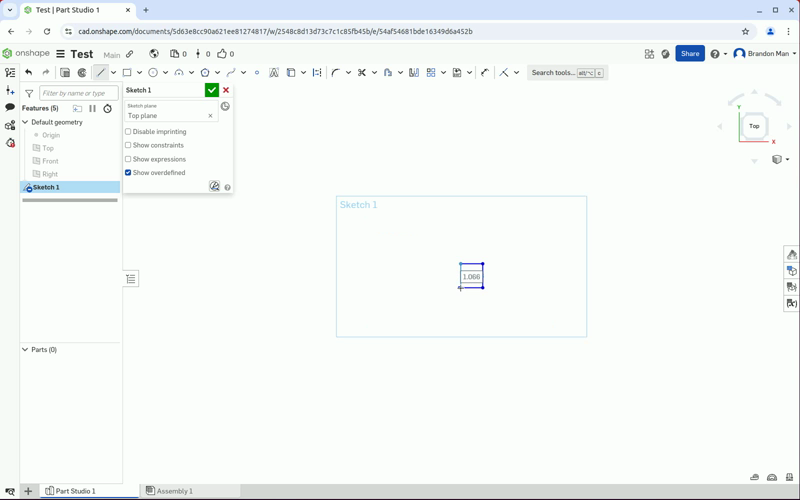
scroll(6)
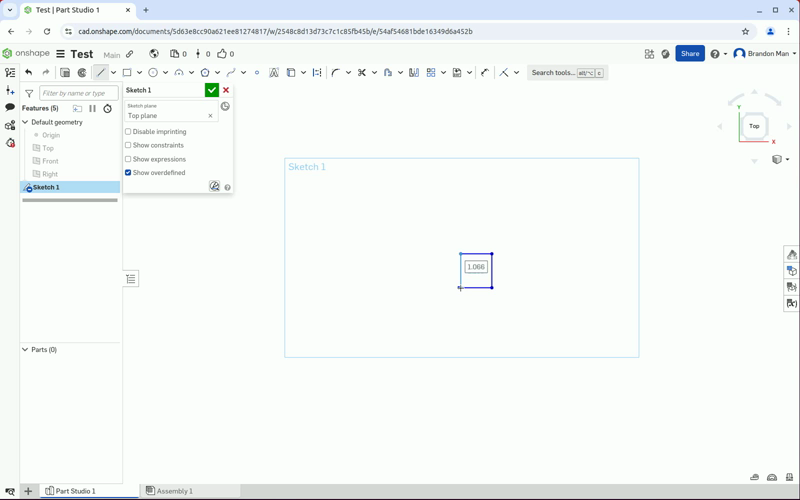
scroll(6)
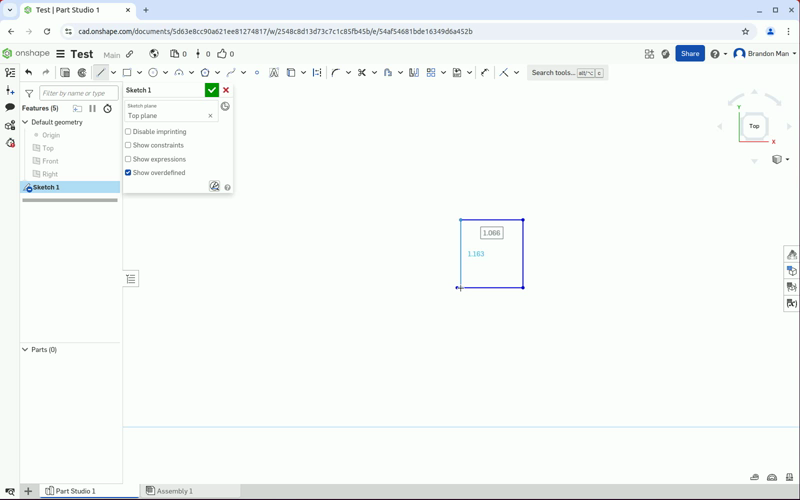
key_up(shift)
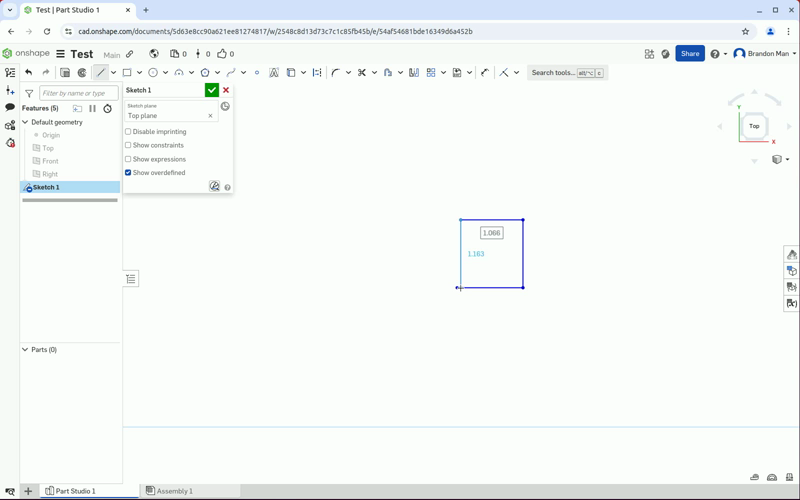
click(460, 287)
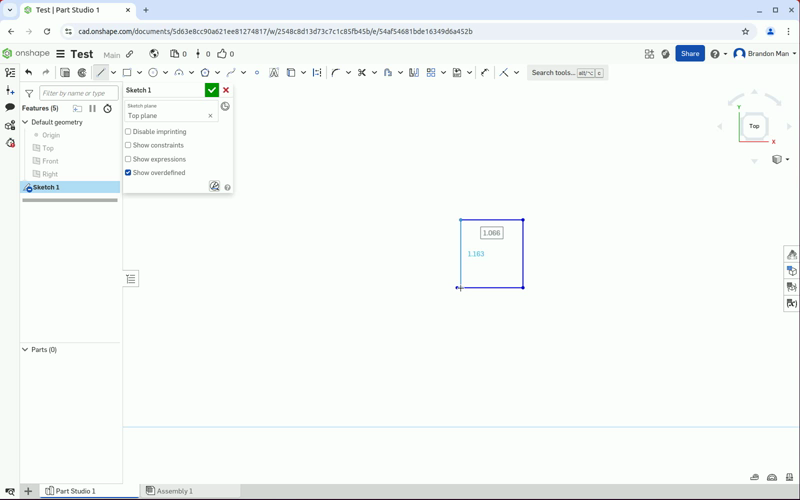
scroll(-6)
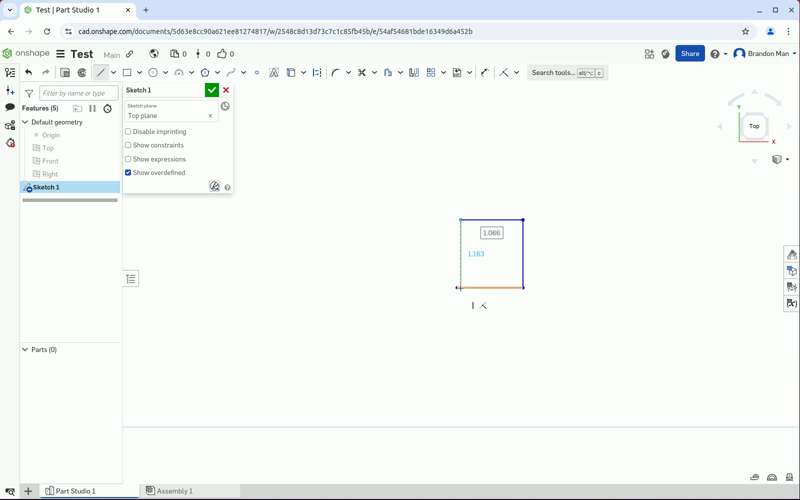
scroll(-6)
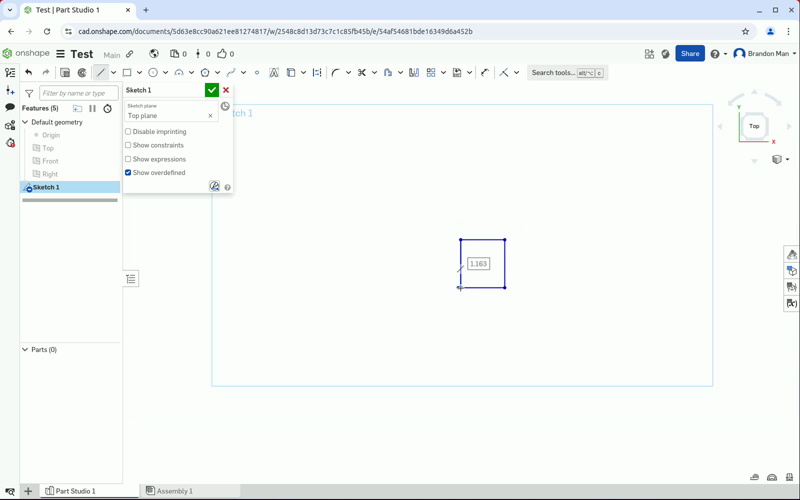
scroll(-6)
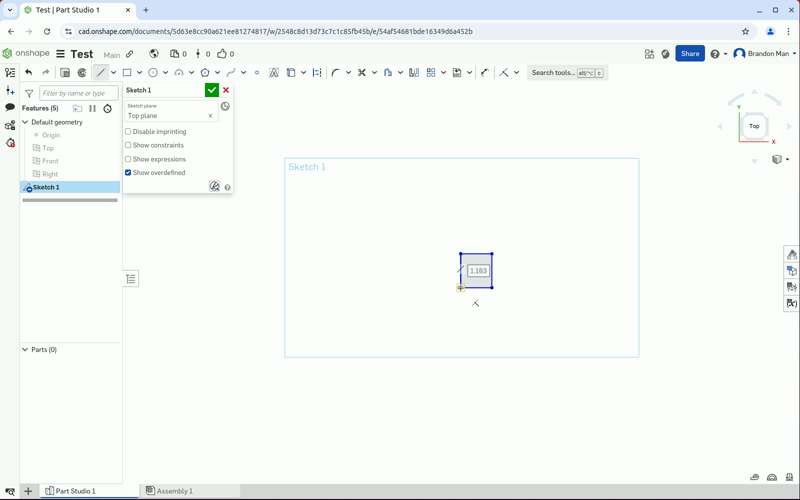
scroll(-6)
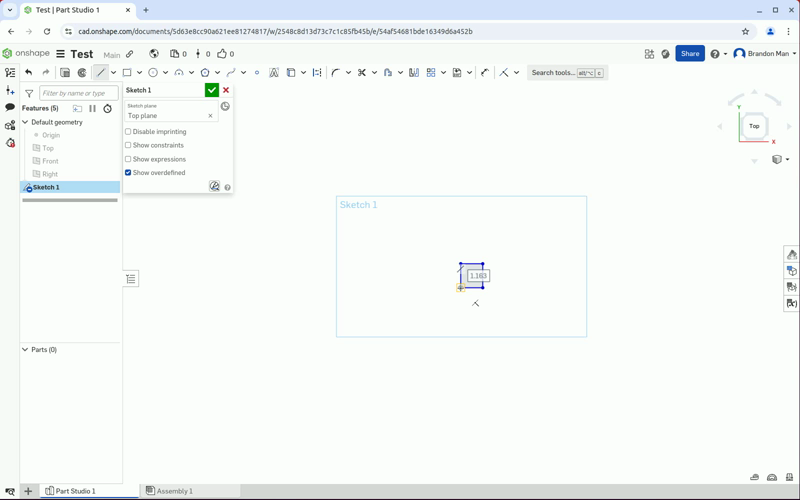
scroll(-6)
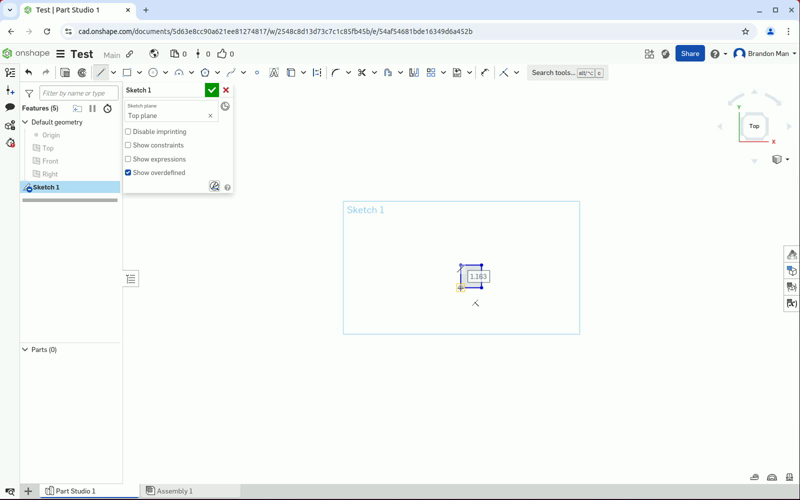
scroll(-6)
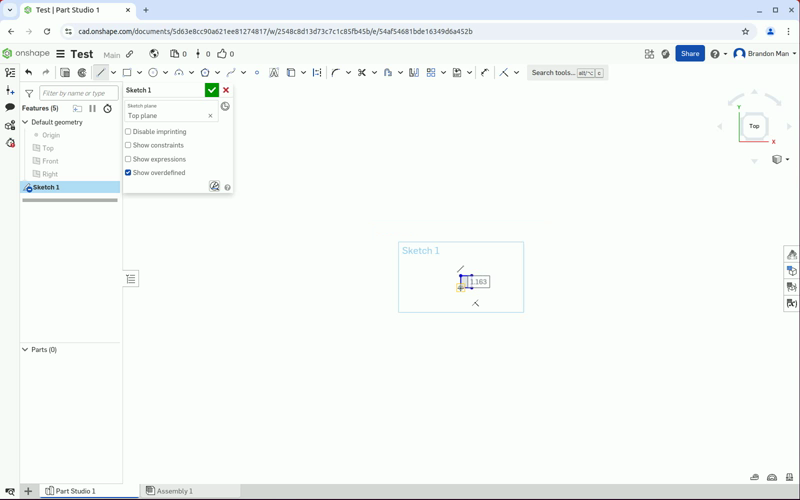
scroll(-6)
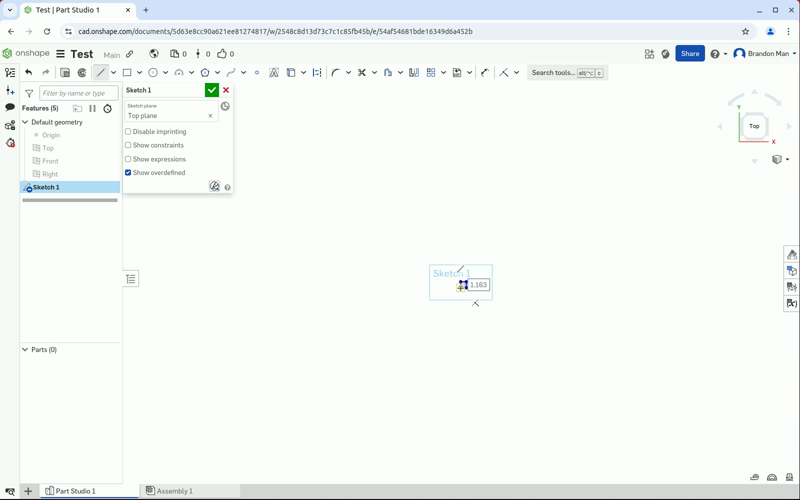
key(esc)
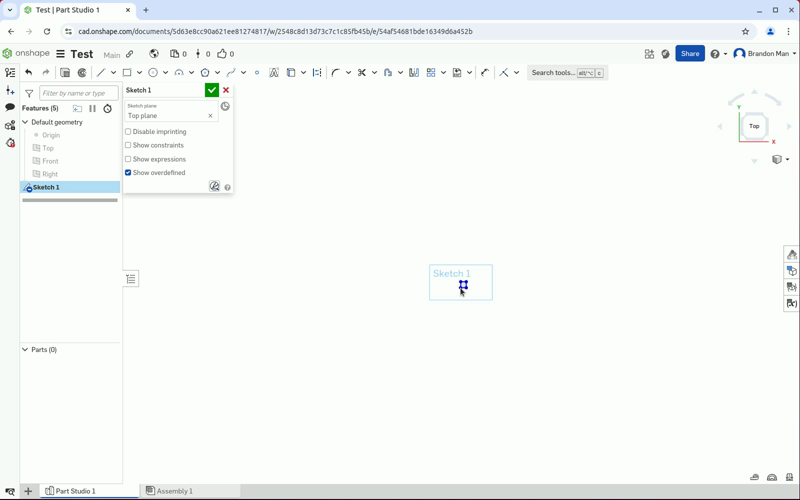
mouse_move(461, 282)
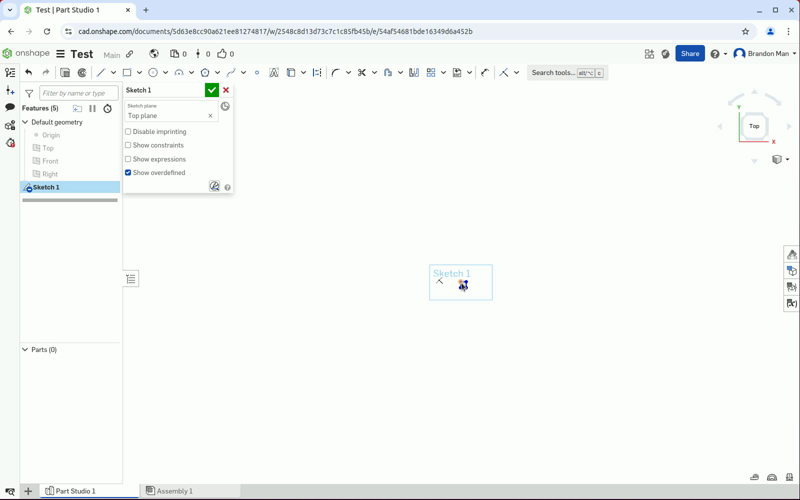
scroll(6)
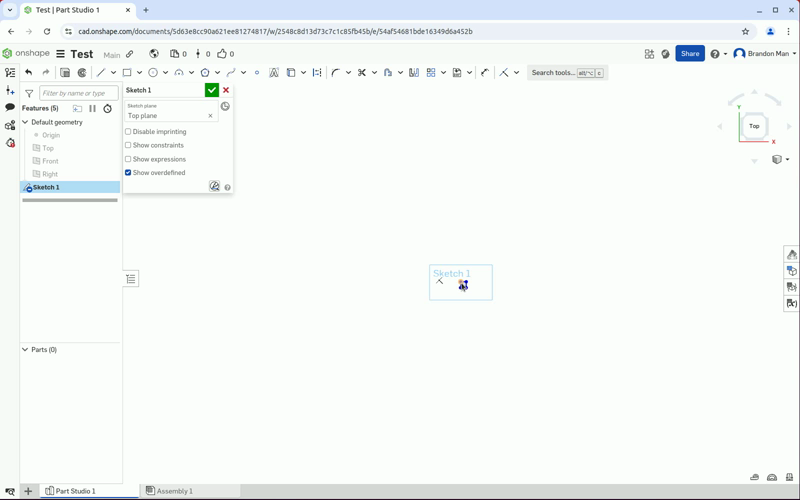
scroll(6)
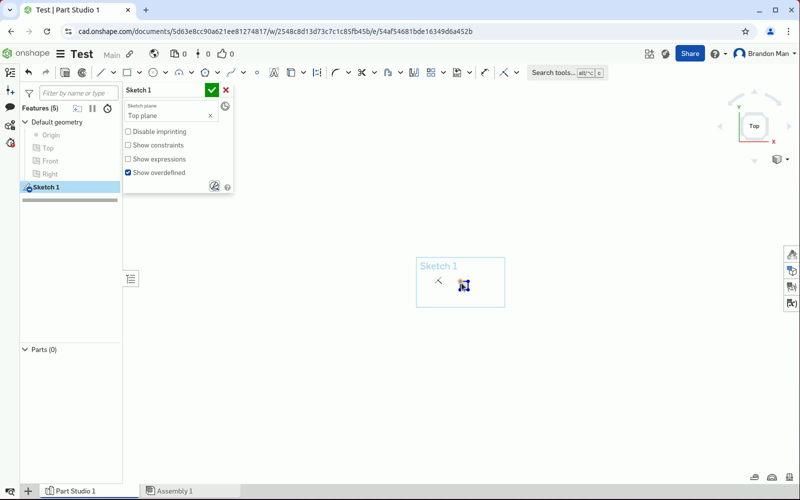
scroll(6)
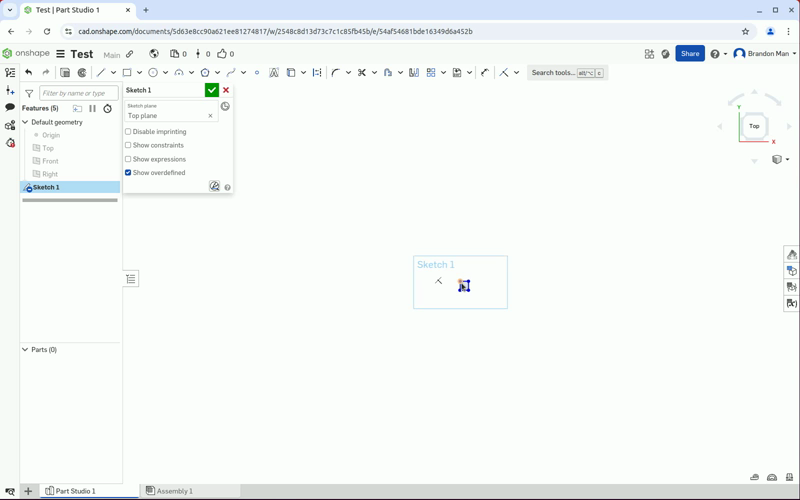
scroll(6)
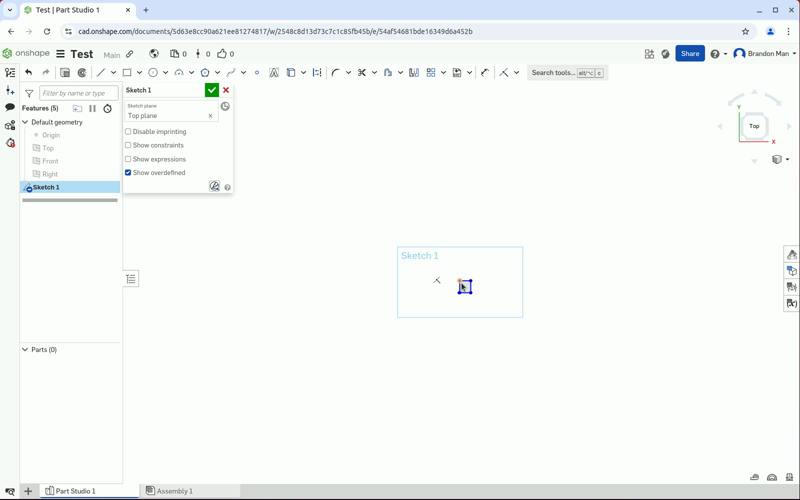
scroll(6)
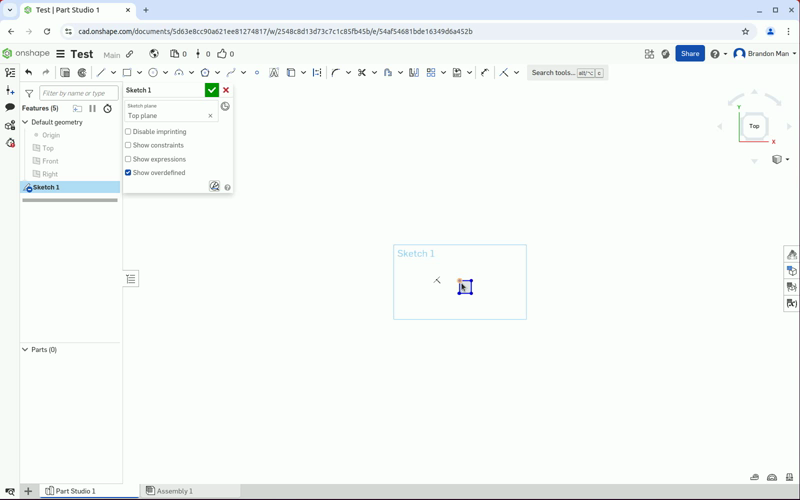
scroll(6)
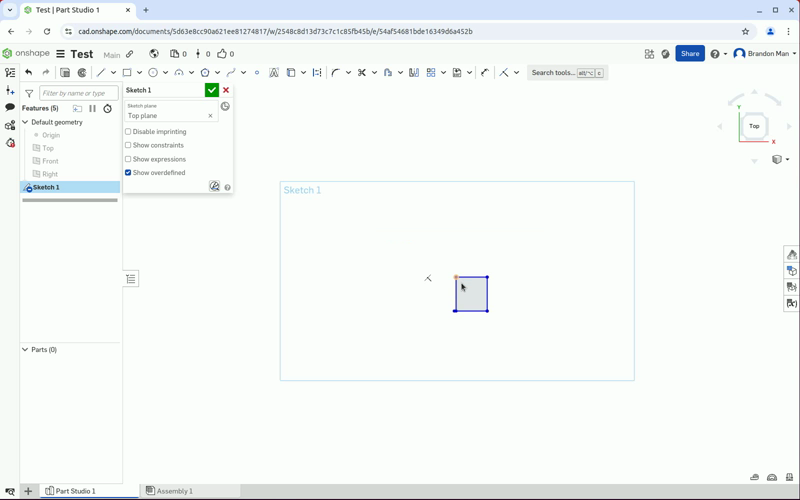
scroll(6)
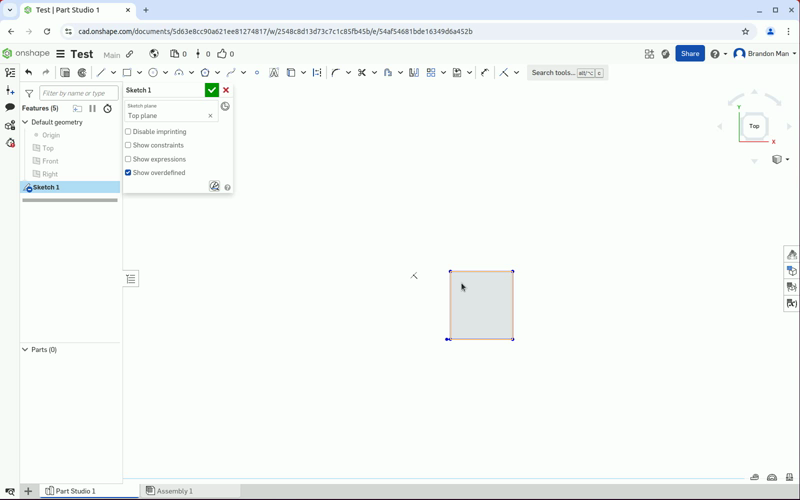
click(461, 282)
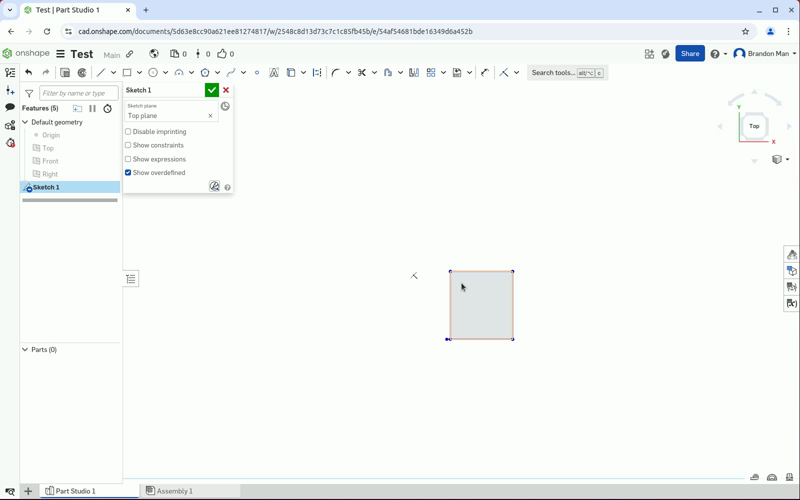
scroll(-6)
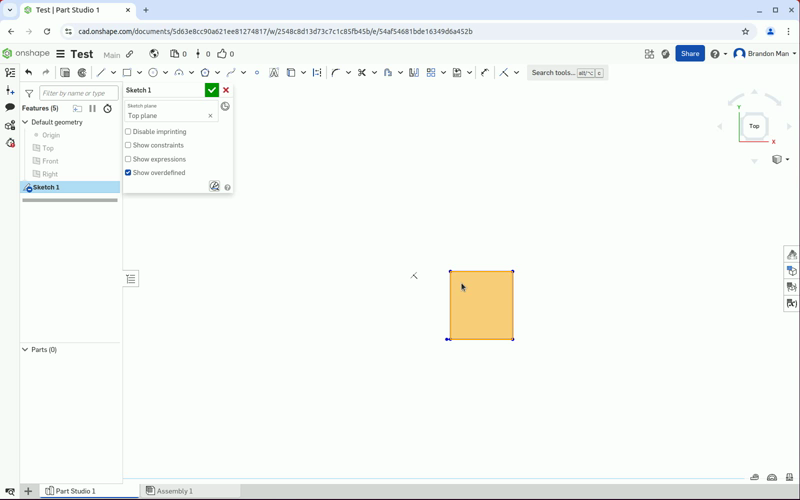
scroll(-6)
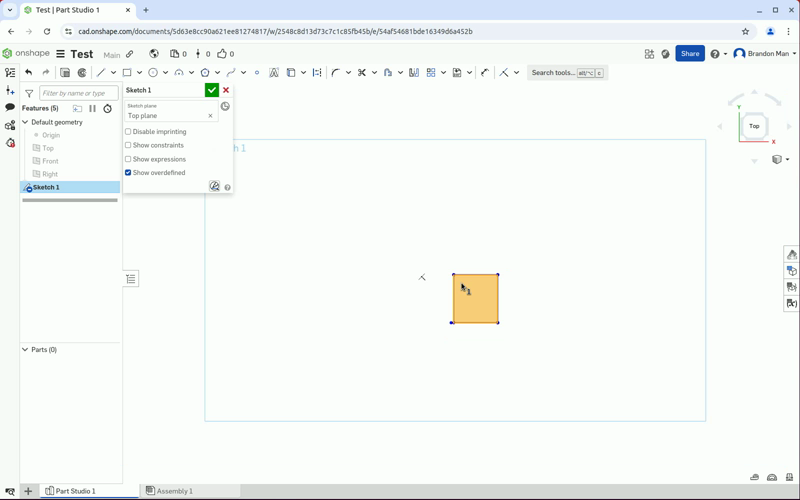
scroll(-6)
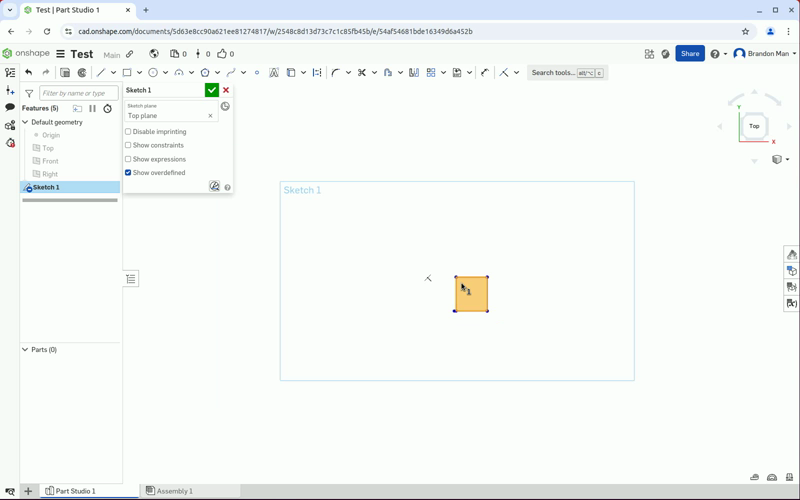
scroll(-6)
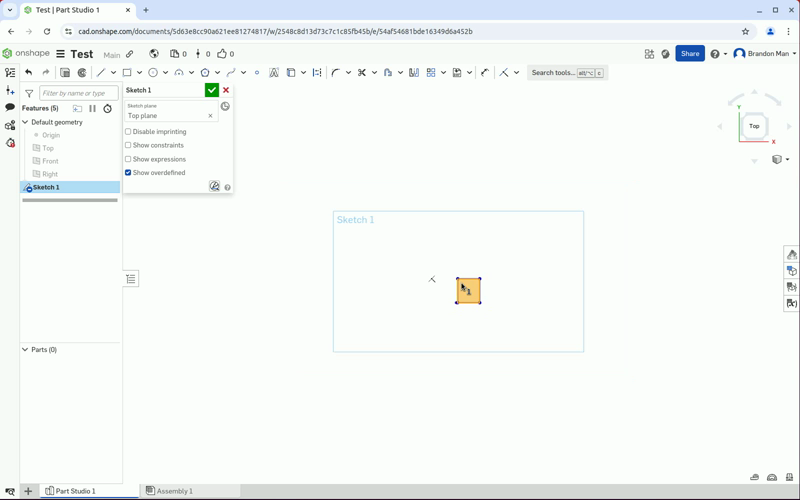
scroll(-6)
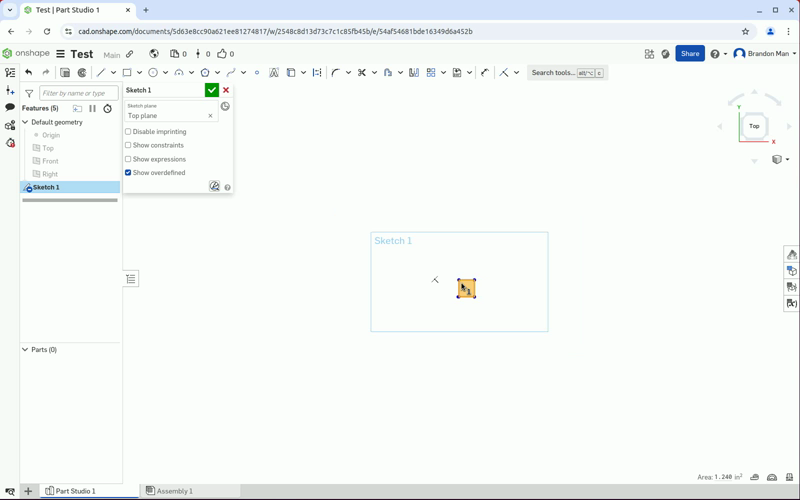
scroll(-6)
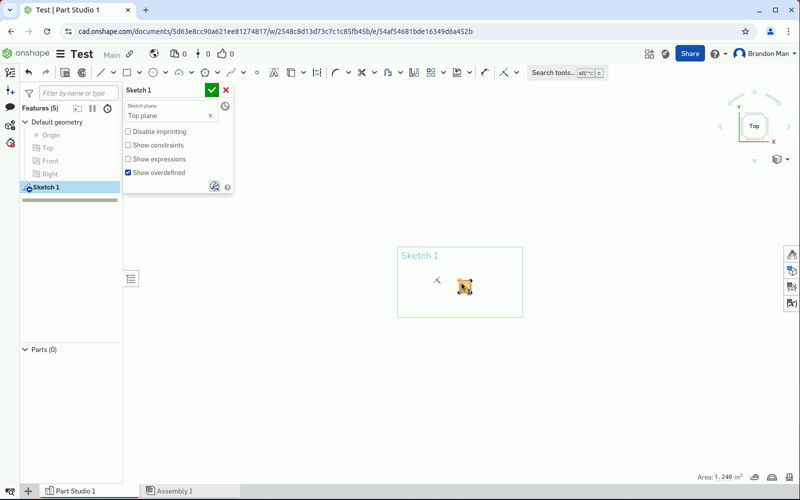
scroll(-6)
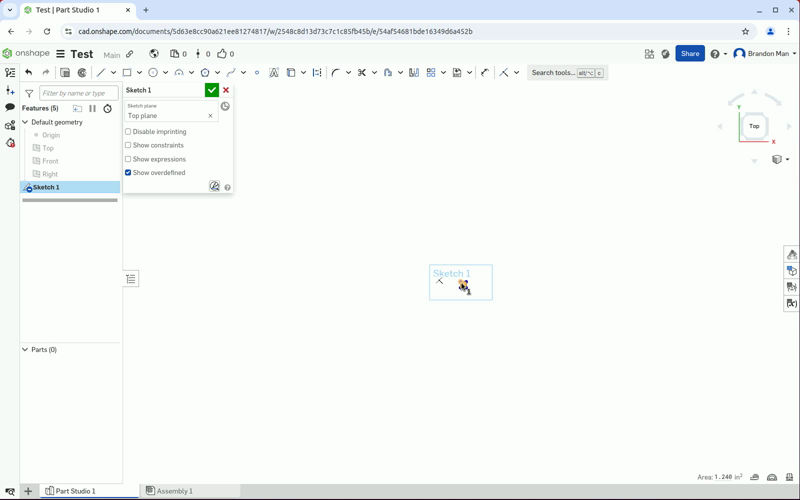
mouse_move(73, 352)
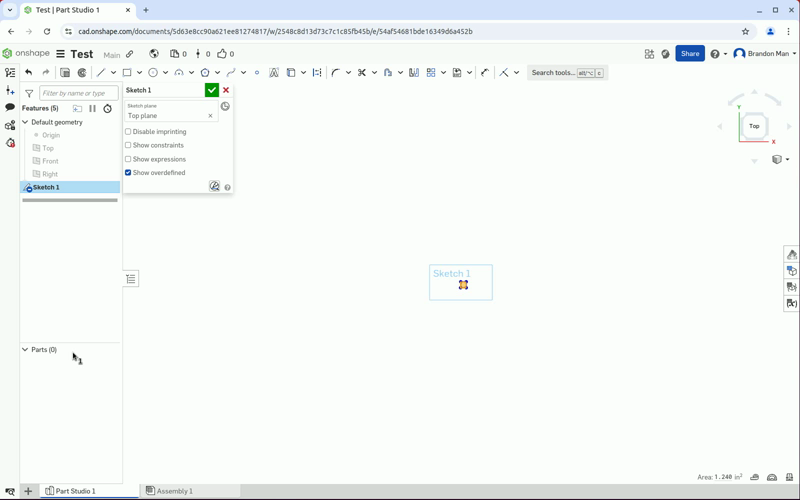
key(shift+y)
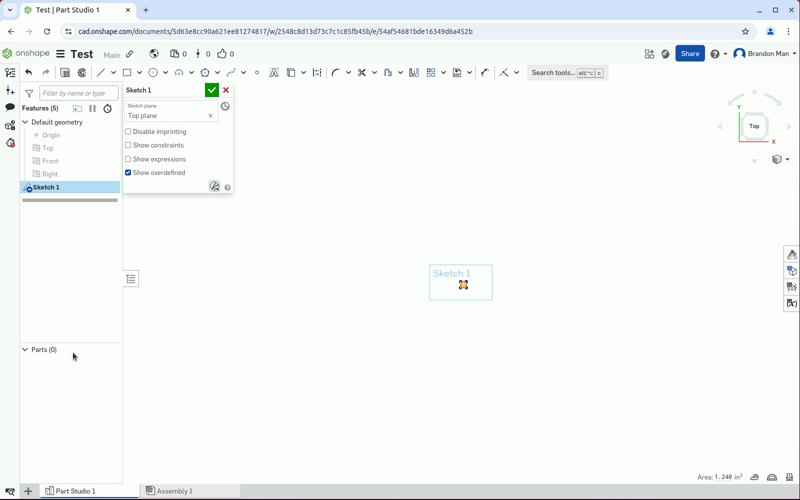
key(shift+e)
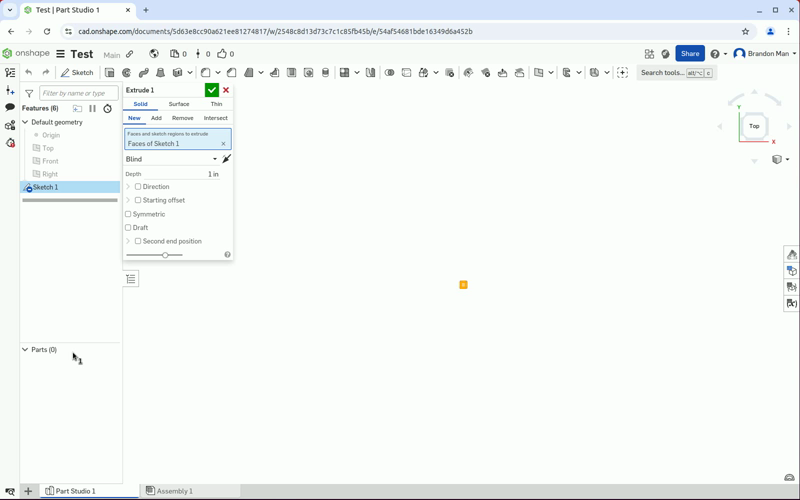
mouse_move(143, 106)
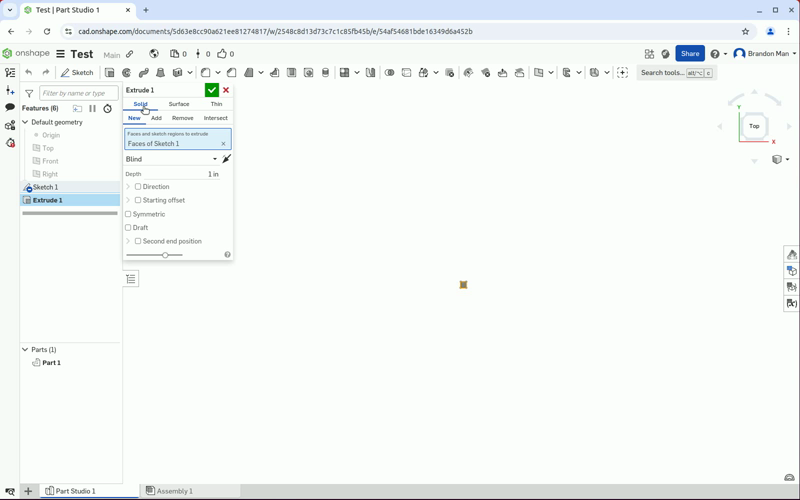
click(143, 106)
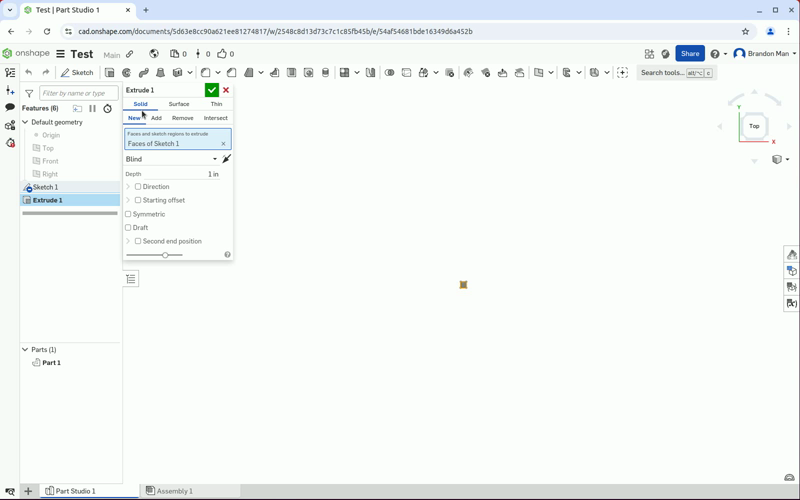
mouse_move(137, 120)
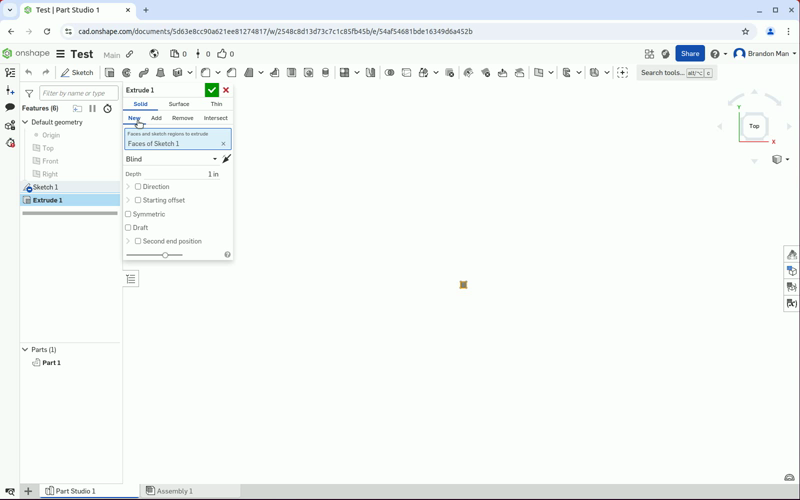
click(137, 120)
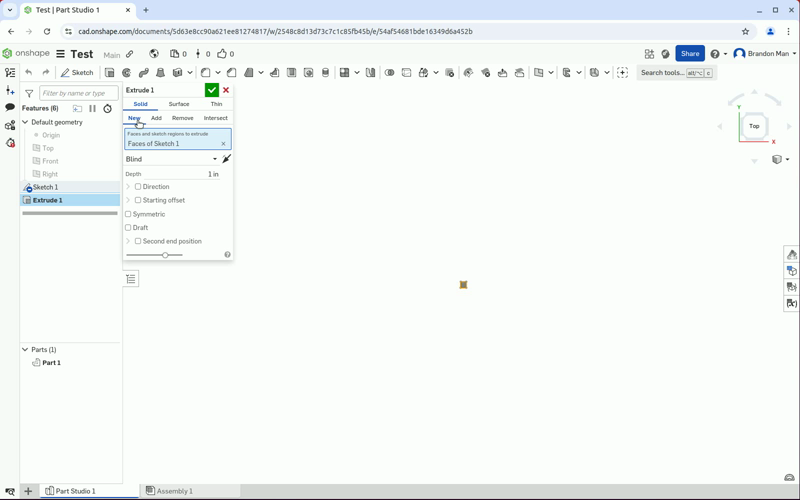
key(tab, 4)
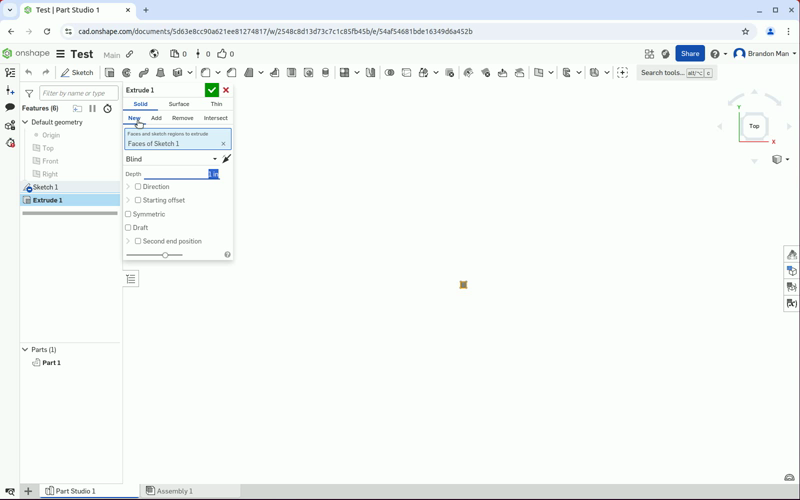
text(4.814)
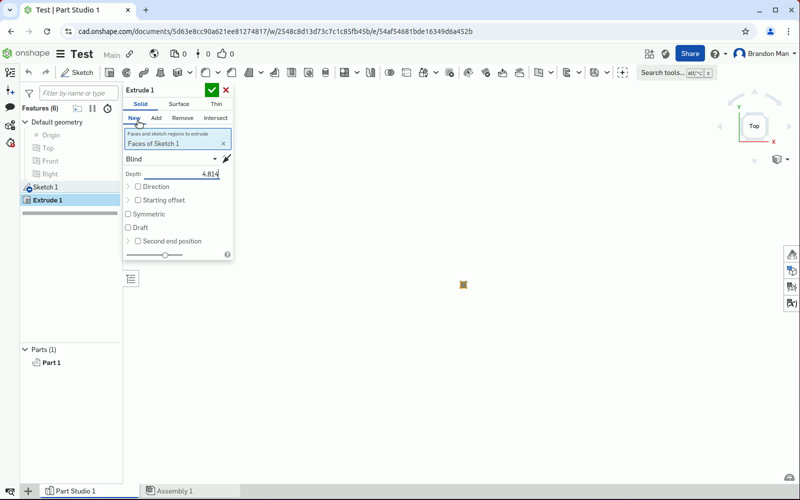
key(enter)
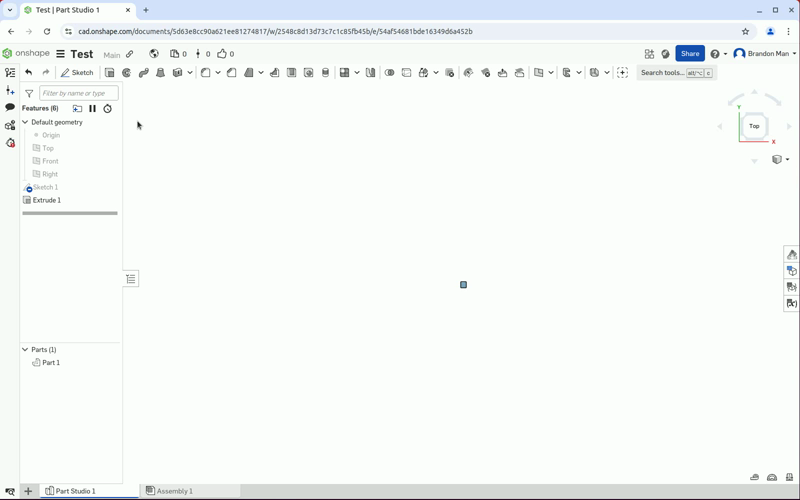
key(shift+h)
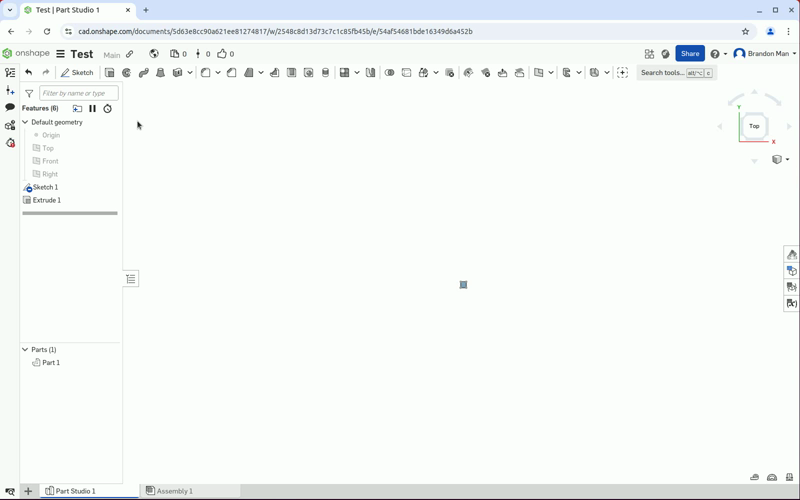
key(shift+h)
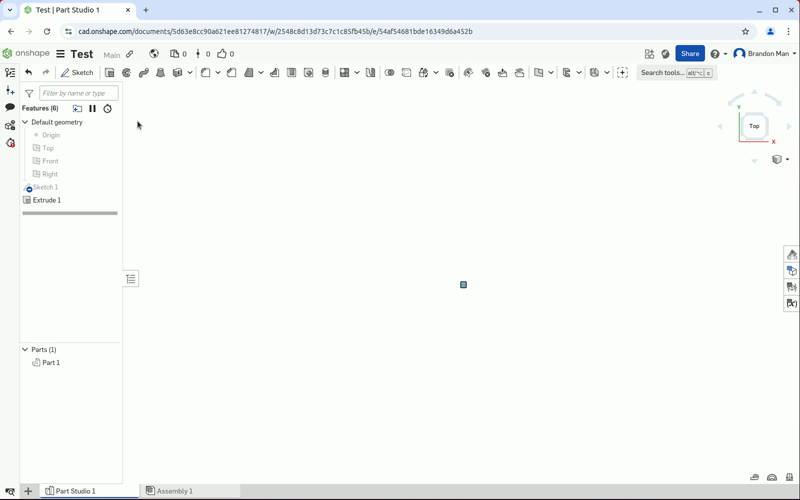
mouse_move(73, 189)
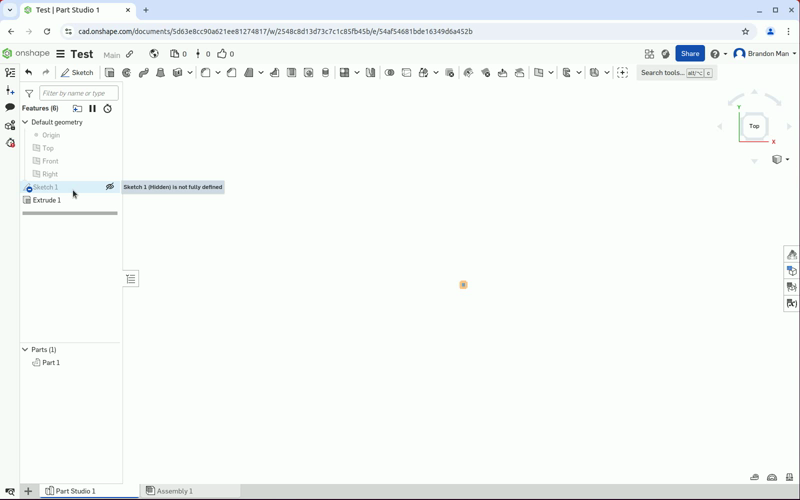
click(73, 189)
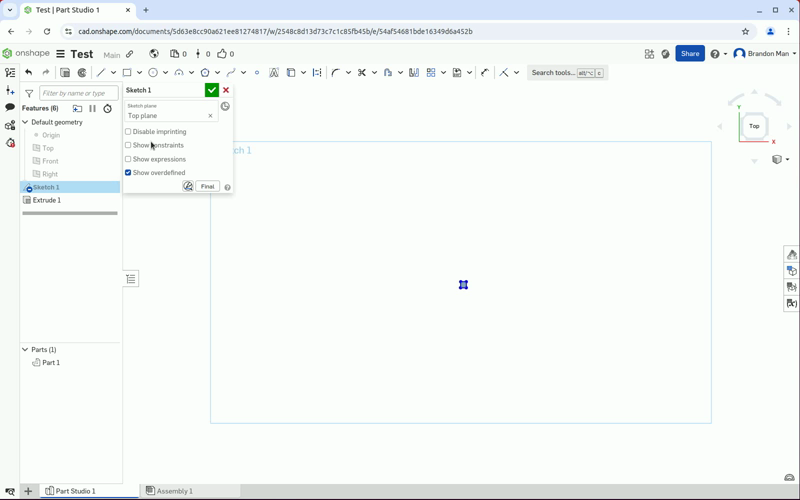
mouse_move(229, 92)
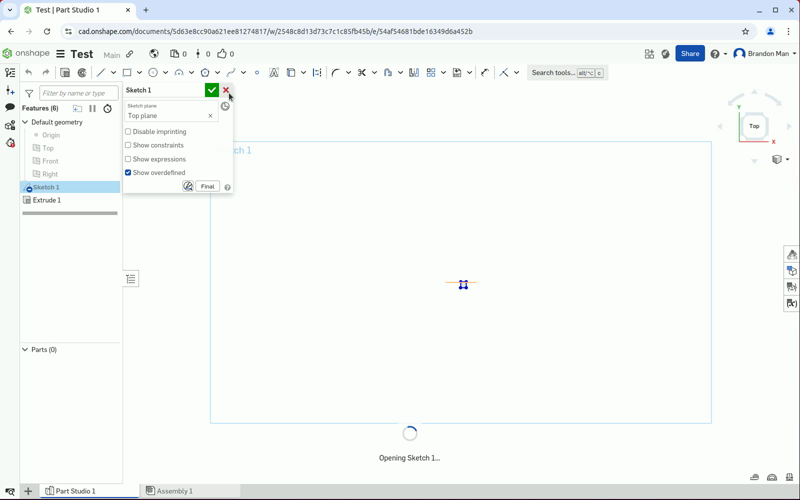
click(229, 92)
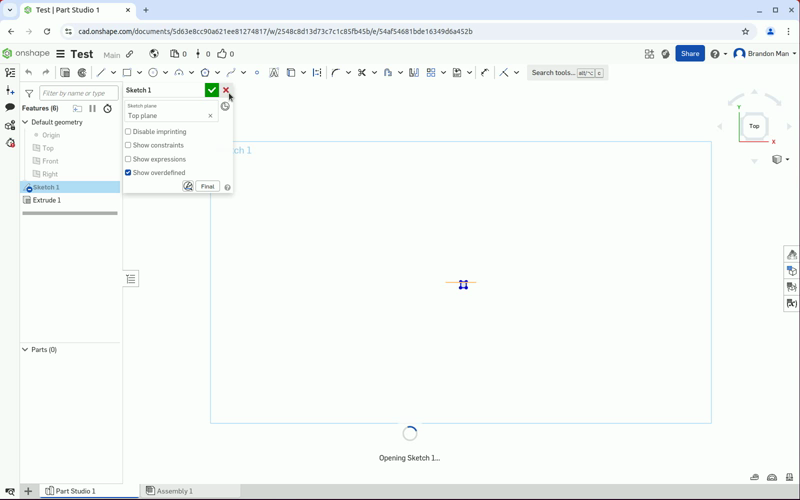
key(shift+s)
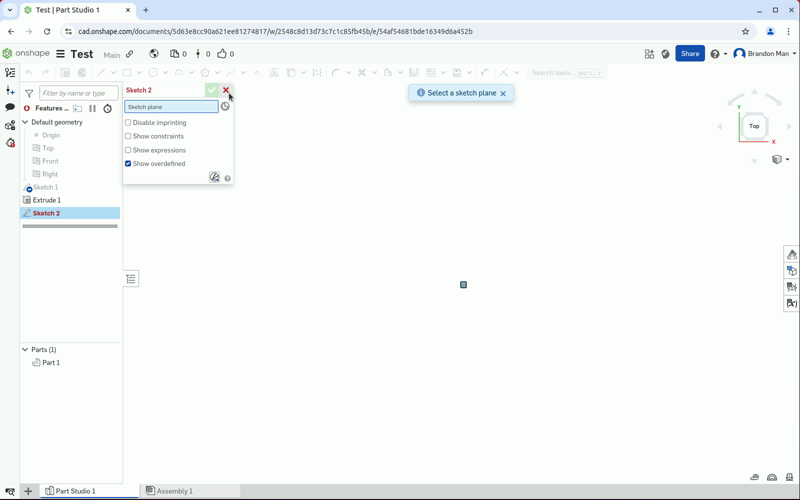
mouse_move(73, 150)
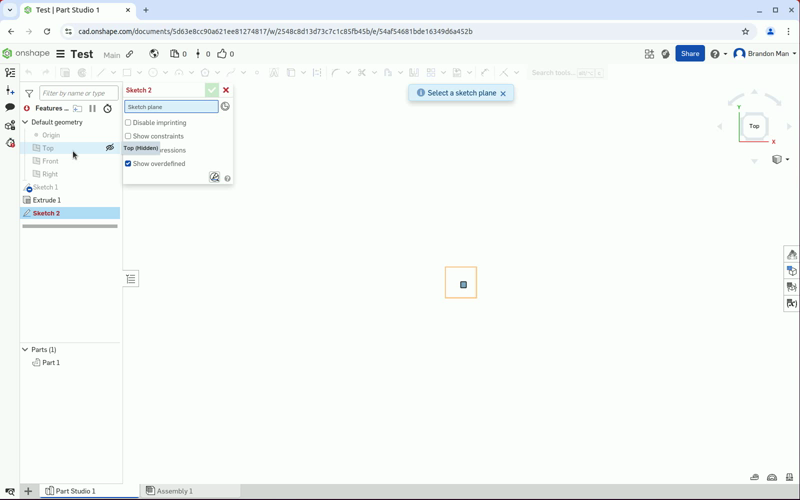
click(73, 150)
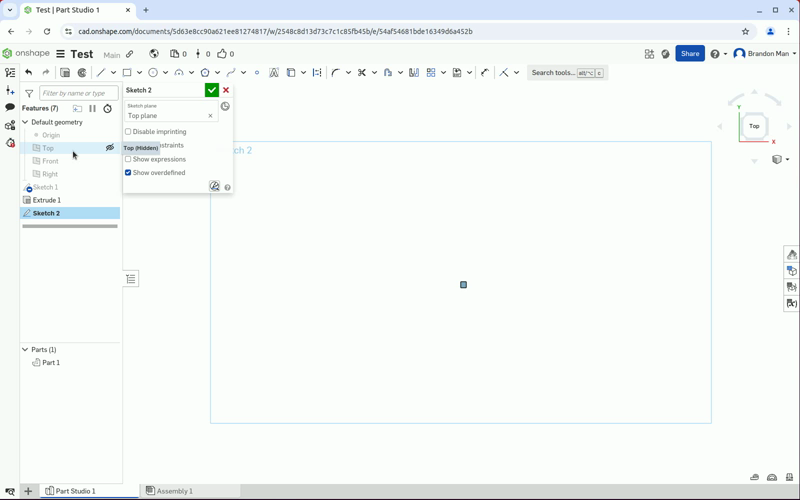
mouse_move(73, 352)
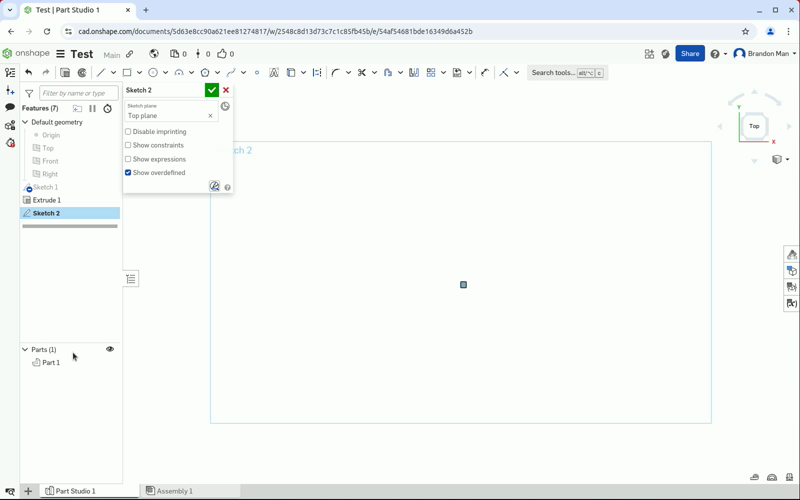
key(y)
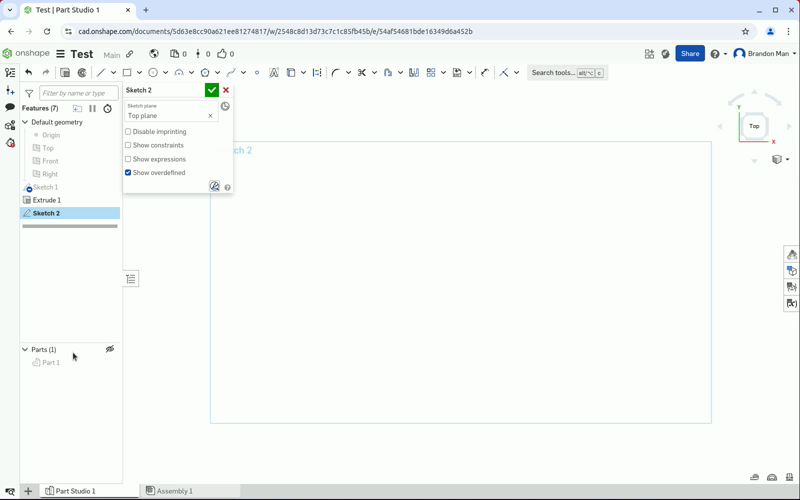
key(l)
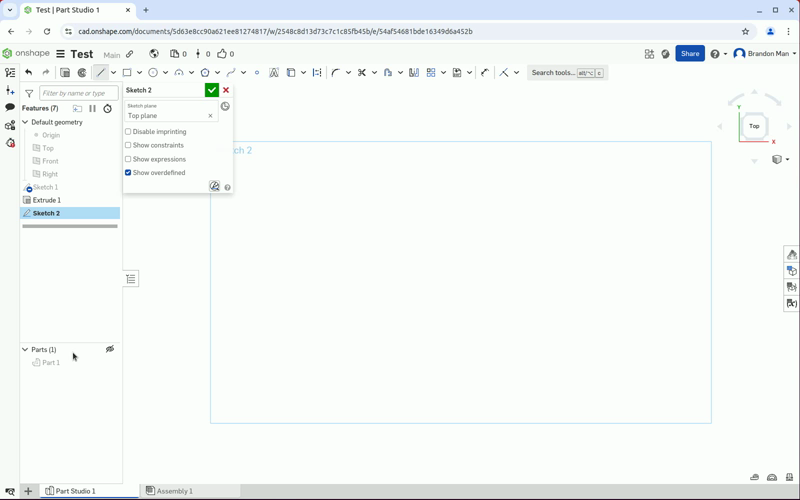
key_down(shift)
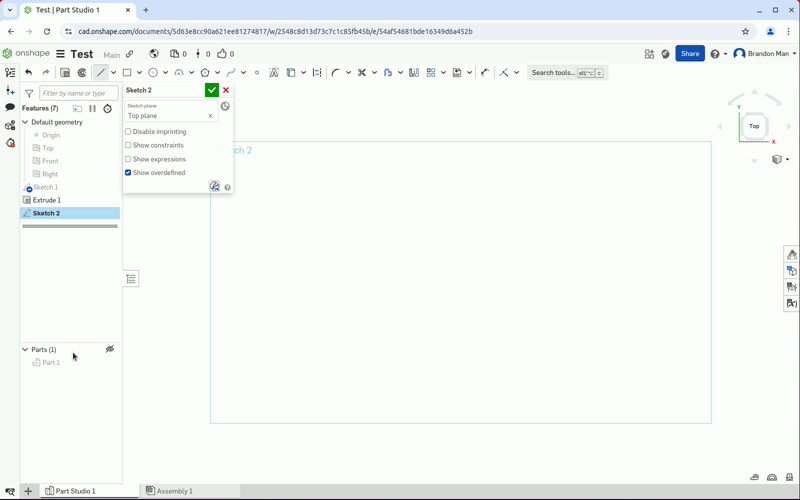
mouse_move(460, 236)
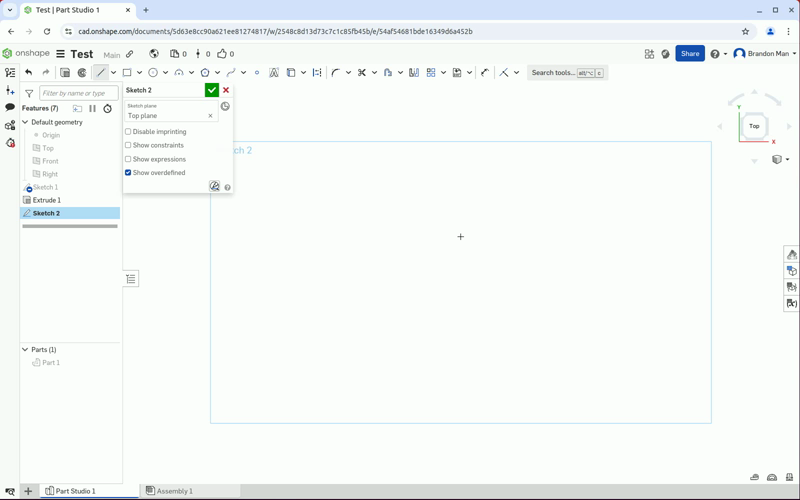
click(460, 236)
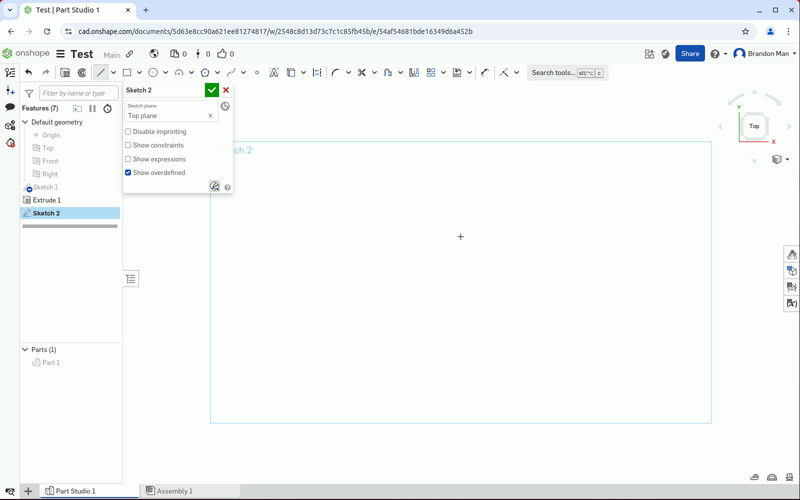
key_up(shift)
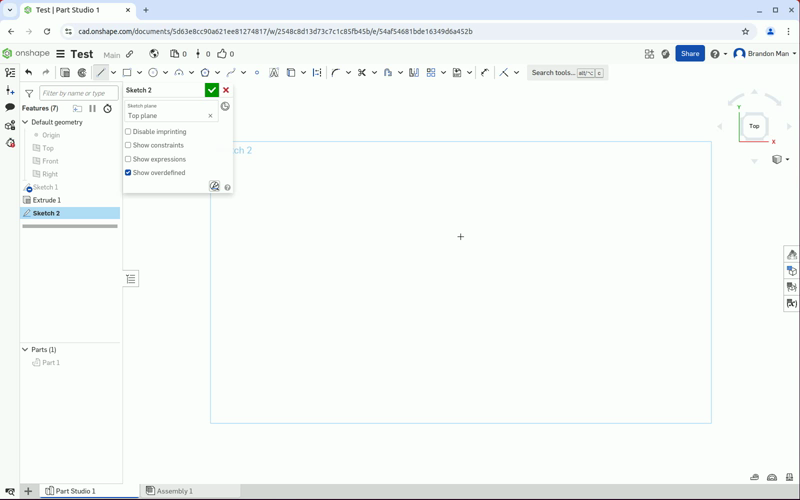
key_down(shift)
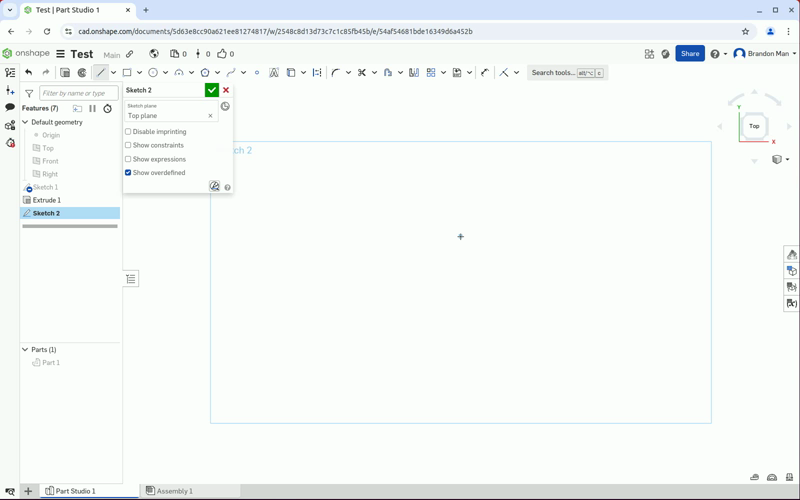
mouse_move(490, 236)
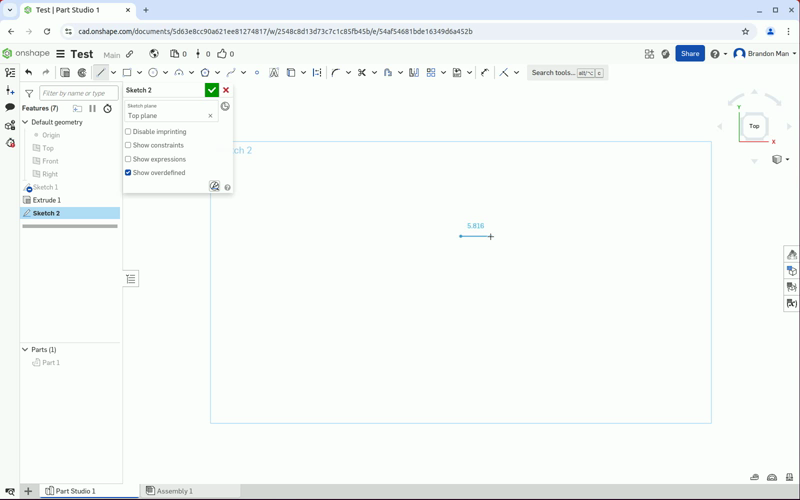
mouse_move(466, 236)
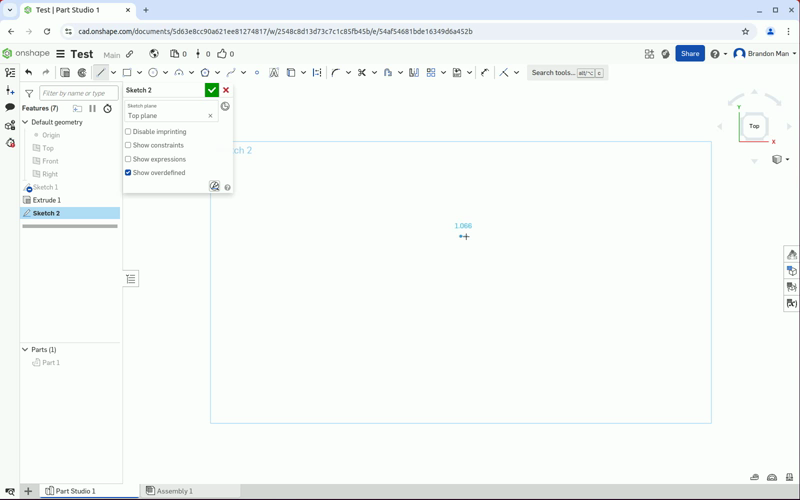
scroll(6)
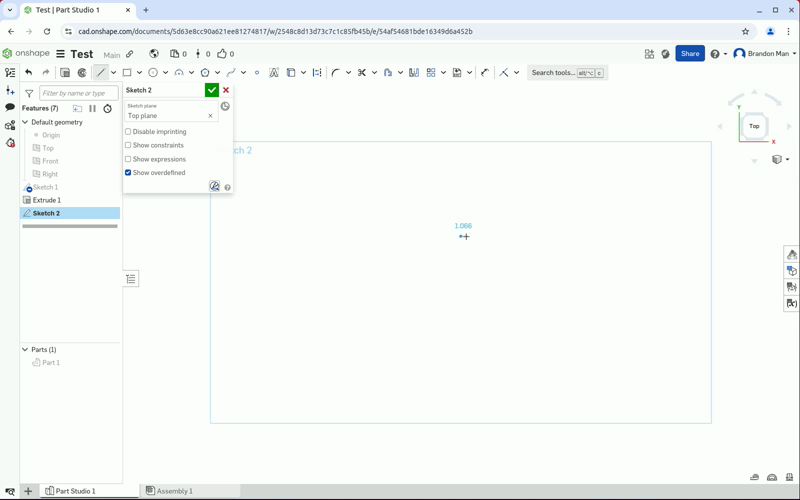
scroll(6)
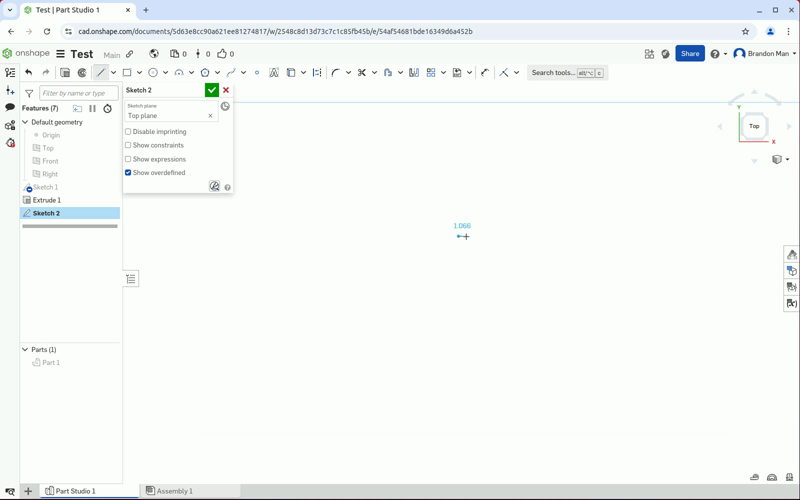
scroll(6)
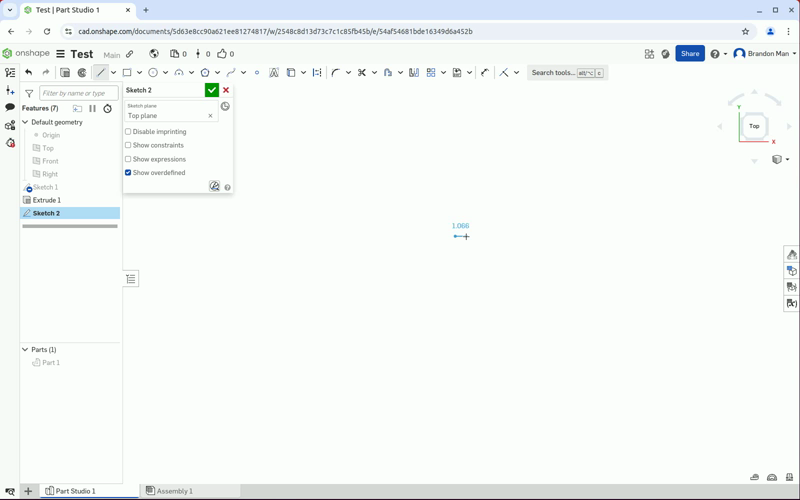
scroll(6)
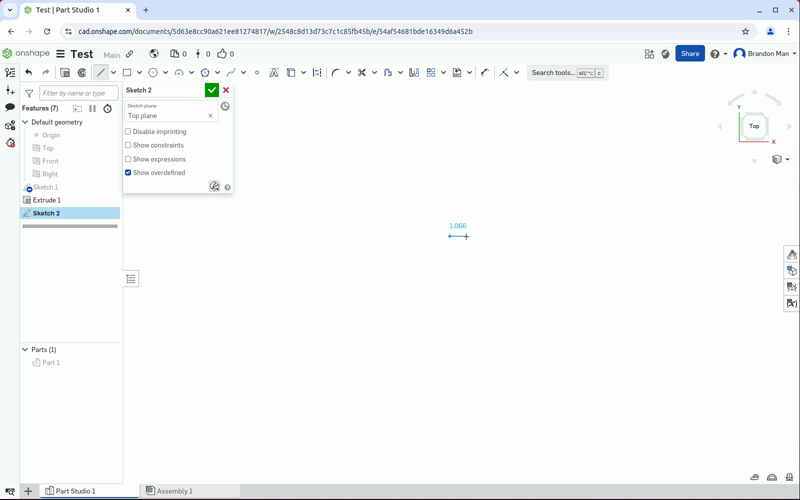
scroll(6)
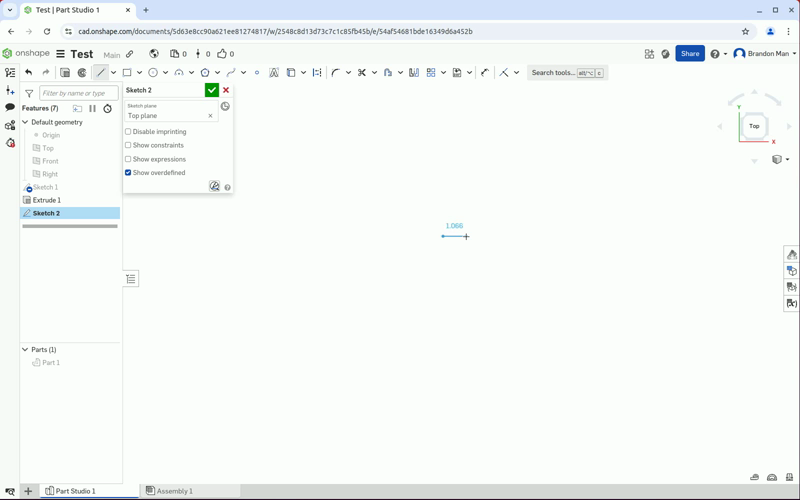
scroll(6)
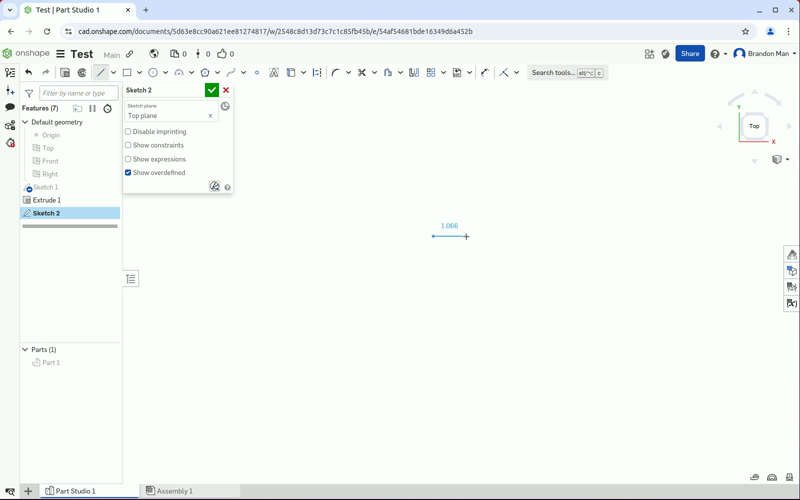
scroll(6)
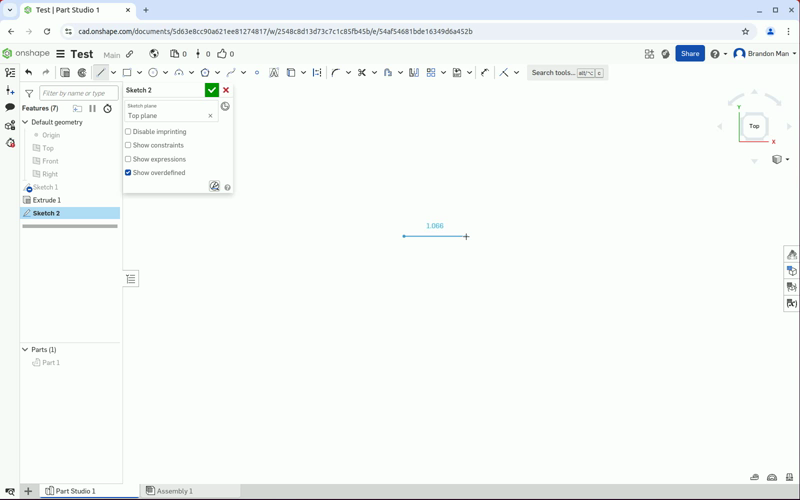
click(466, 236)
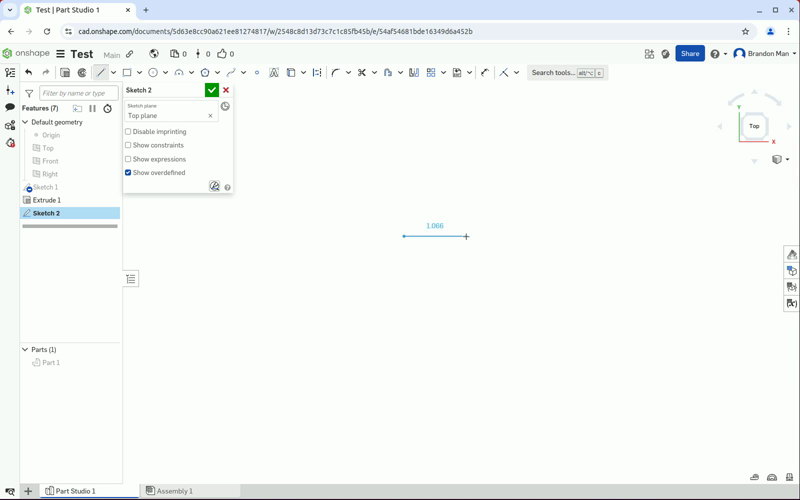
scroll(-6)
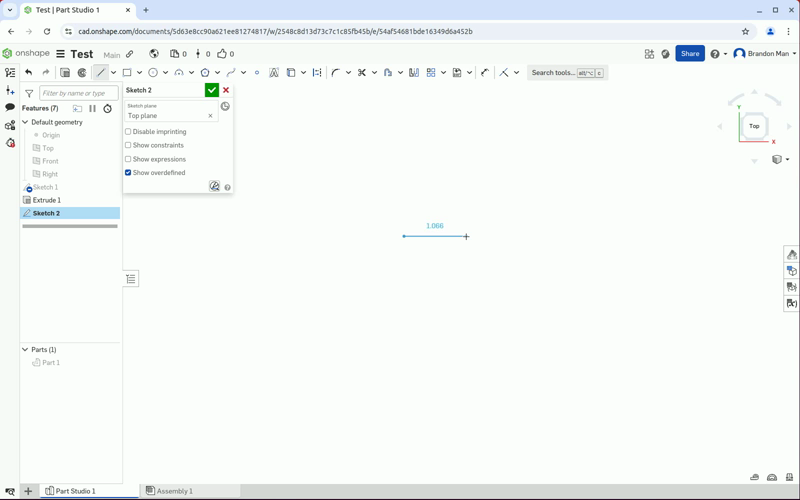
scroll(-6)
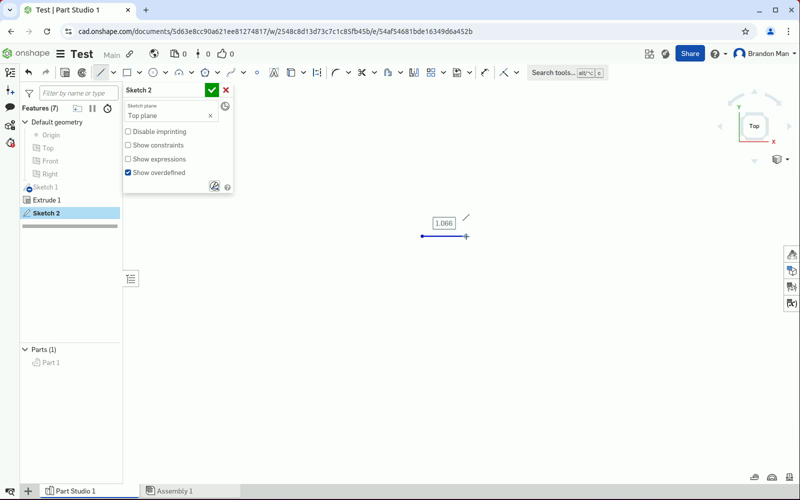
scroll(-6)
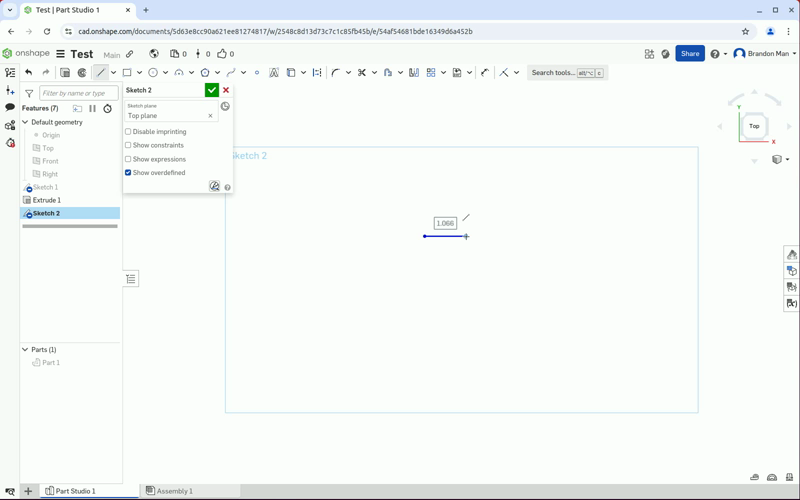
scroll(-6)
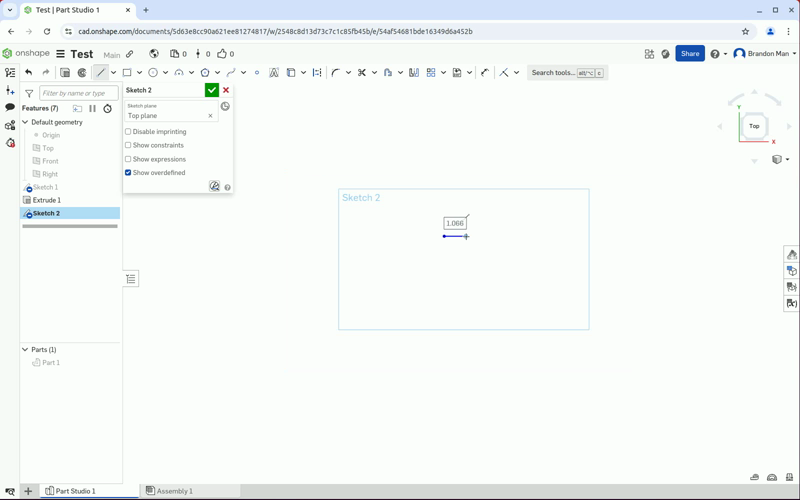
scroll(-6)
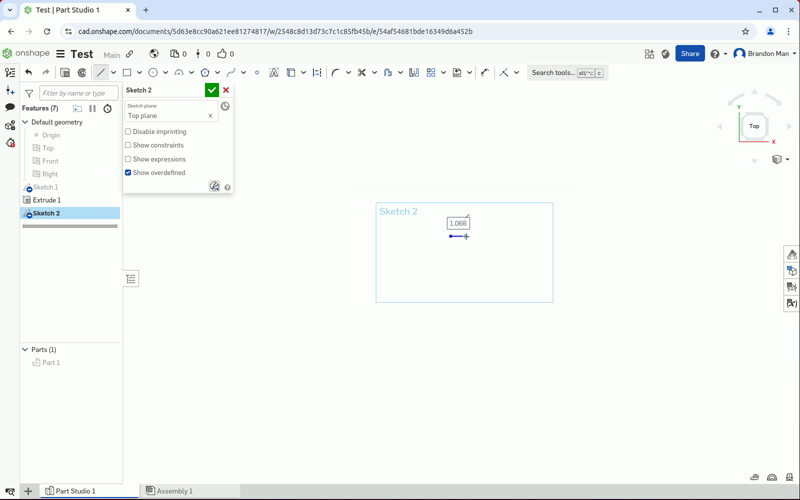
scroll(-6)
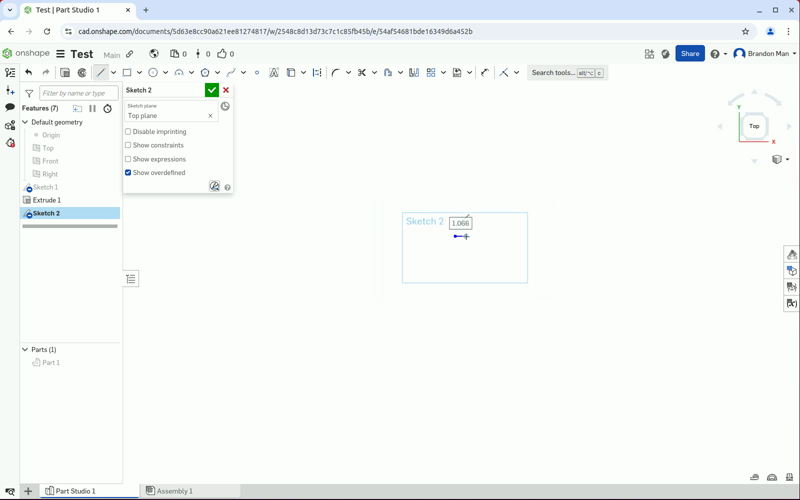
scroll(-6)
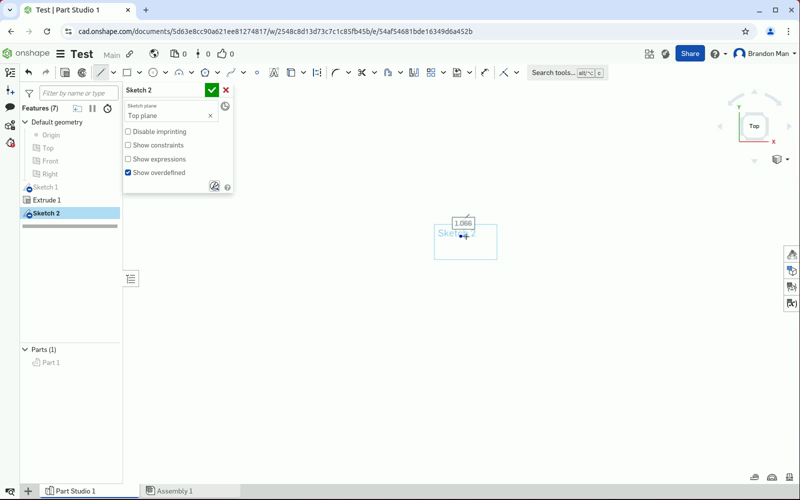
key_up(shift)
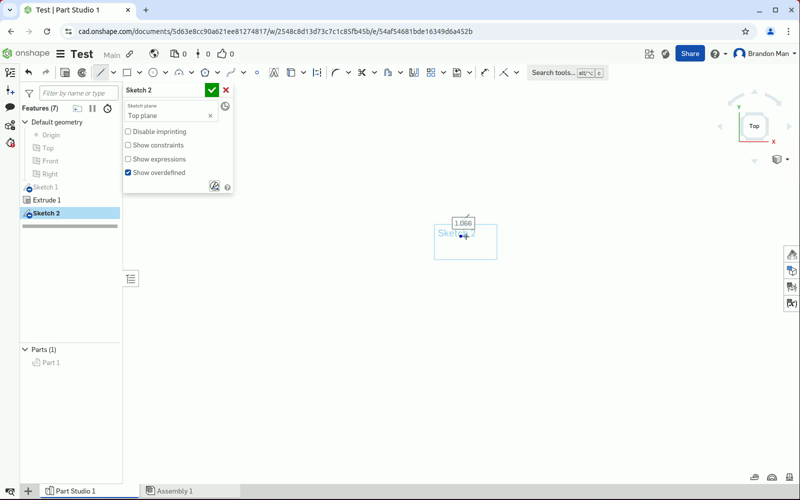
key_down(shift)
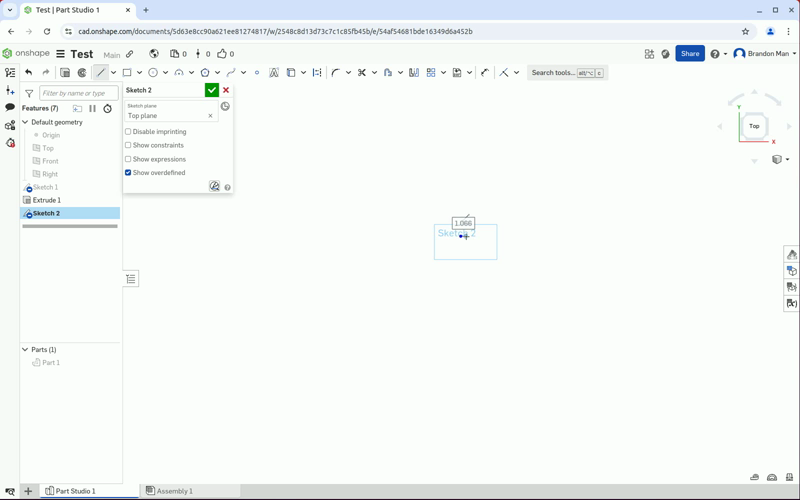
mouse_move(496, 236)
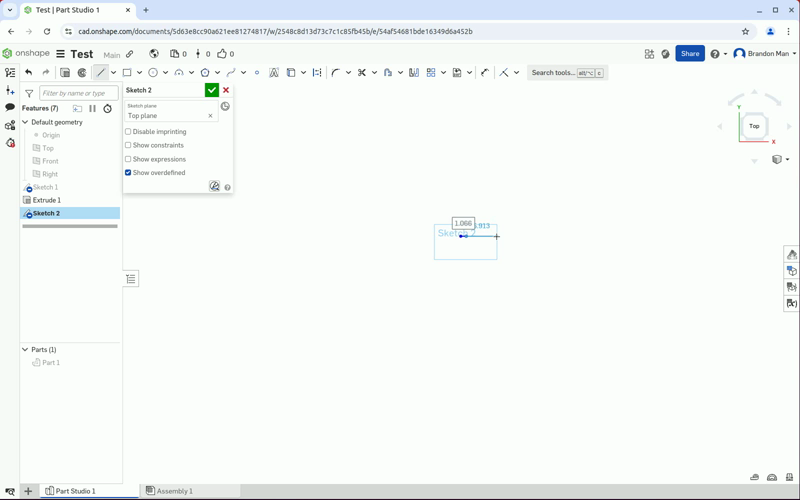
mouse_move(466, 230)
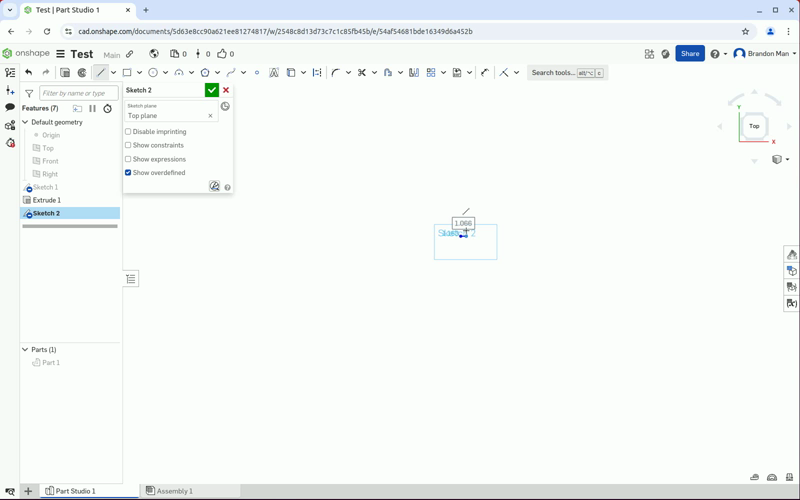
scroll(6)
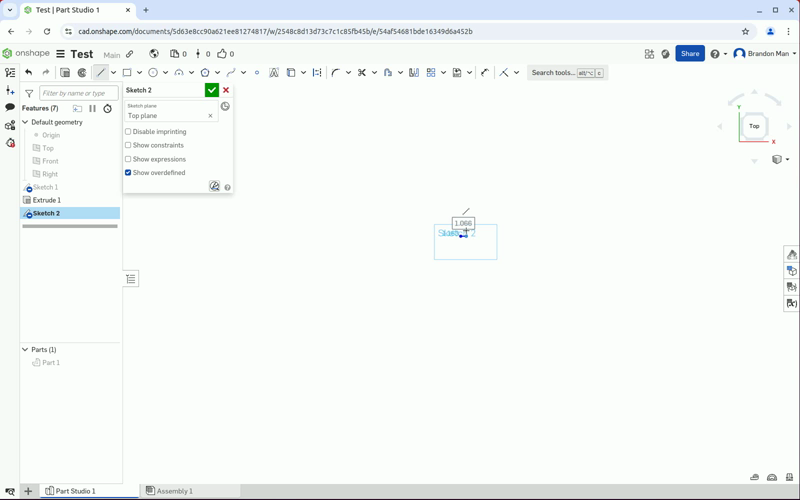
scroll(6)
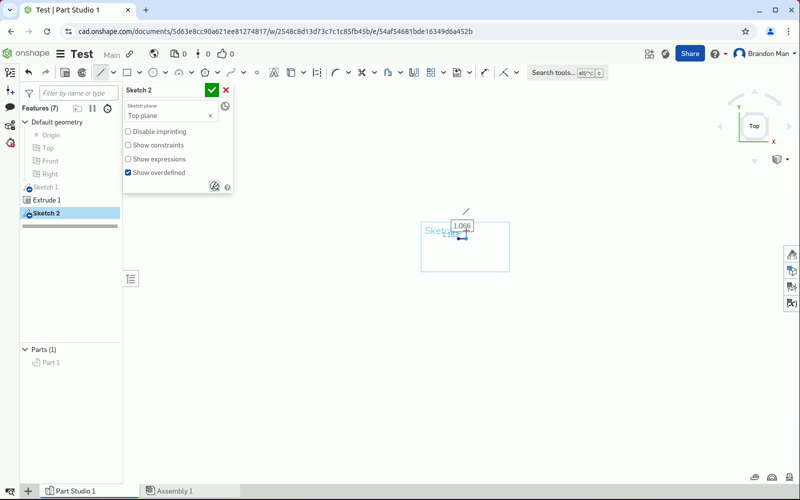
scroll(6)
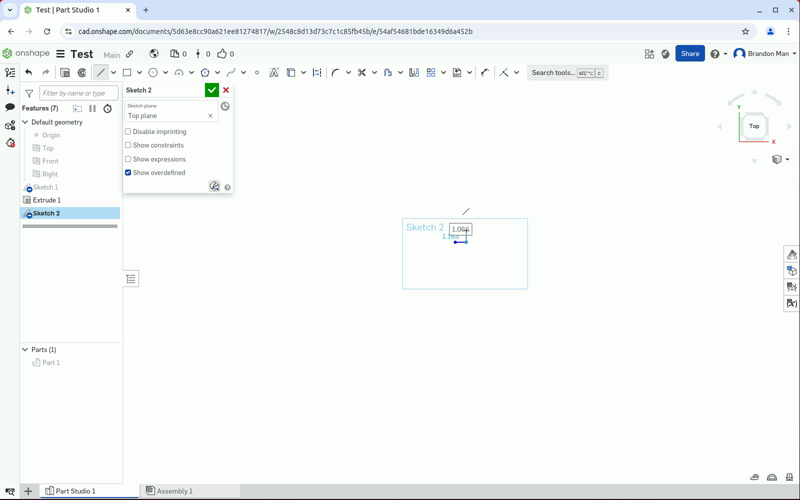
scroll(6)
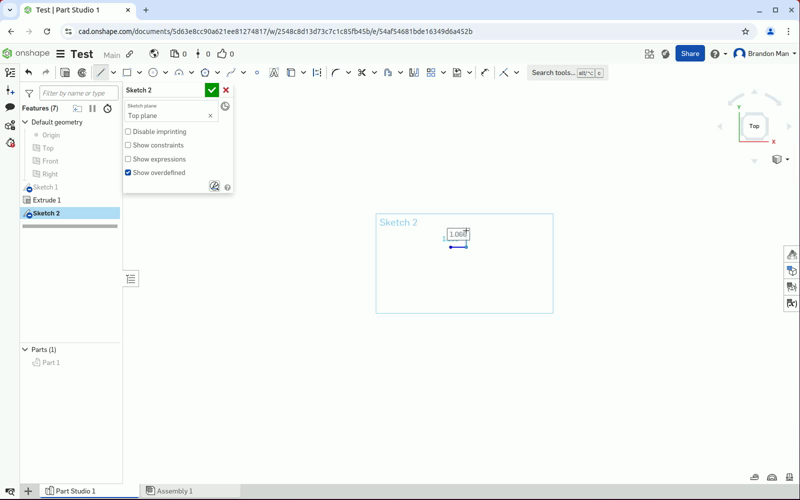
scroll(6)
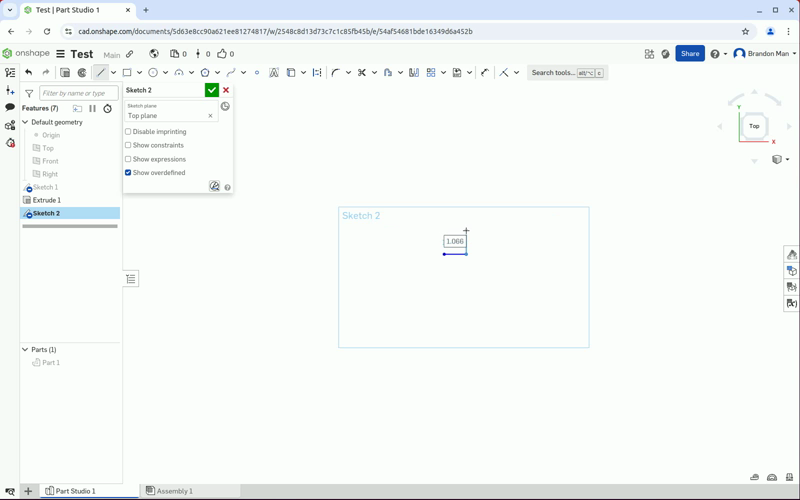
scroll(6)
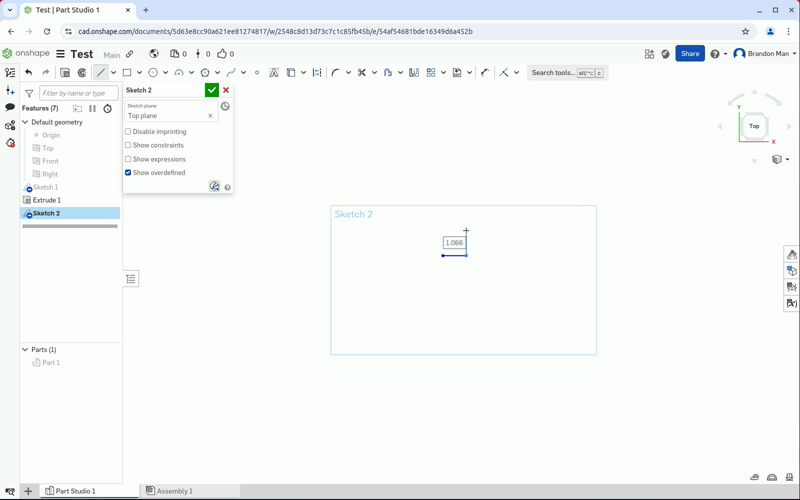
scroll(6)
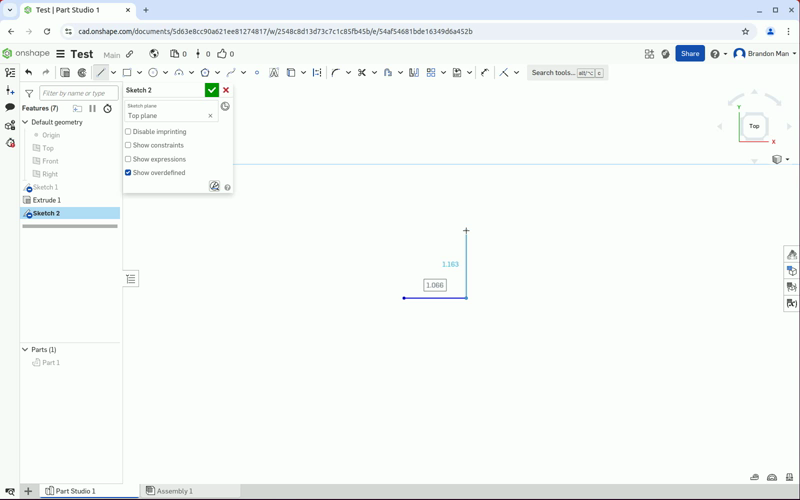
click(466, 230)
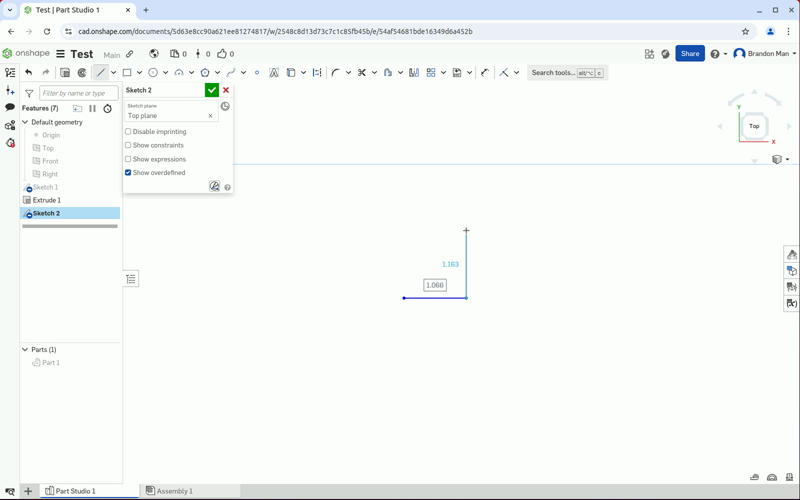
scroll(-6)
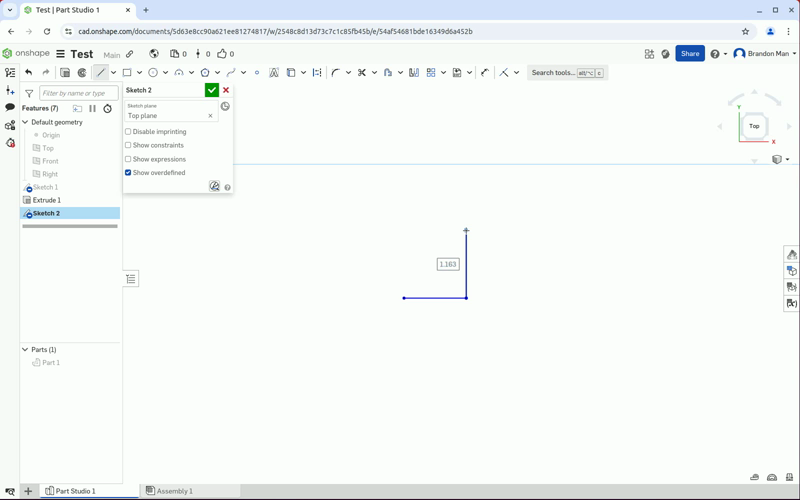
scroll(-6)
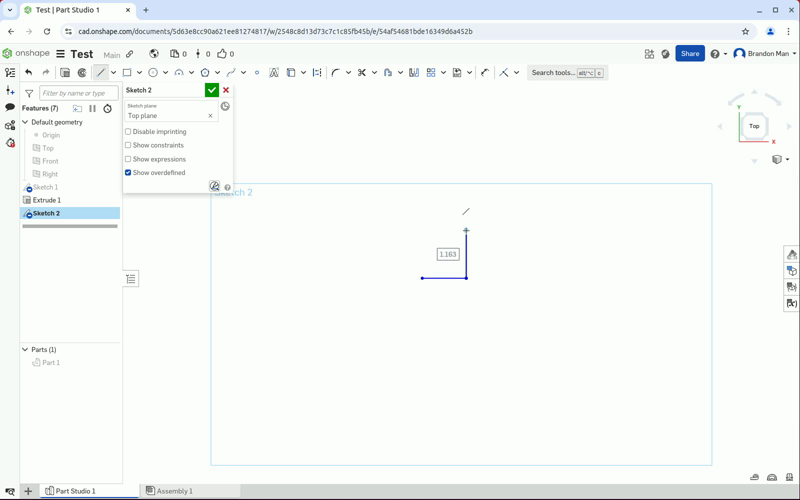
scroll(-6)
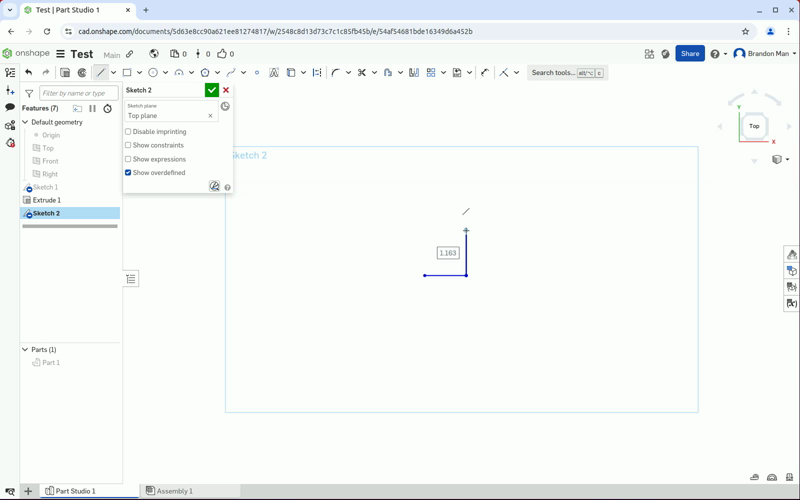
scroll(-6)
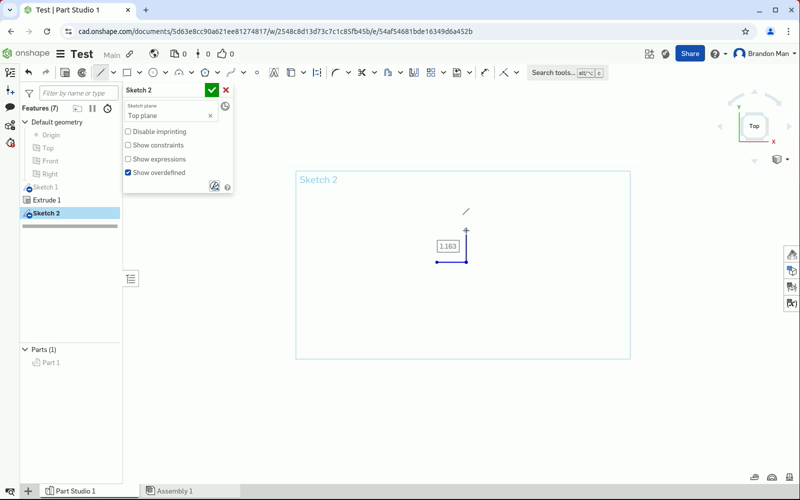
scroll(-6)
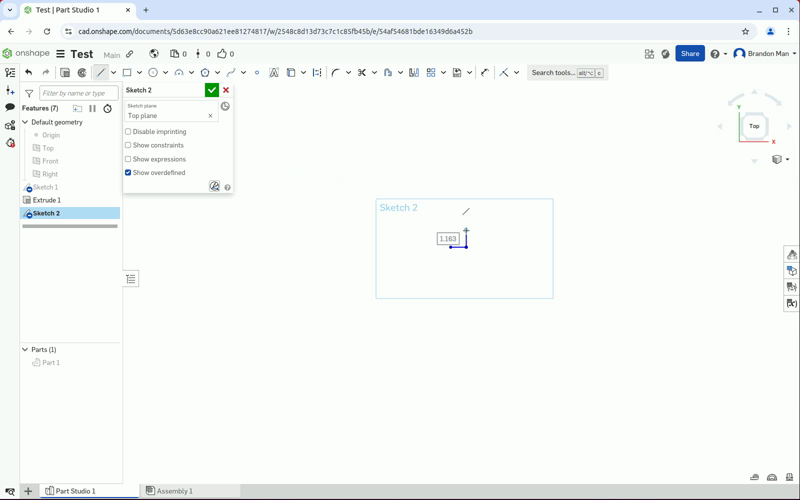
scroll(-6)
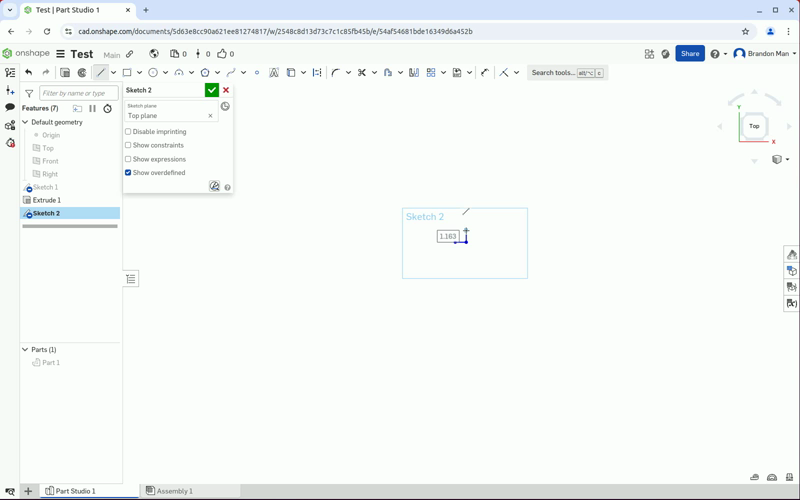
scroll(-6)
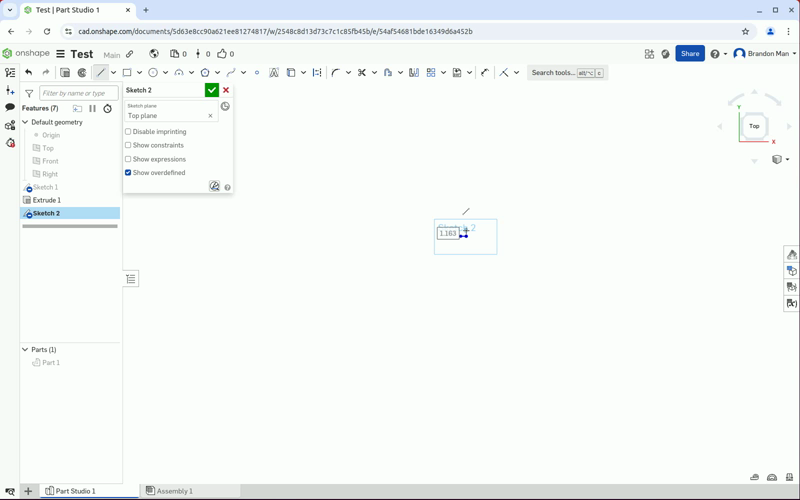
key_up(shift)
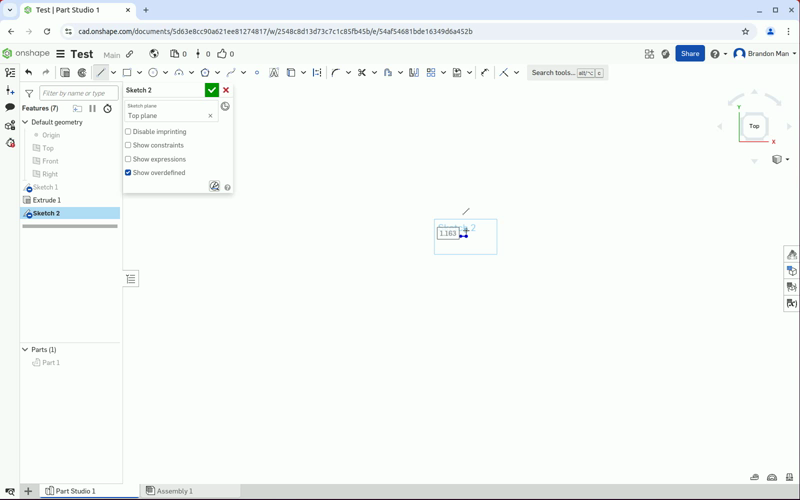
key_down(shift)
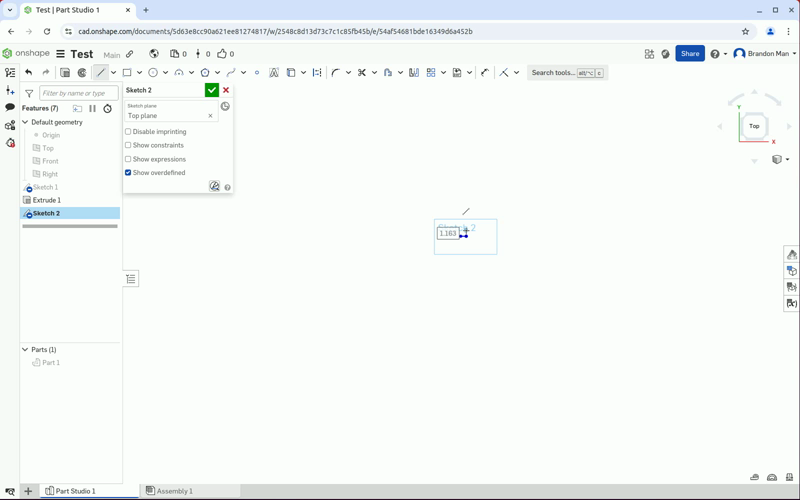
mouse_move(496, 230)
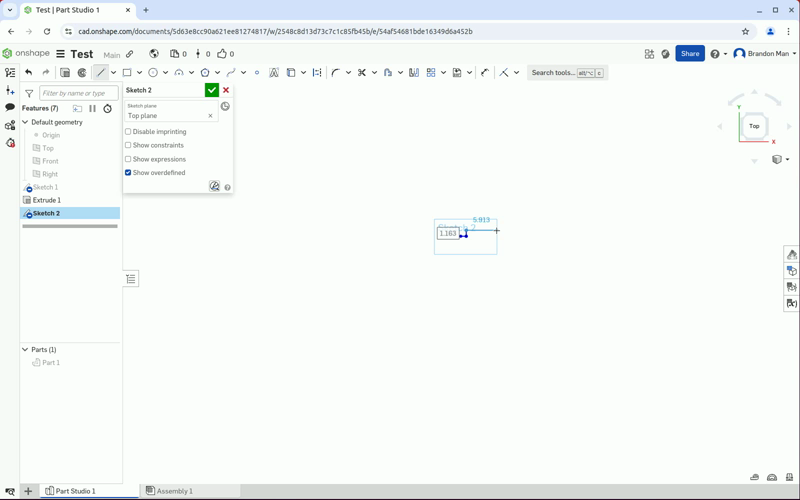
mouse_move(460, 230)
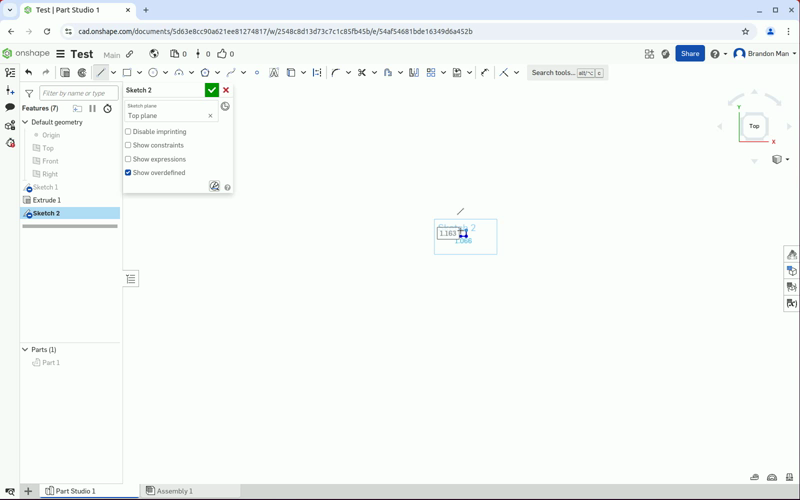
scroll(6)
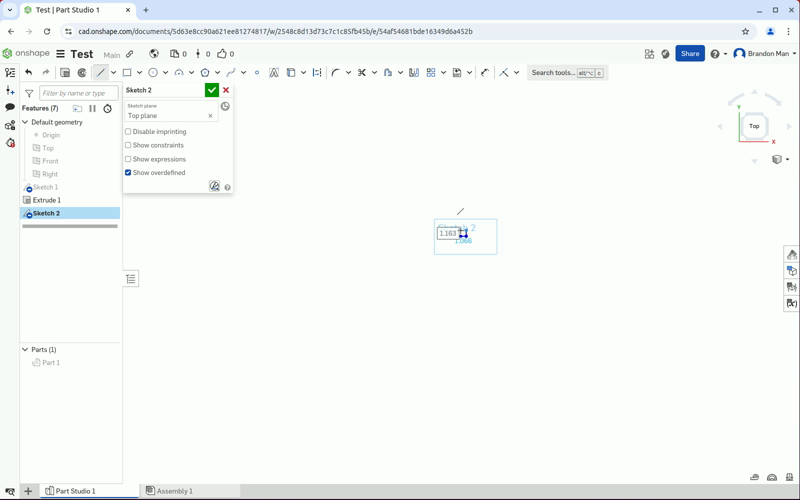
scroll(6)
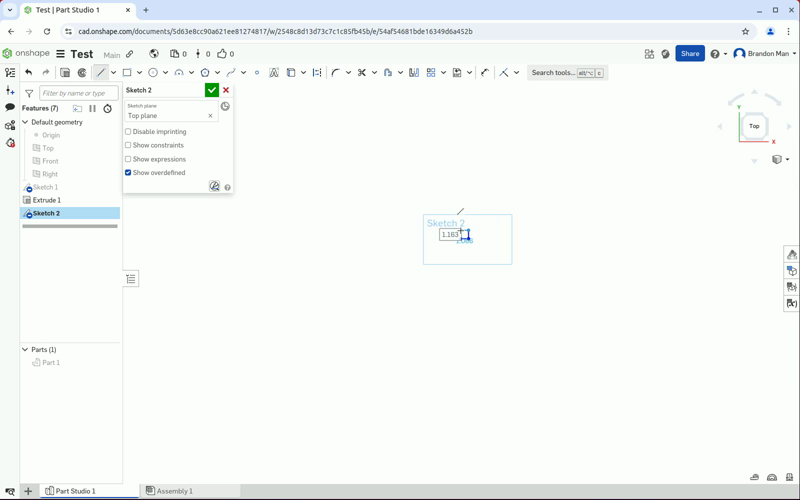
scroll(6)
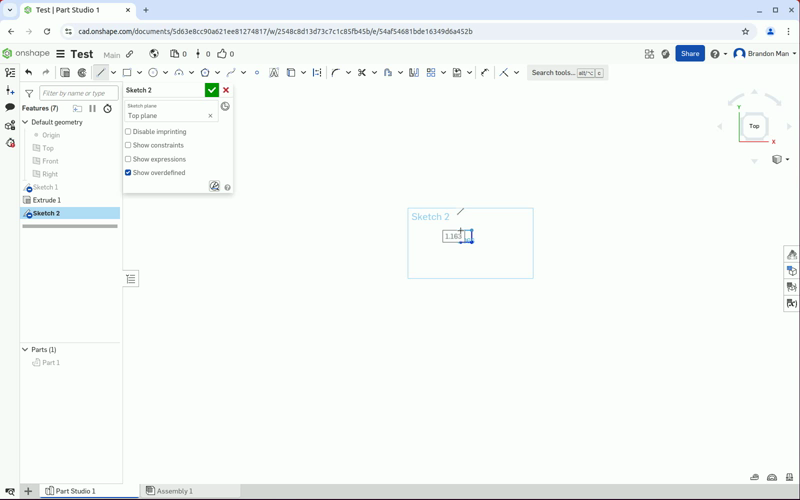
scroll(6)
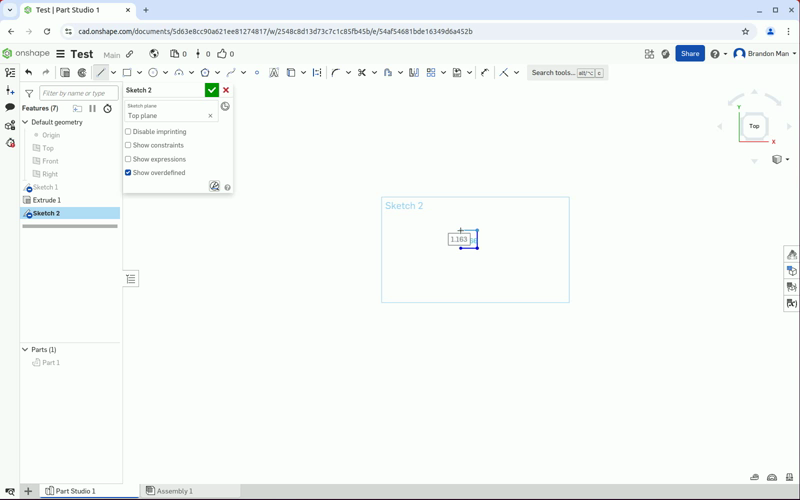
scroll(6)
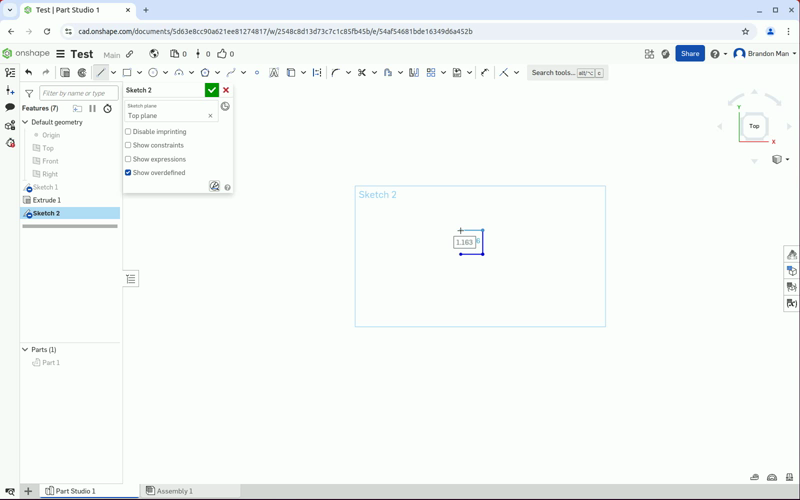
scroll(6)
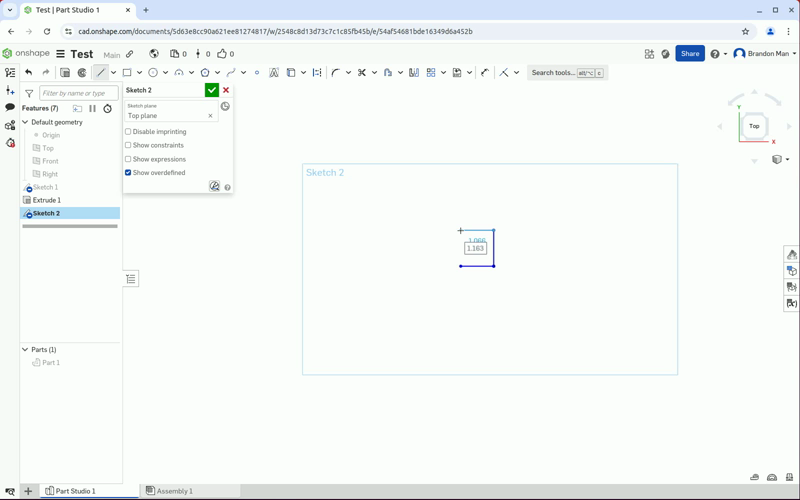
scroll(6)
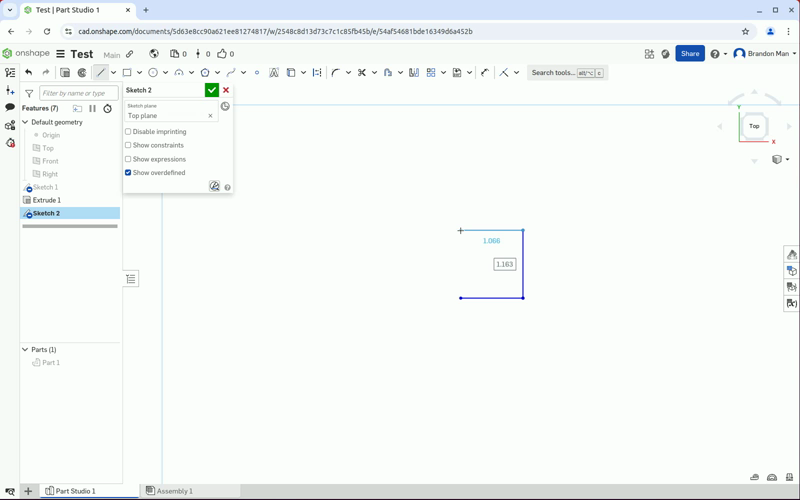
click(460, 230)
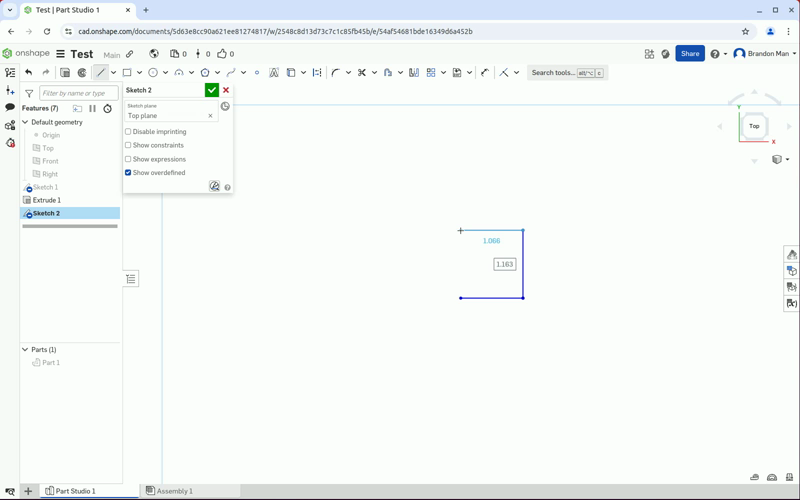
scroll(-6)
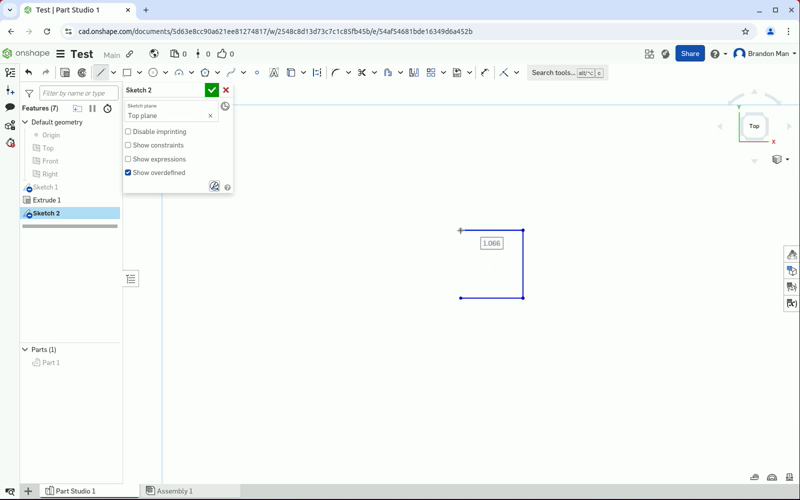
scroll(-6)
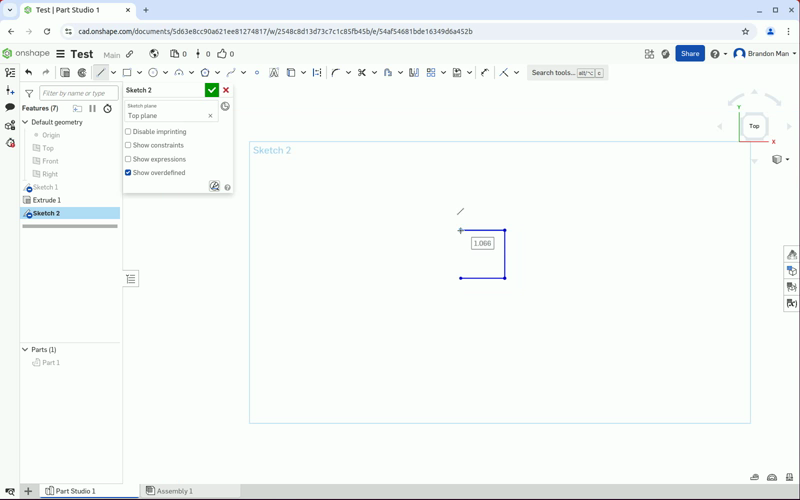
scroll(-6)
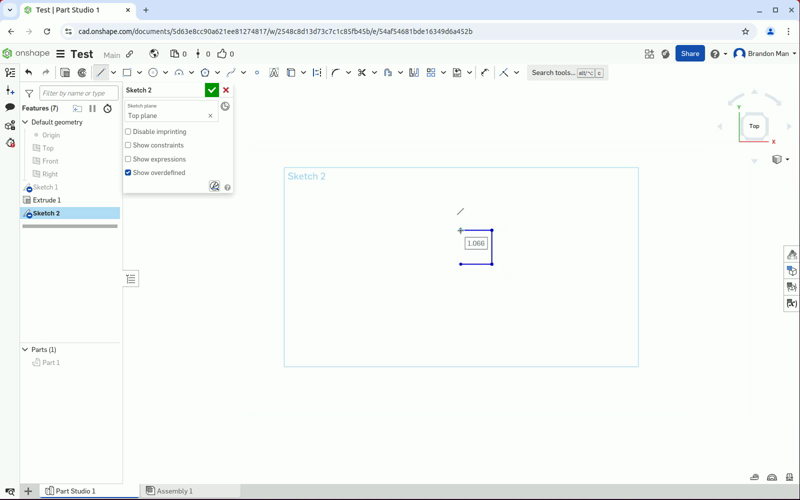
scroll(-6)
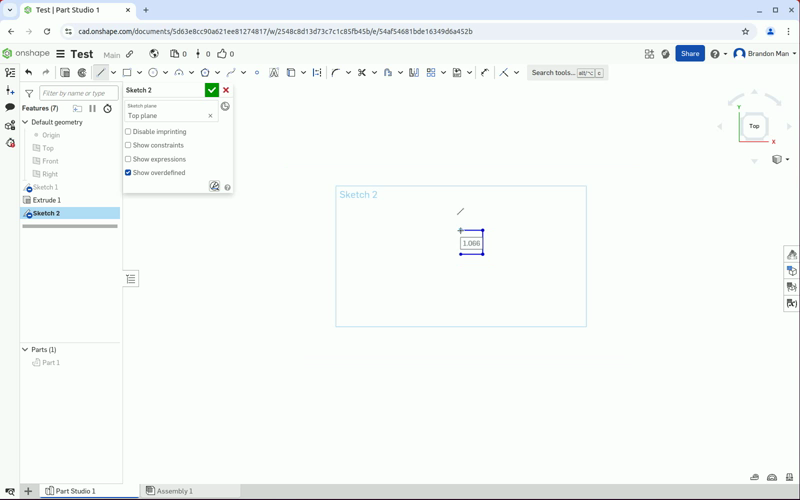
scroll(-6)
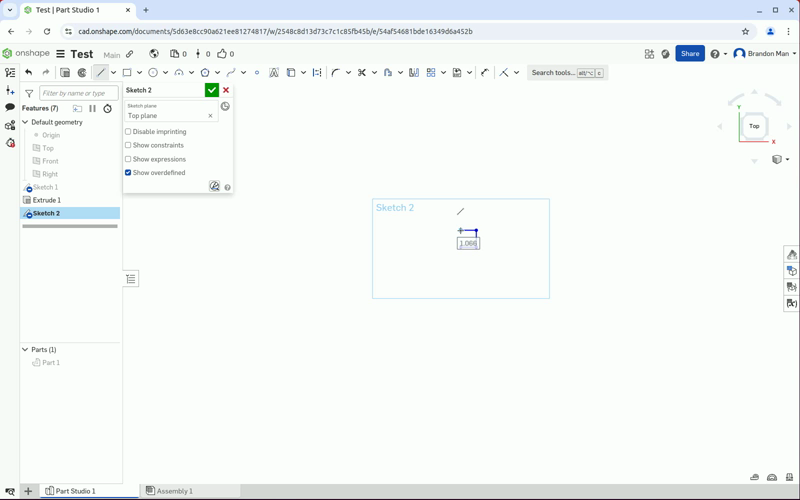
scroll(-6)
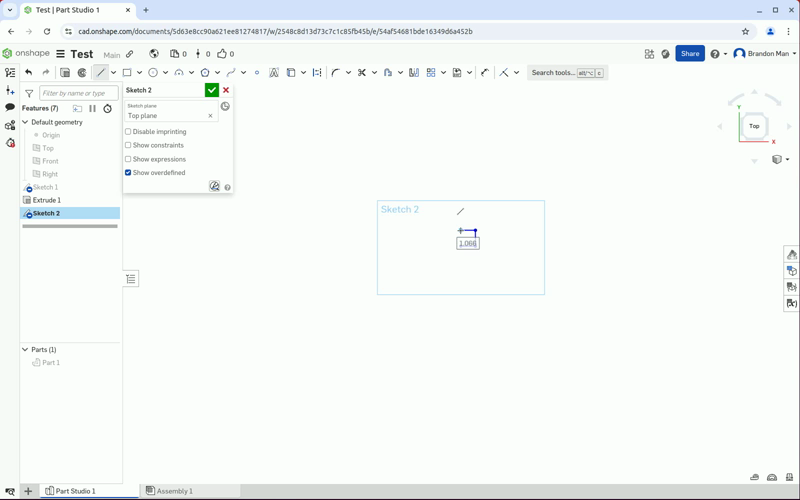
scroll(-6)
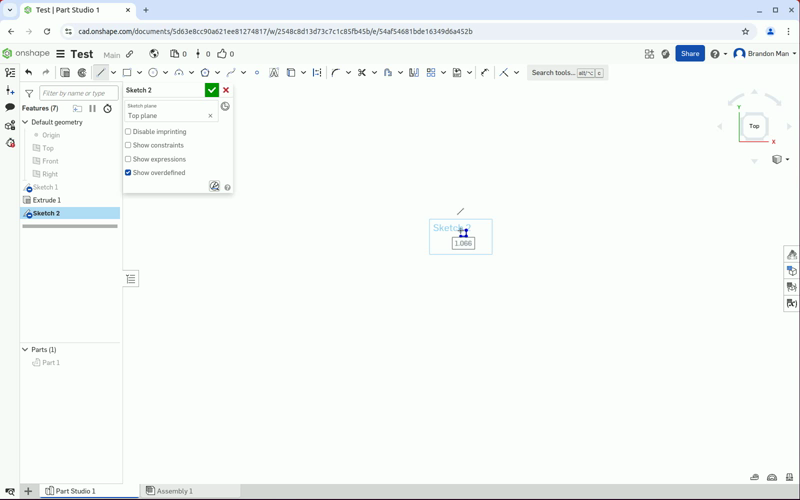
key_up(shift)
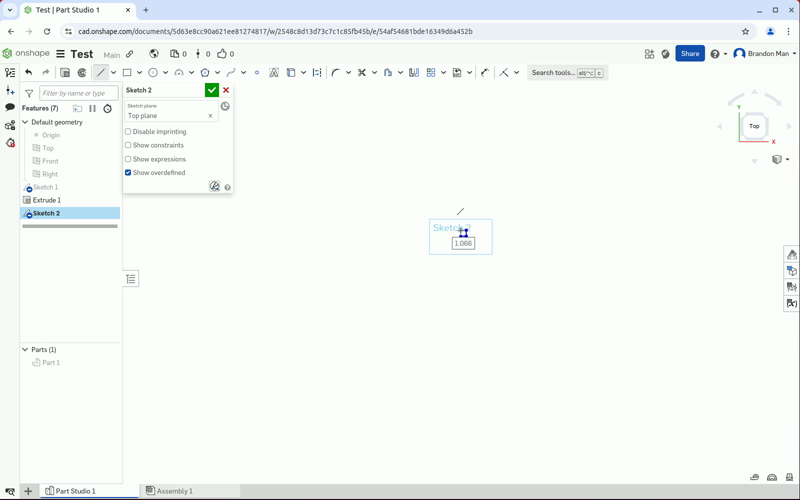
mouse_move(490, 230)
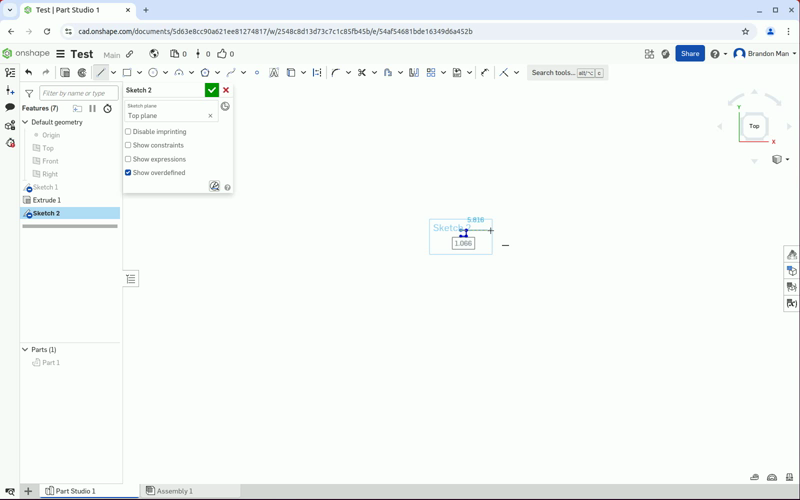
key_down(shift)
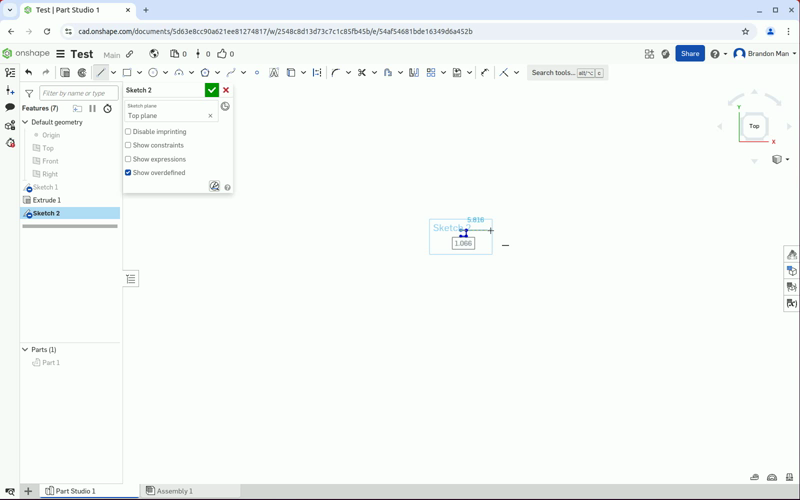
mouse_move(460, 236)
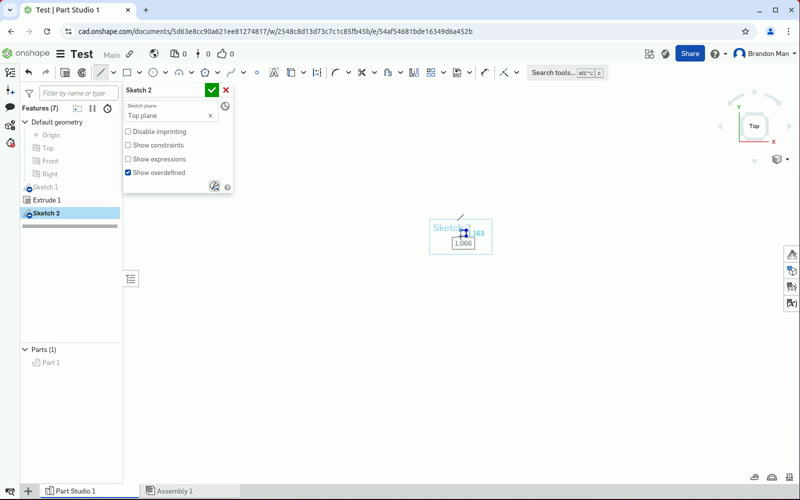
scroll(6)
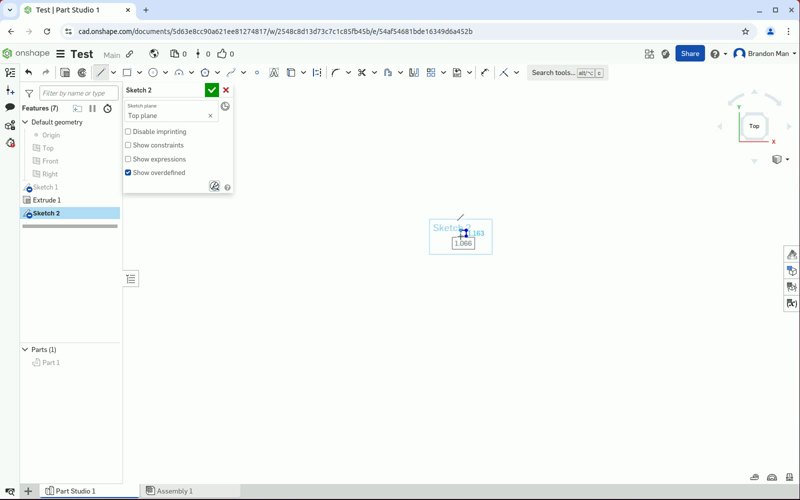
scroll(6)
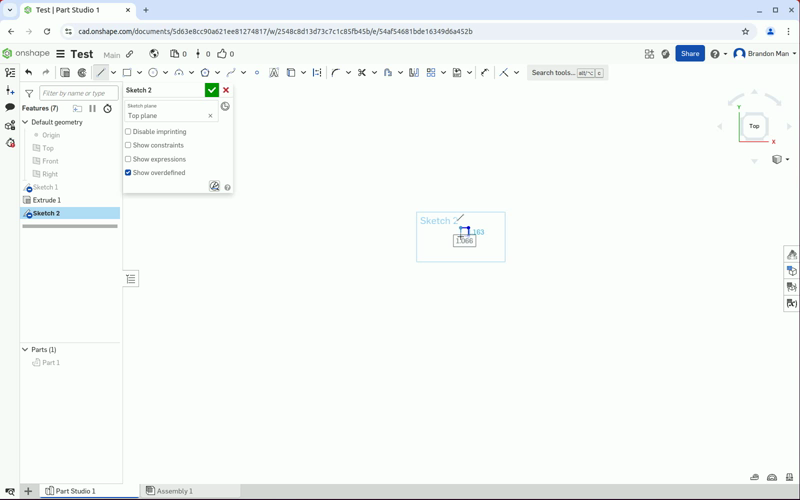
scroll(6)
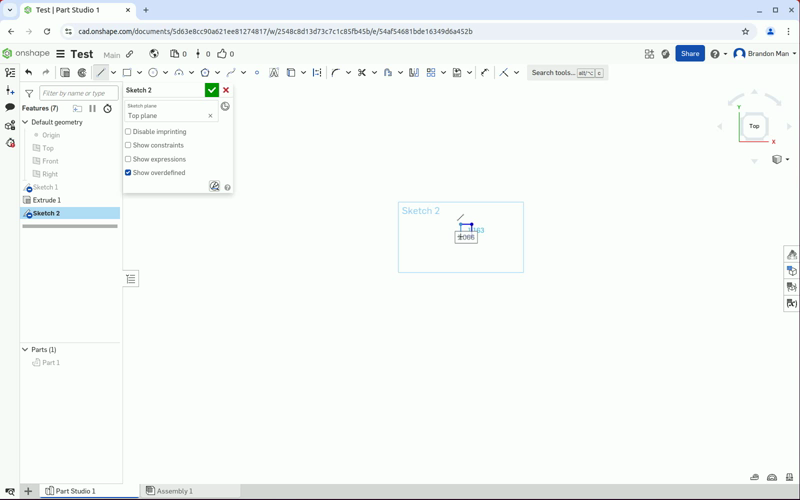
scroll(6)
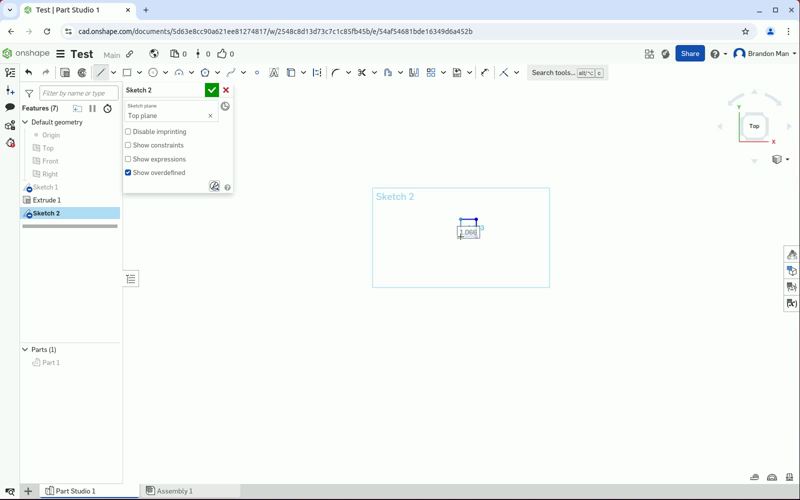
scroll(6)
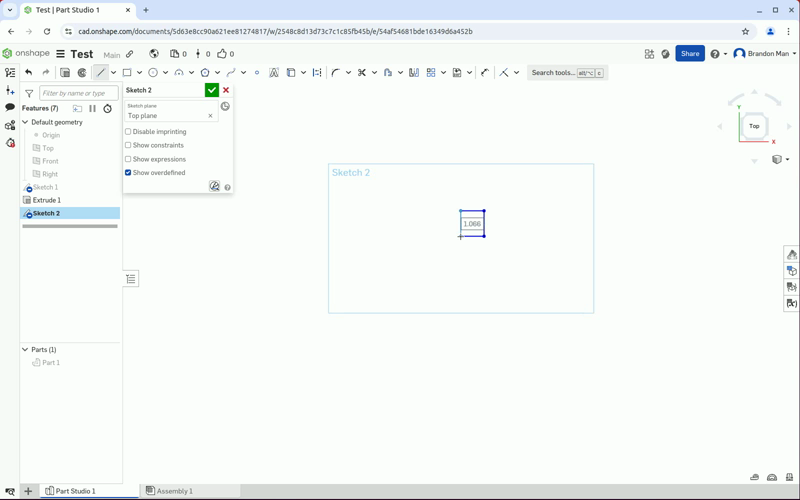
scroll(6)
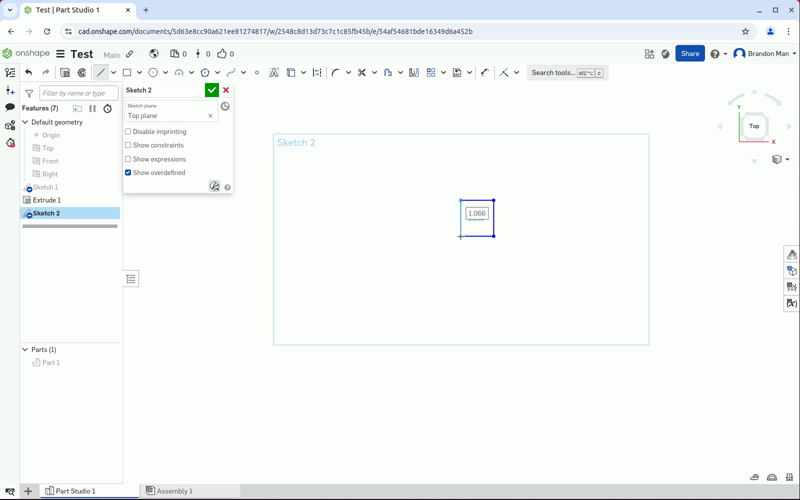
scroll(6)
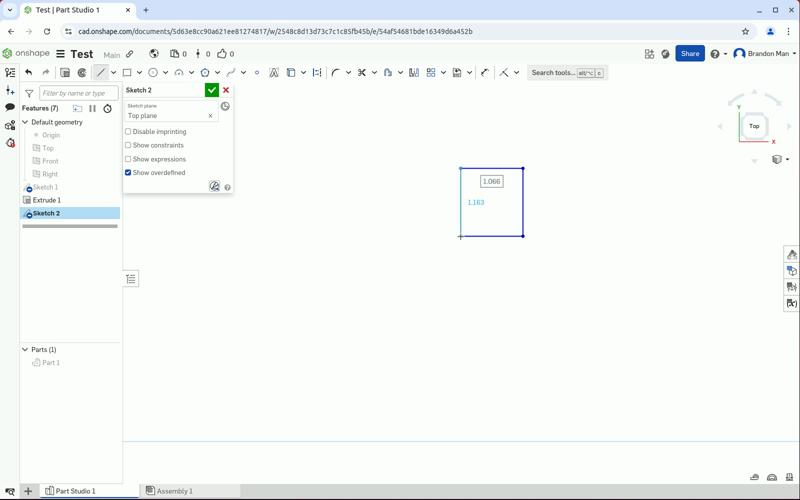
key_up(shift)
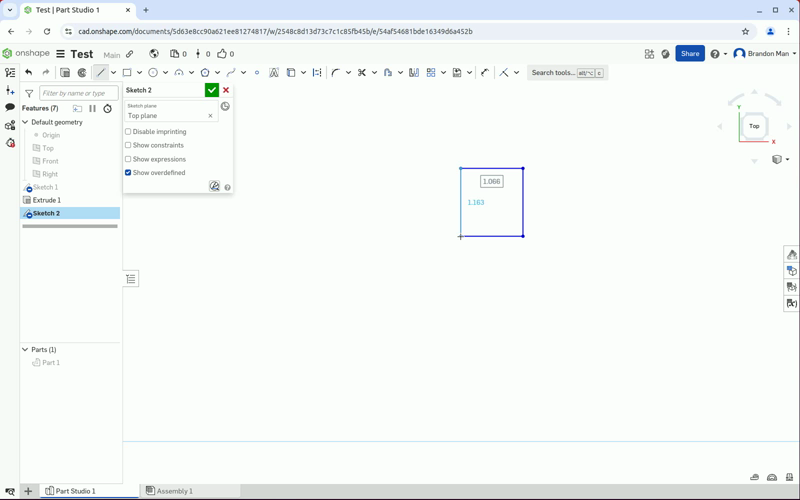
click(460, 236)
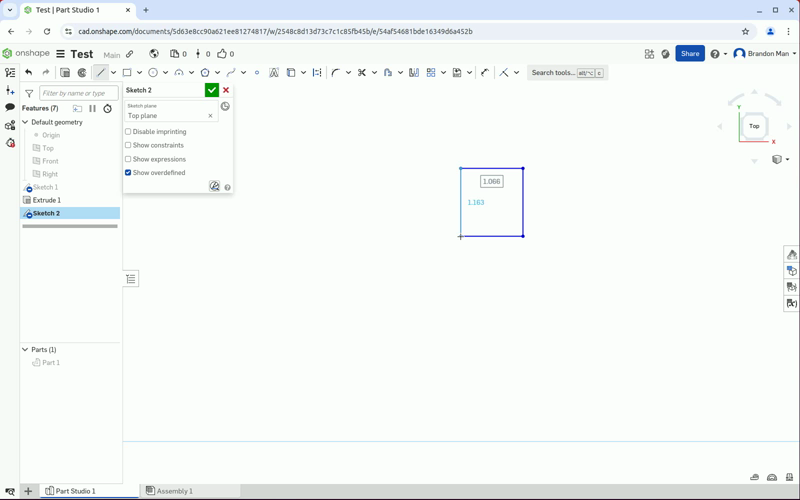
scroll(-6)
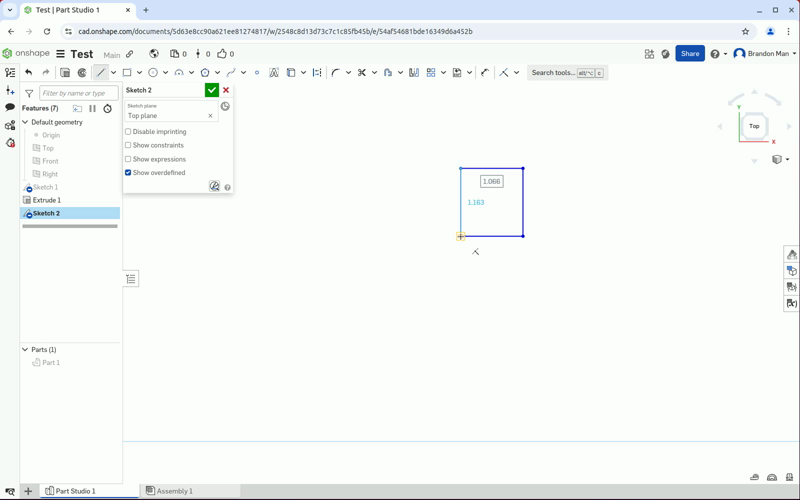
scroll(-6)
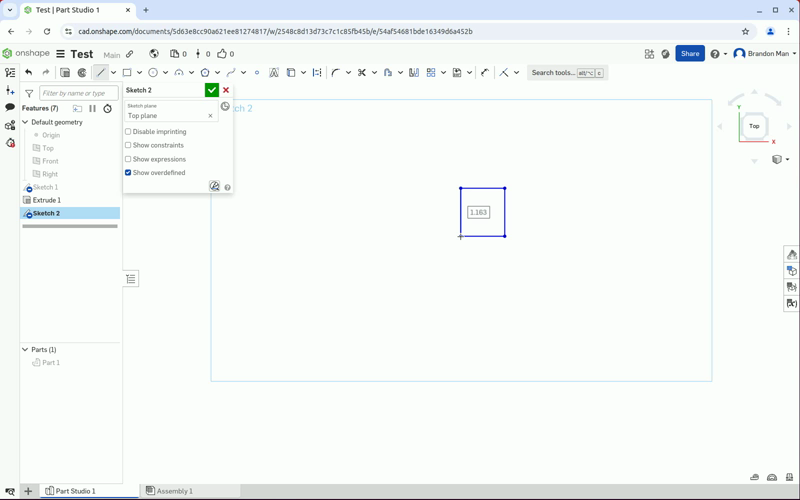
scroll(-6)
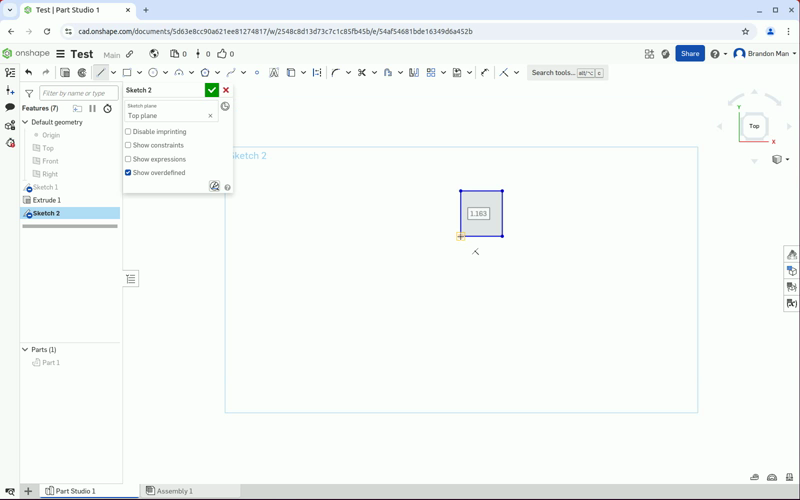
scroll(-6)
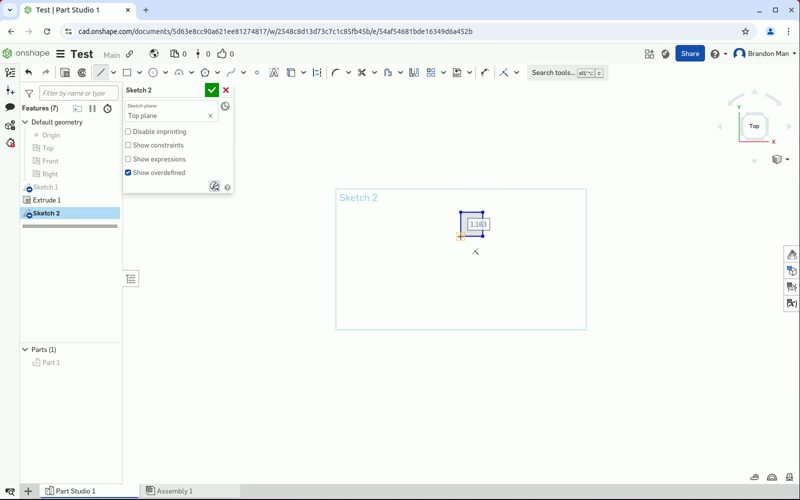
scroll(-6)
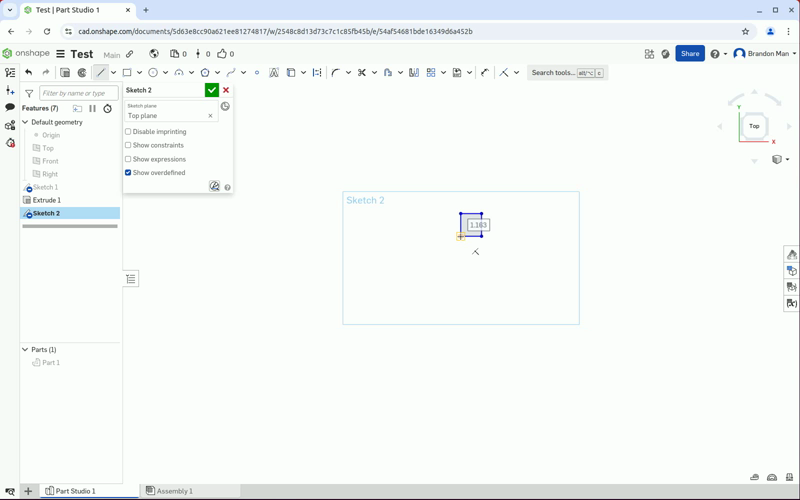
scroll(-6)
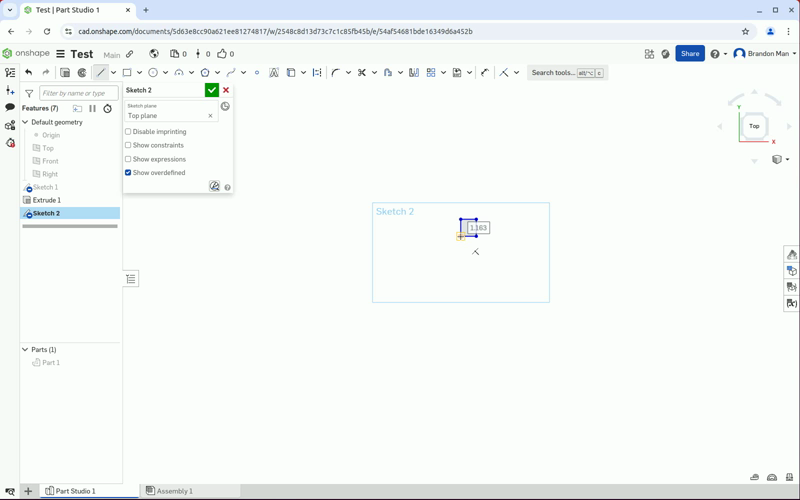
scroll(-6)
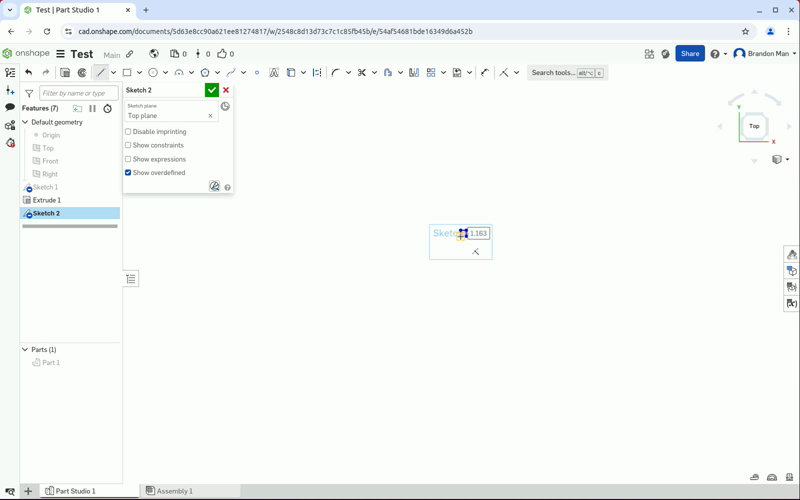
key(esc)
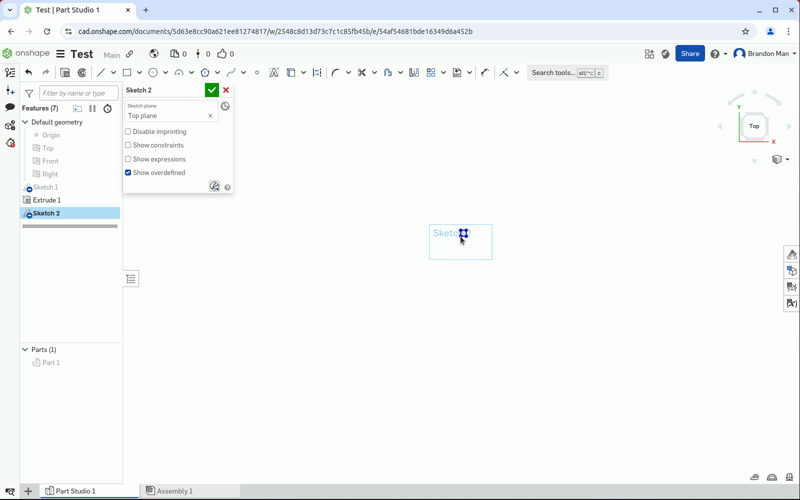
mouse_move(465, 235)
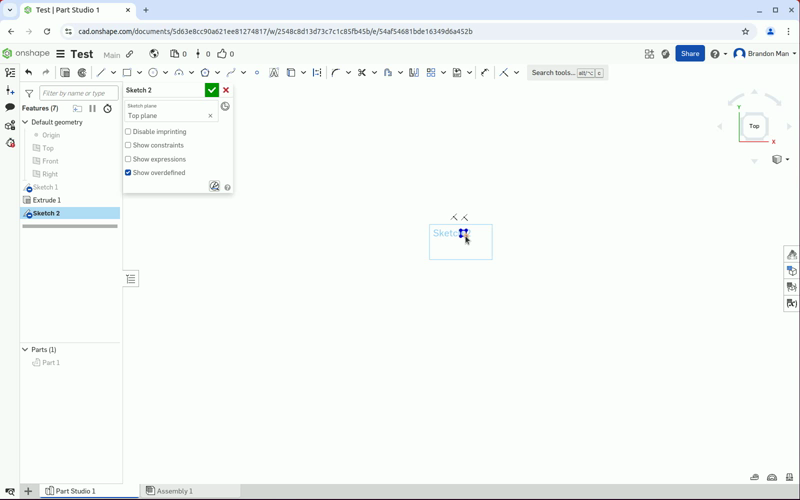
scroll(6)
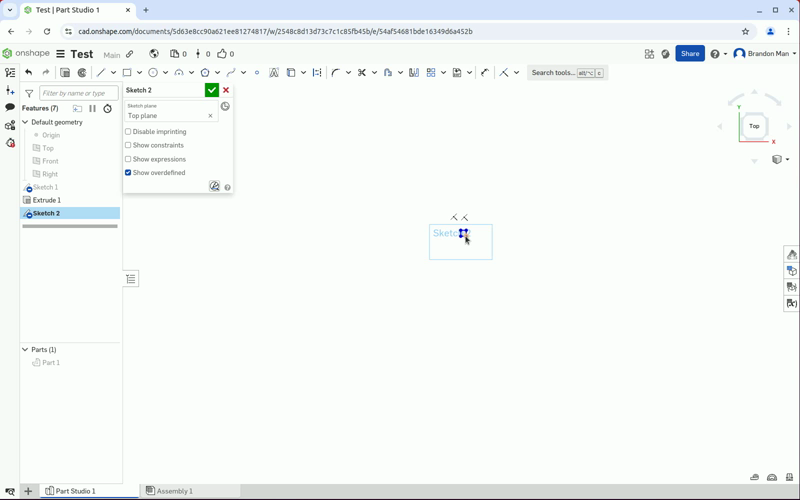
scroll(6)
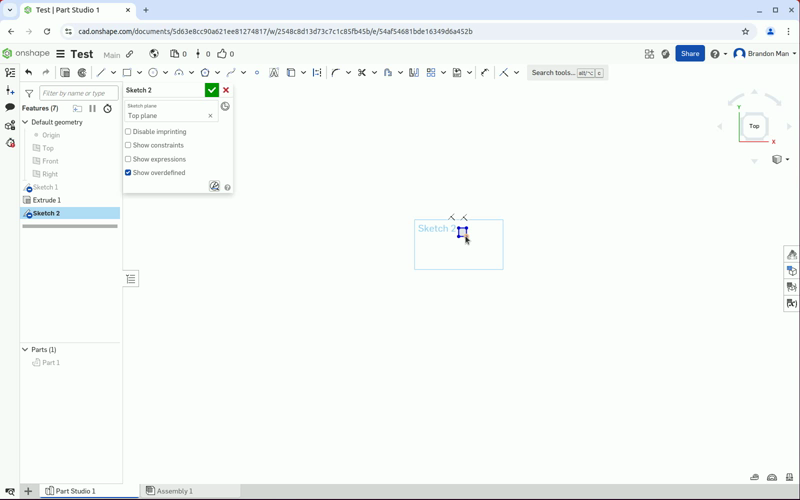
scroll(6)
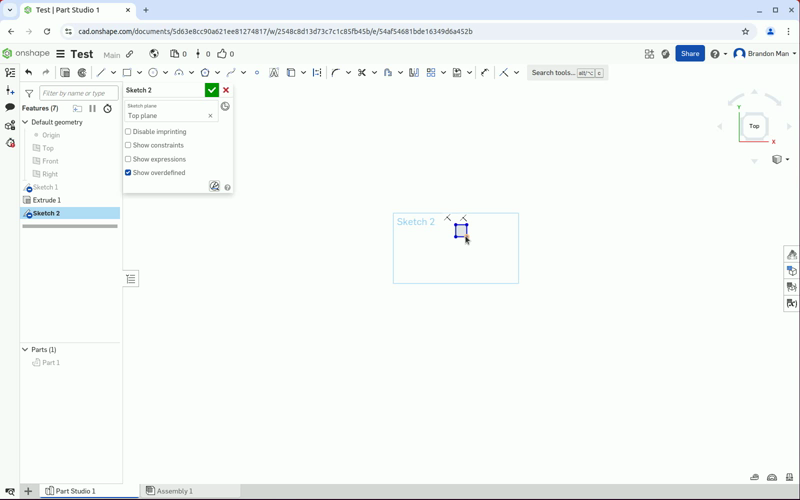
scroll(6)
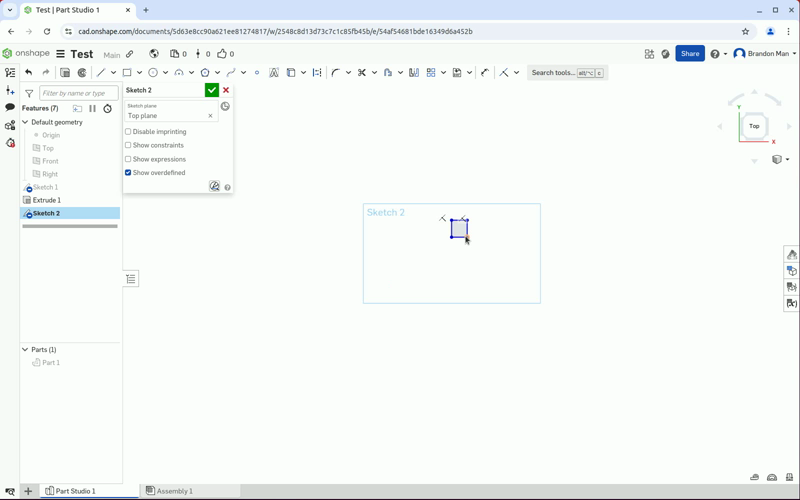
scroll(6)
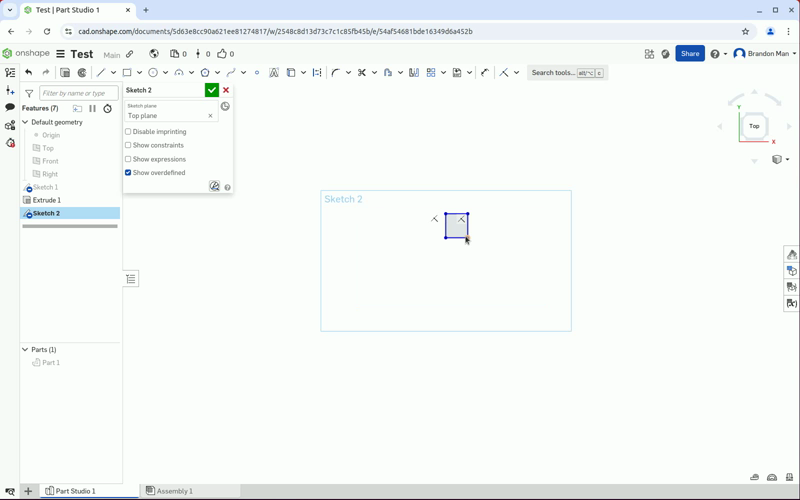
scroll(6)
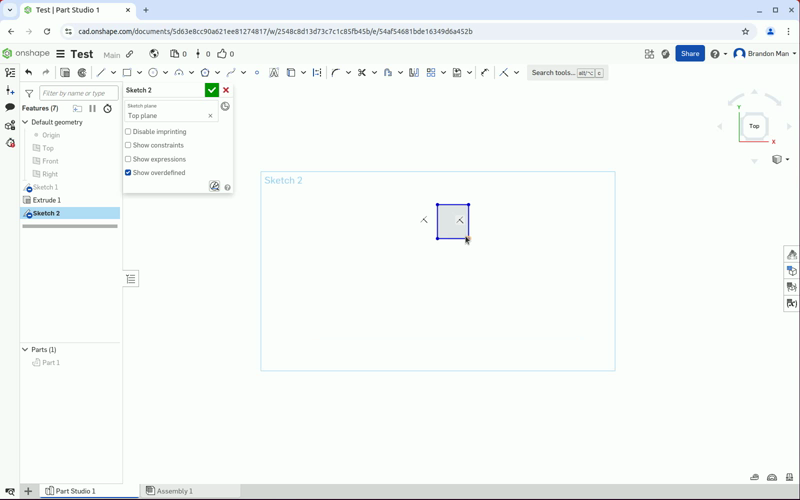
scroll(6)
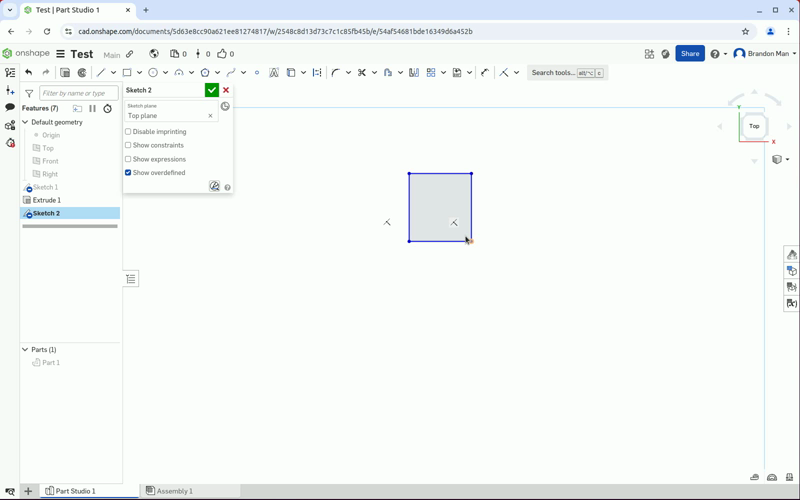
click(465, 235)
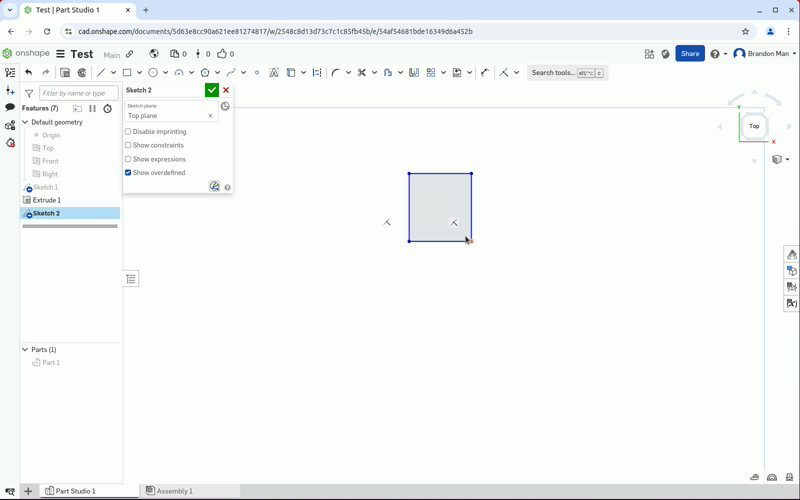
scroll(-6)
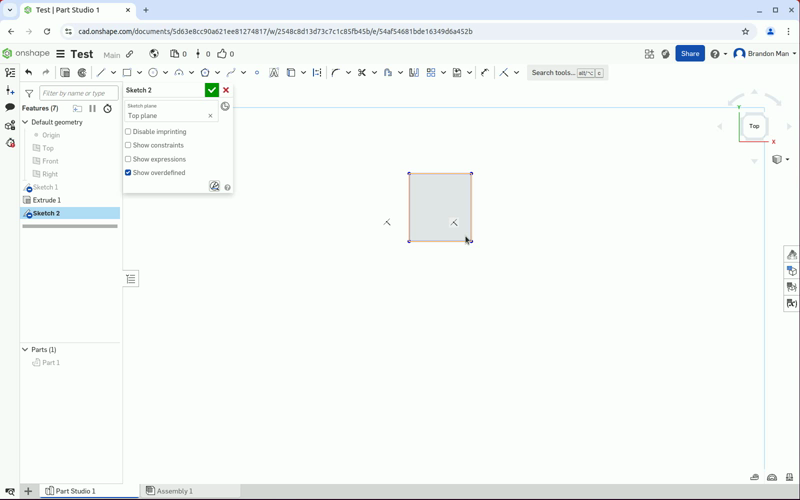
scroll(-6)
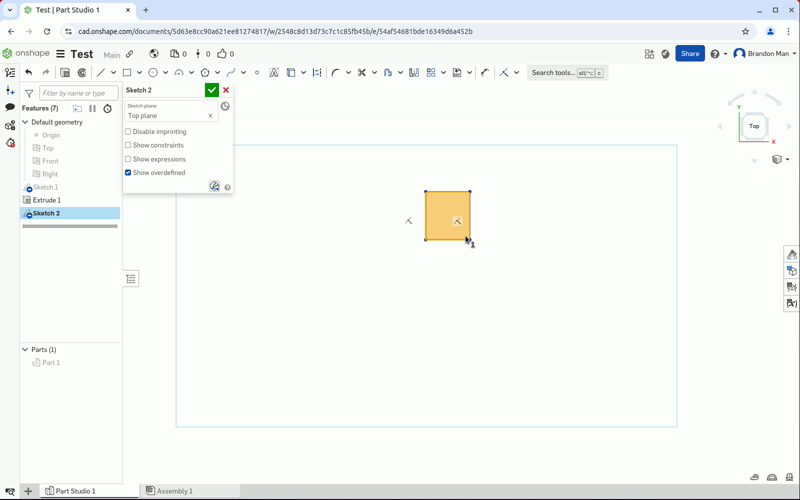
scroll(-6)
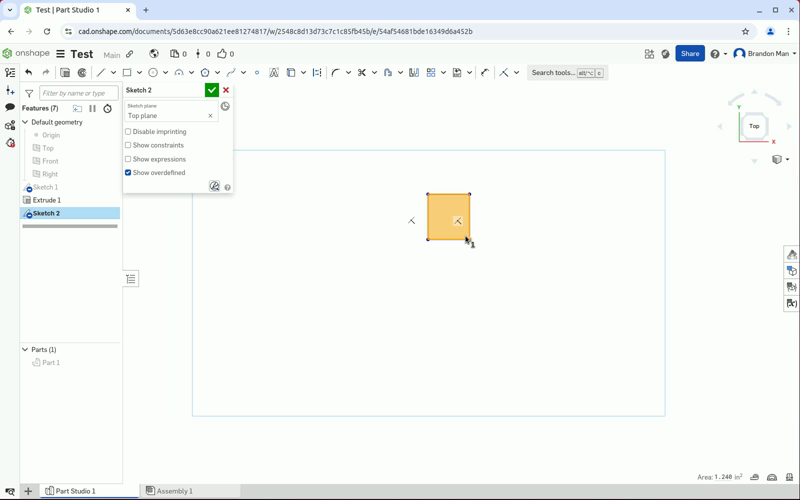
scroll(-6)
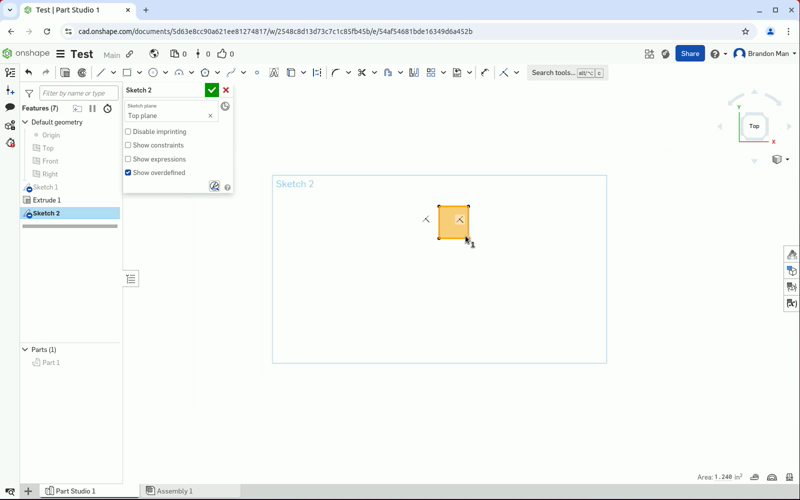
scroll(-6)
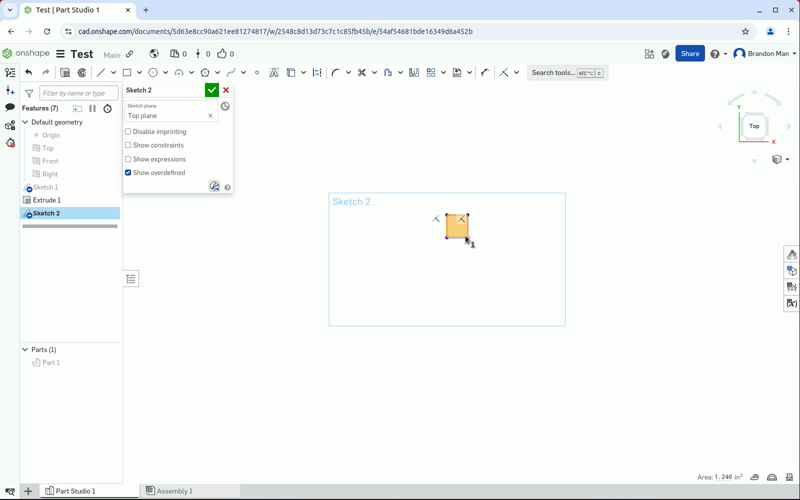
scroll(-6)
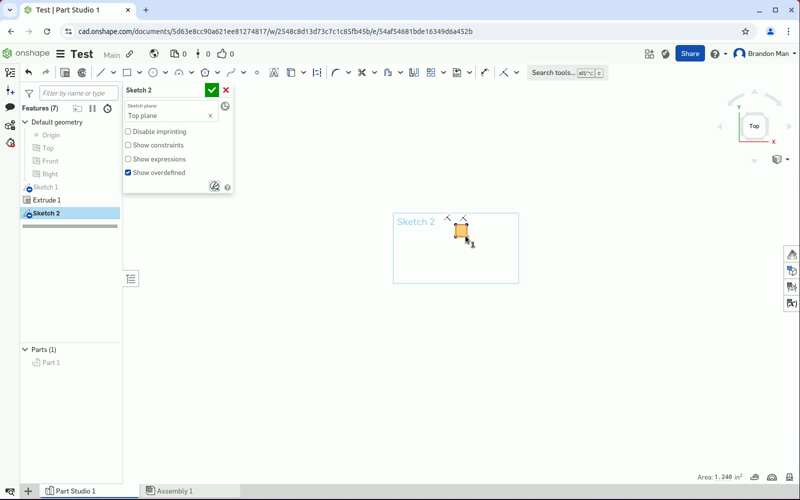
scroll(-6)
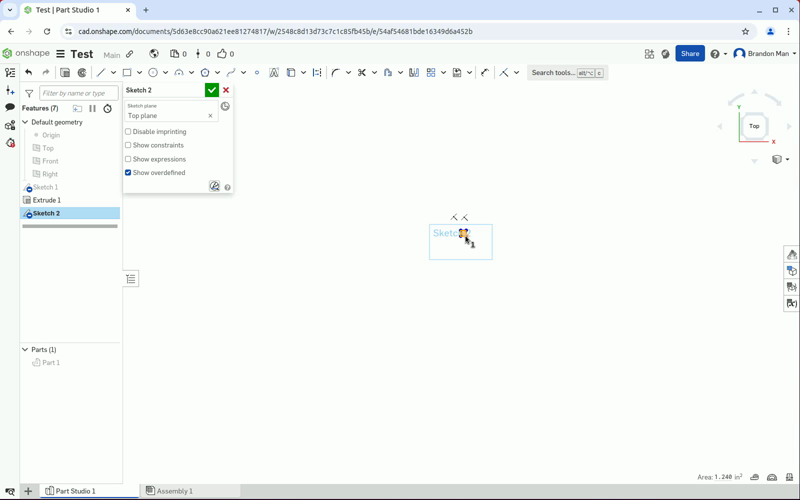
mouse_move(73, 352)
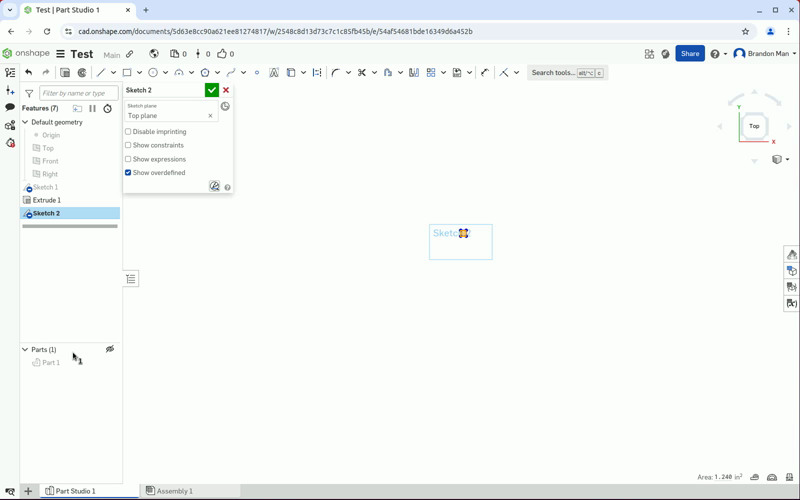
key(shift+y)
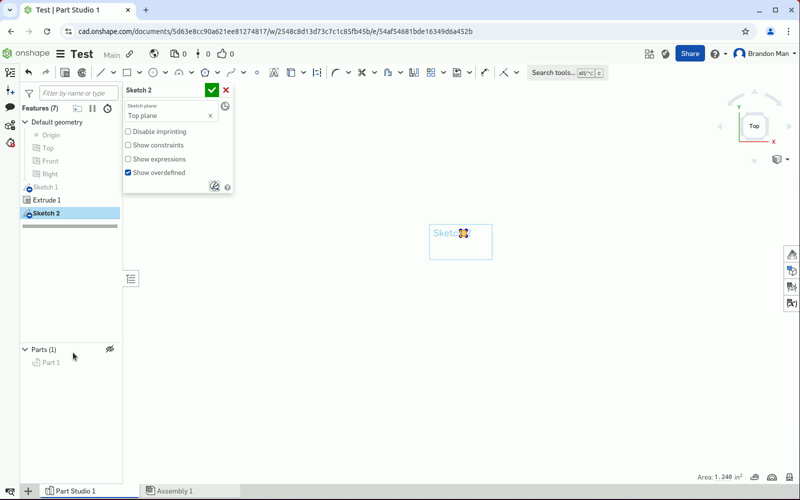
key(shift+e)
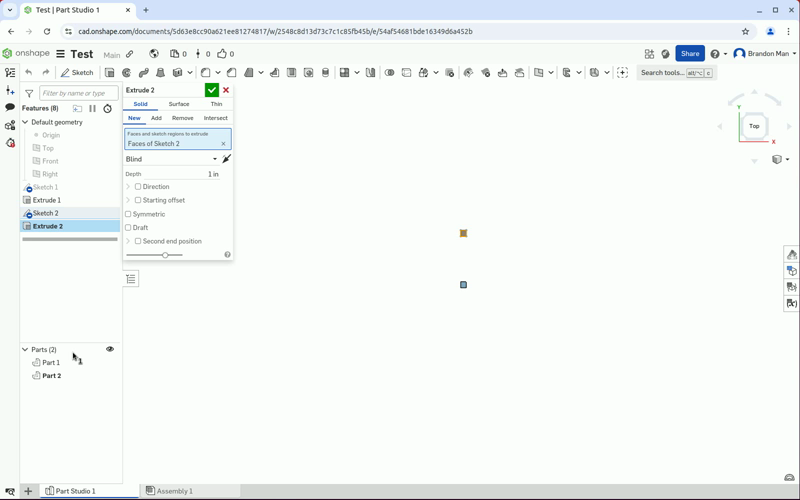
mouse_move(143, 106)
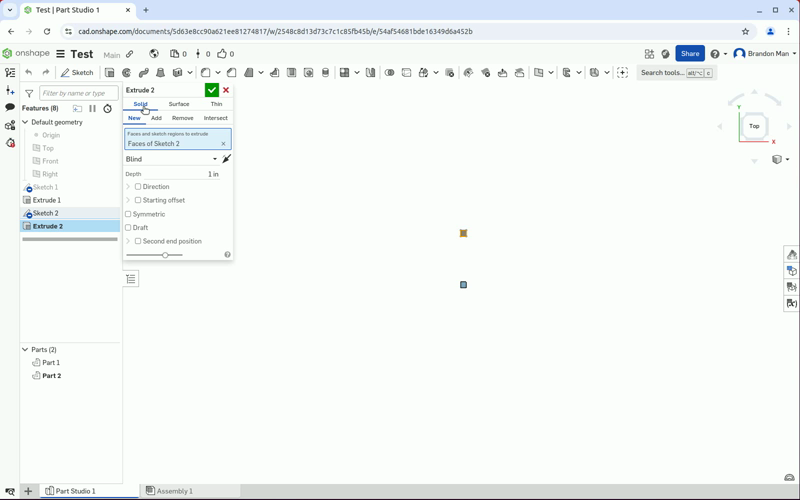
click(143, 106)
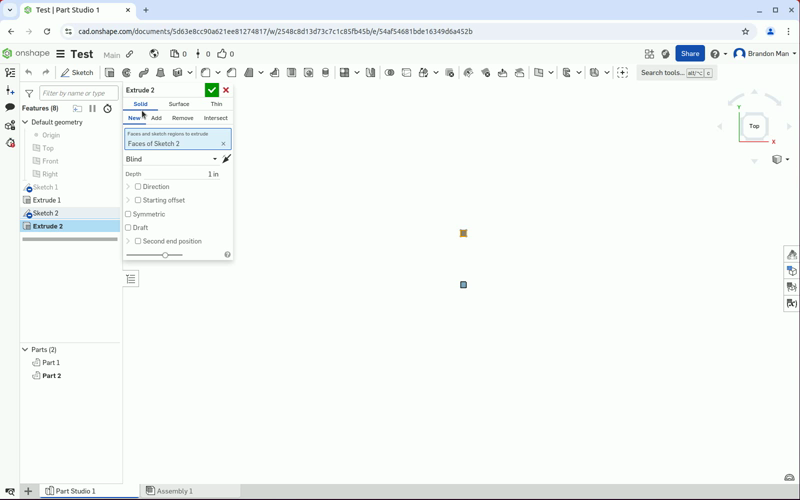
mouse_move(137, 120)
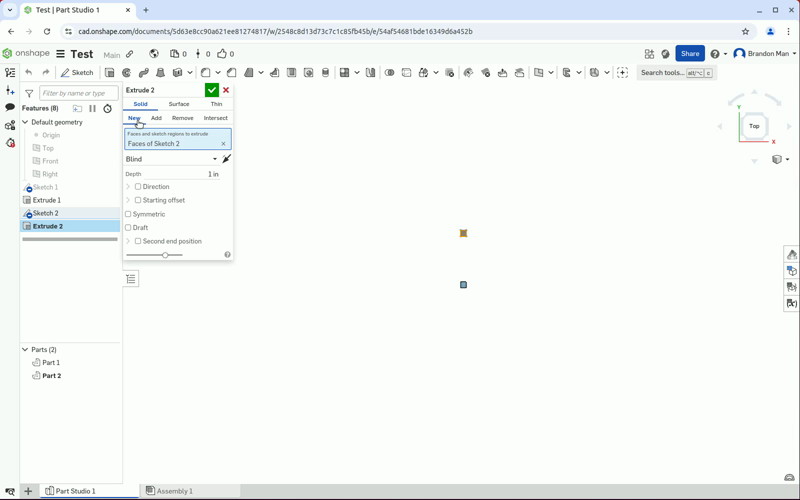
click(137, 120)
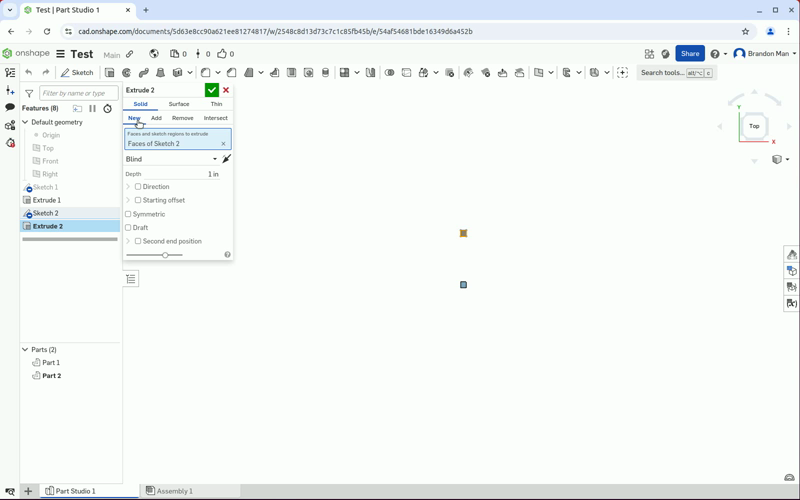
key(tab, 4)
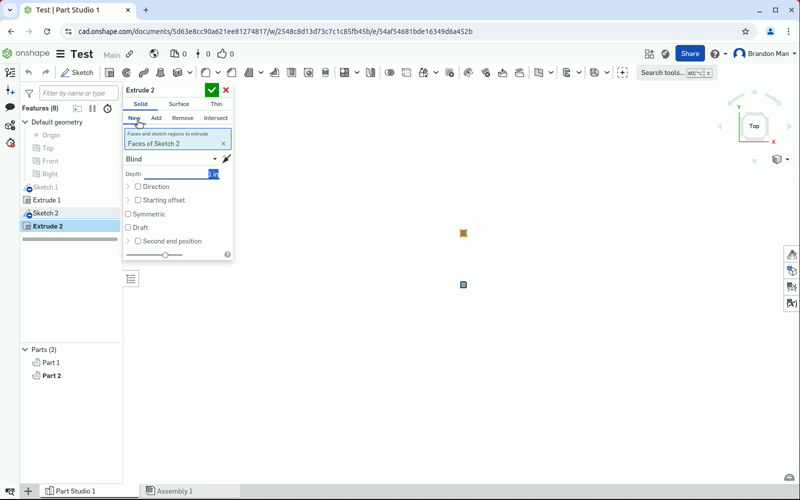
text(4.814)
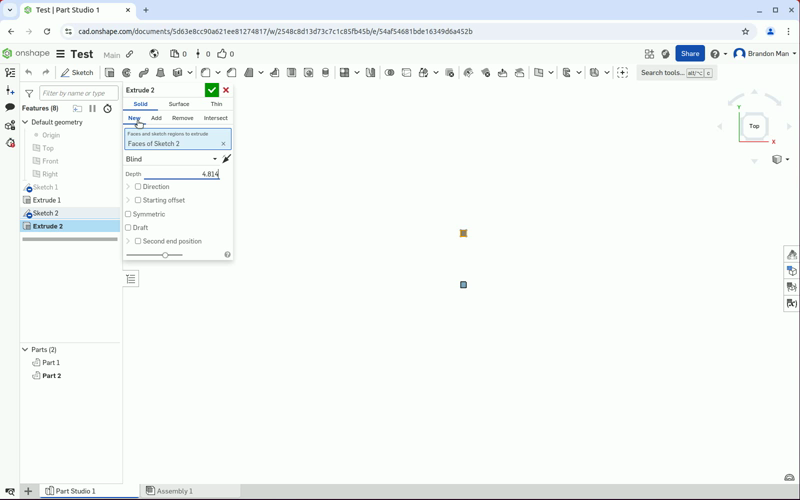
key(enter)
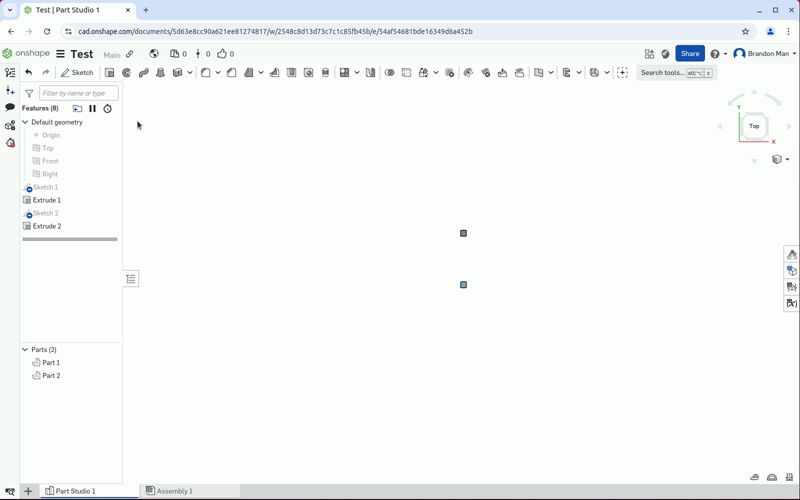
key(shift+h)
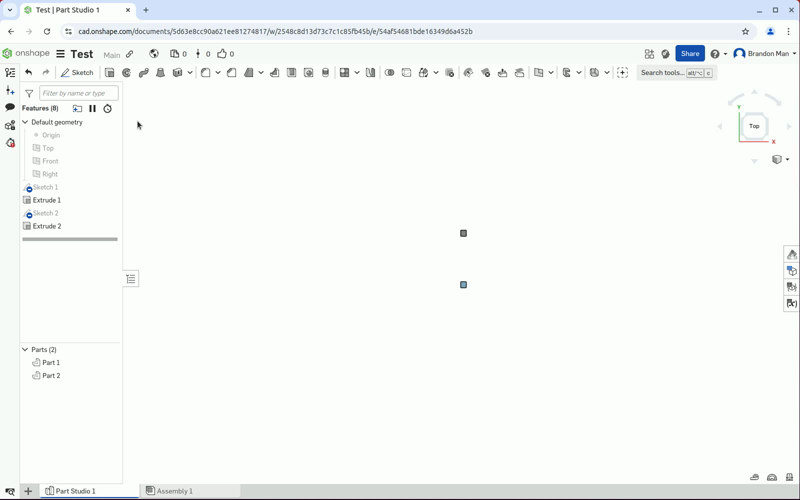
key(shift+h)
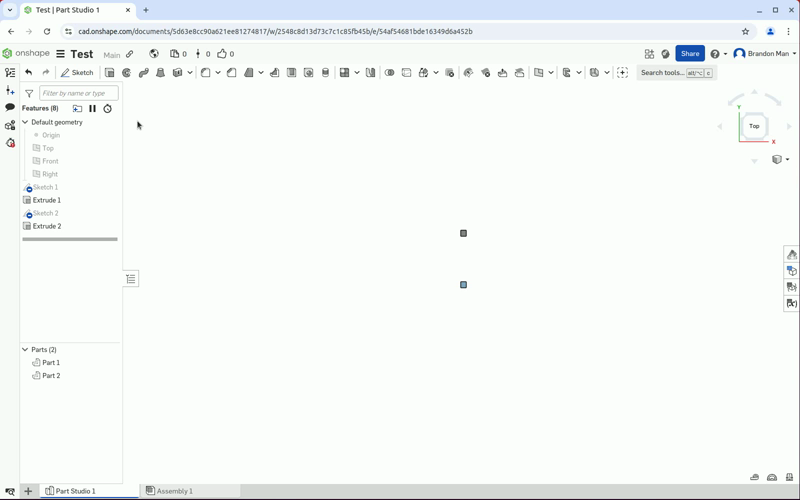
mouse_move(73, 189)
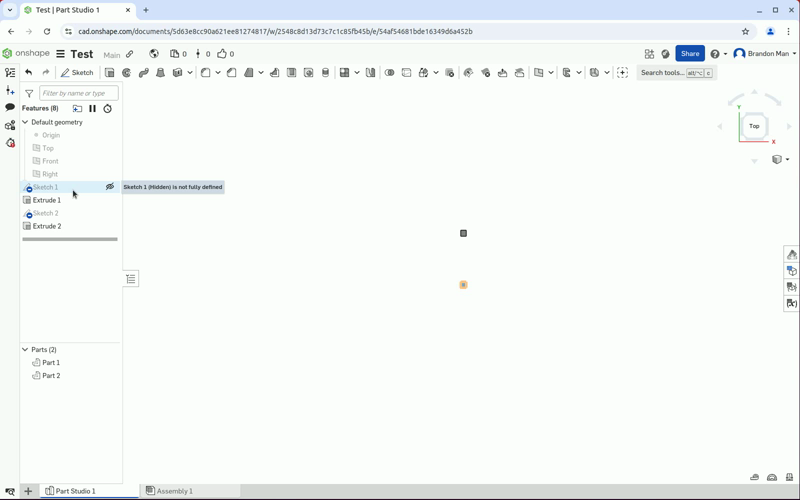
click(73, 189)
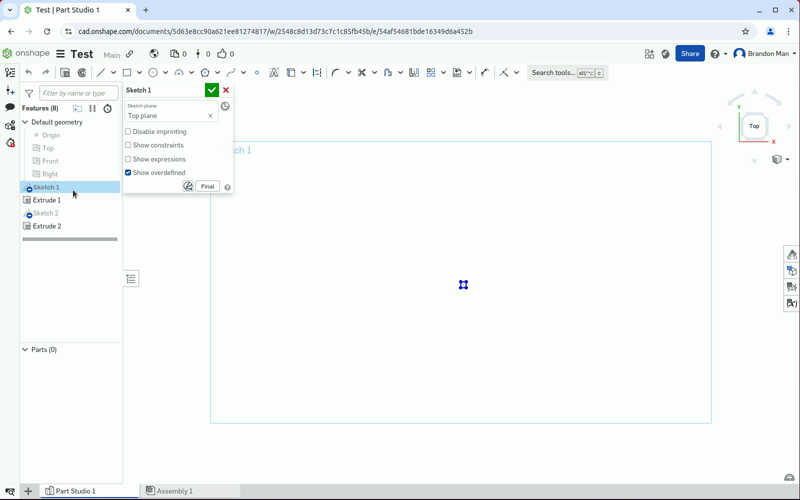
mouse_move(229, 92)
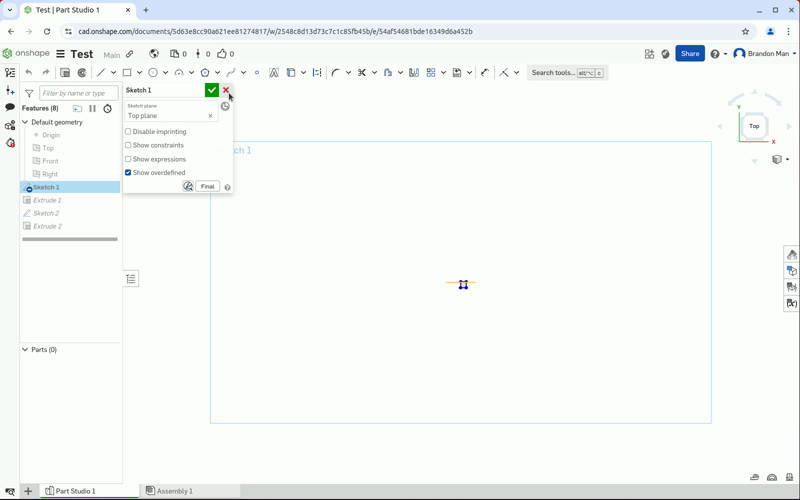
click(229, 92)
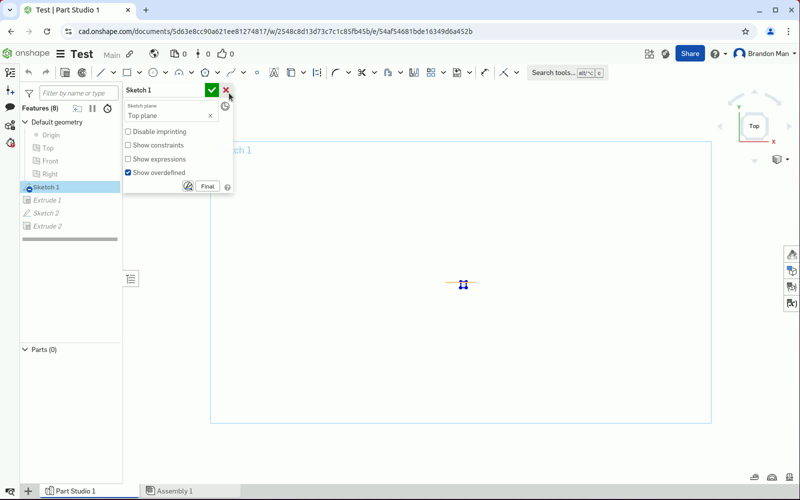
key(shift+s)
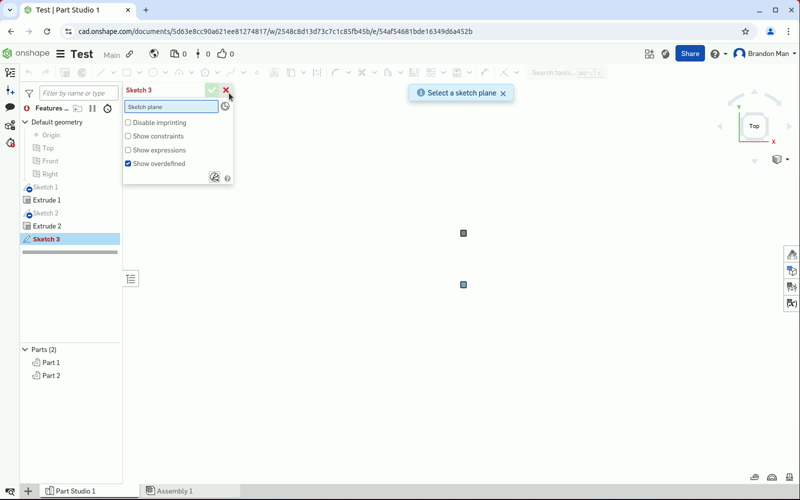
mouse_move(73, 150)
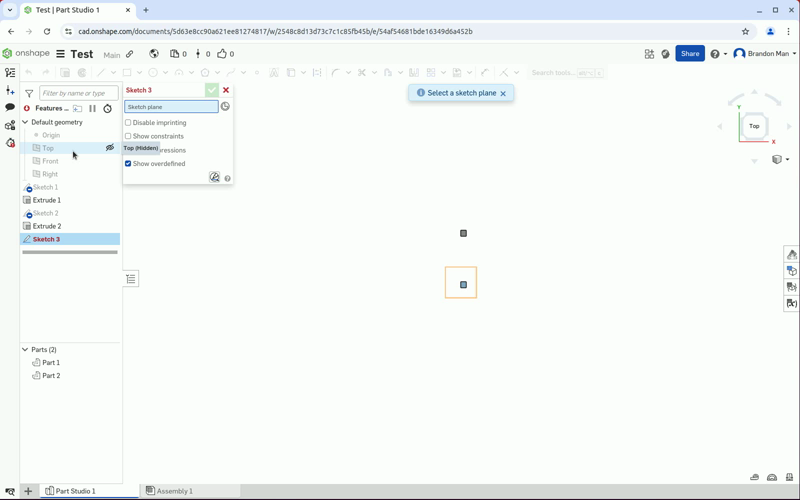
click(73, 150)
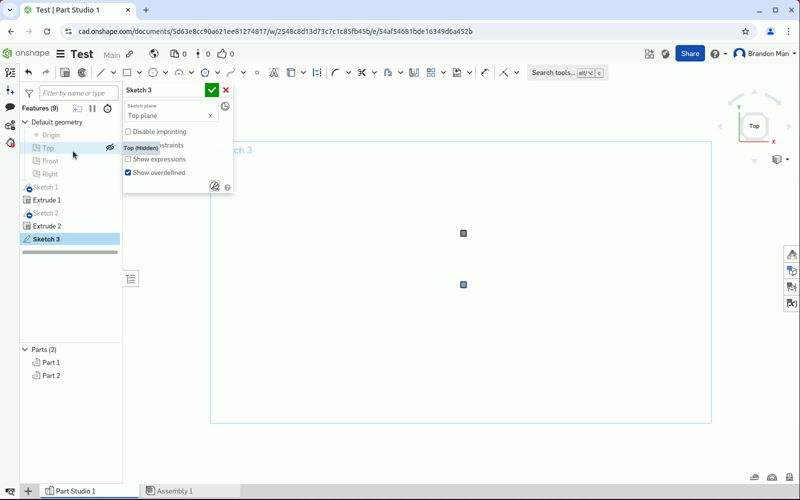
mouse_move(73, 352)
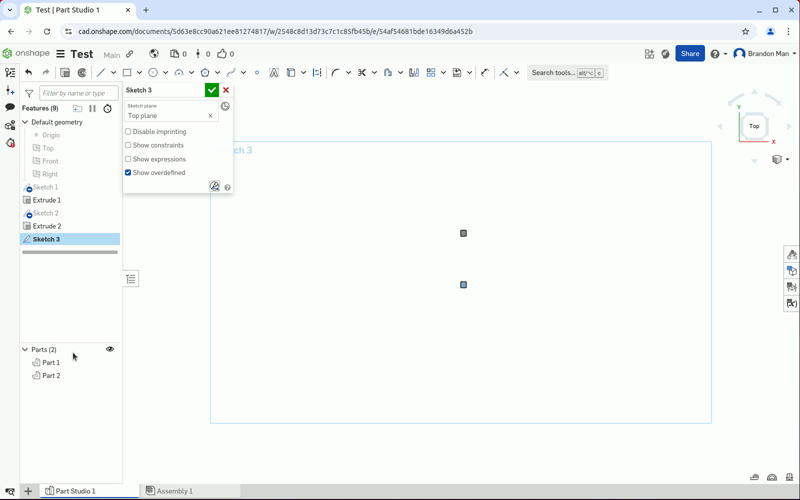
key(y)
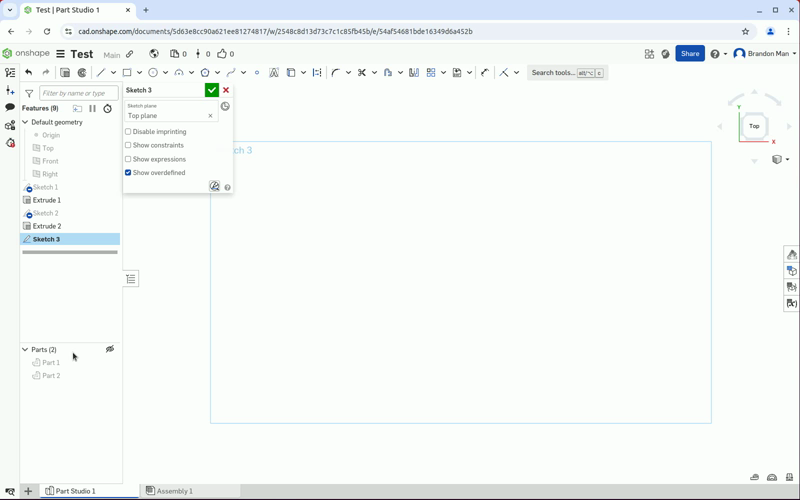
key(l)
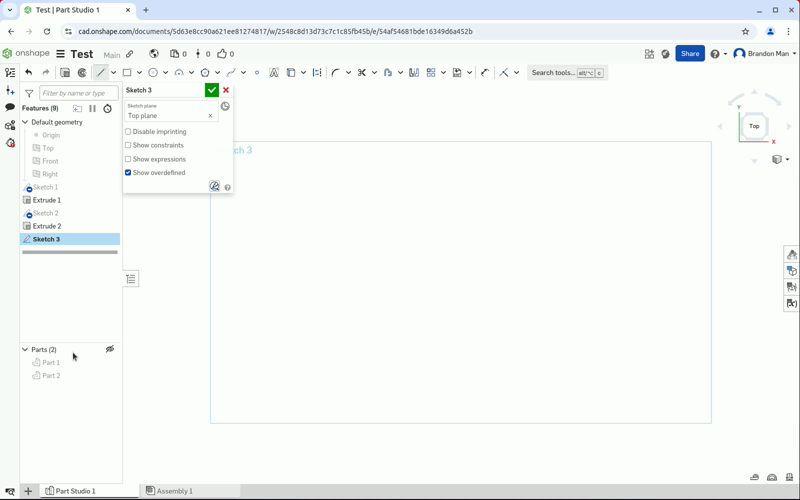
key_down(shift)
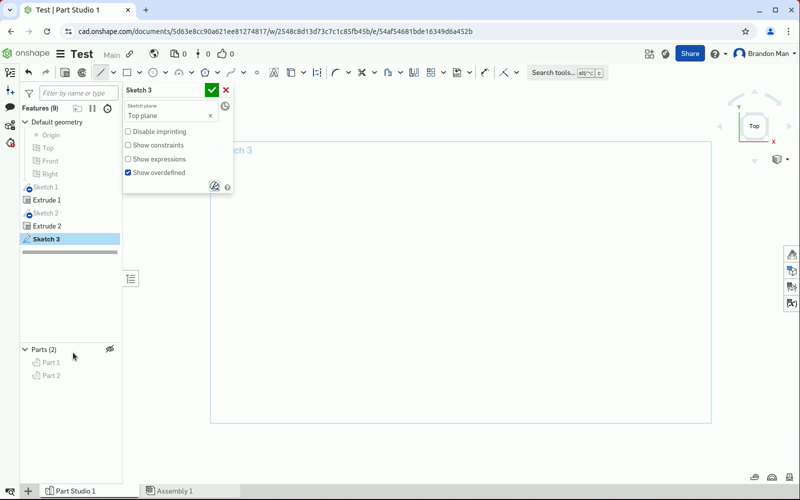
mouse_move(568, 287)
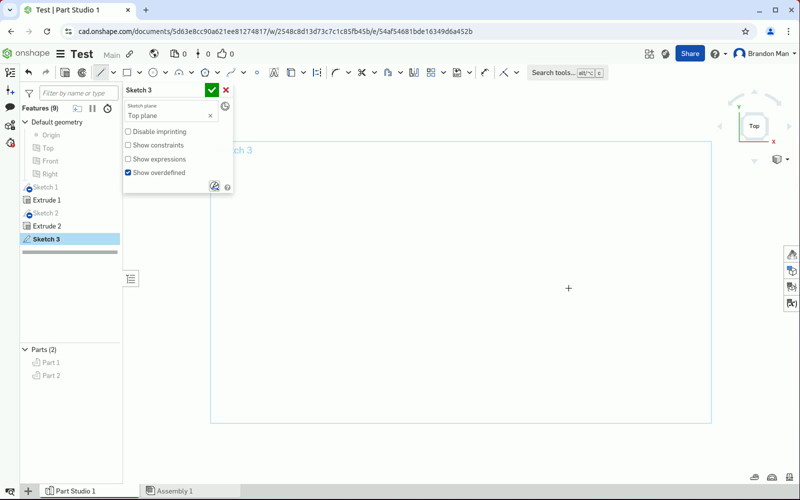
click(568, 287)
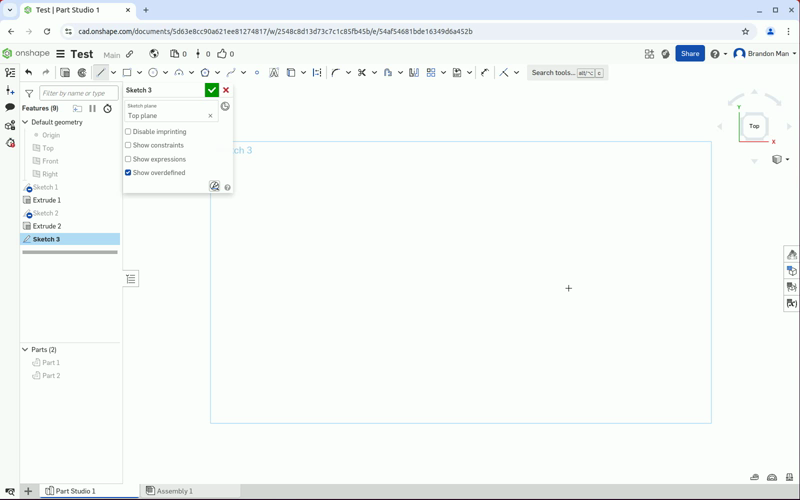
key_up(shift)
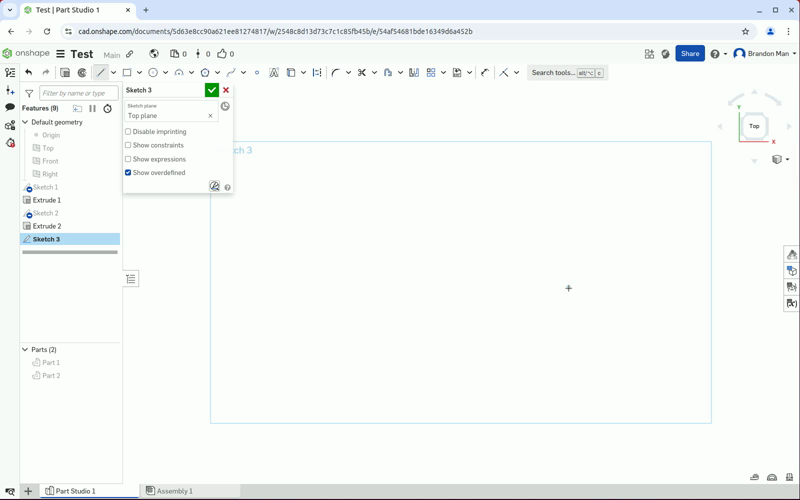
key_down(shift)
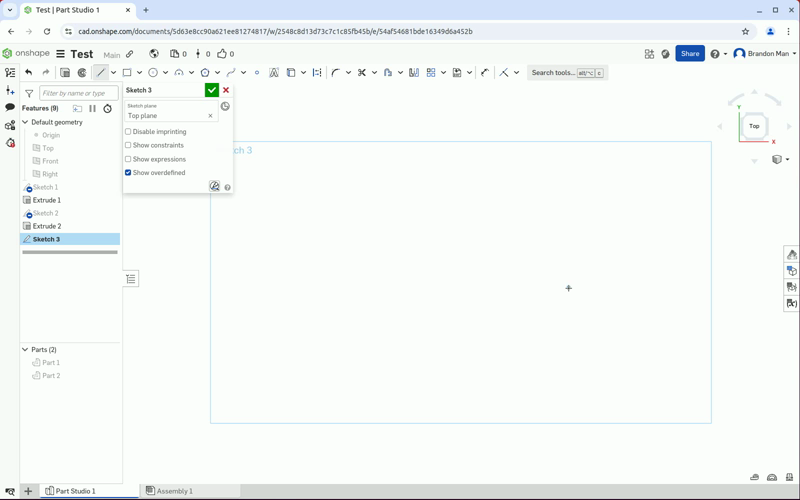
mouse_move(589, 287)
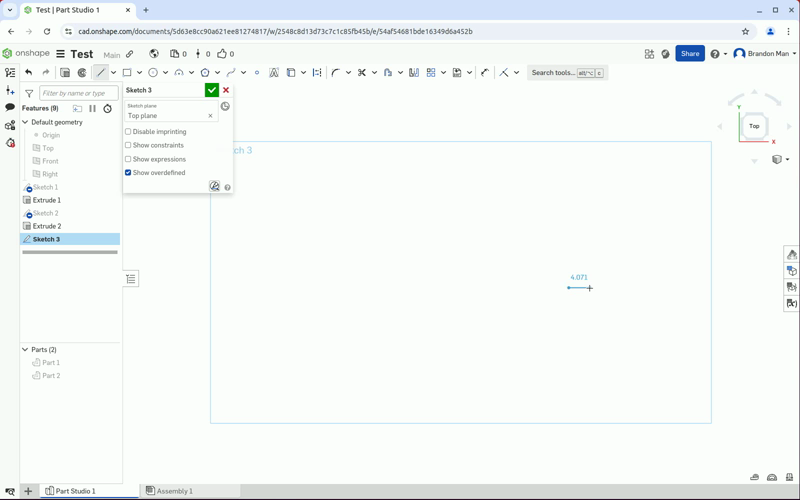
mouse_move(574, 287)
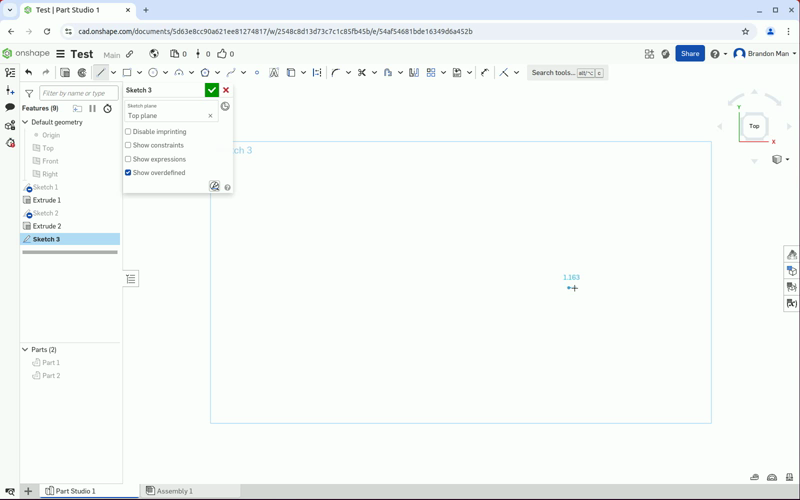
scroll(6)
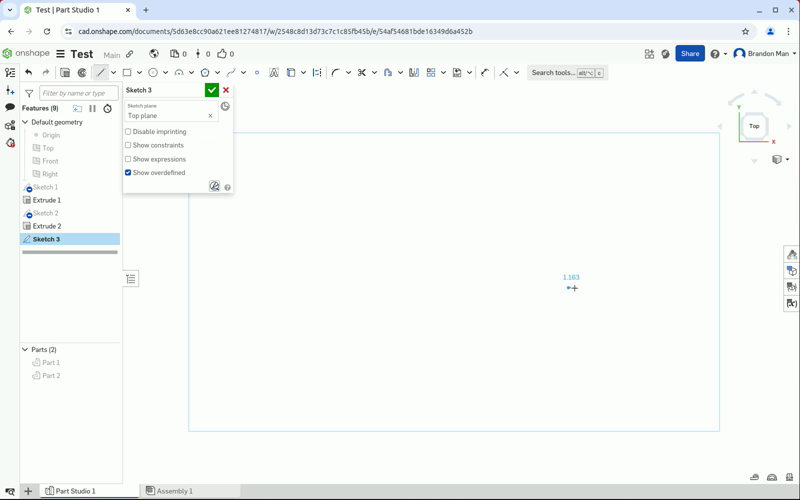
scroll(6)
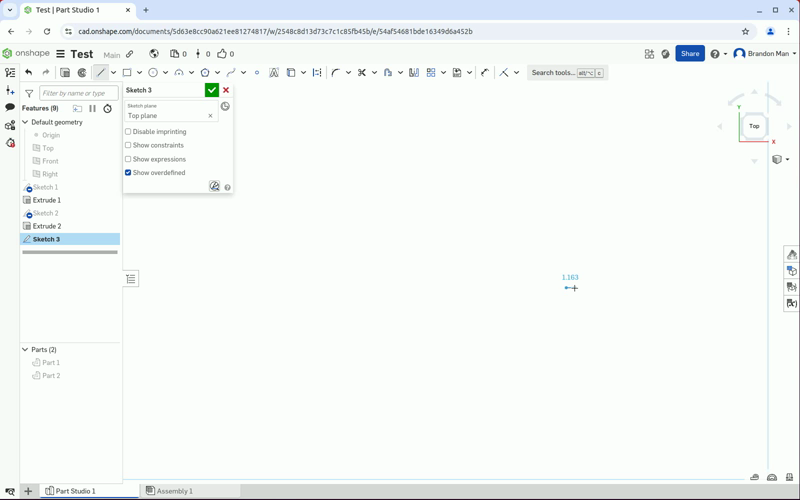
scroll(6)
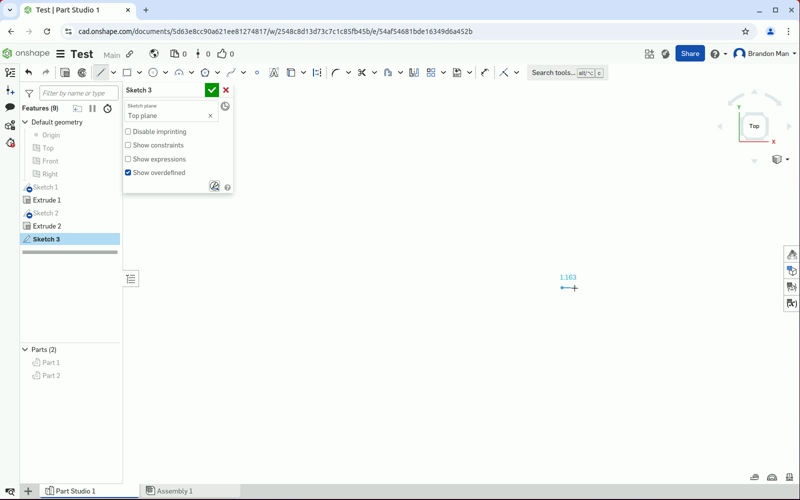
scroll(6)
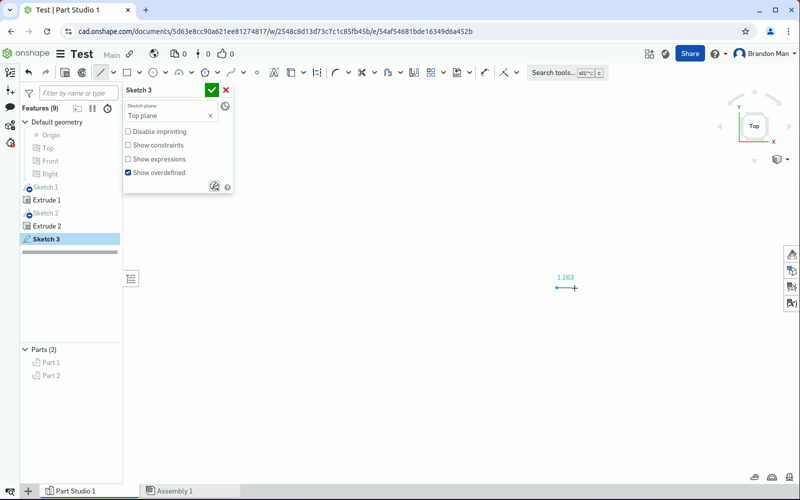
scroll(6)
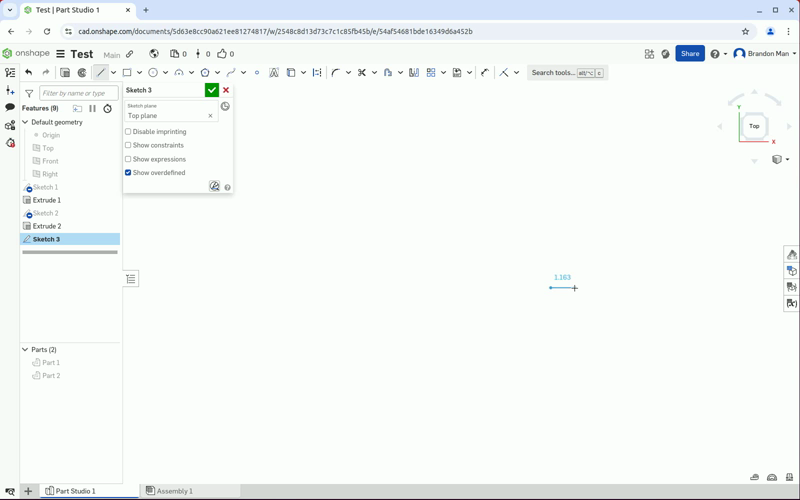
scroll(6)
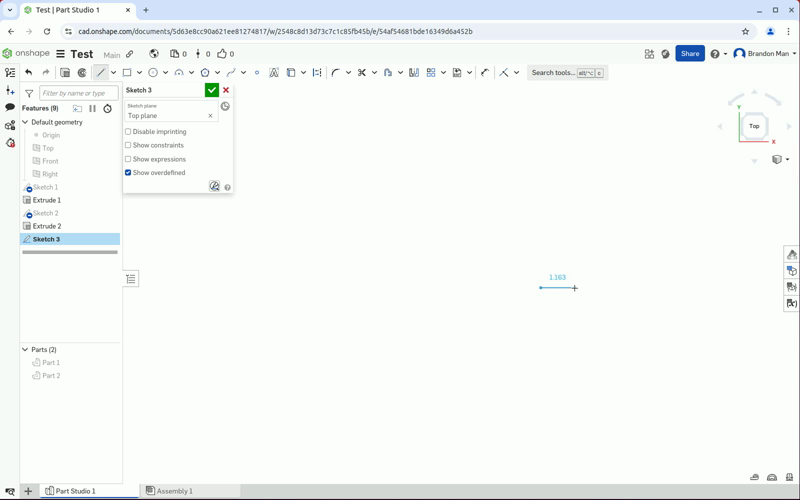
scroll(6)
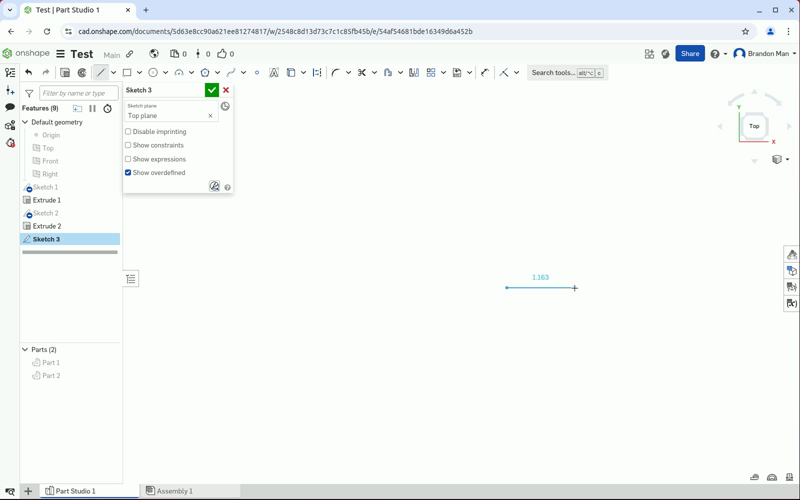
click(574, 287)
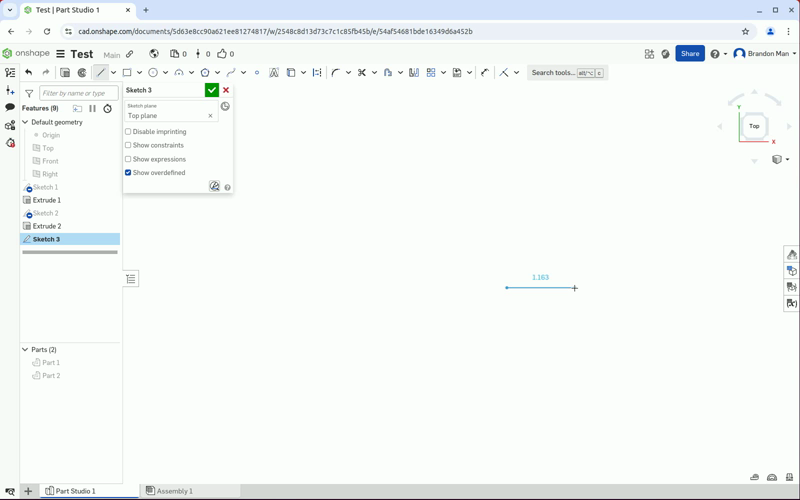
scroll(-6)
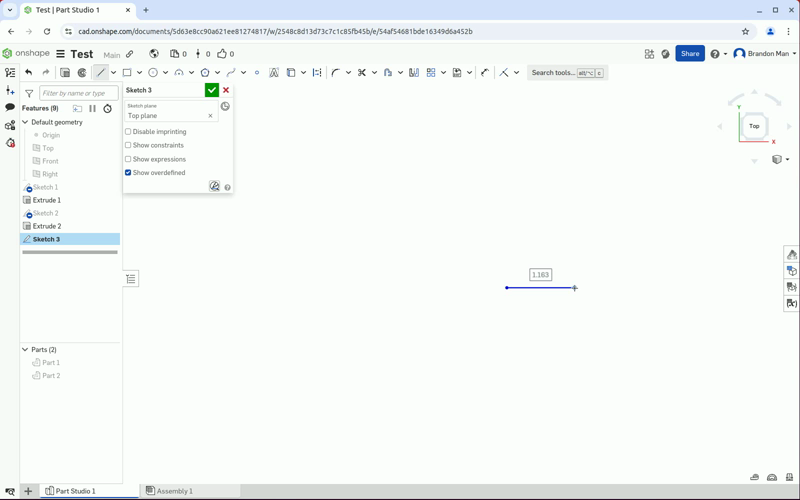
scroll(-6)
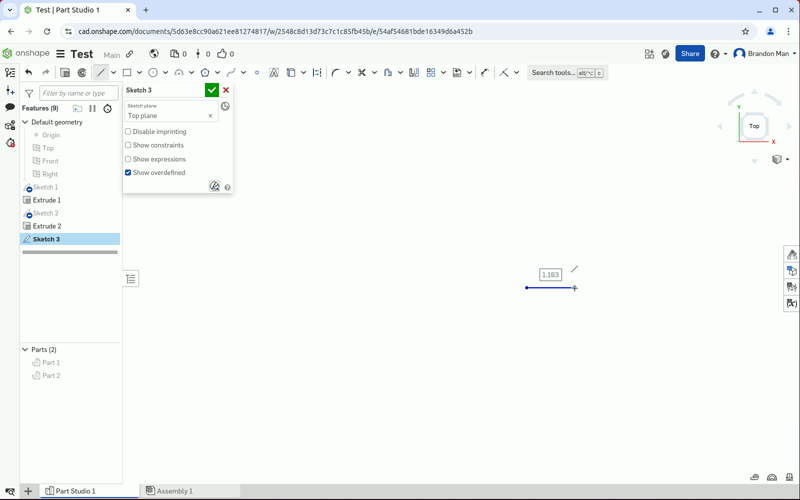
scroll(-6)
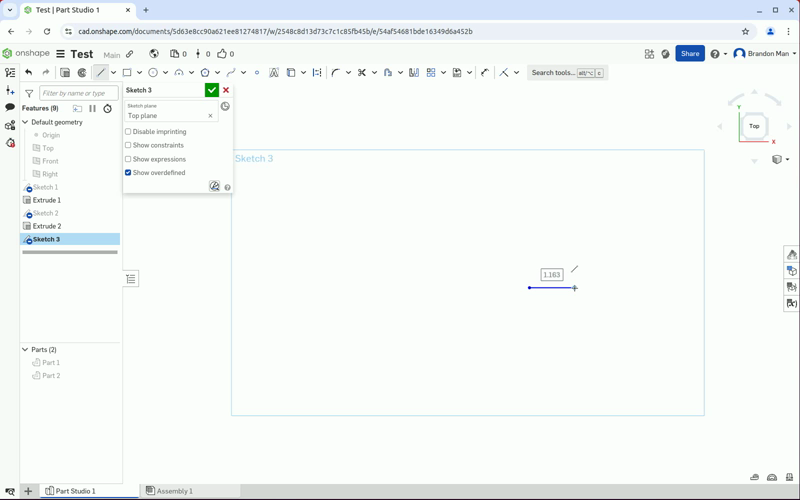
scroll(-6)
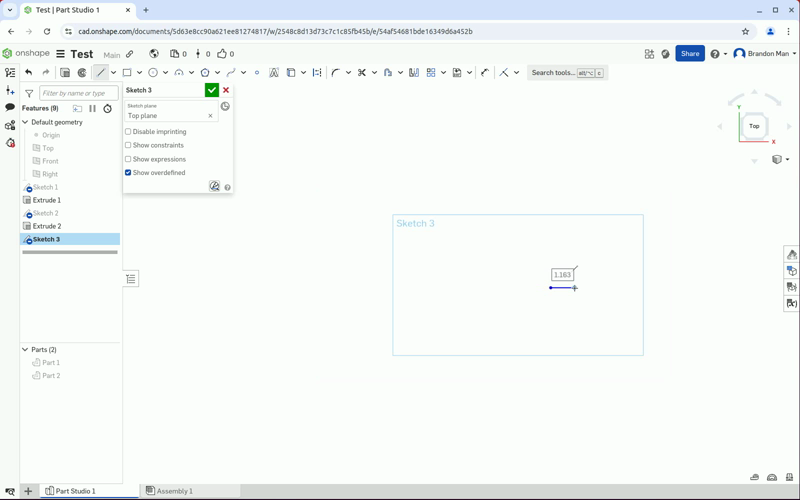
scroll(-6)
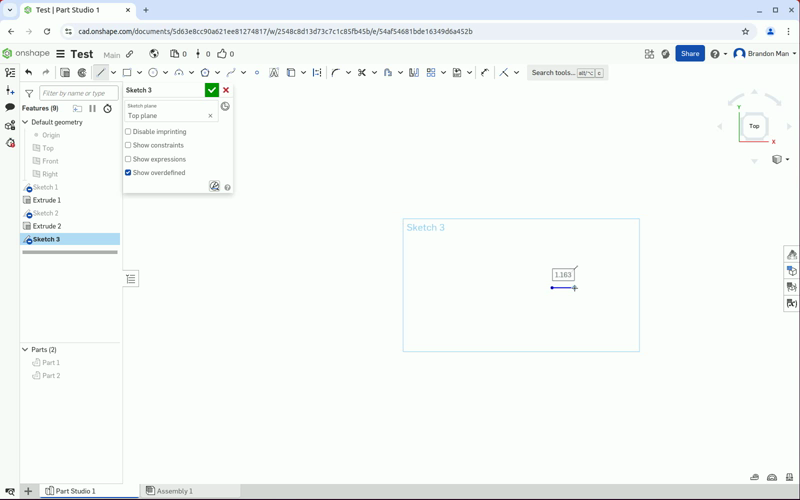
scroll(-6)
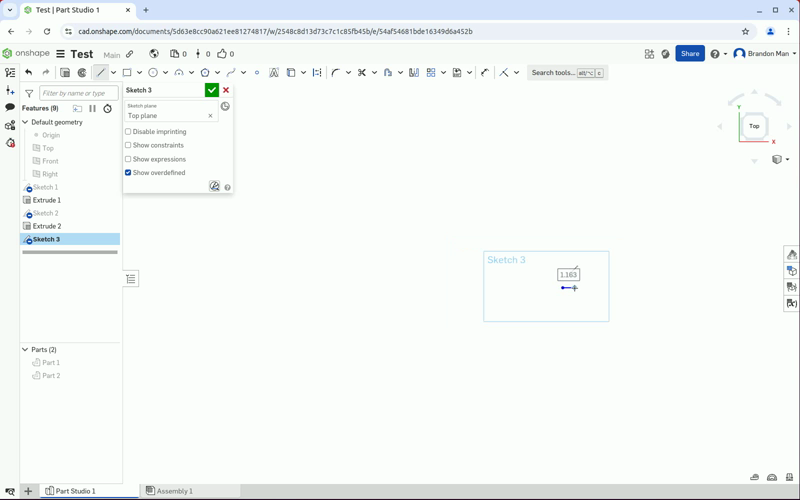
scroll(-6)
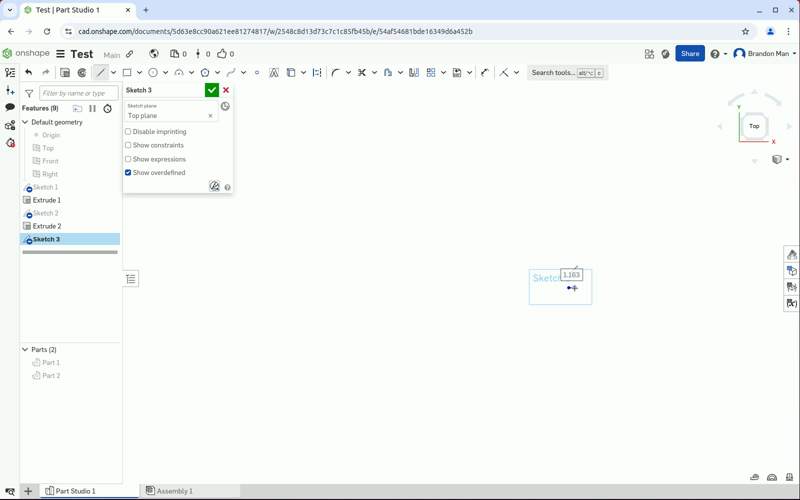
key_up(shift)
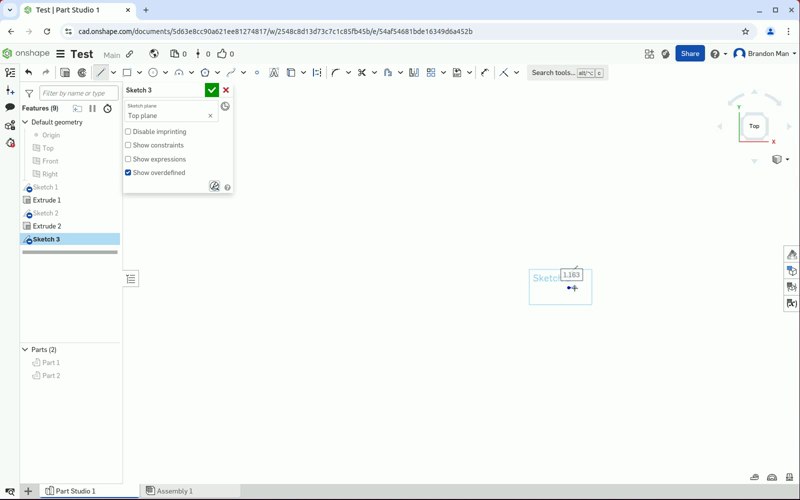
key_down(shift)
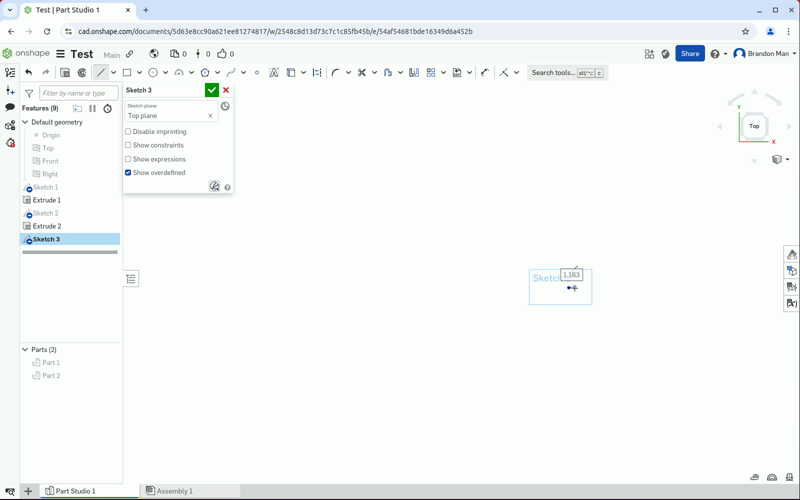
mouse_move(589, 287)
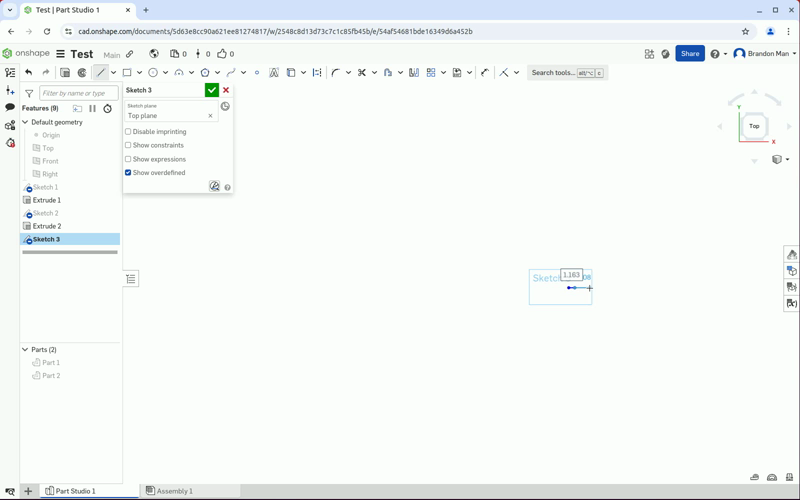
mouse_move(574, 281)
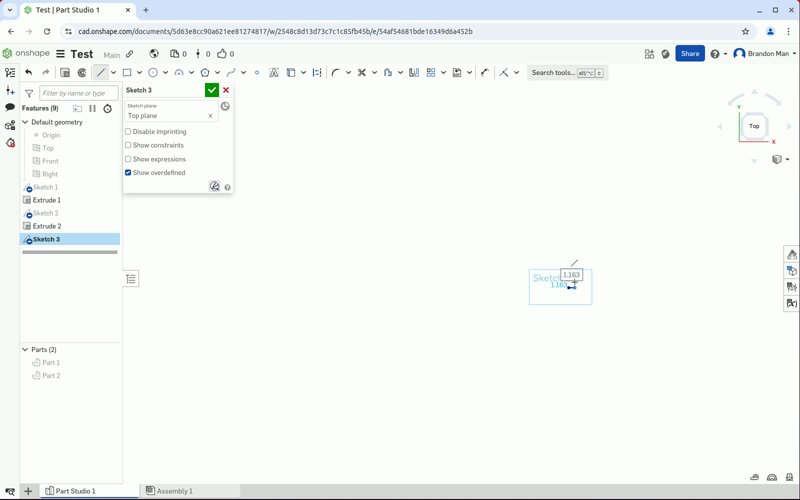
scroll(6)
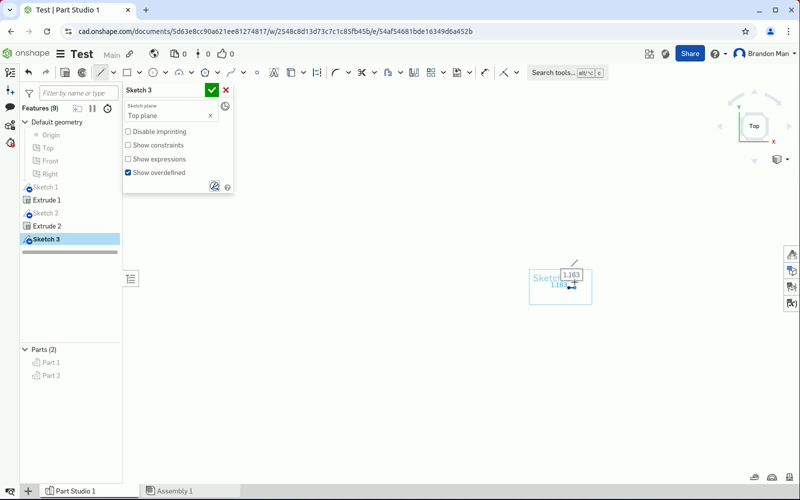
scroll(6)
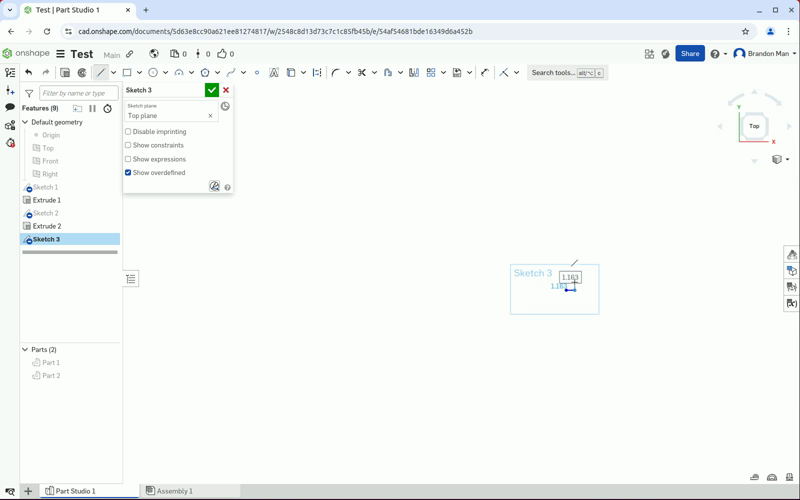
scroll(6)
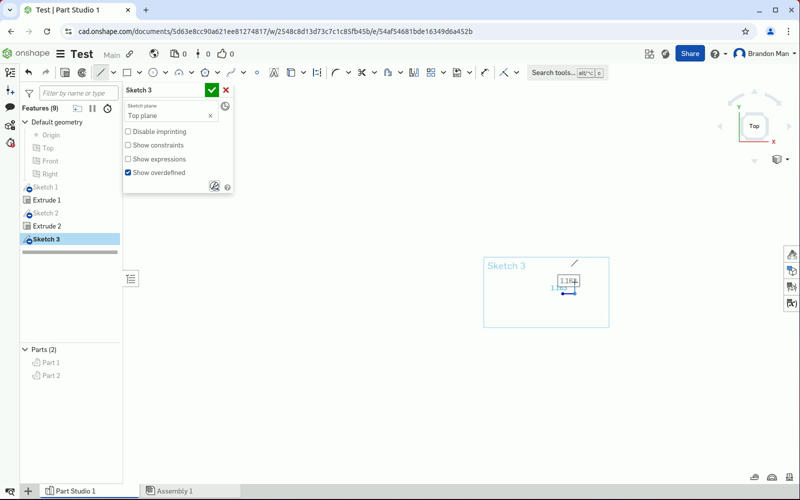
scroll(6)
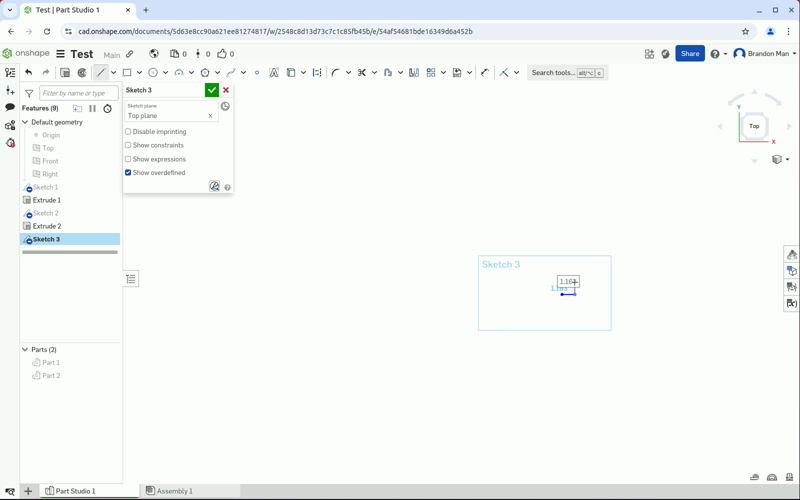
scroll(6)
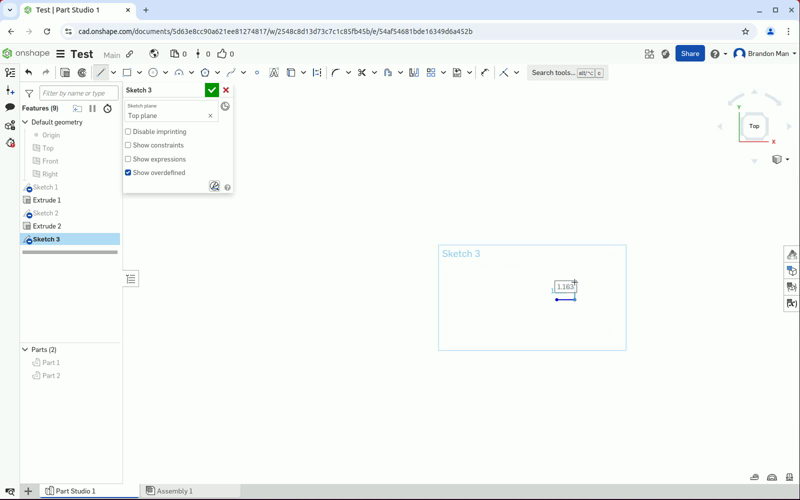
scroll(6)
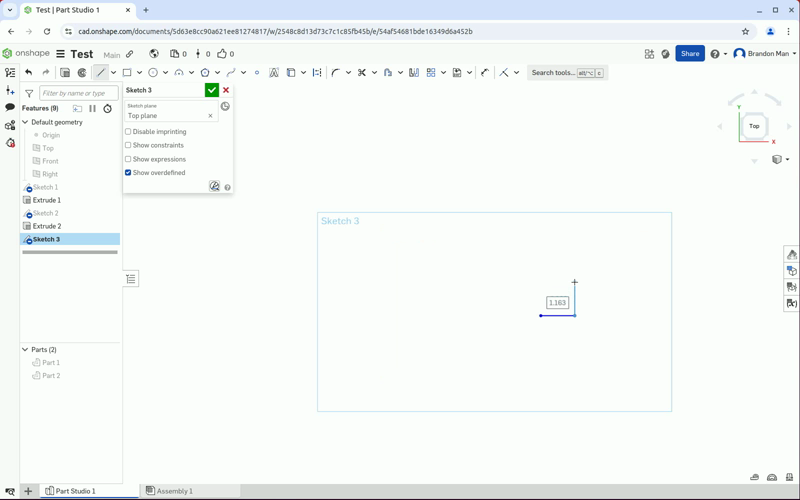
scroll(6)
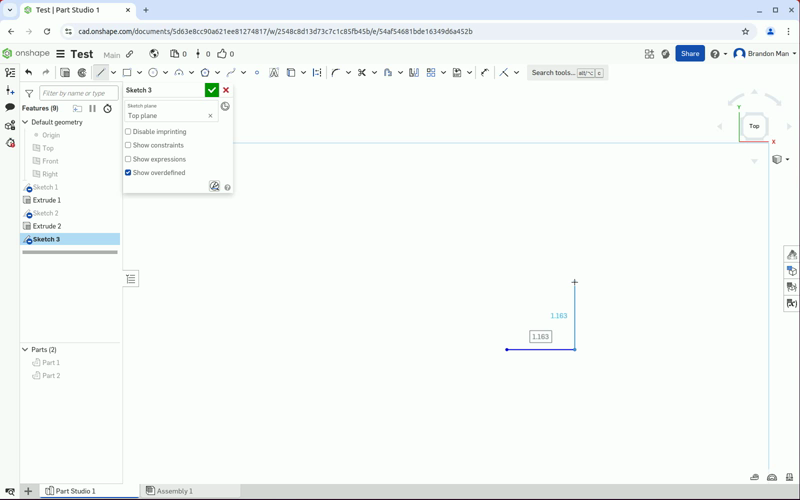
click(574, 281)
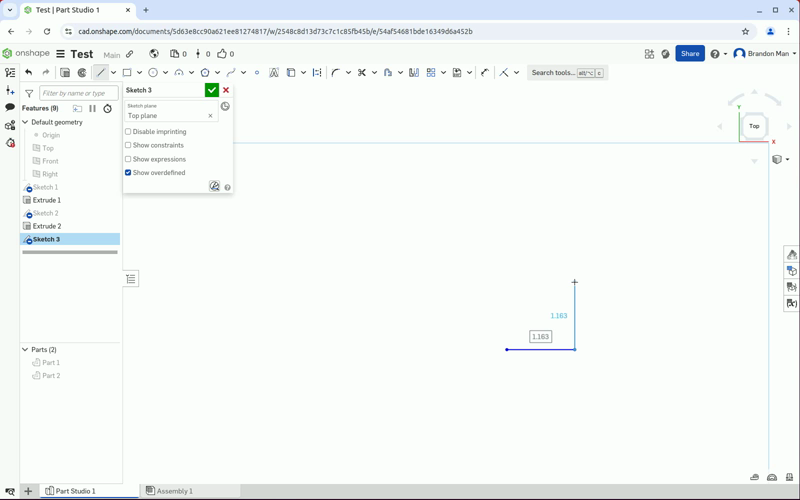
scroll(-6)
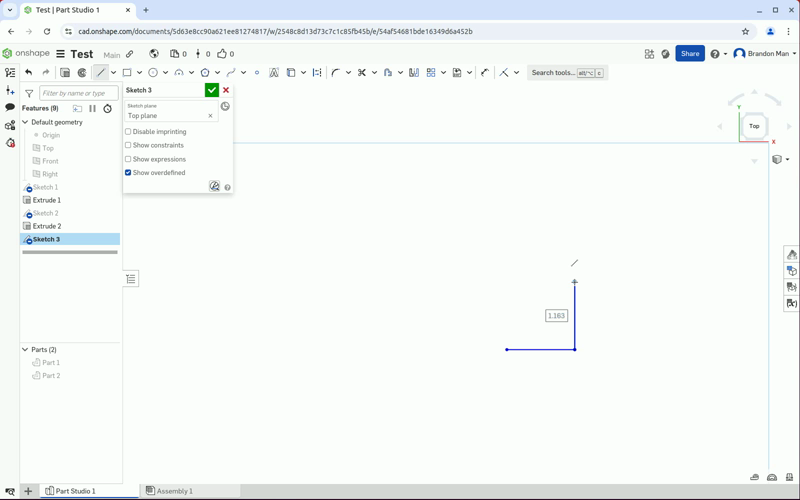
scroll(-6)
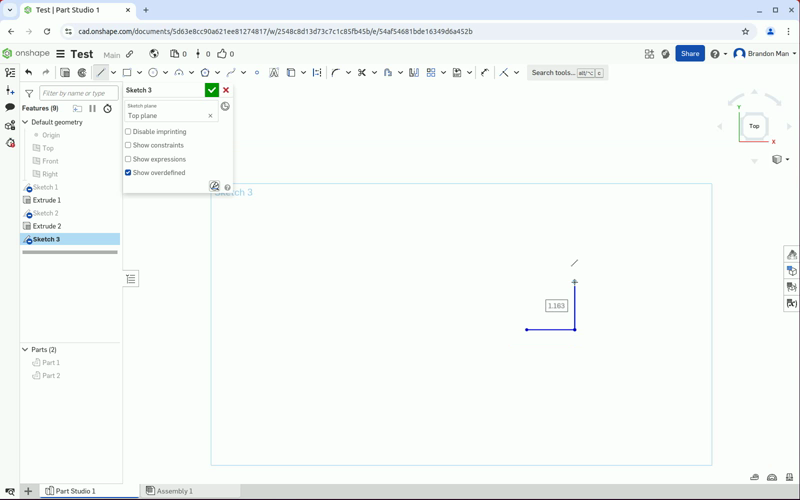
scroll(-6)
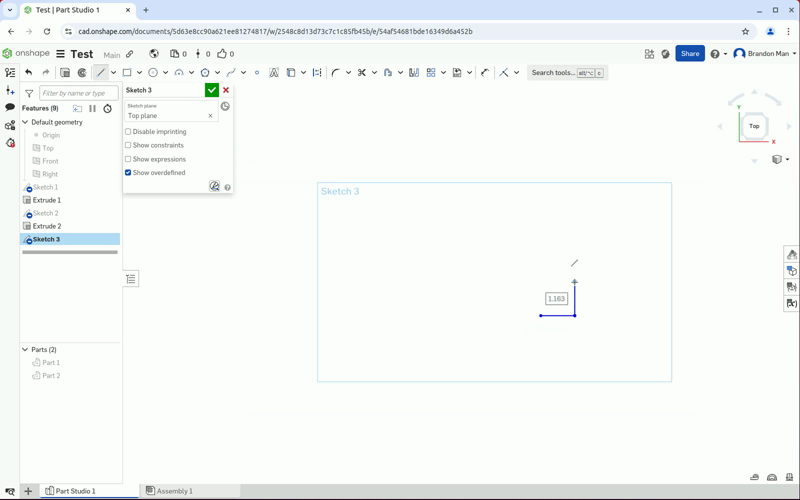
scroll(-6)
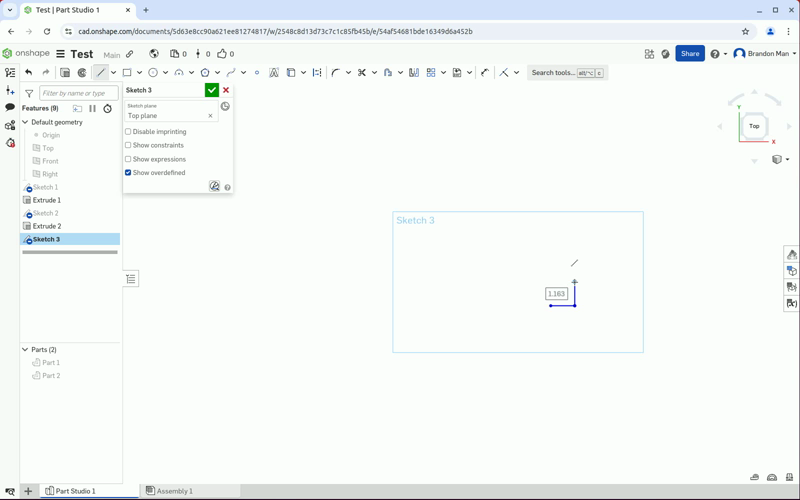
scroll(-6)
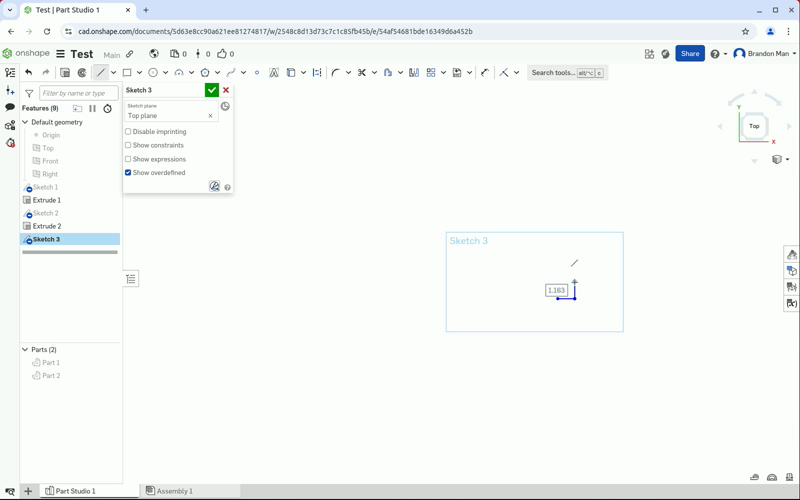
scroll(-6)
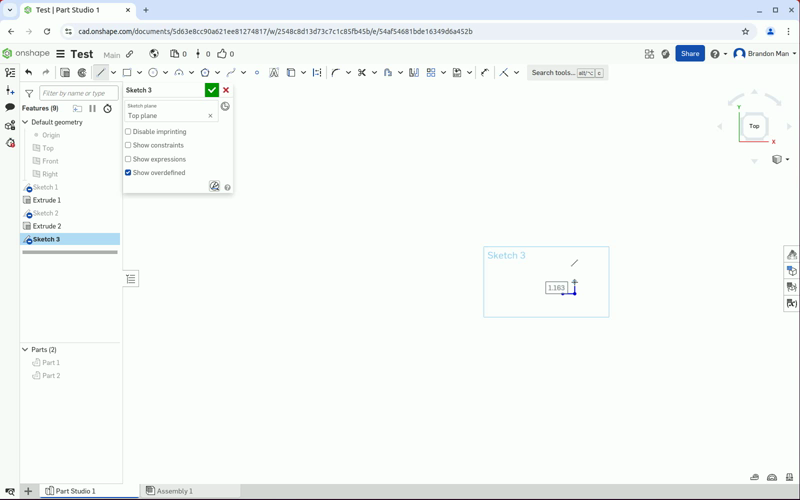
scroll(-6)
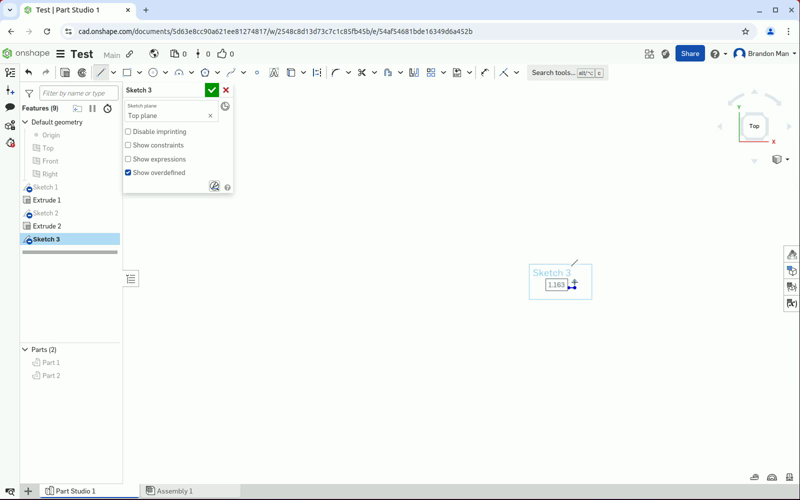
key_up(shift)
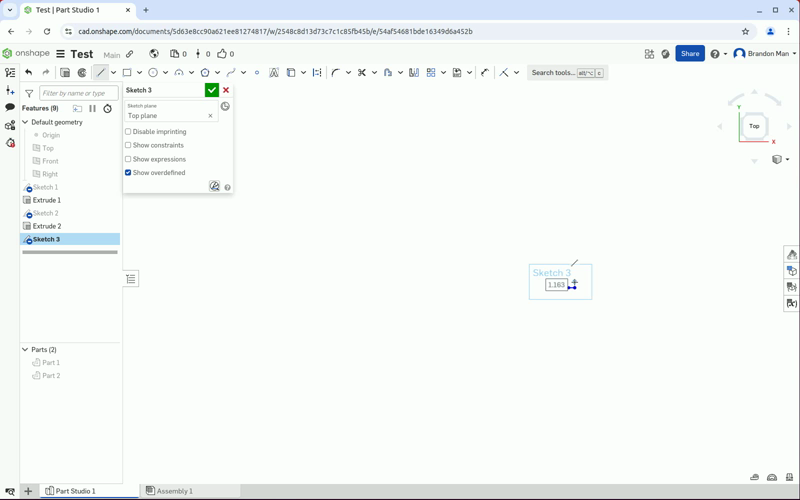
key_down(shift)
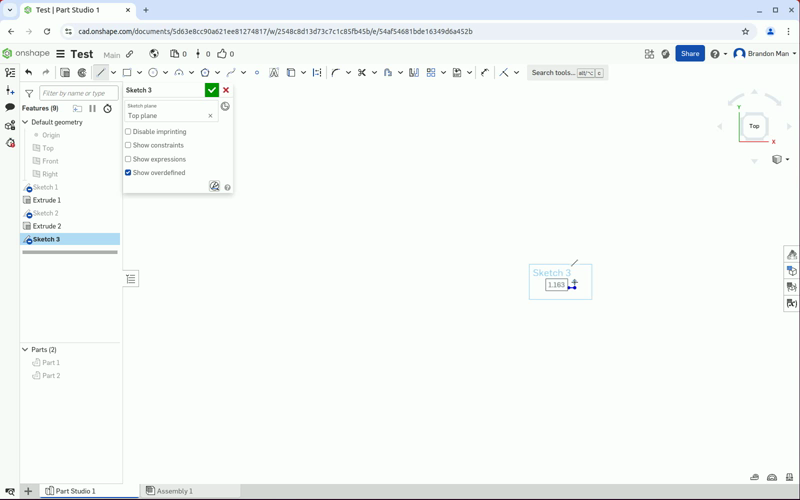
mouse_move(589, 281)
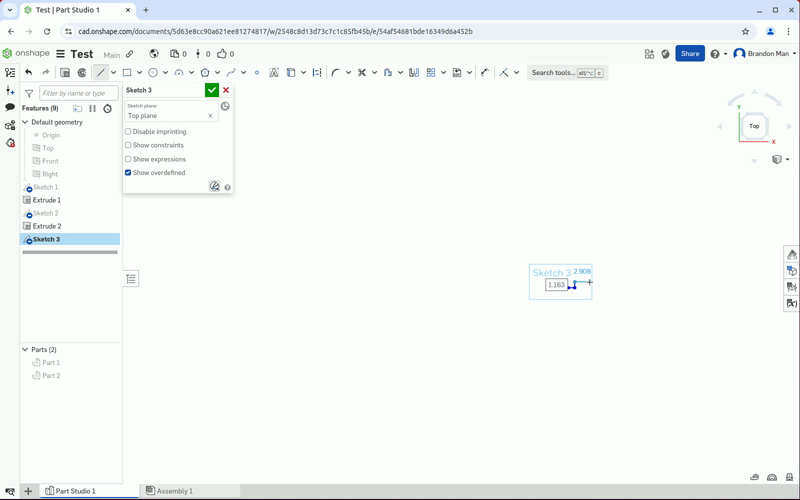
mouse_move(568, 281)
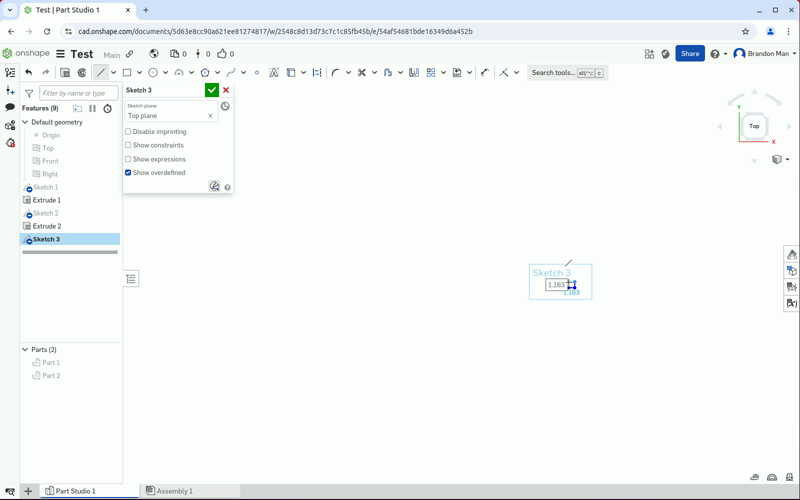
scroll(6)
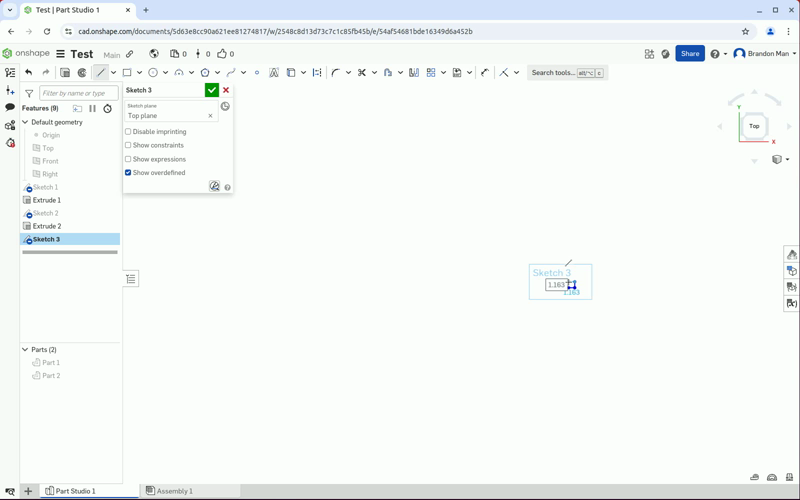
scroll(6)
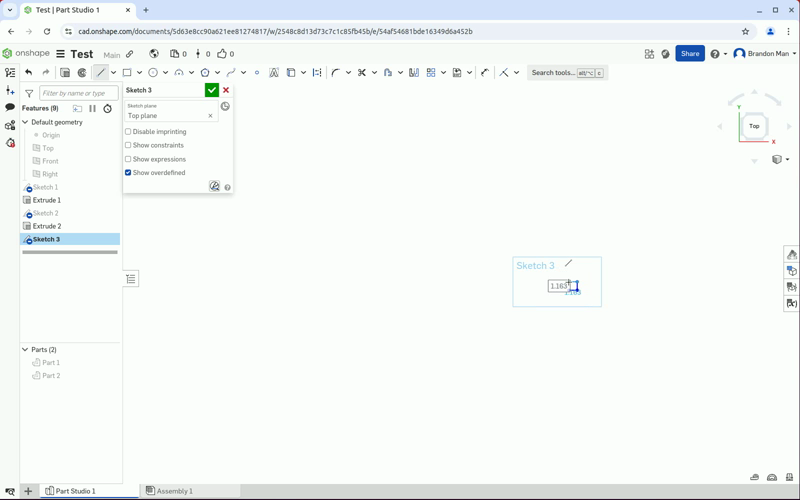
scroll(6)
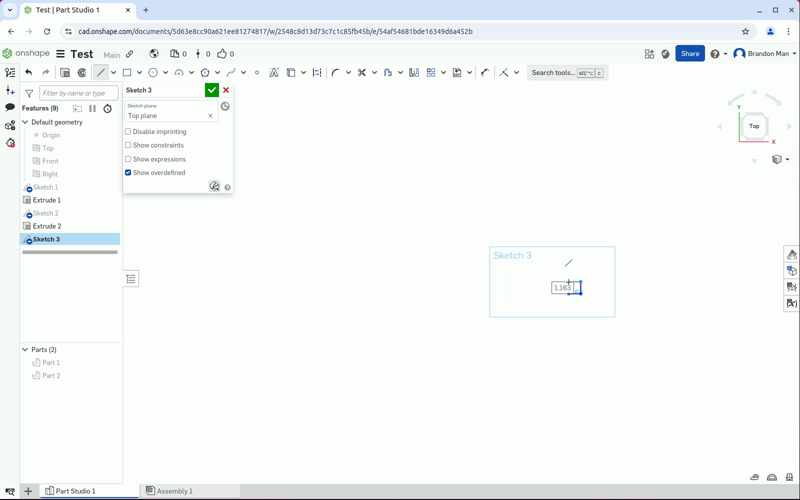
scroll(6)
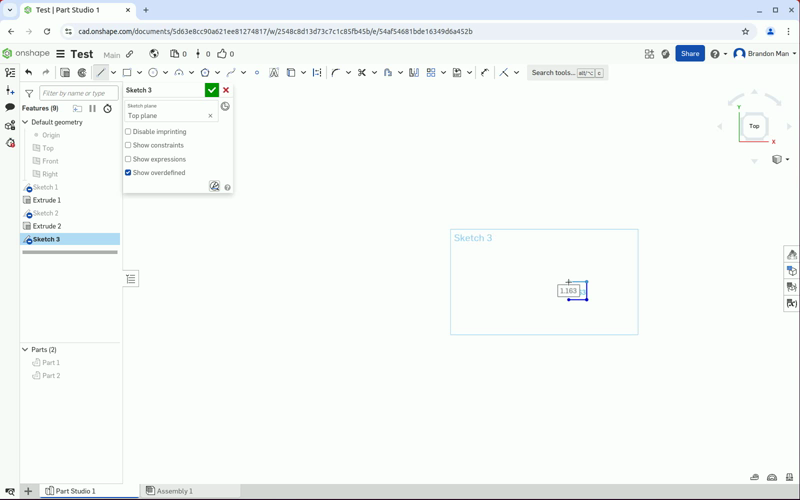
scroll(6)
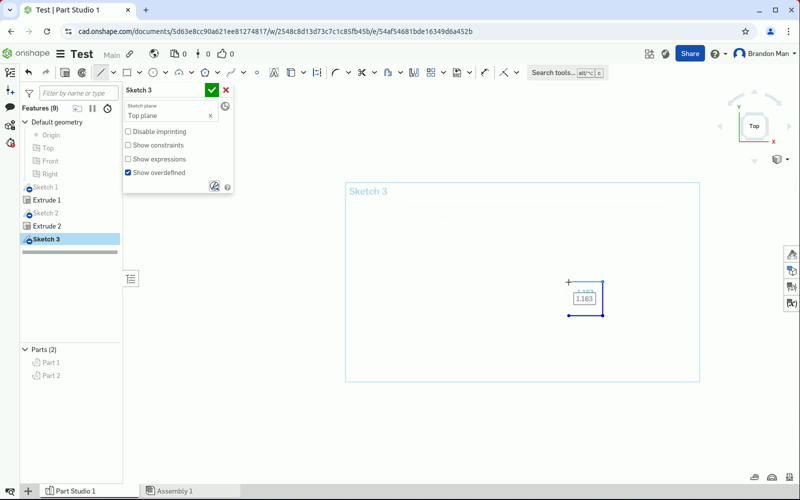
scroll(6)
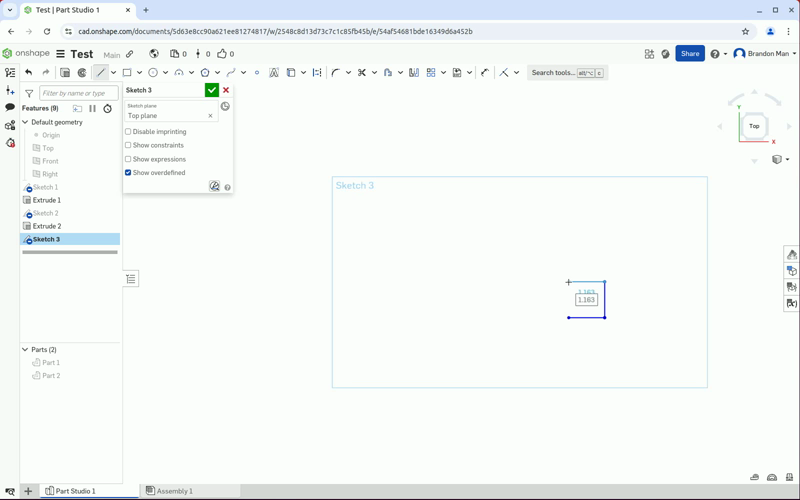
scroll(6)
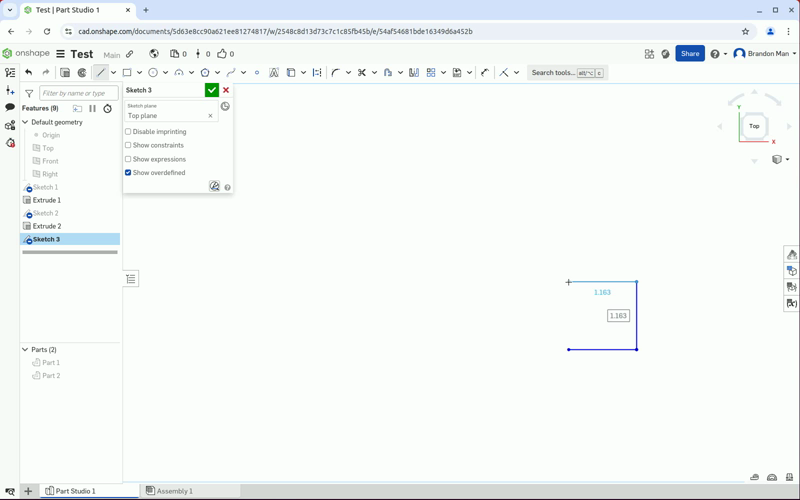
click(568, 281)
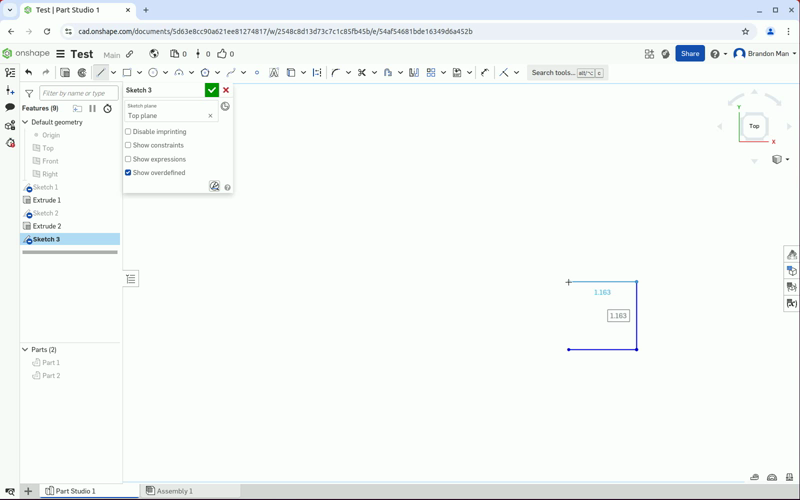
scroll(-6)
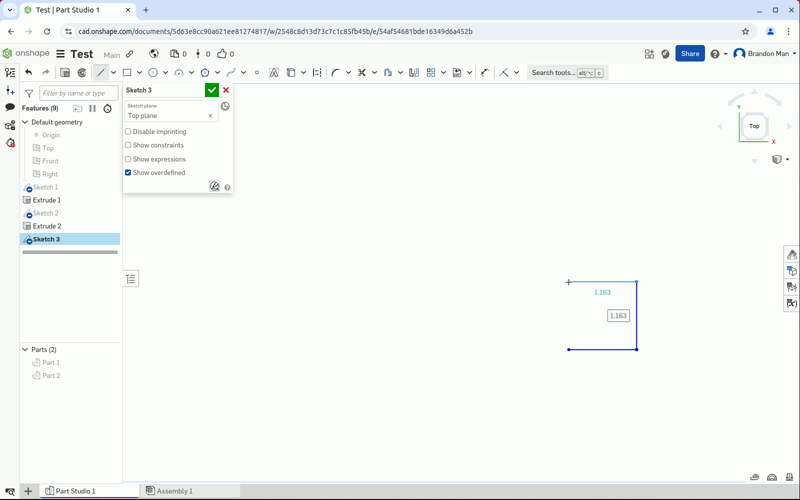
scroll(-6)
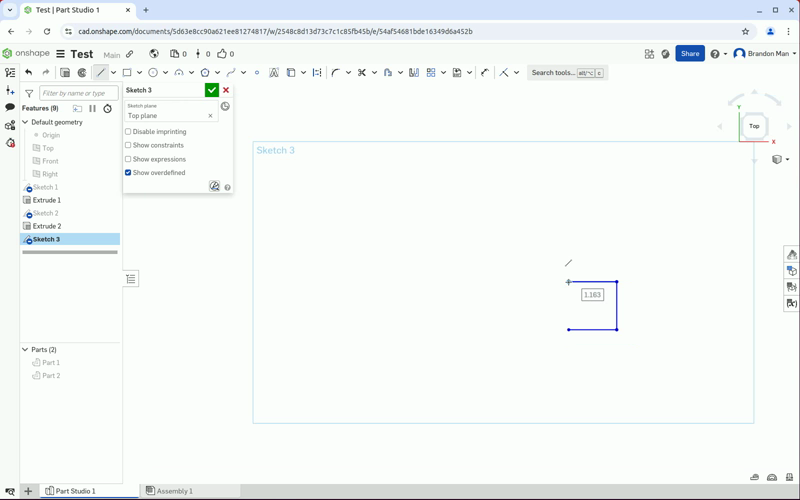
scroll(-6)
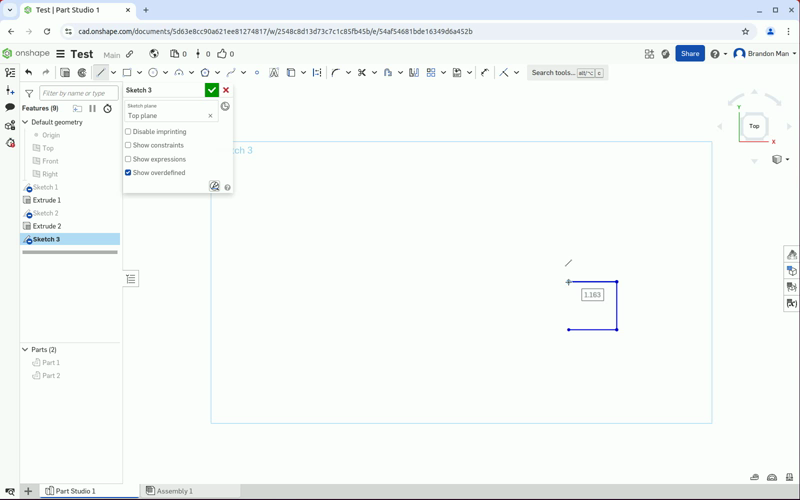
scroll(-6)
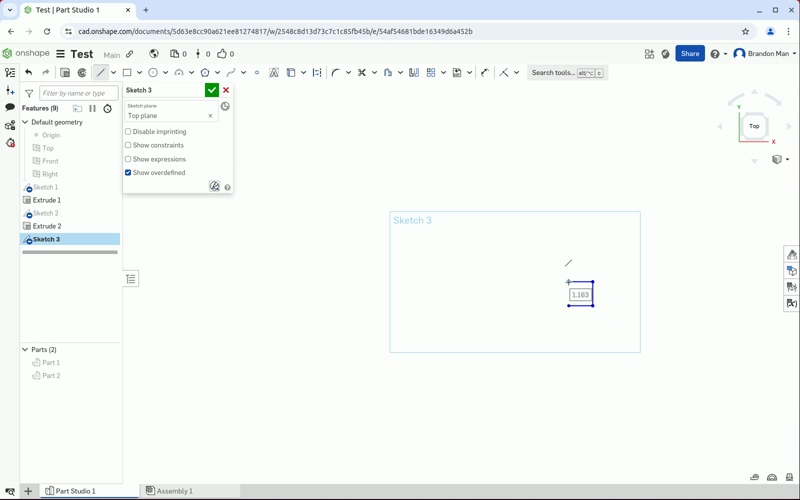
scroll(-6)
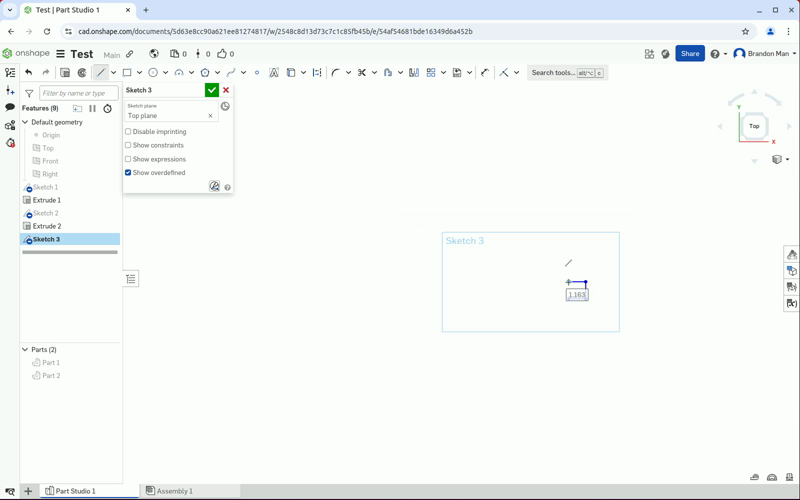
scroll(-6)
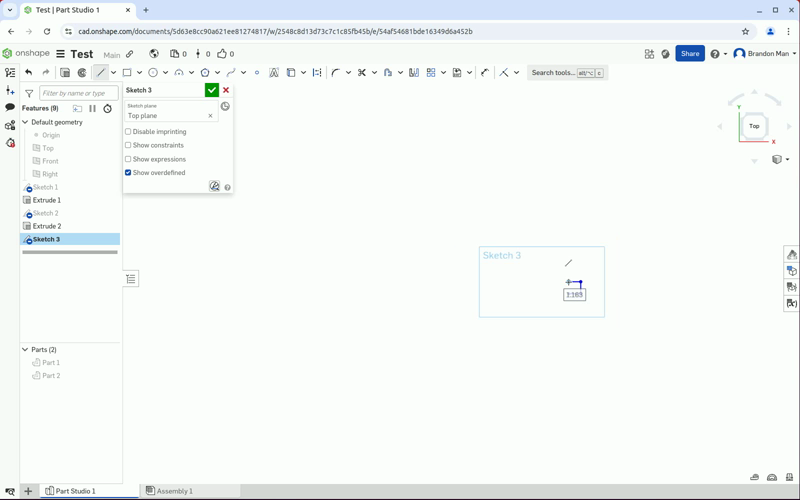
scroll(-6)
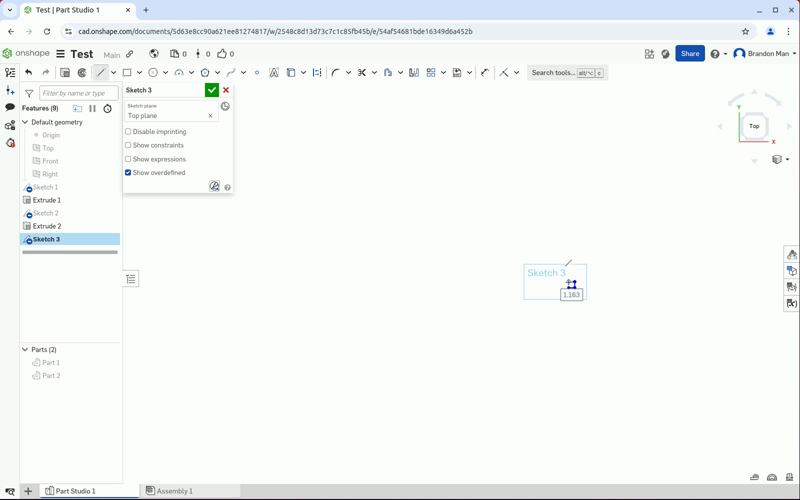
key_up(shift)
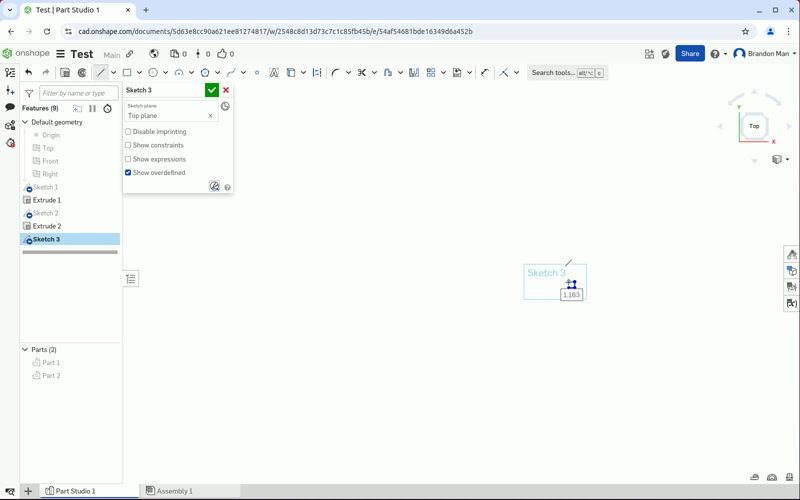
mouse_move(589, 281)
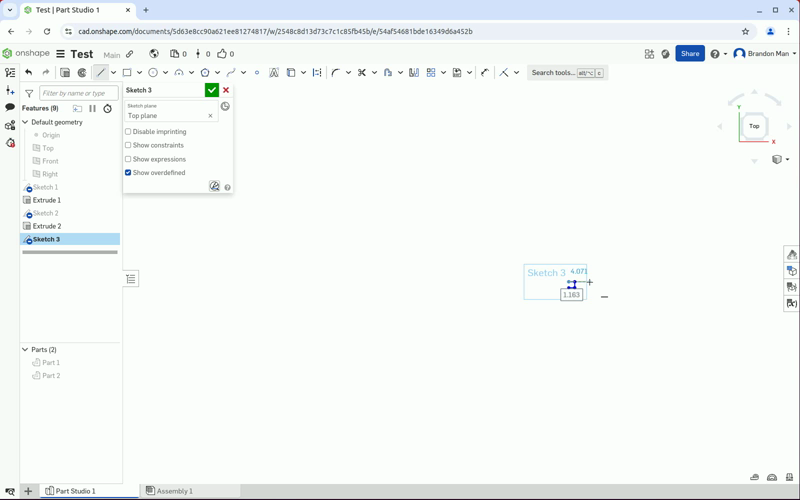
key_down(shift)
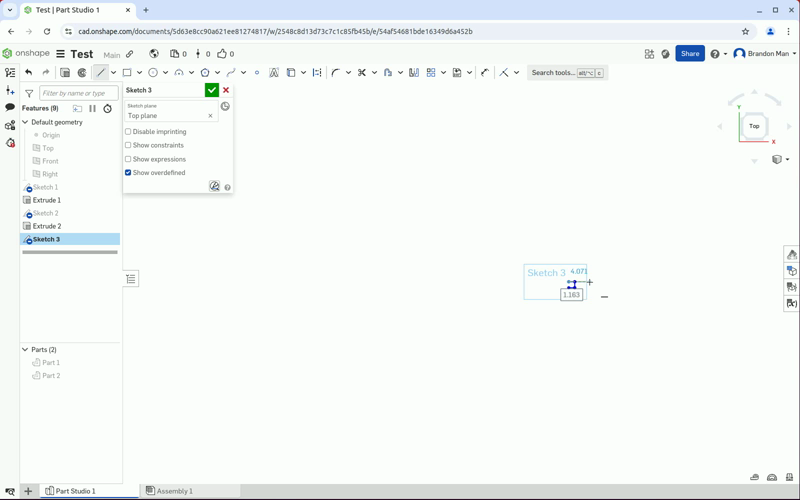
mouse_move(568, 287)
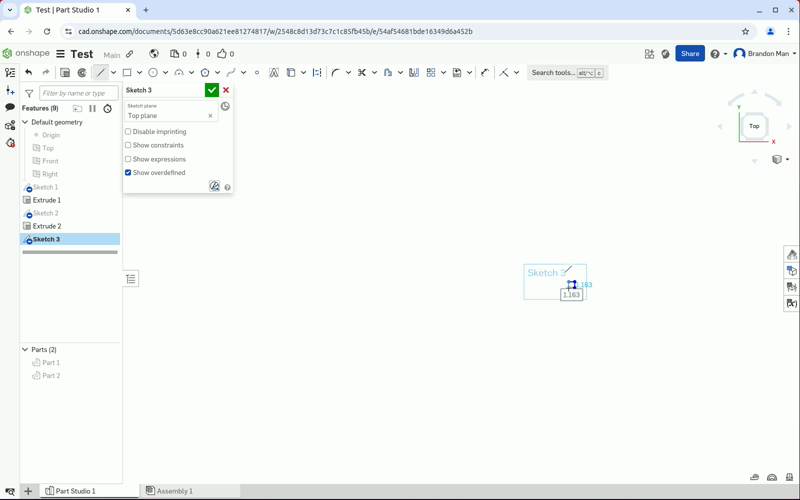
scroll(6)
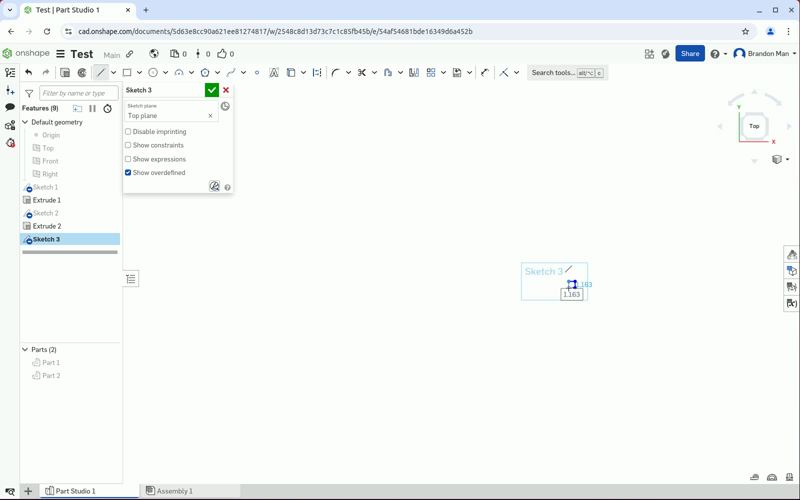
scroll(6)
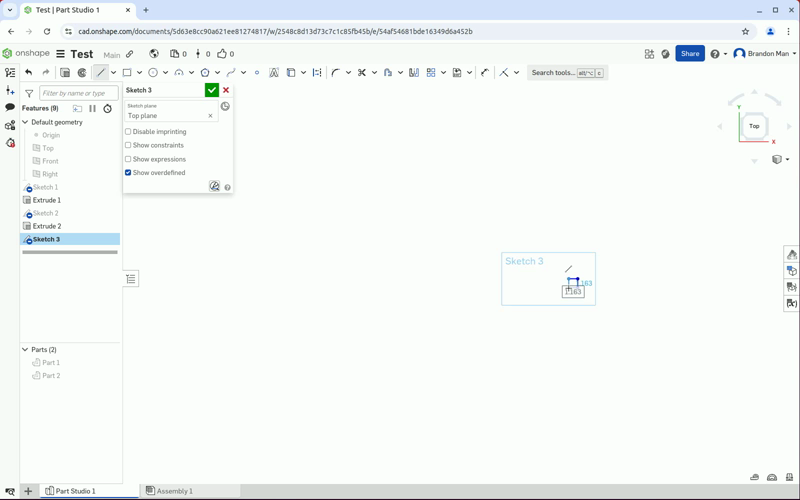
scroll(6)
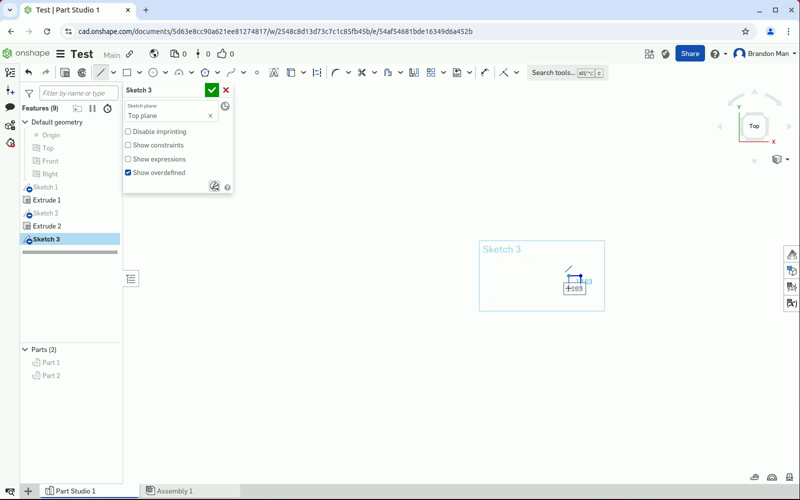
scroll(6)
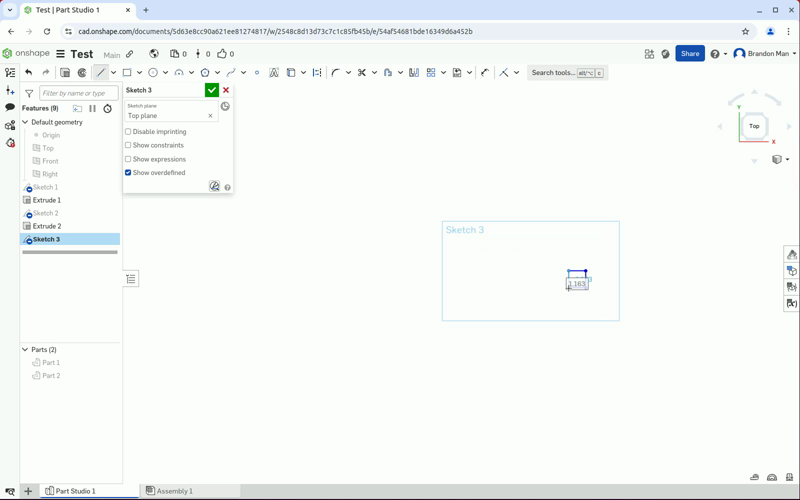
scroll(6)
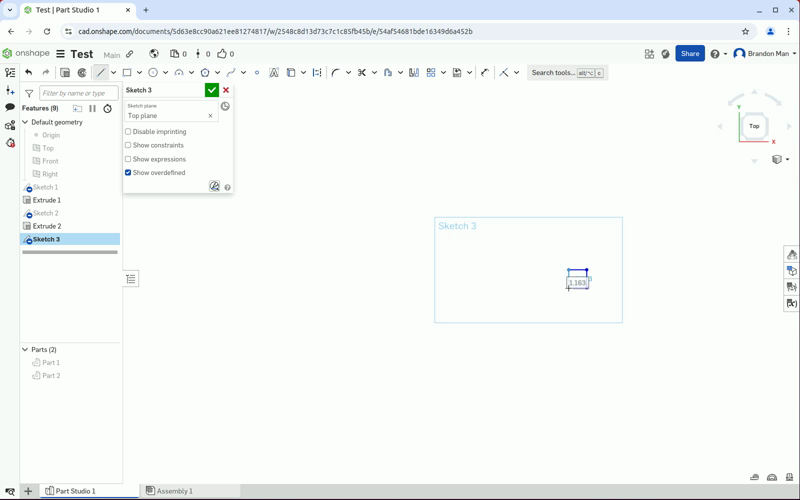
scroll(6)
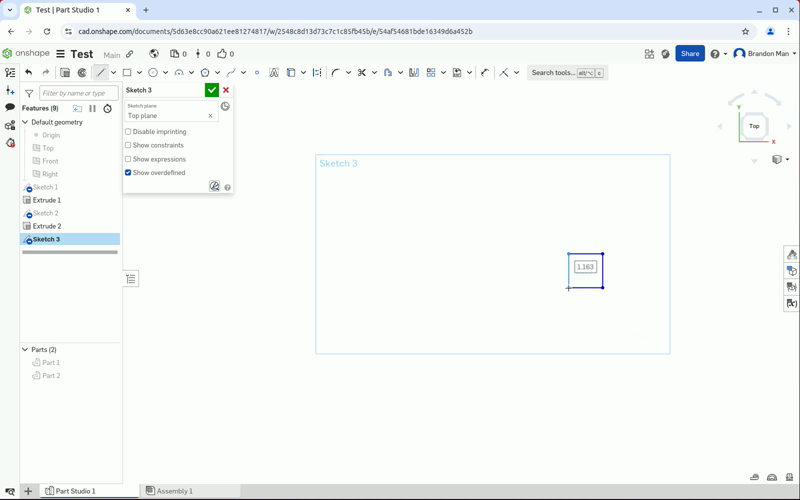
scroll(6)
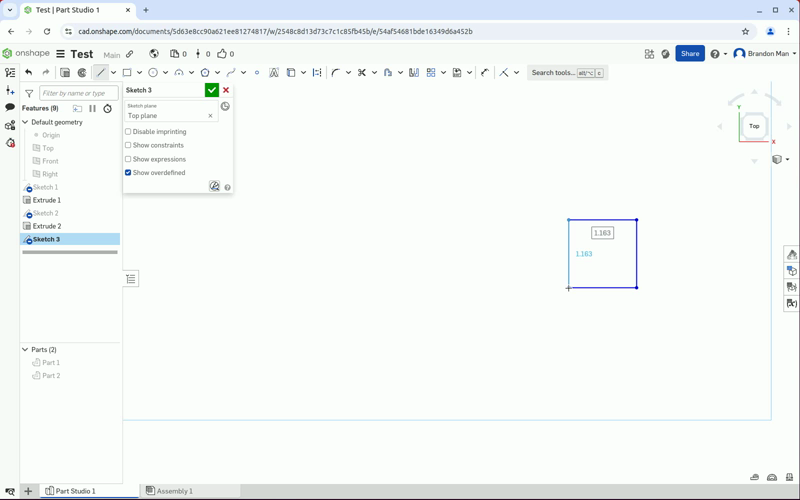
key_up(shift)
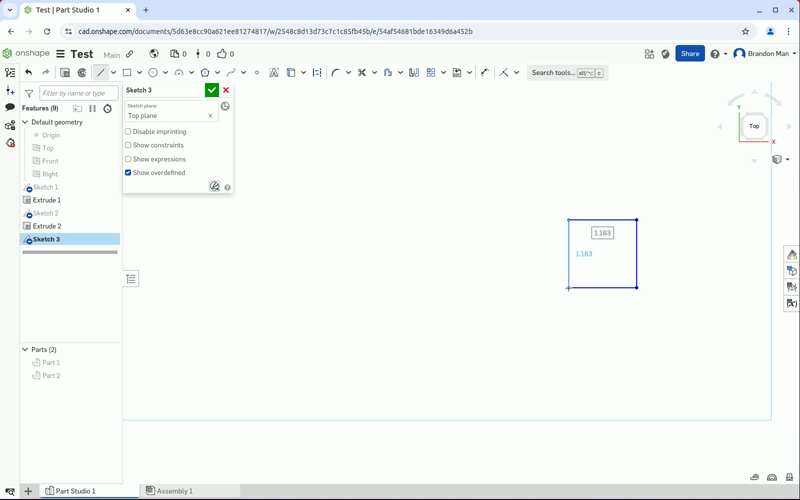
click(568, 287)
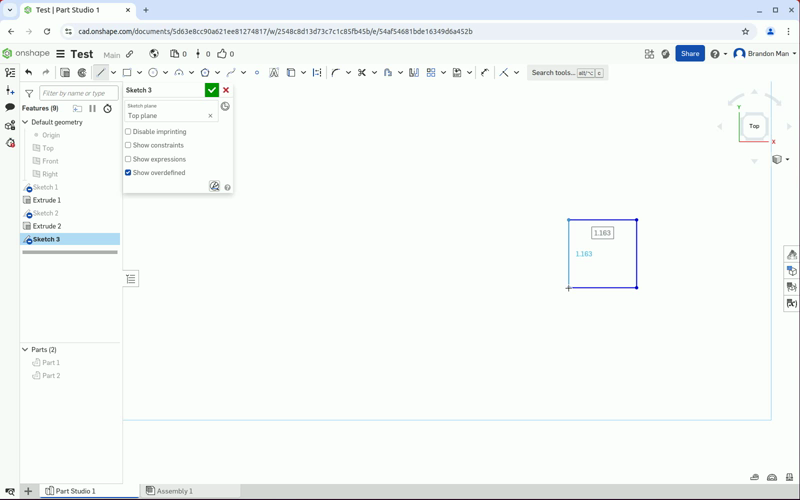
scroll(-6)
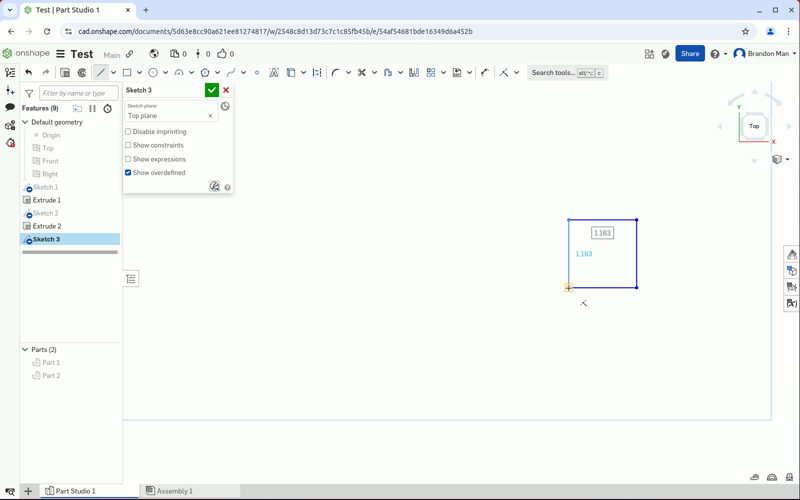
scroll(-6)
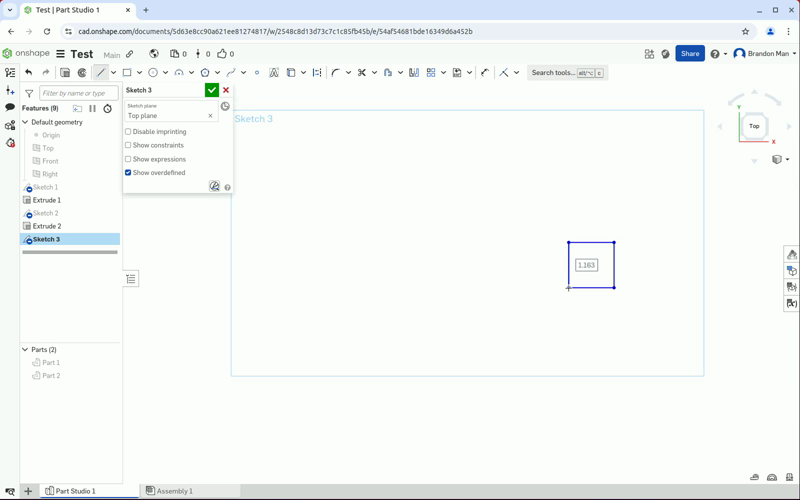
scroll(-6)
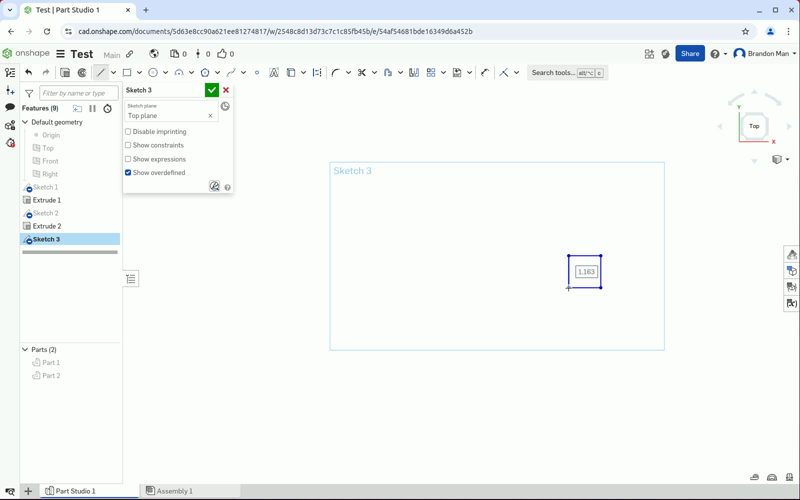
scroll(-6)
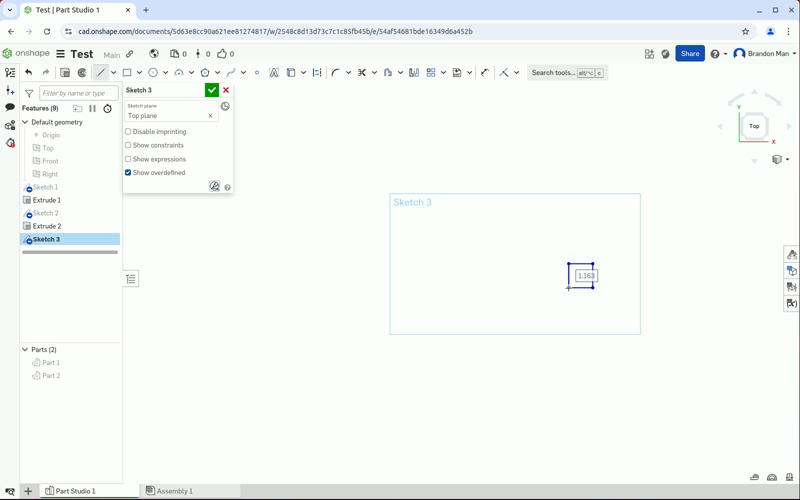
scroll(-6)
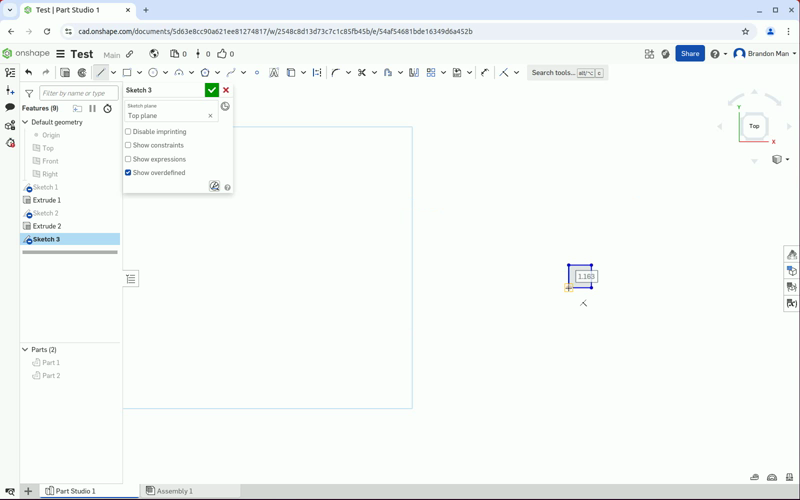
scroll(-6)
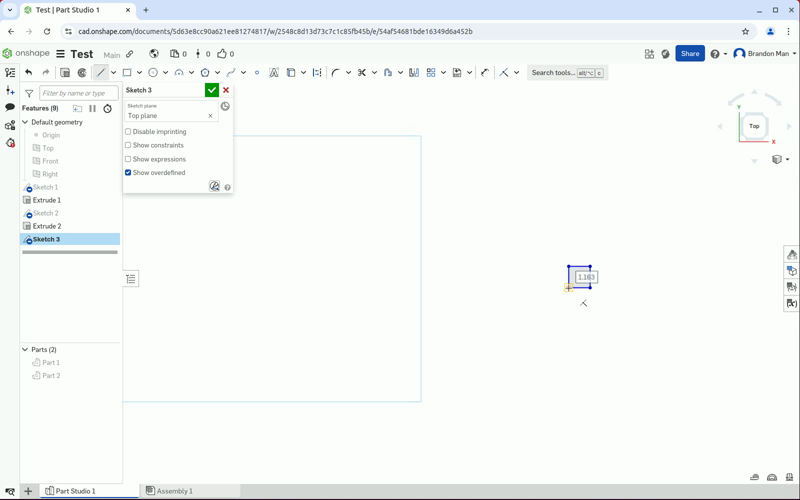
scroll(-6)
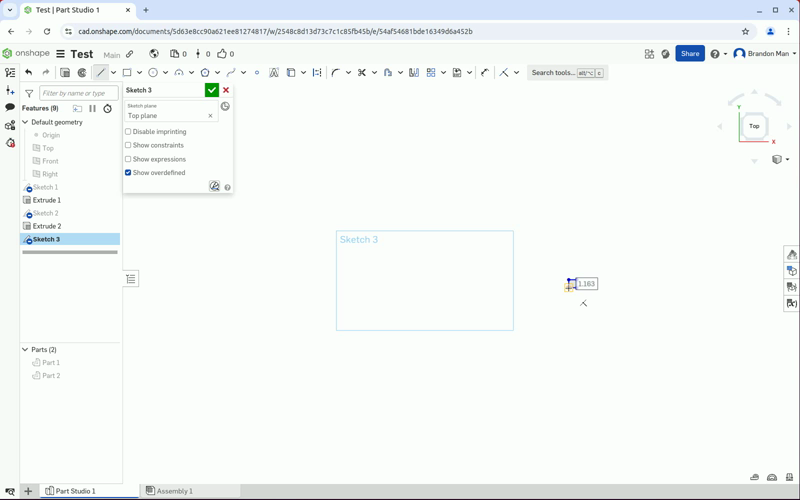
key(esc)
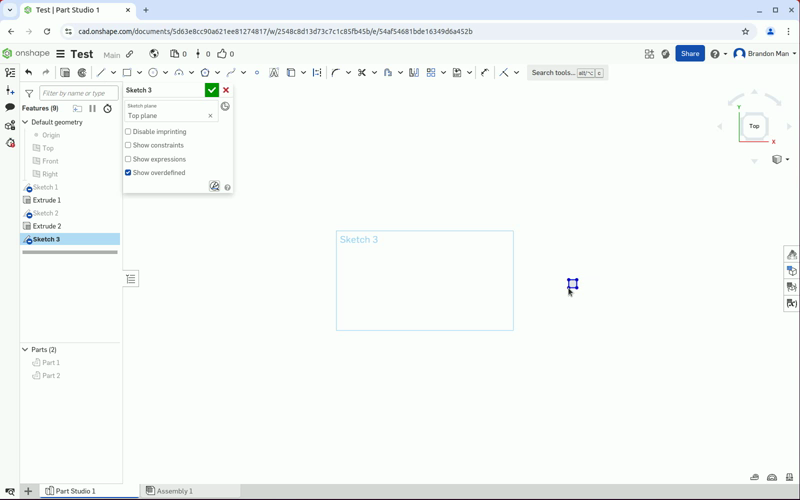
mouse_move(571, 284)
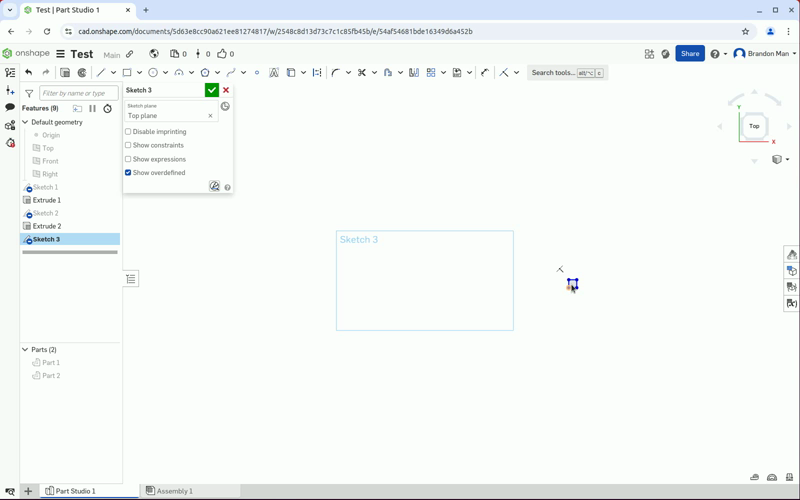
scroll(6)
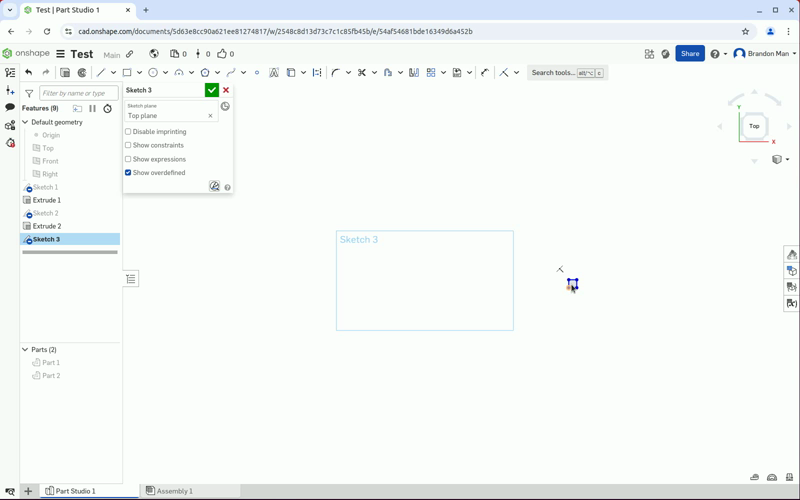
scroll(6)
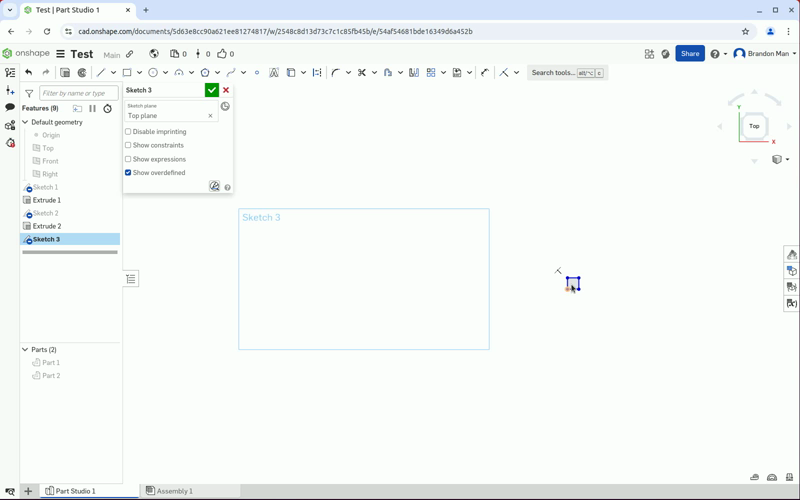
scroll(6)
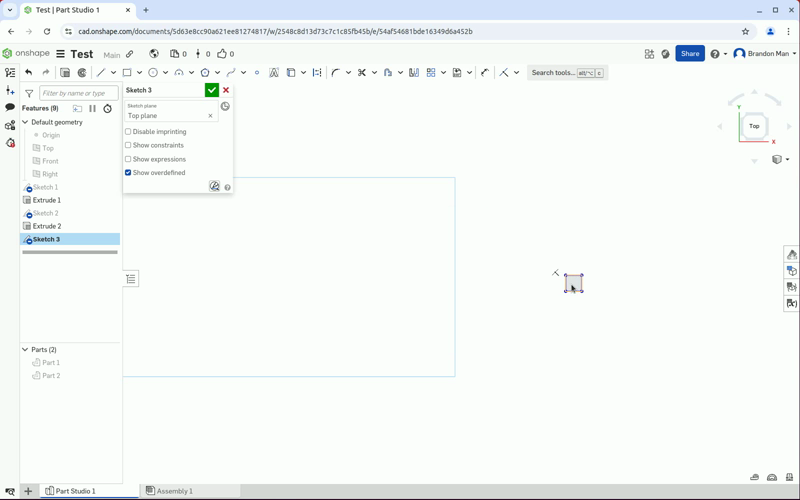
scroll(6)
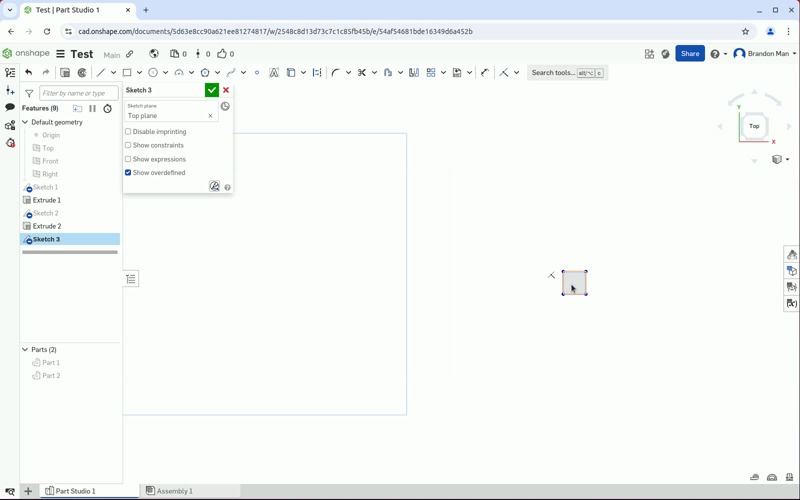
scroll(6)
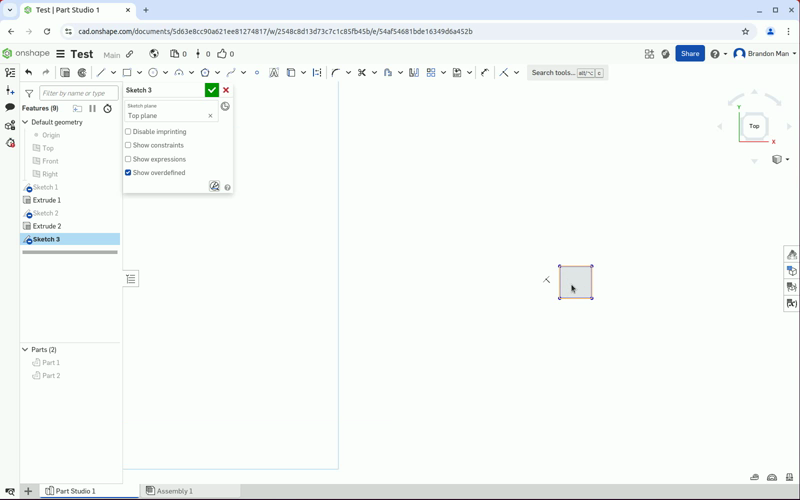
scroll(6)
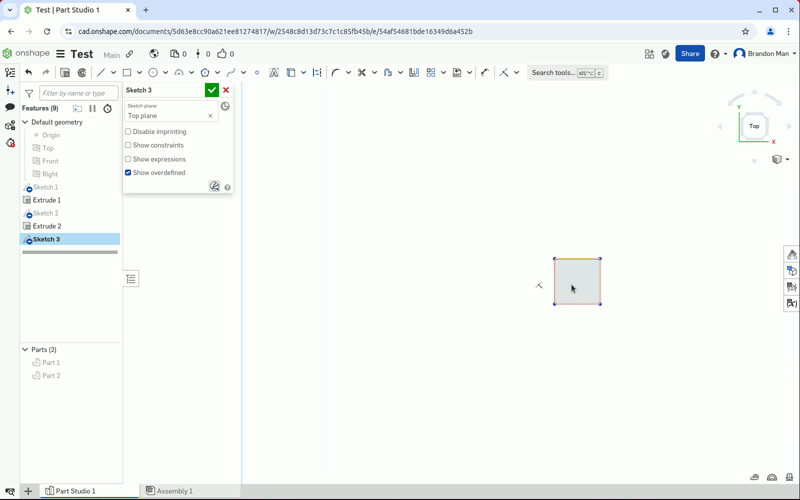
scroll(6)
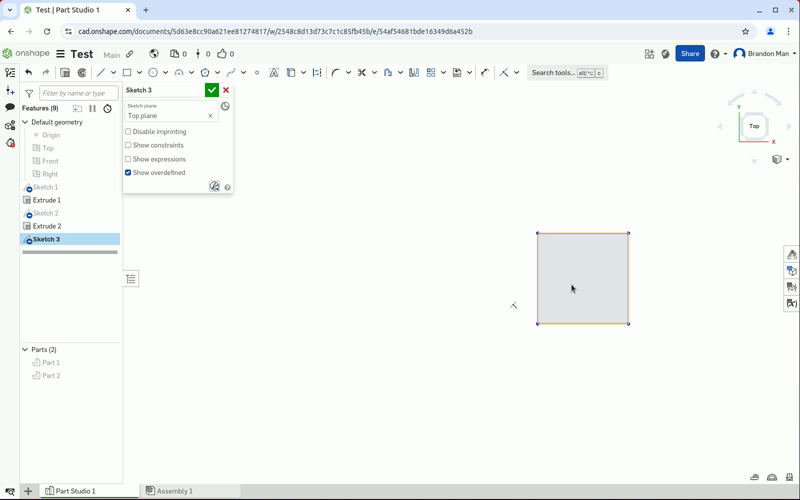
click(571, 284)
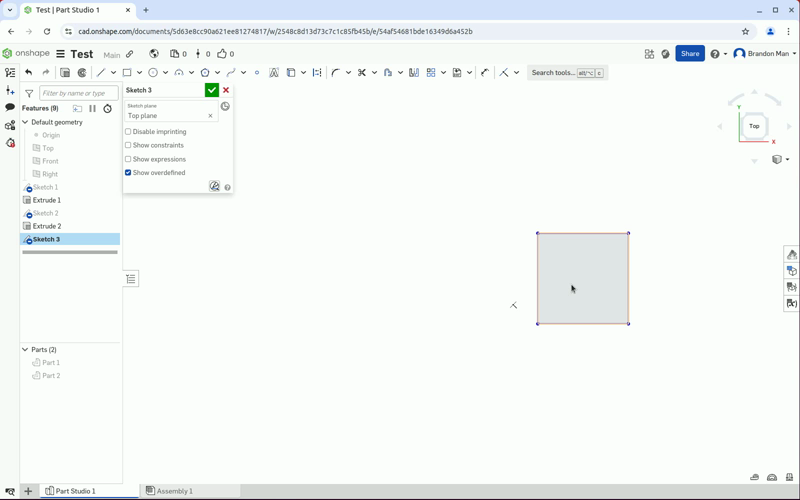
scroll(-6)
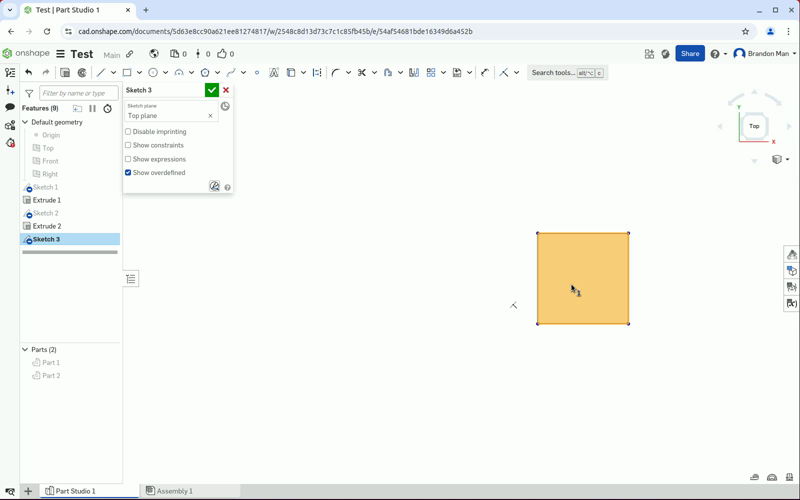
scroll(-6)
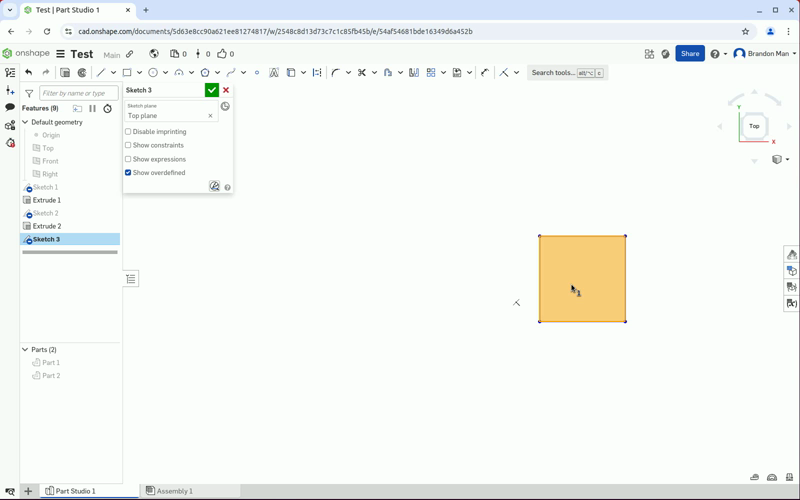
scroll(-6)
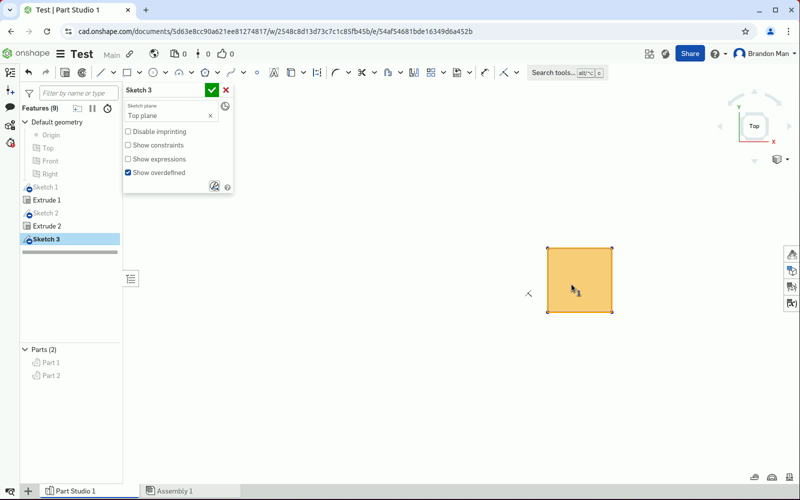
scroll(-6)
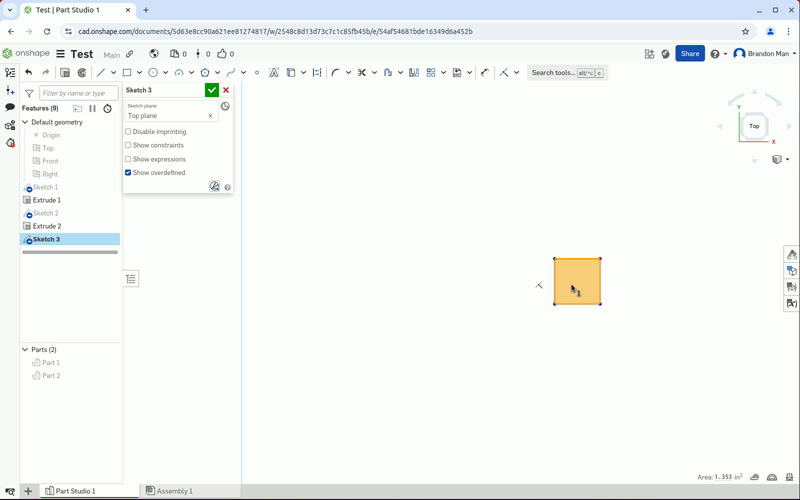
scroll(-6)
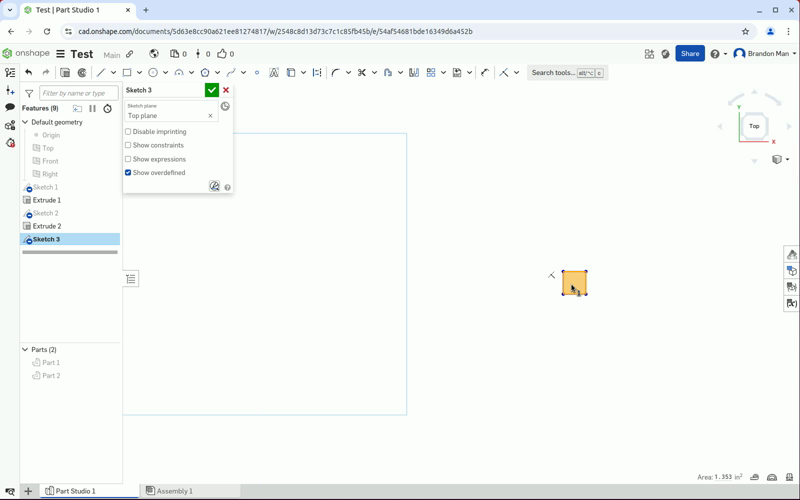
scroll(-6)
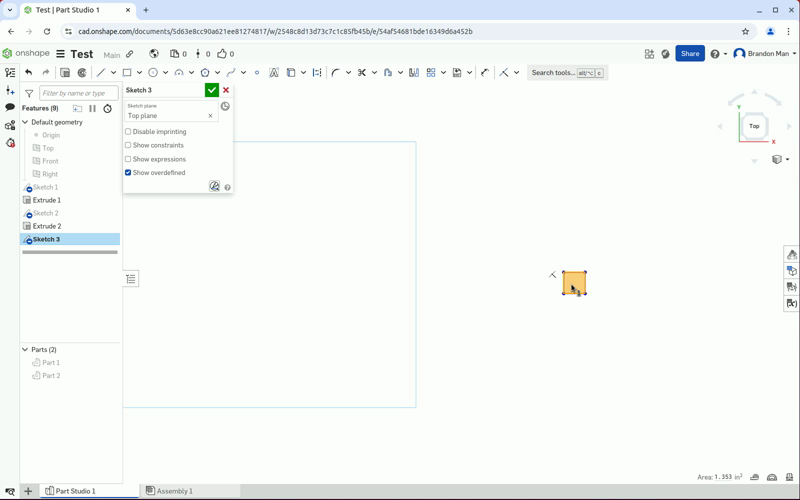
scroll(-6)
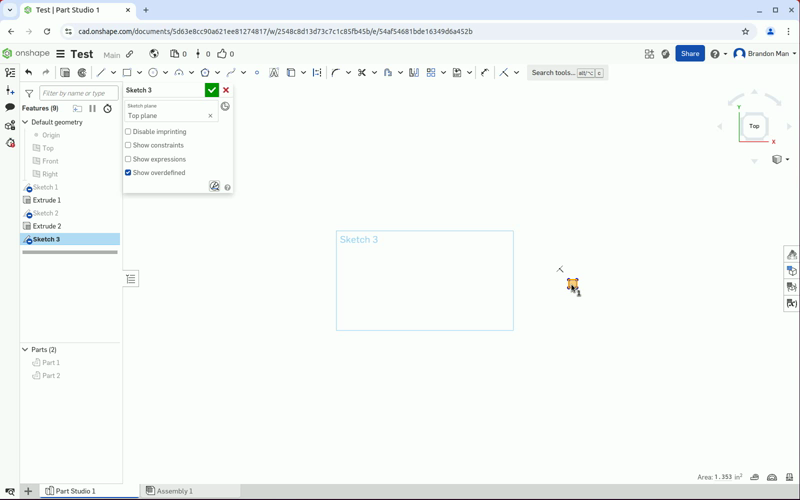
mouse_move(73, 352)
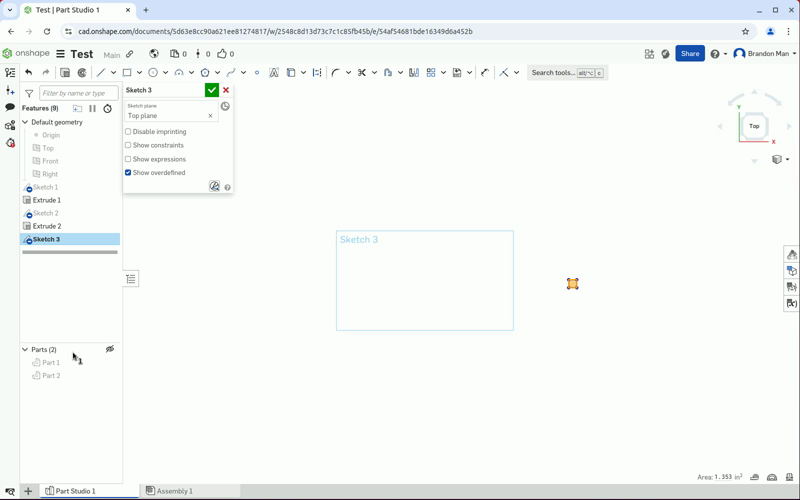
key(shift+y)
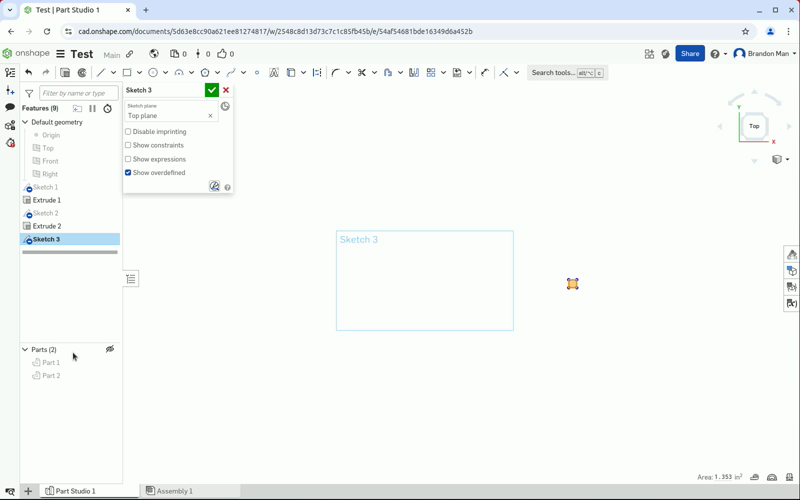
key(shift+e)
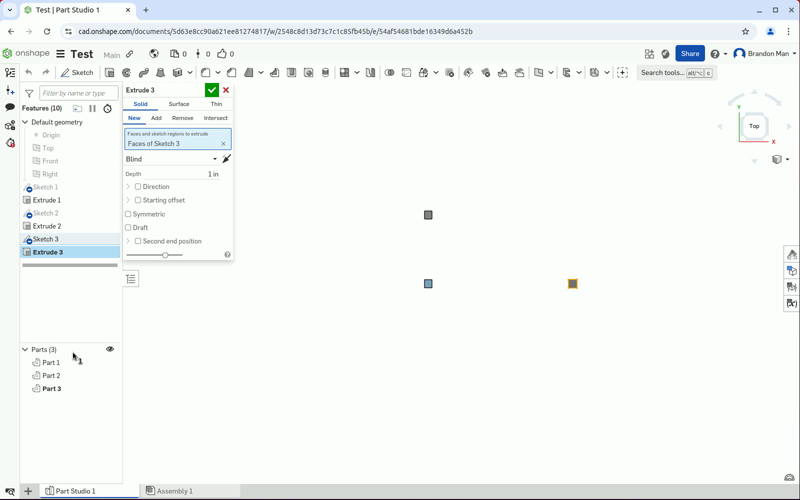
mouse_move(143, 106)
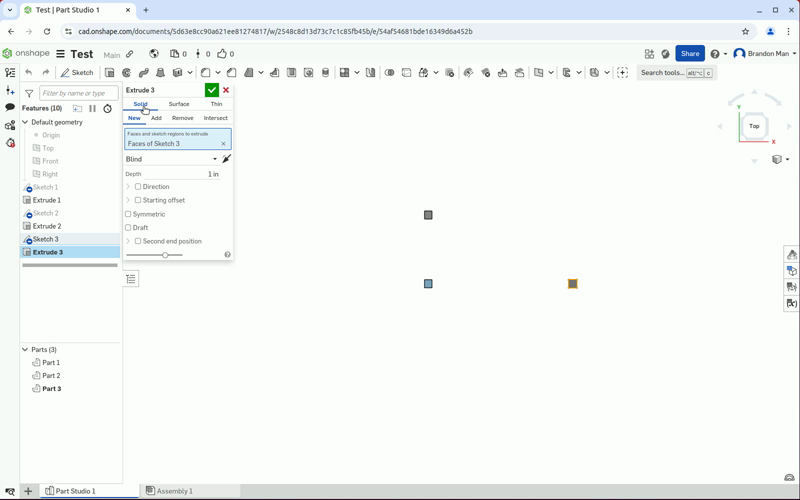
click(143, 106)
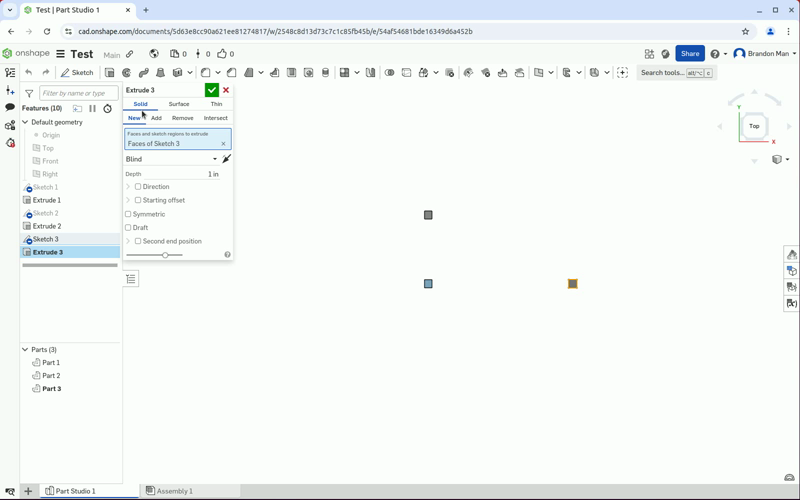
mouse_move(137, 120)
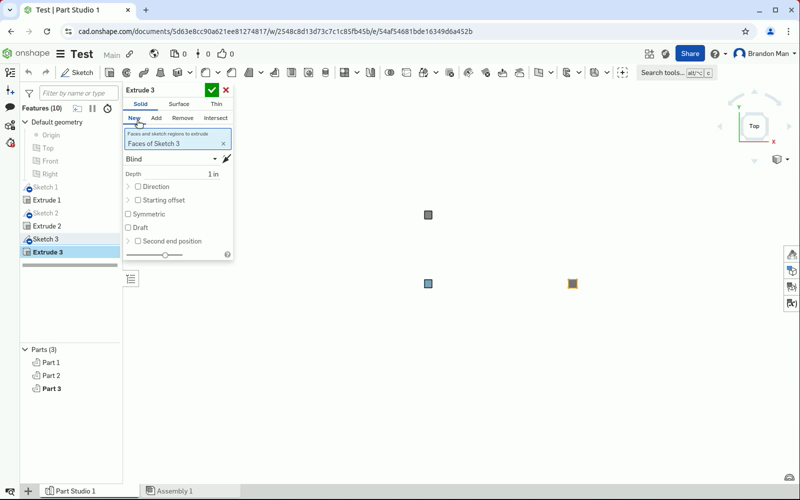
click(137, 120)
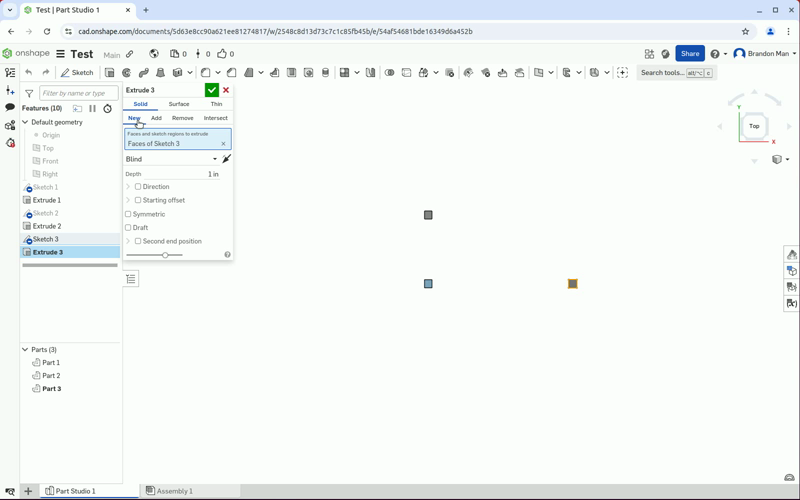
key(tab, 4)
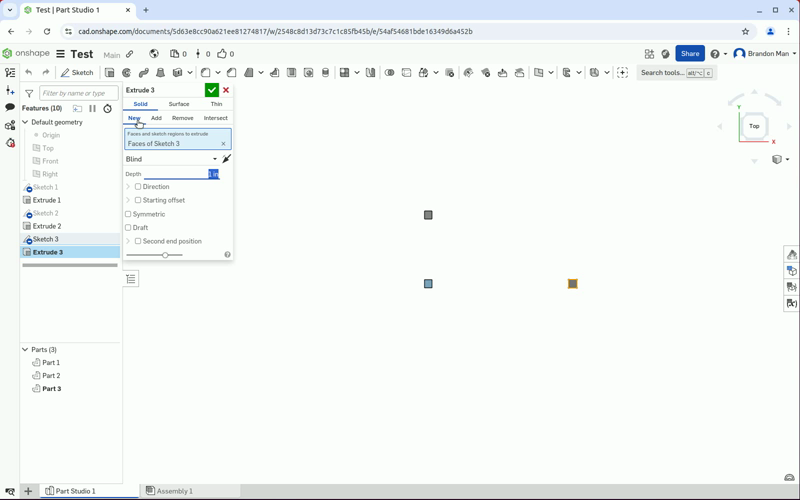
text(4.814)
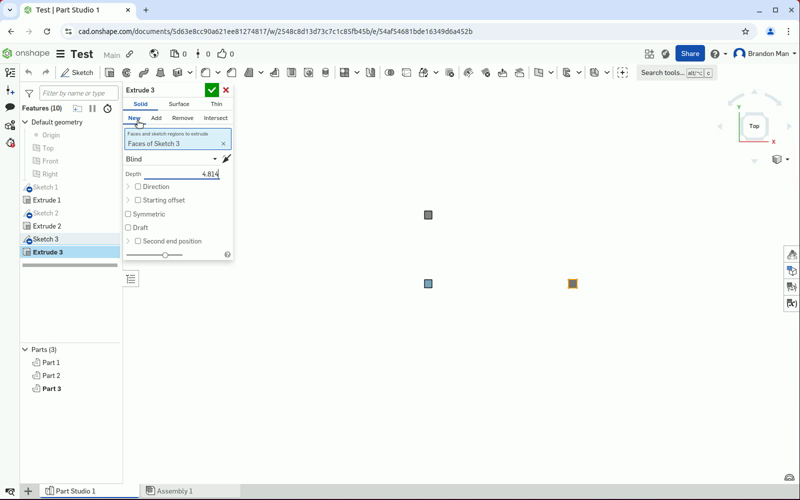
key(enter)
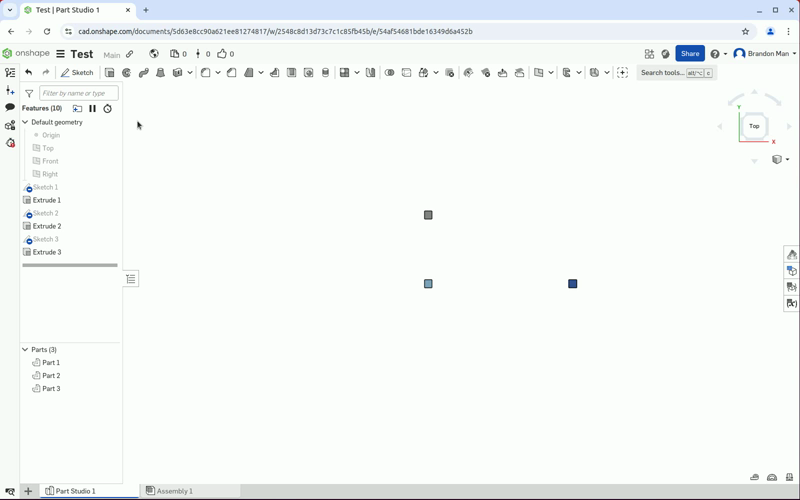
key(shift+h)
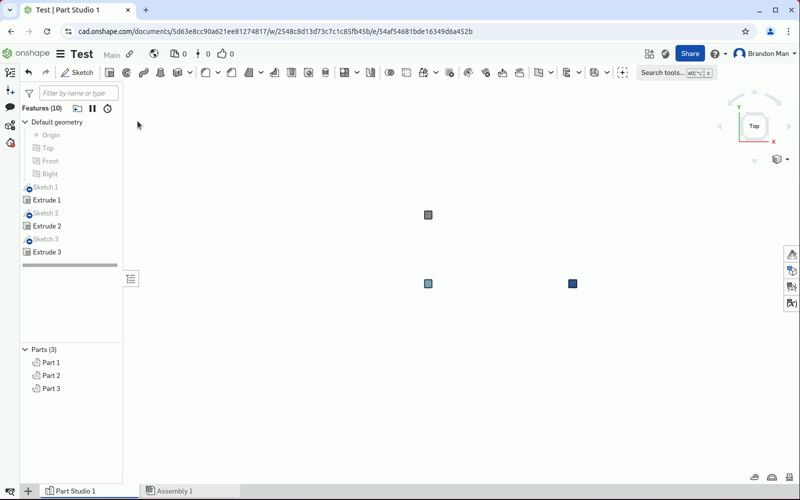
key(shift+h)
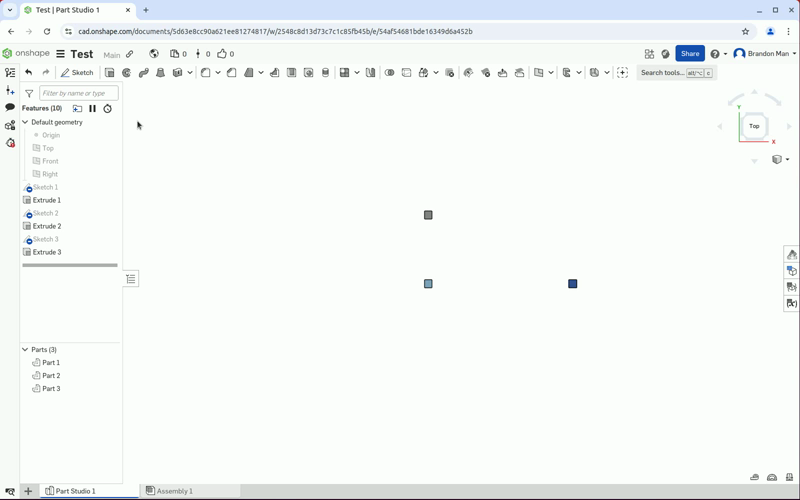
mouse_move(73, 189)
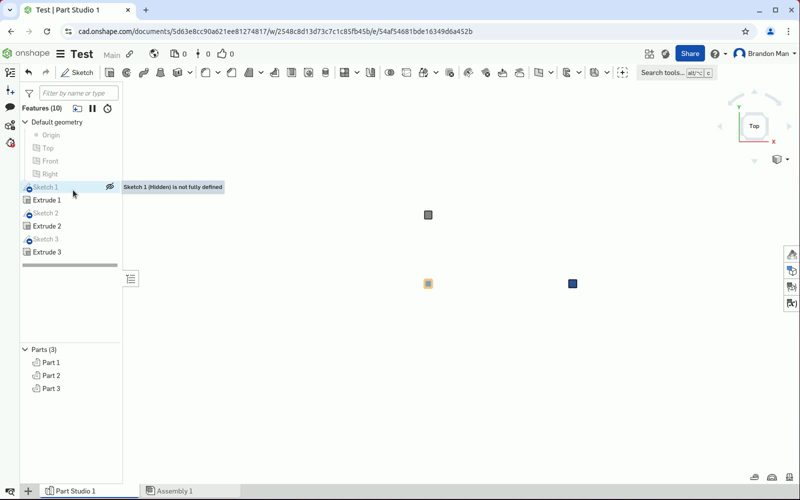
click(73, 189)
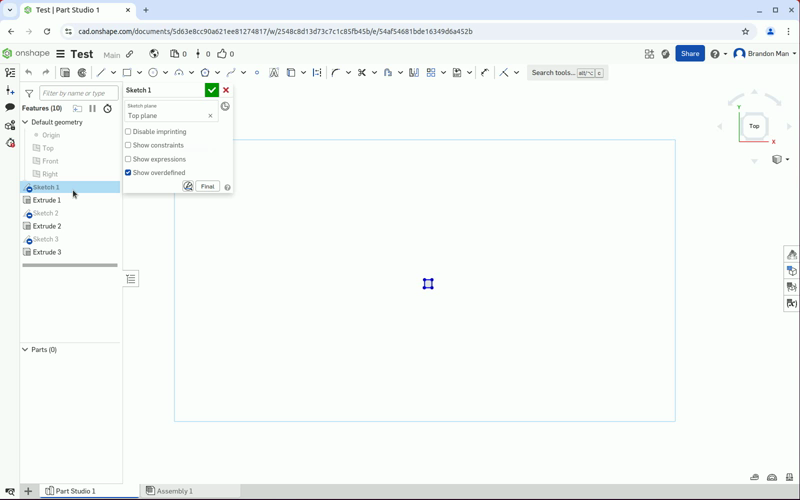
mouse_move(229, 92)
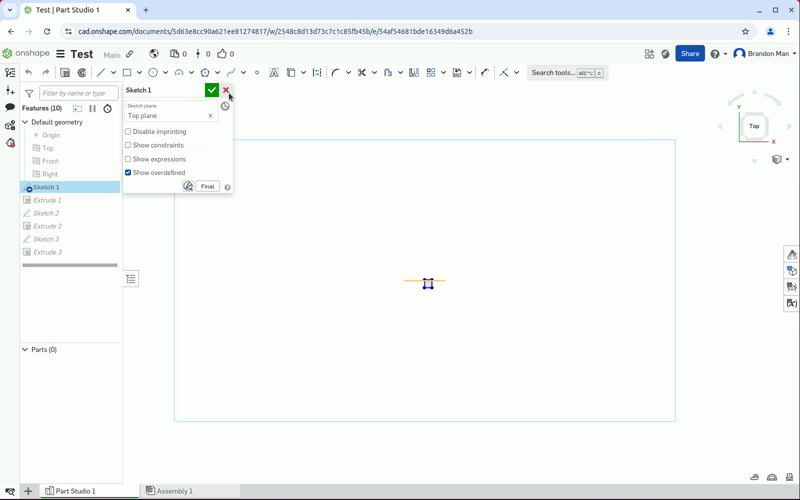
click(229, 92)
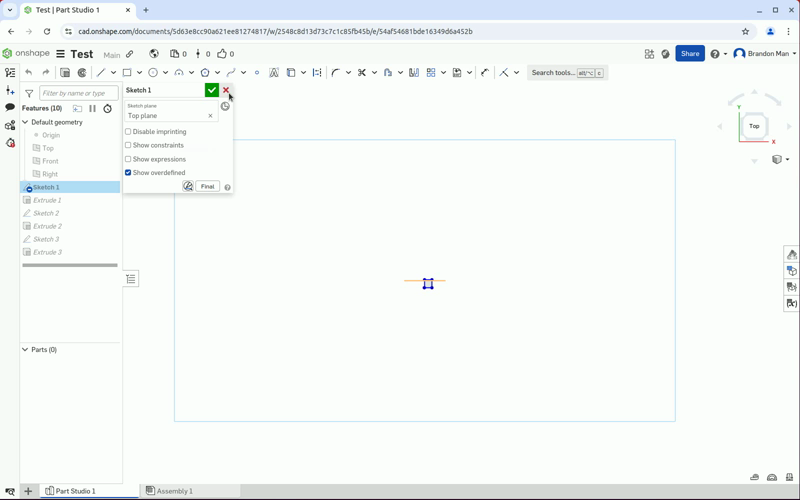
key(shift+s)
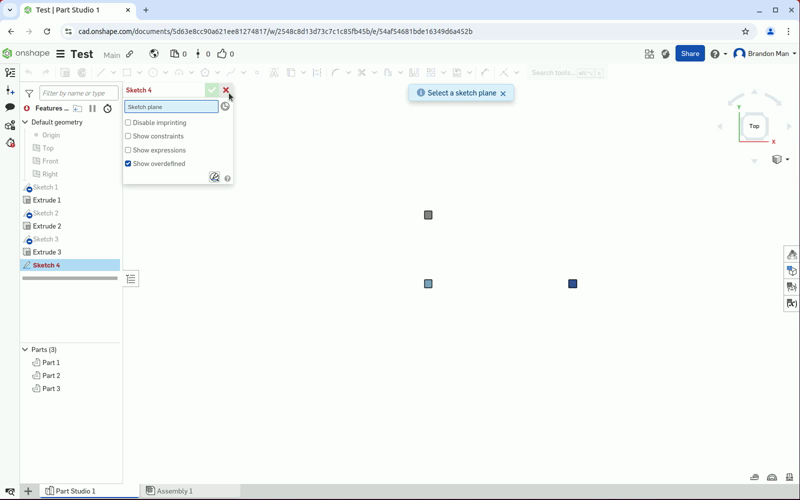
mouse_move(73, 150)
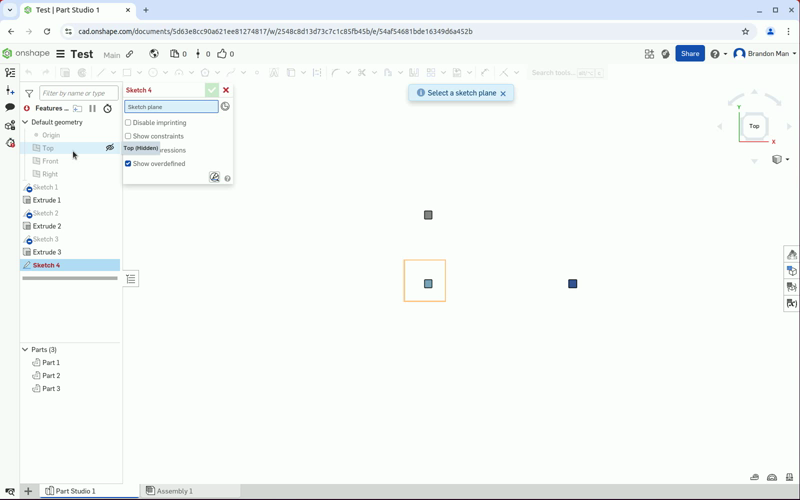
click(73, 150)
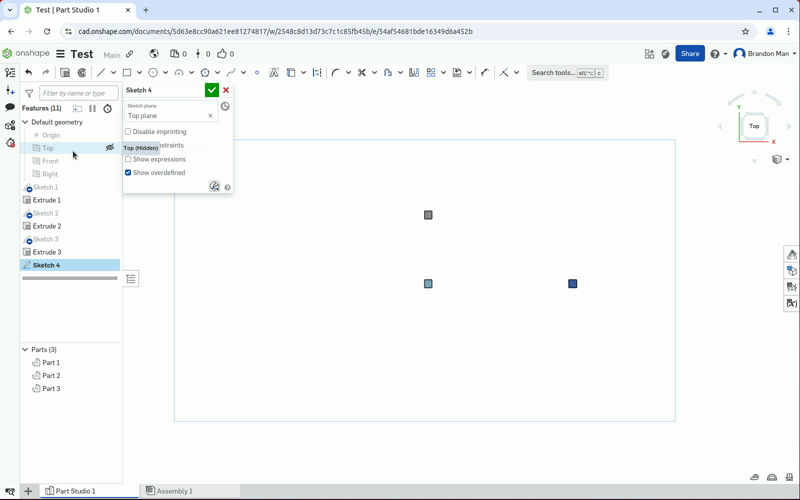
mouse_move(73, 352)
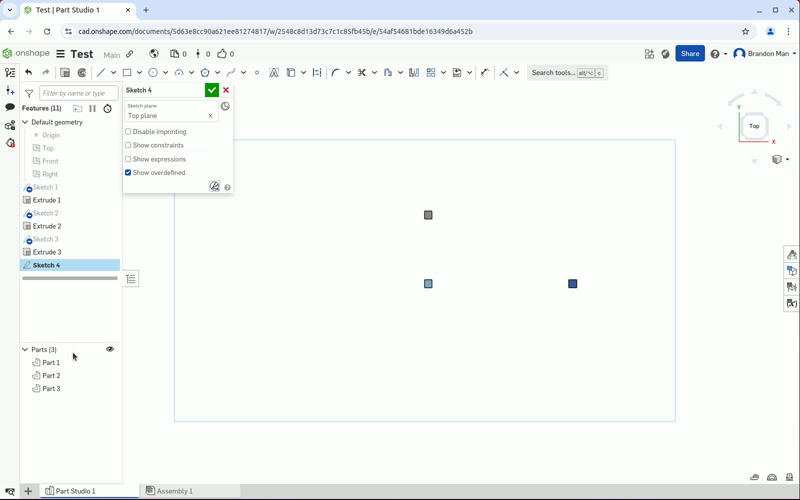
key(y)
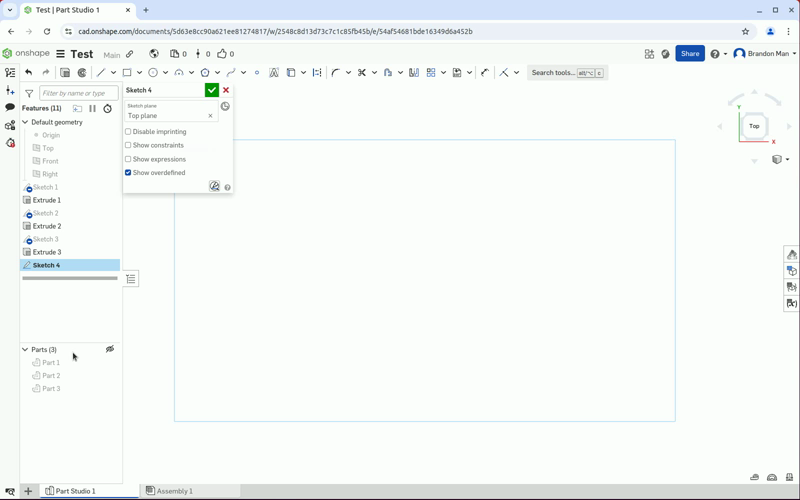
key(l)
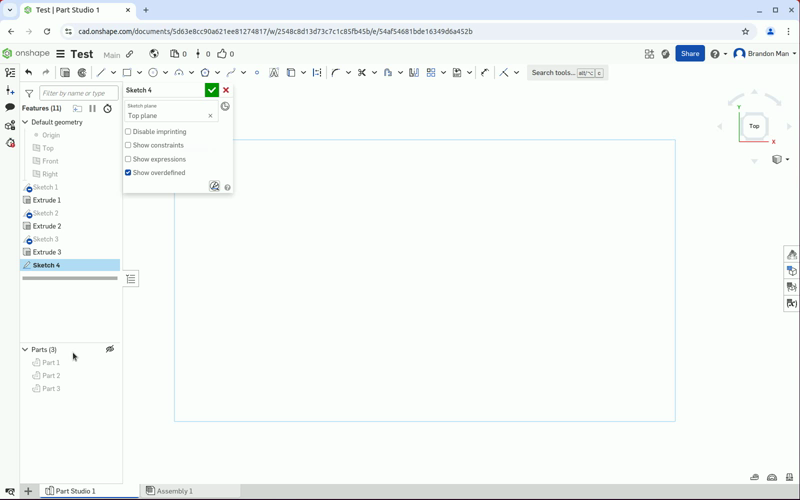
key_down(shift)
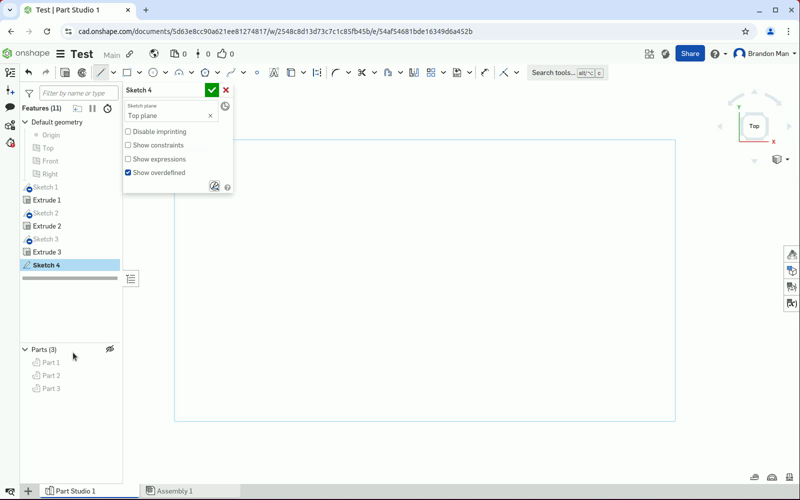
mouse_move(568, 236)
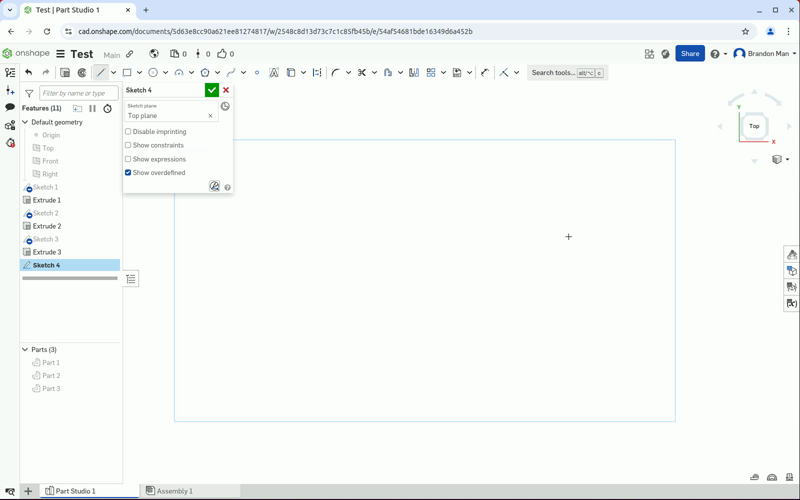
click(568, 236)
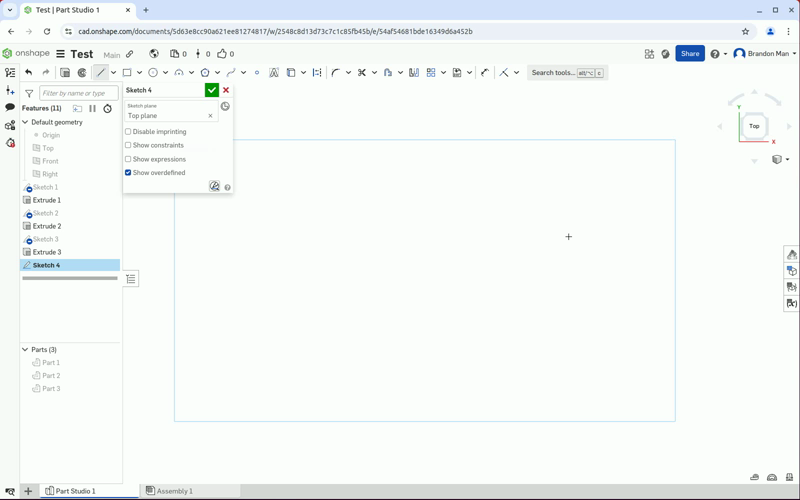
key_up(shift)
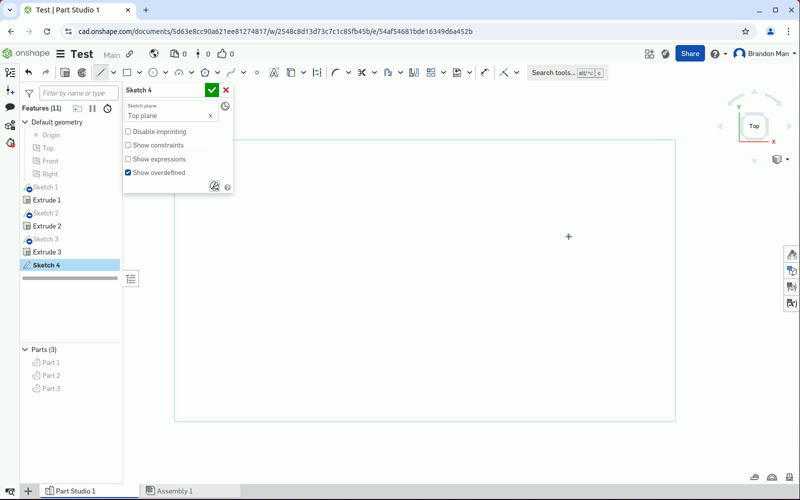
key_down(shift)
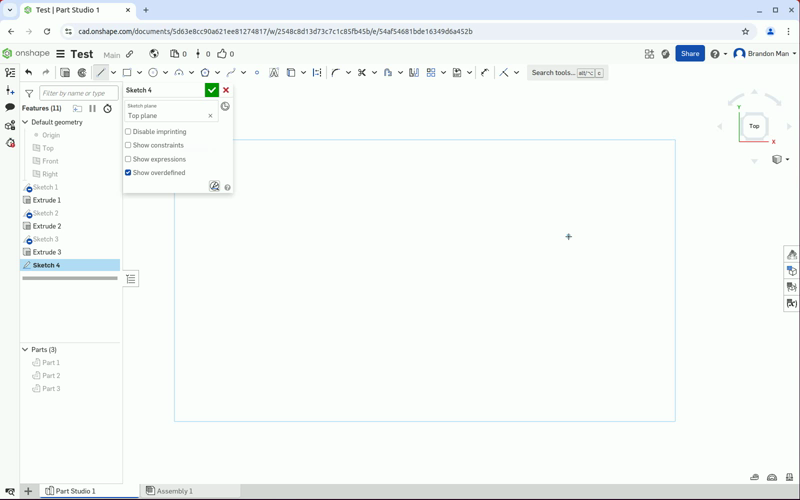
mouse_move(589, 236)
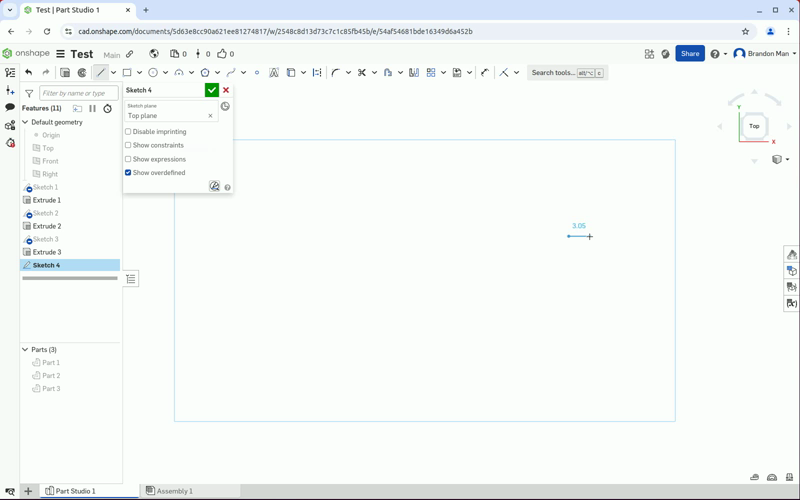
mouse_move(574, 236)
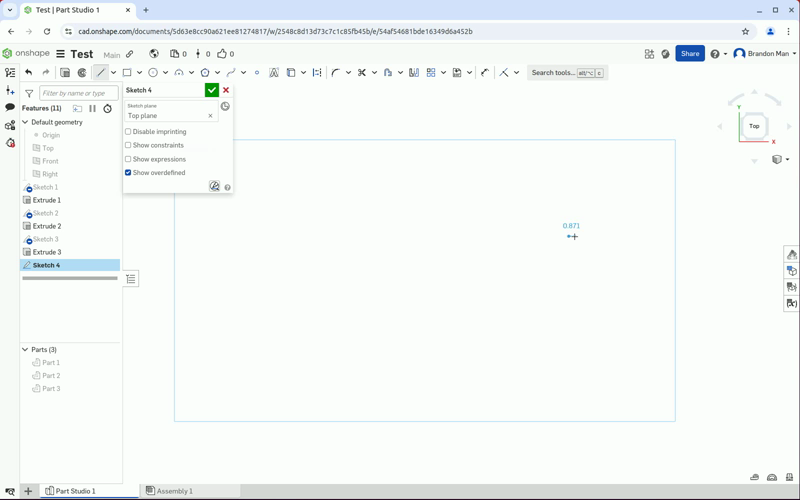
scroll(6)
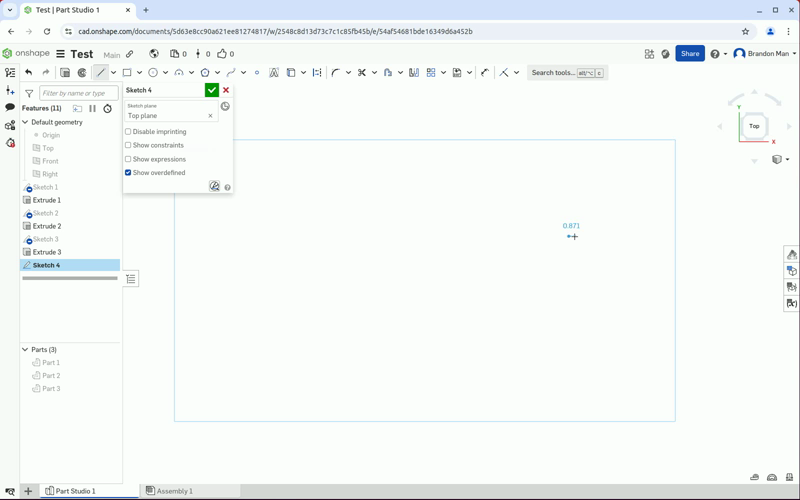
scroll(6)
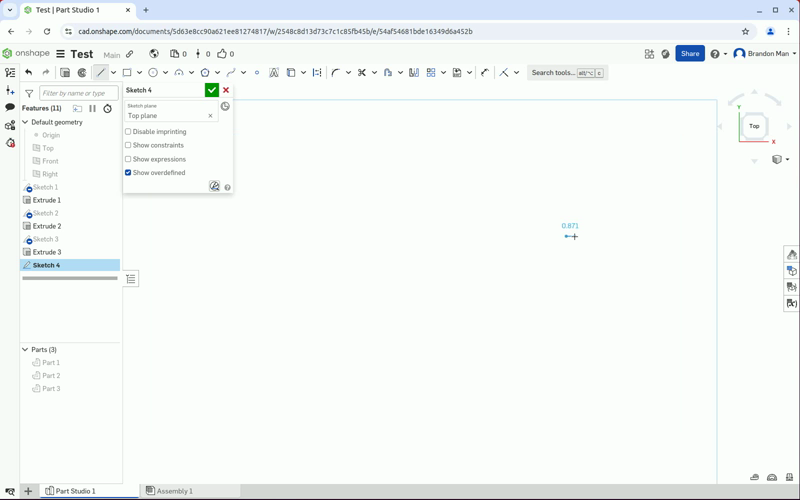
scroll(6)
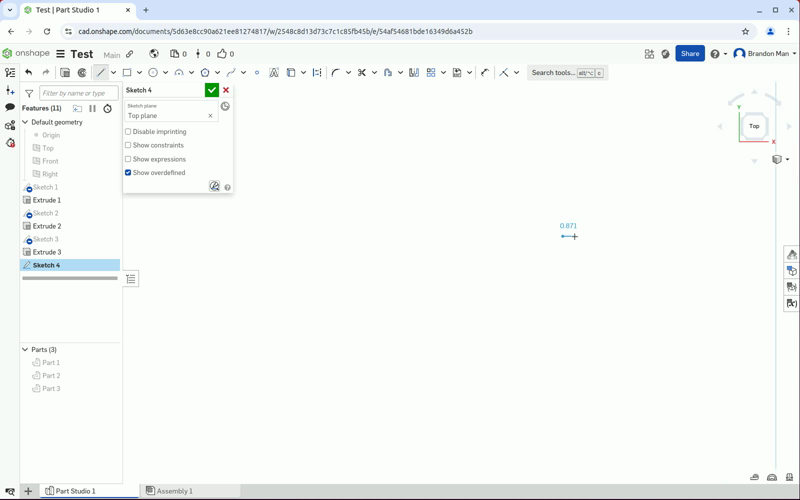
scroll(6)
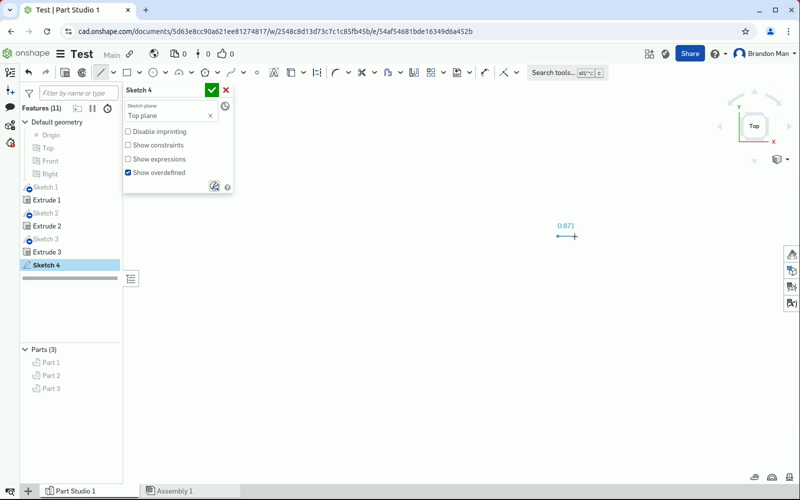
scroll(6)
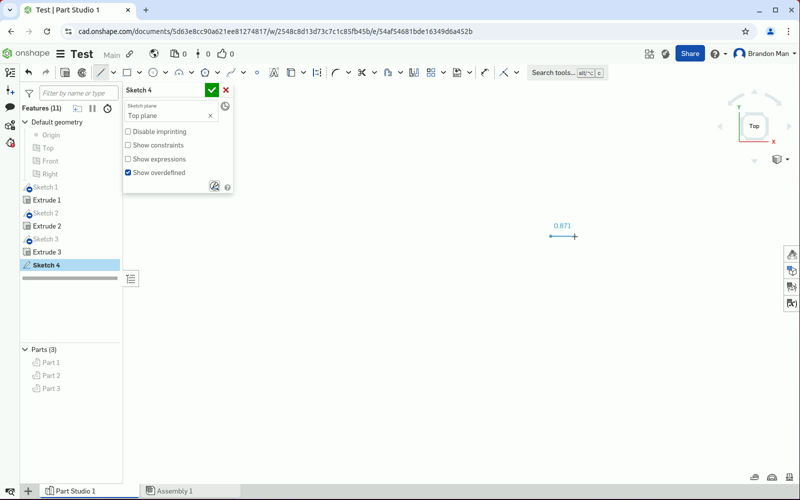
scroll(6)
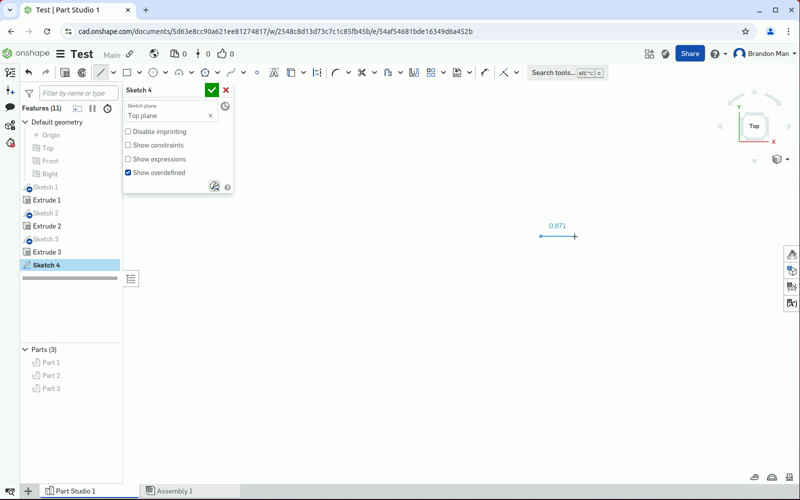
scroll(6)
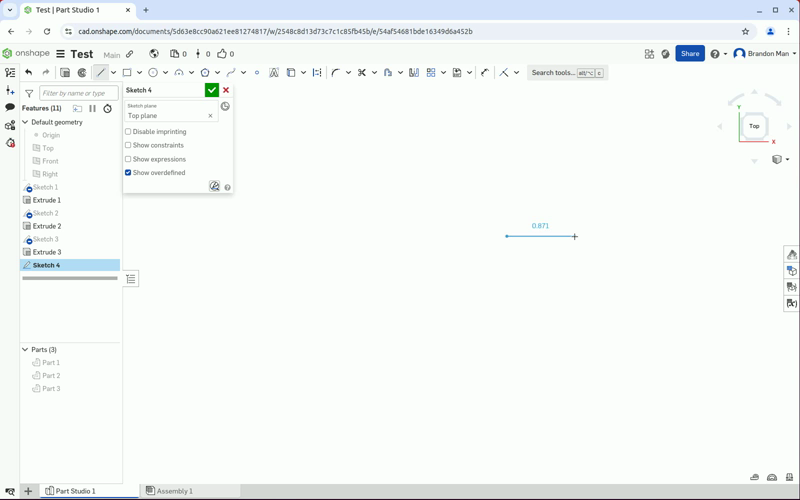
click(574, 236)
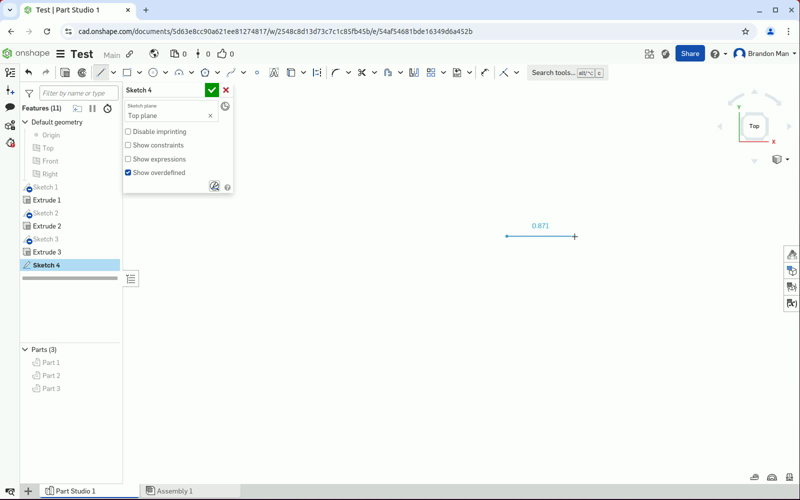
scroll(-6)
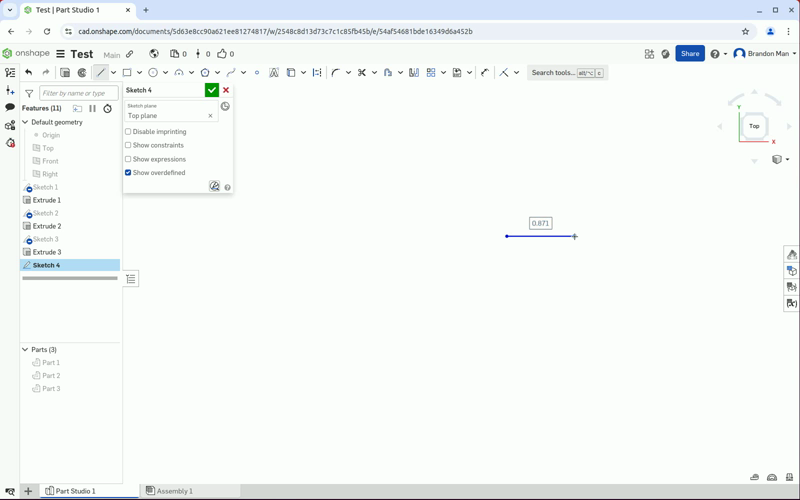
scroll(-6)
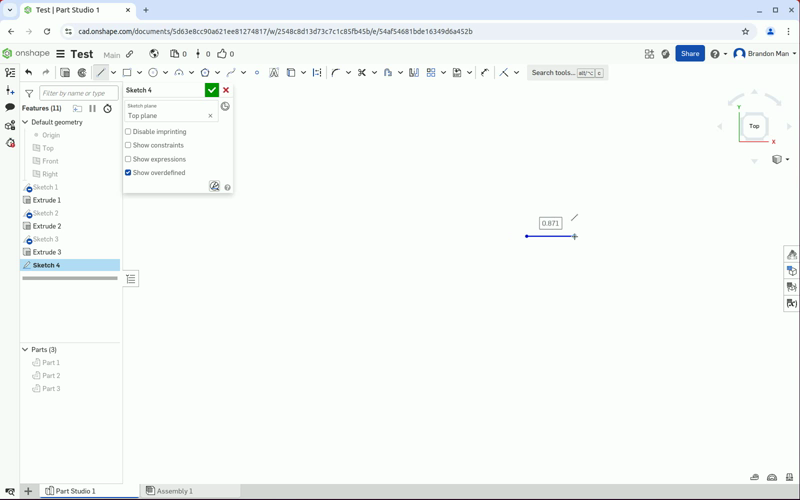
scroll(-6)
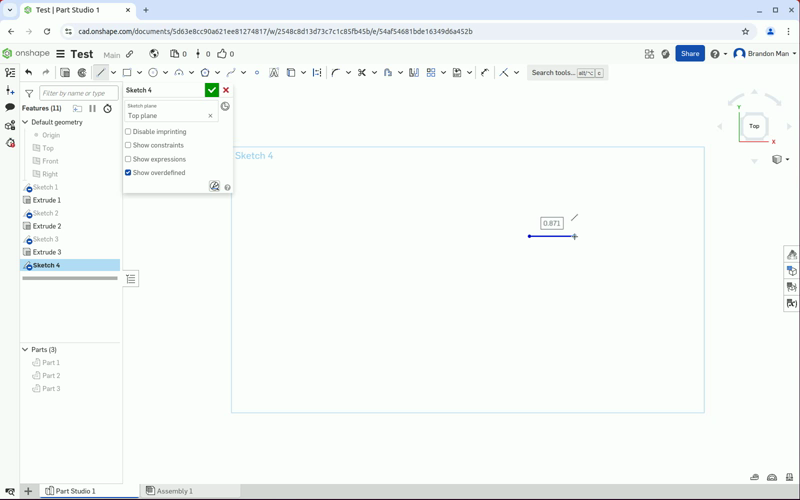
scroll(-6)
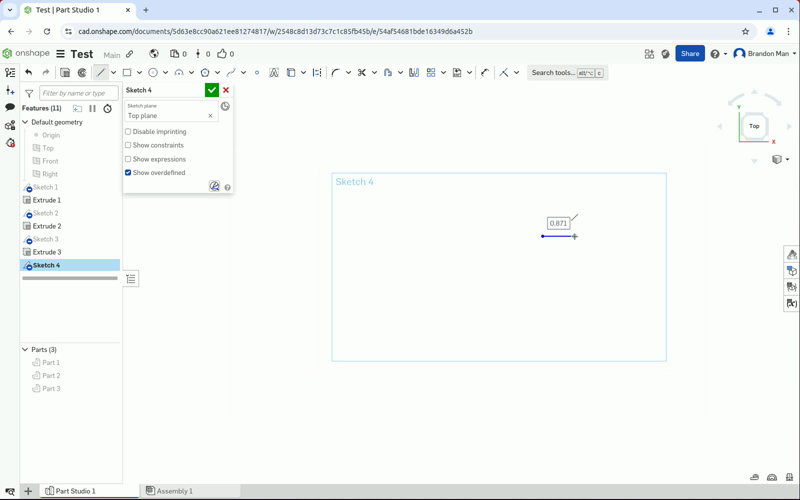
scroll(-6)
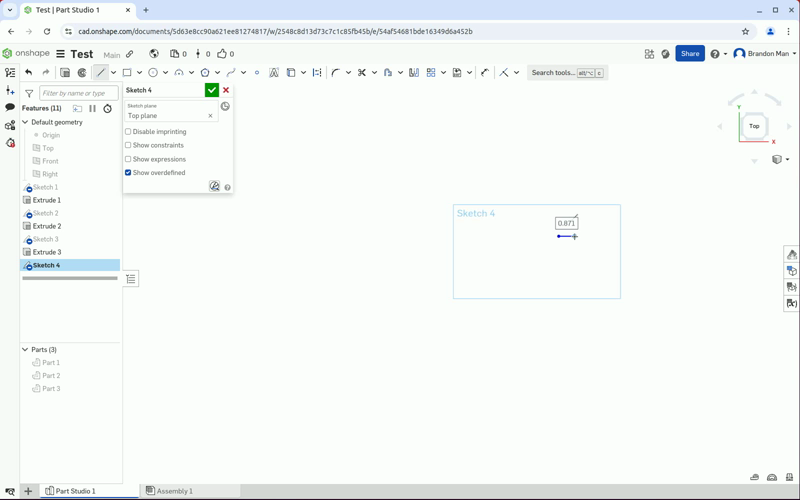
scroll(-6)
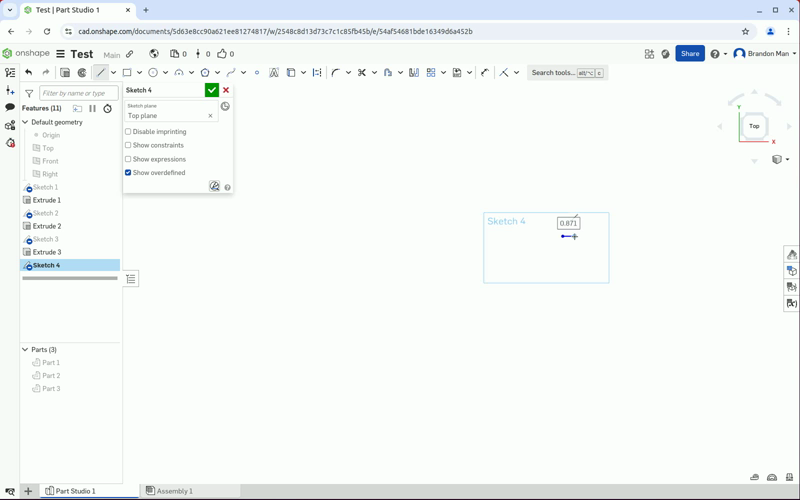
scroll(-6)
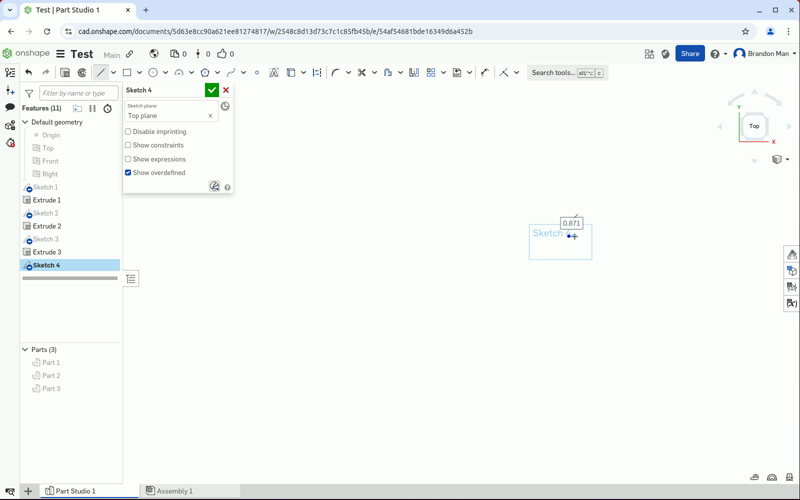
key_up(shift)
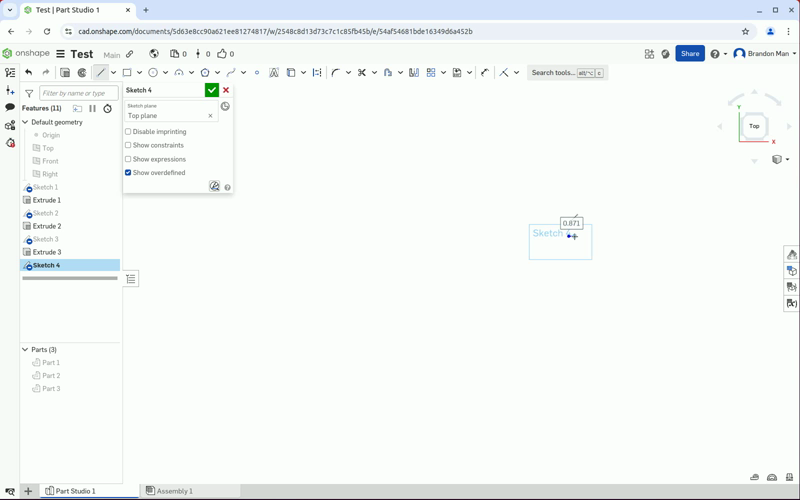
key_down(shift)
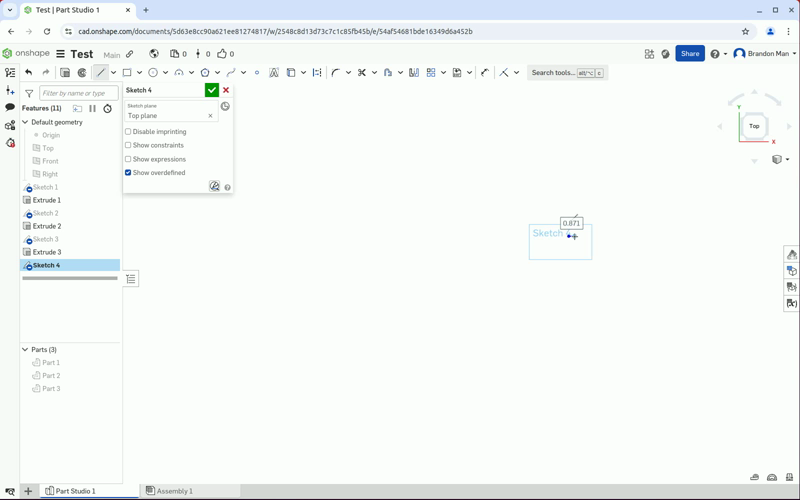
mouse_move(589, 236)
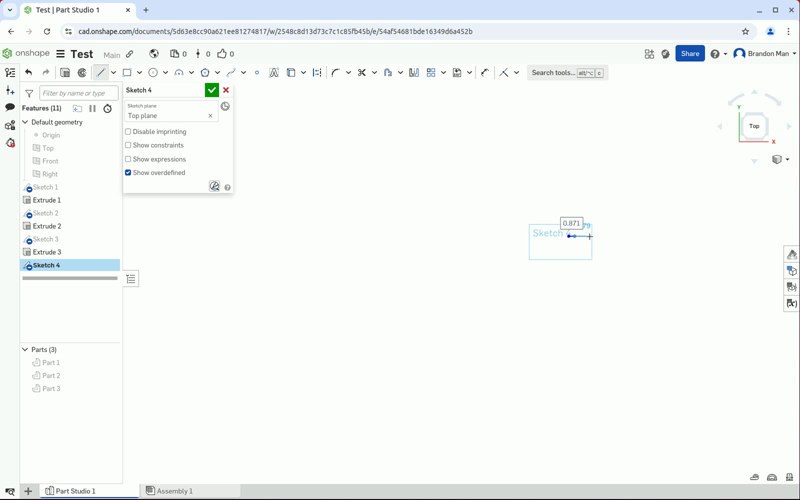
mouse_move(574, 230)
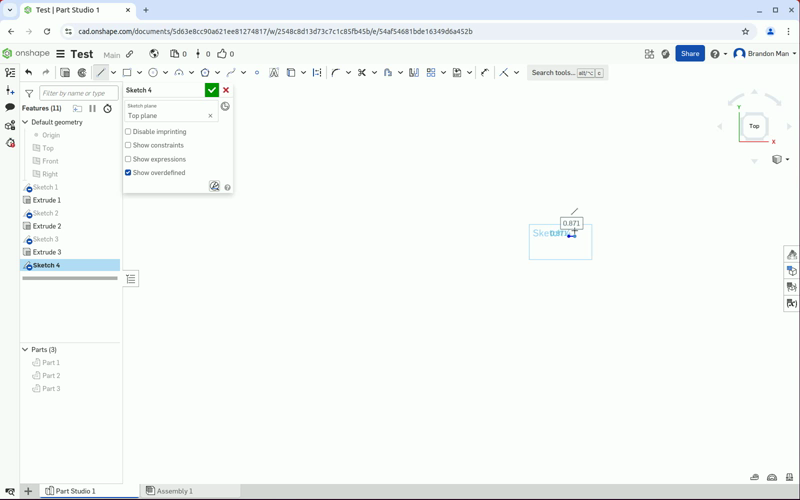
scroll(6)
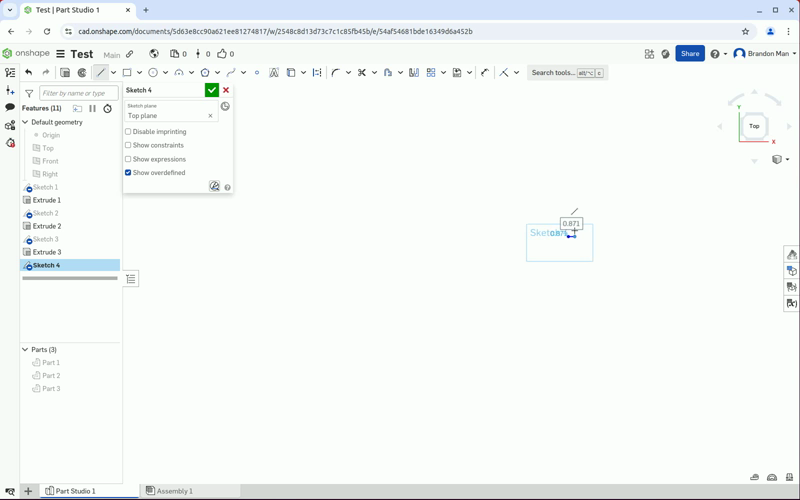
scroll(6)
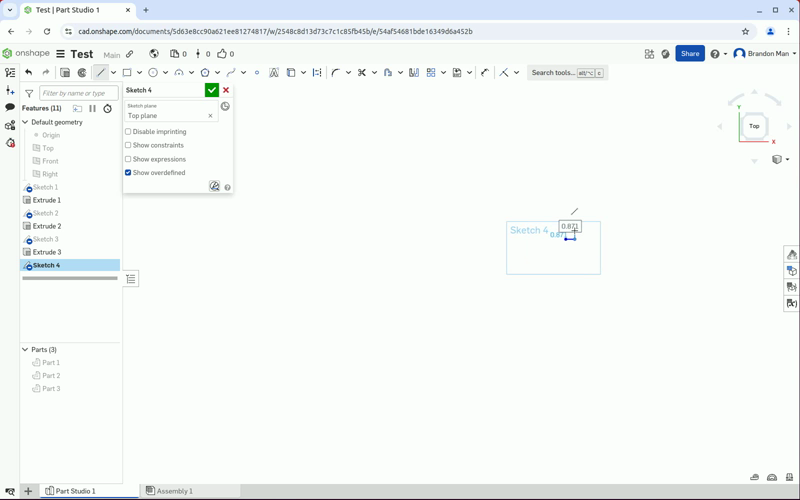
scroll(6)
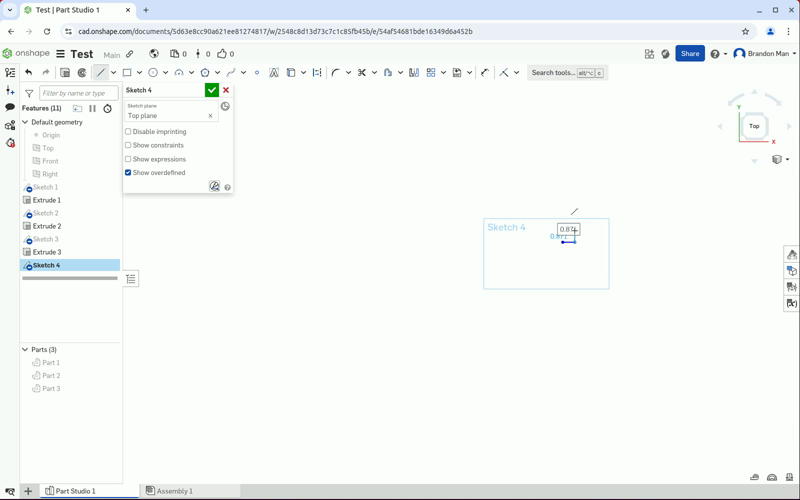
scroll(6)
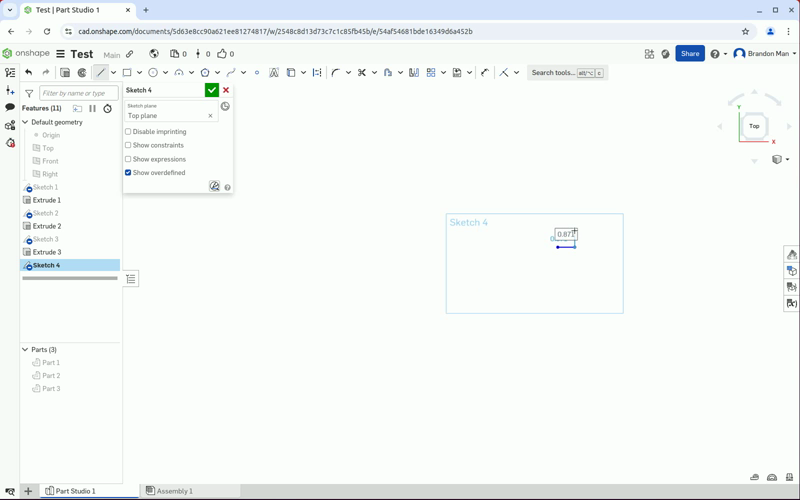
scroll(6)
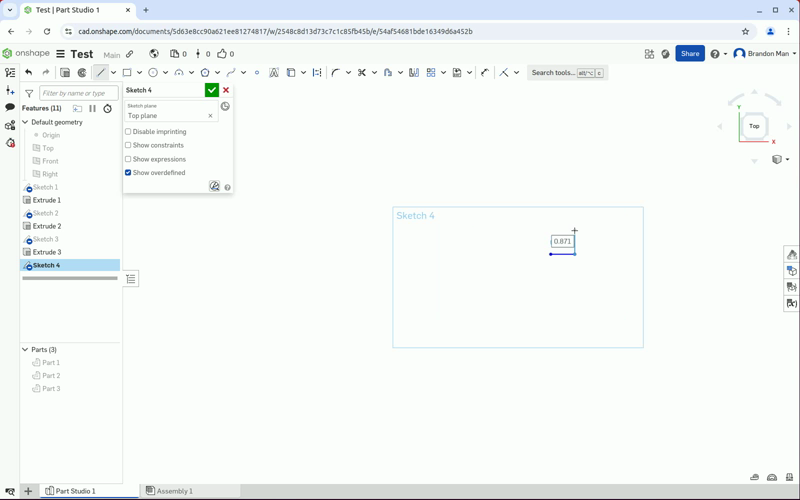
scroll(6)
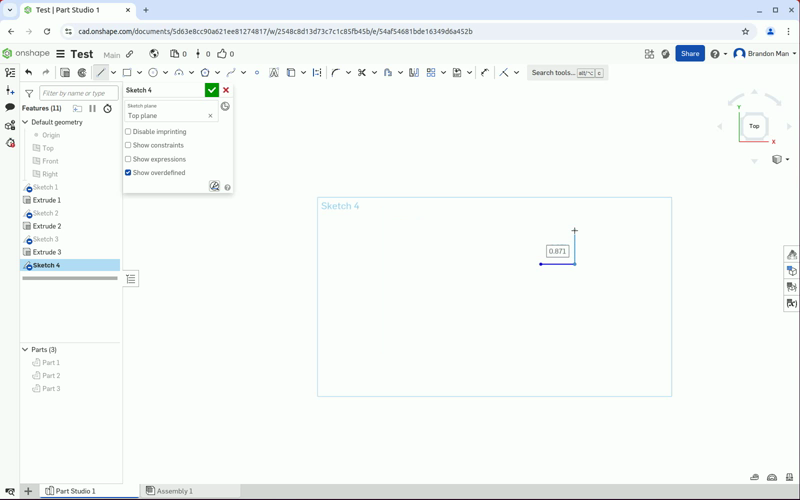
scroll(6)
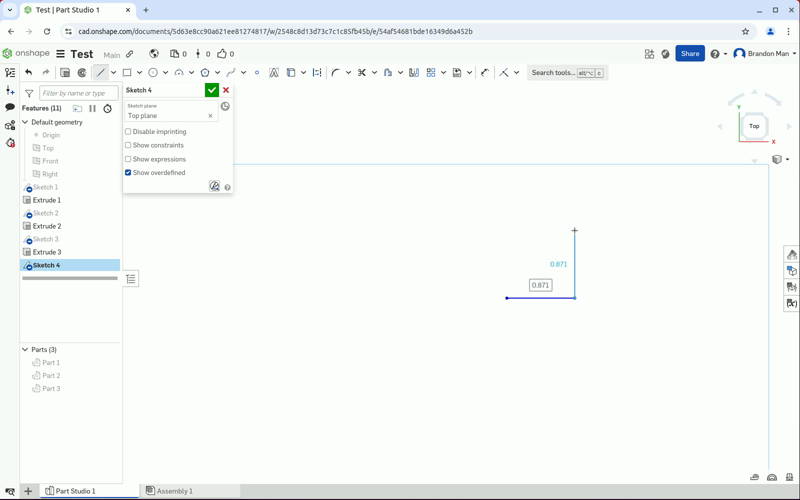
click(574, 230)
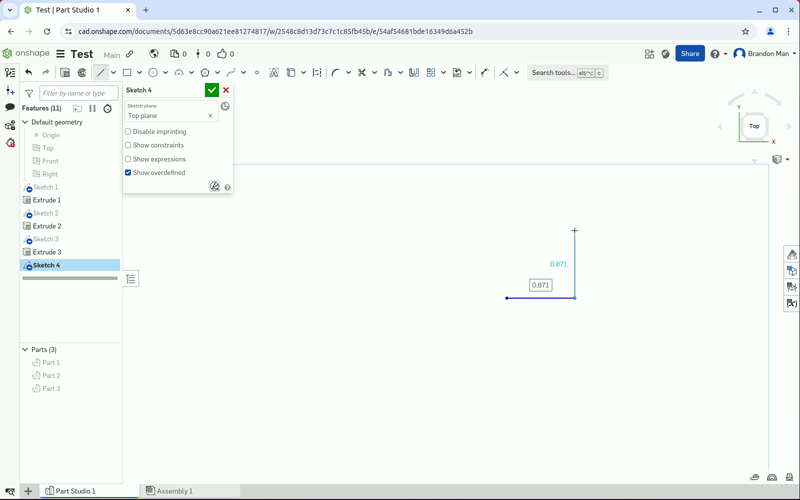
scroll(-6)
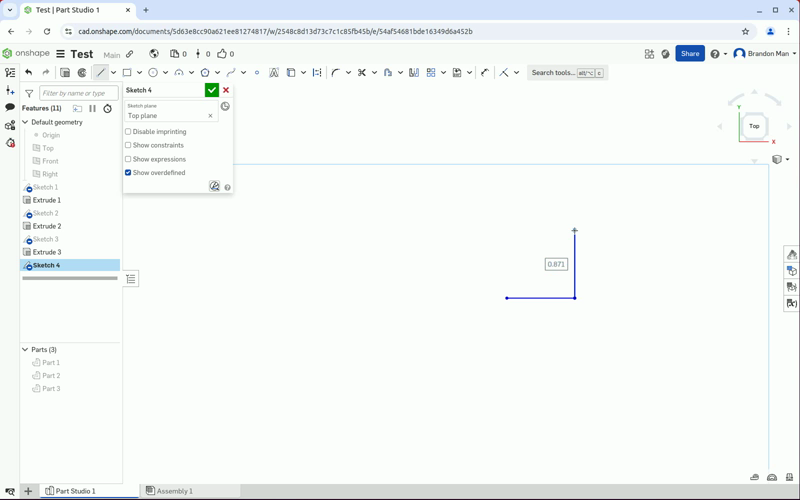
scroll(-6)
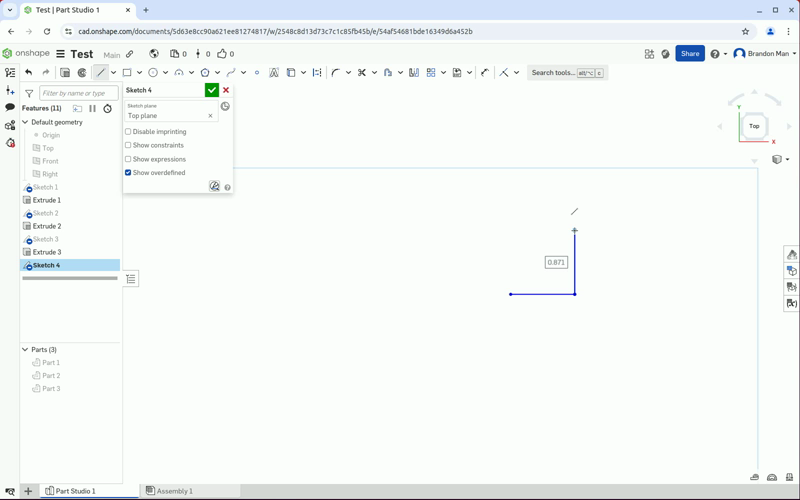
scroll(-6)
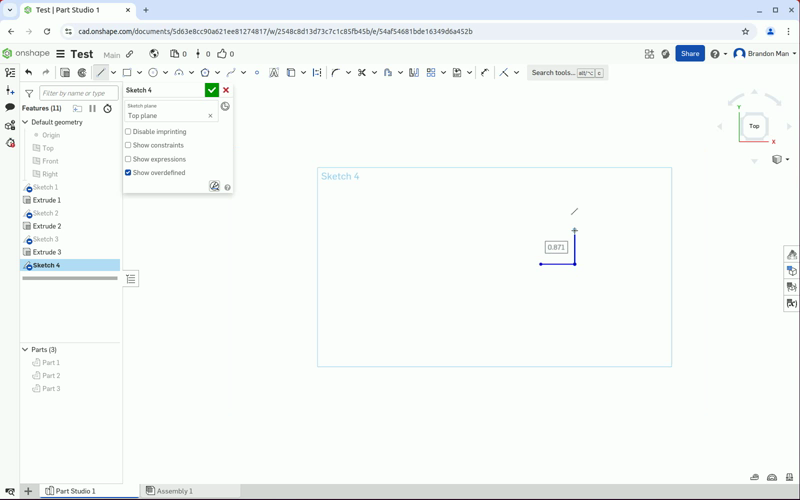
scroll(-6)
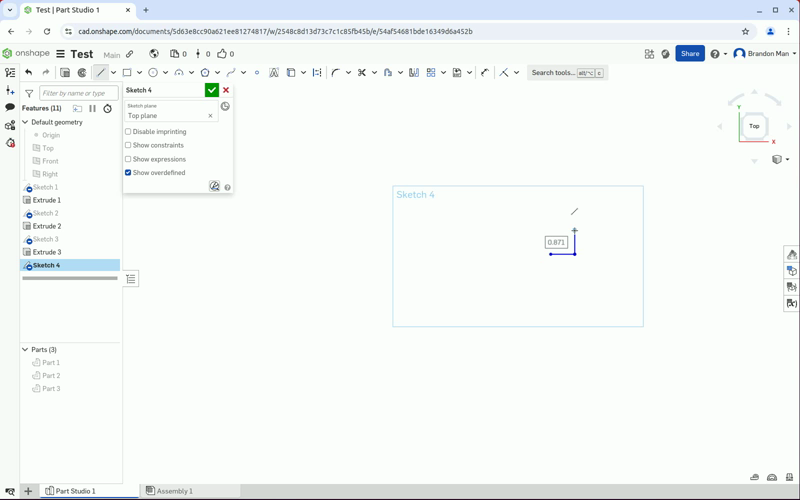
scroll(-6)
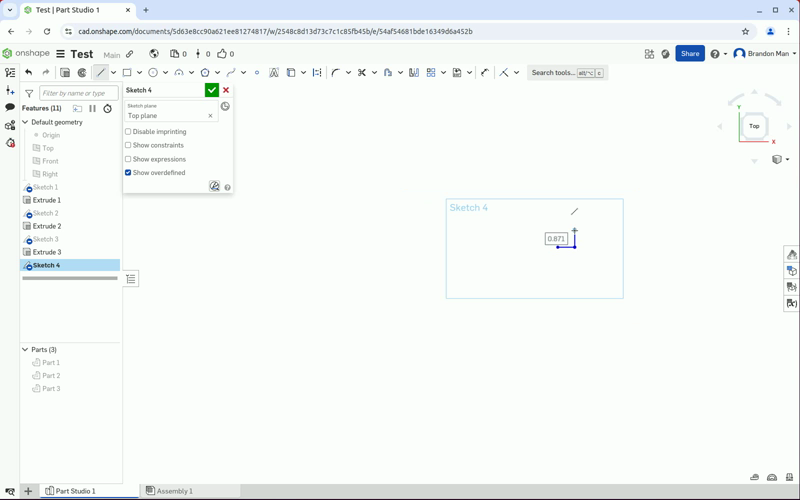
scroll(-6)
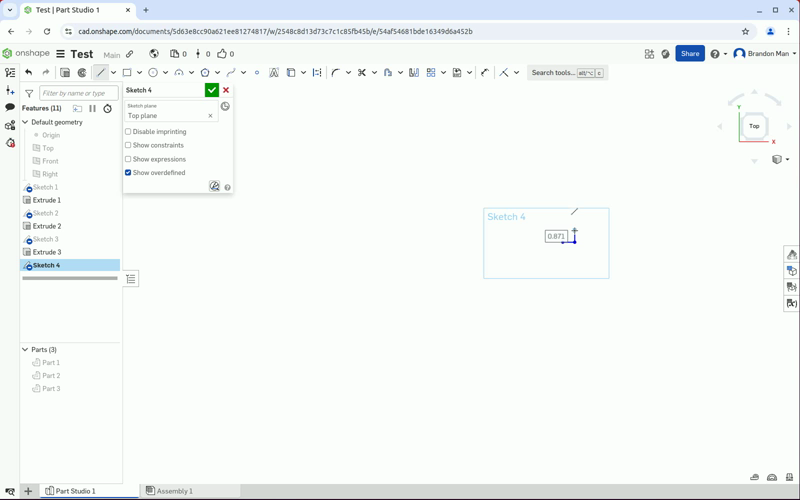
scroll(-6)
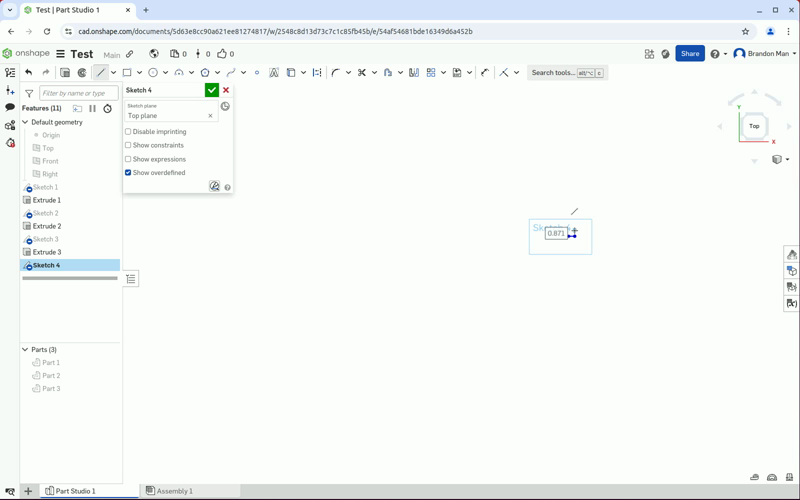
key_up(shift)
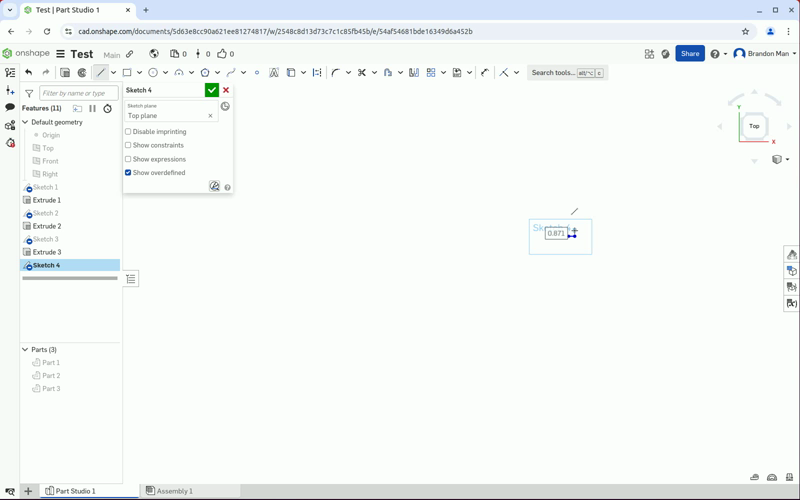
key_down(shift)
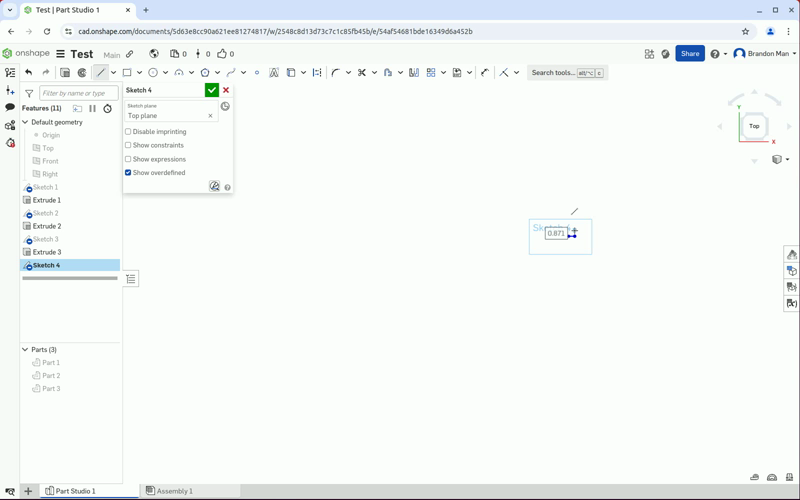
mouse_move(589, 230)
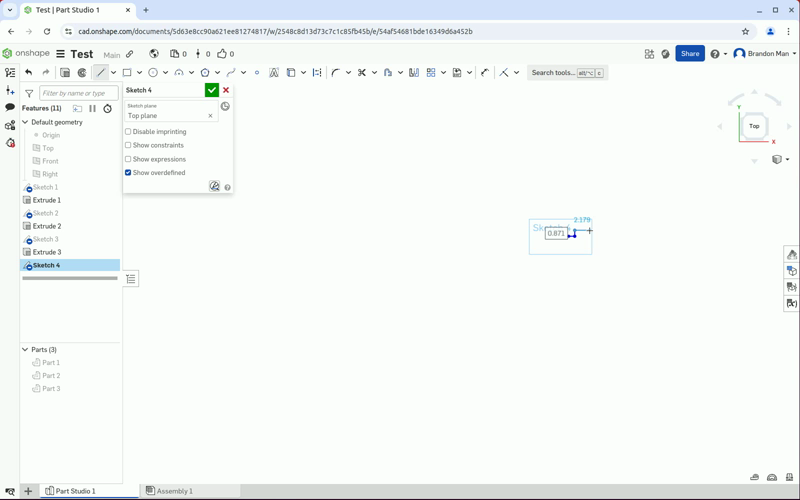
mouse_move(568, 230)
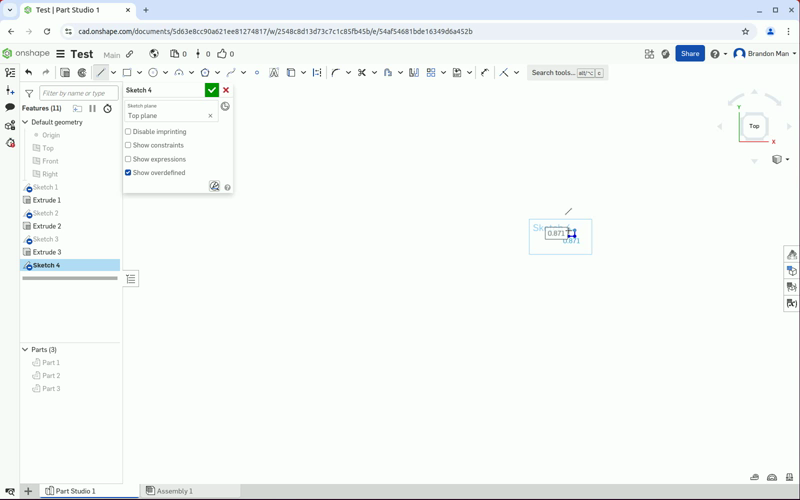
scroll(6)
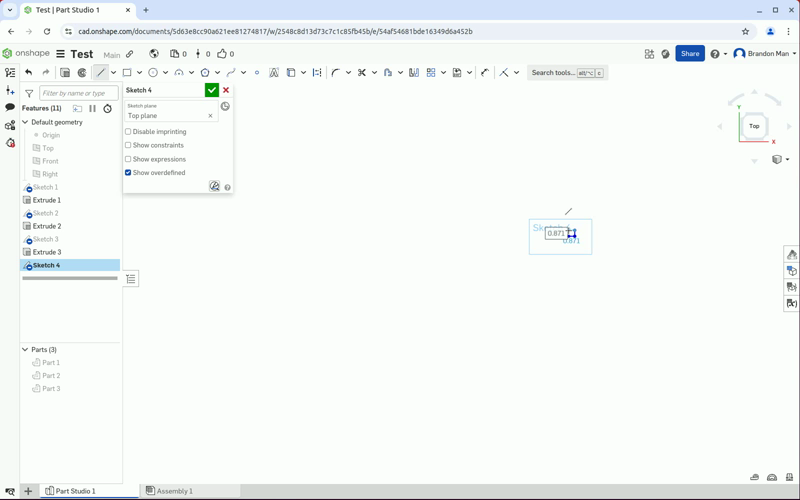
scroll(6)
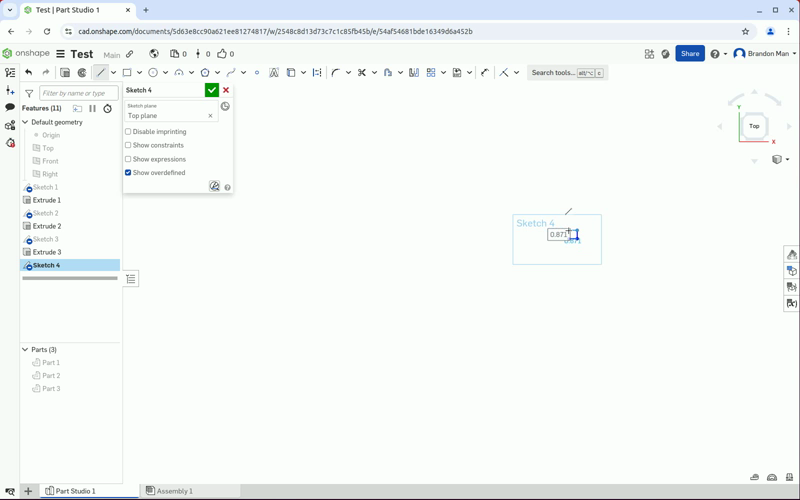
scroll(6)
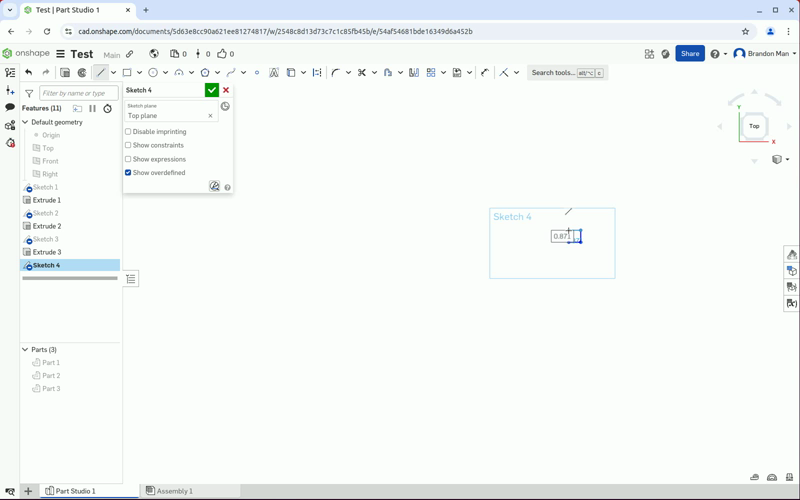
scroll(6)
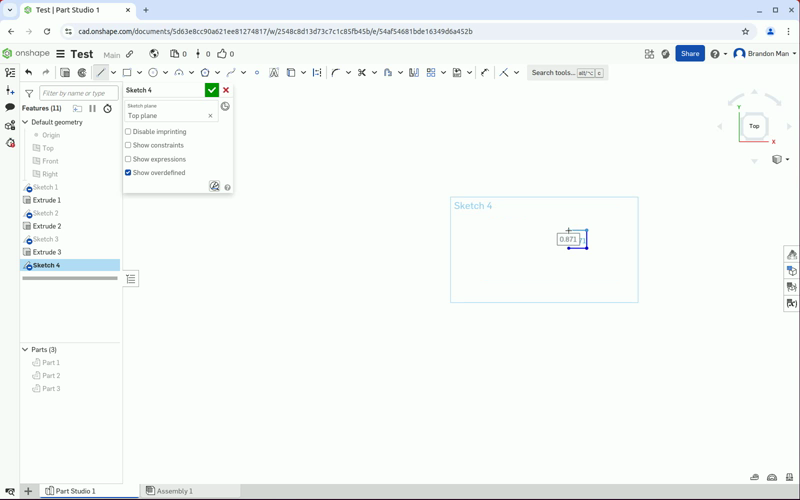
scroll(6)
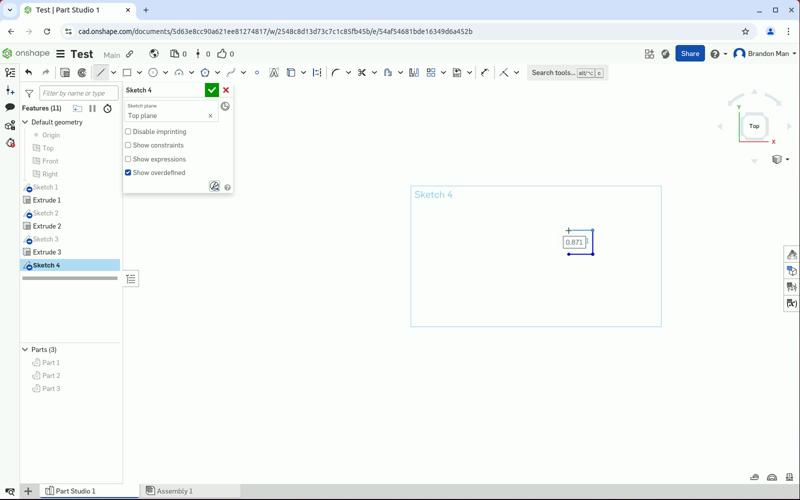
scroll(6)
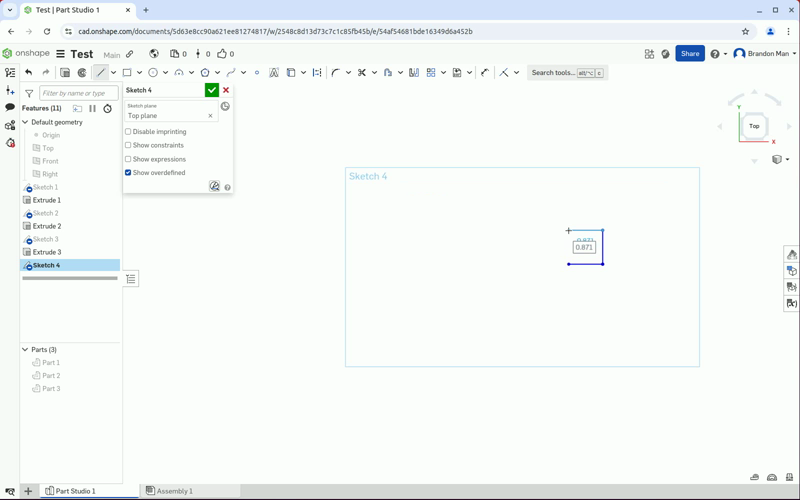
scroll(6)
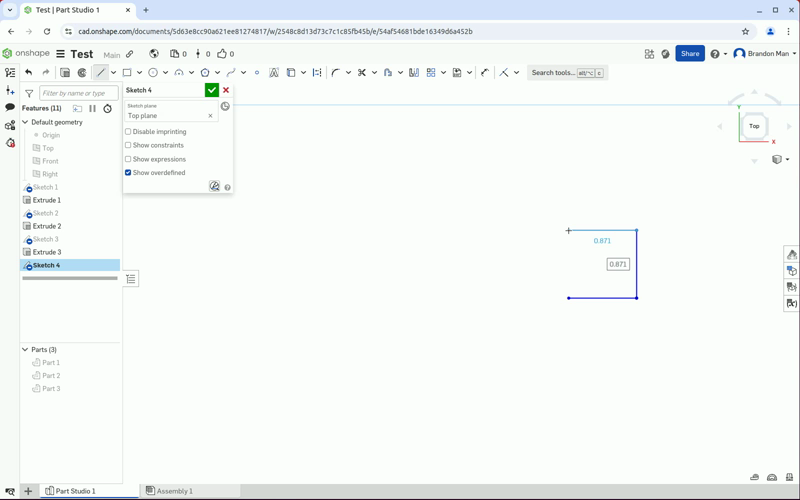
click(568, 230)
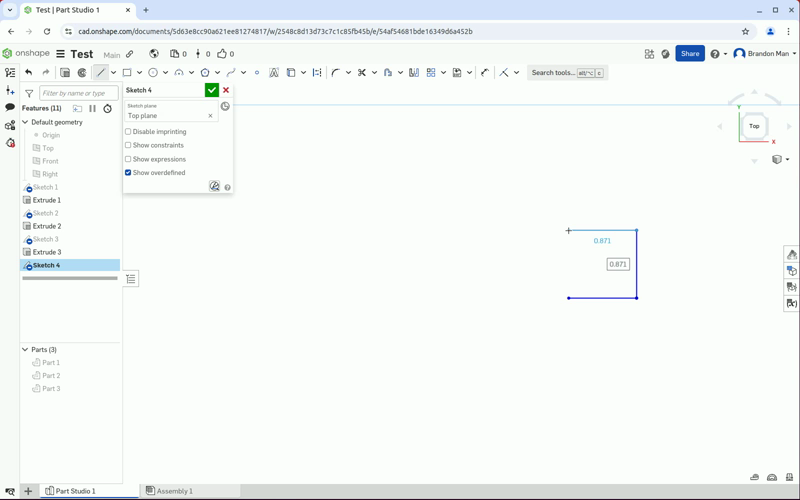
scroll(-6)
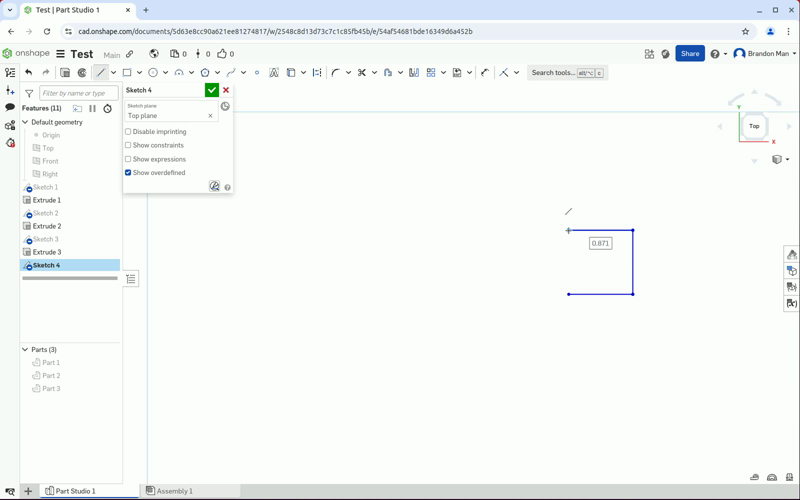
scroll(-6)
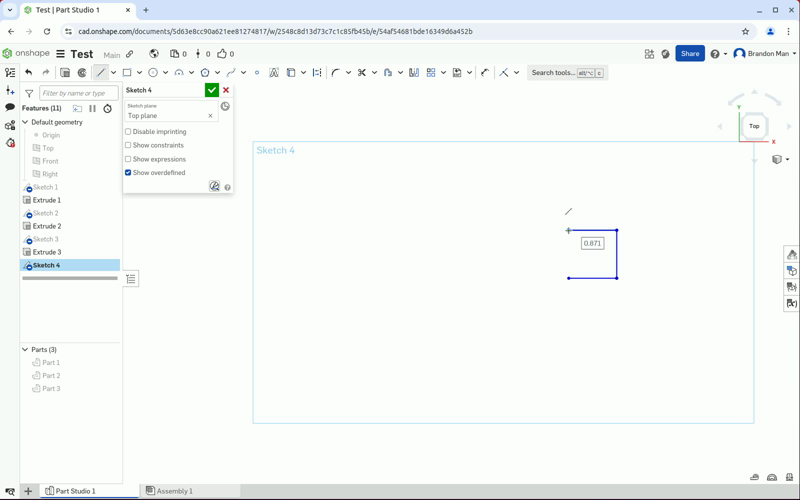
scroll(-6)
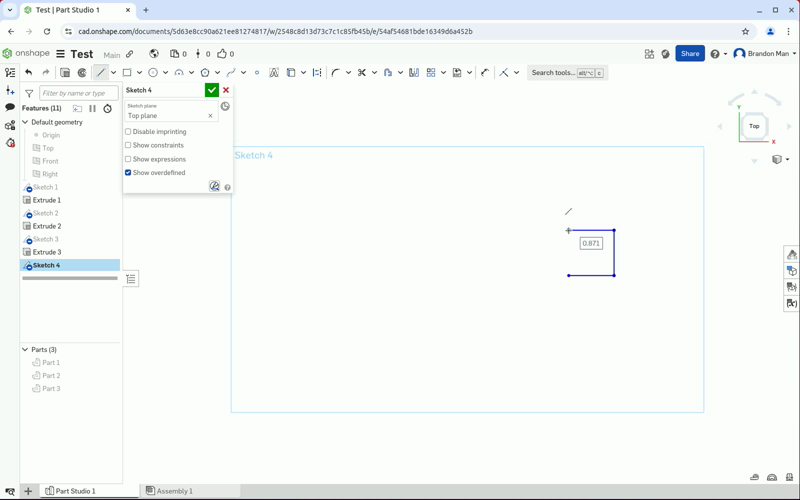
scroll(-6)
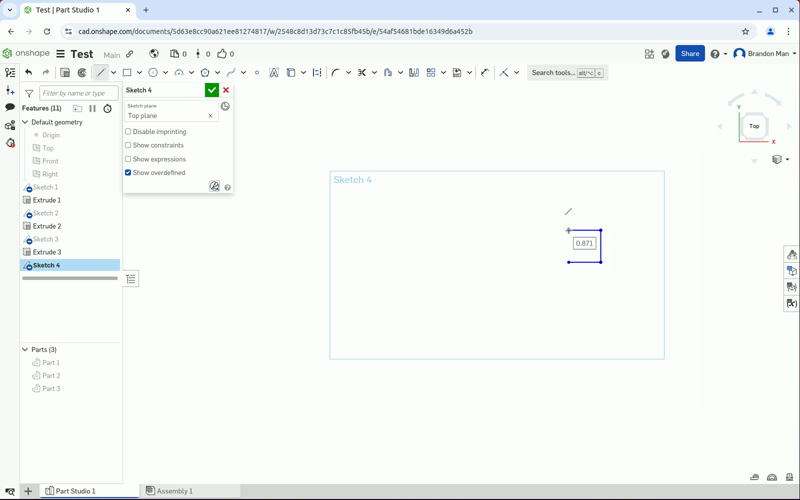
scroll(-6)
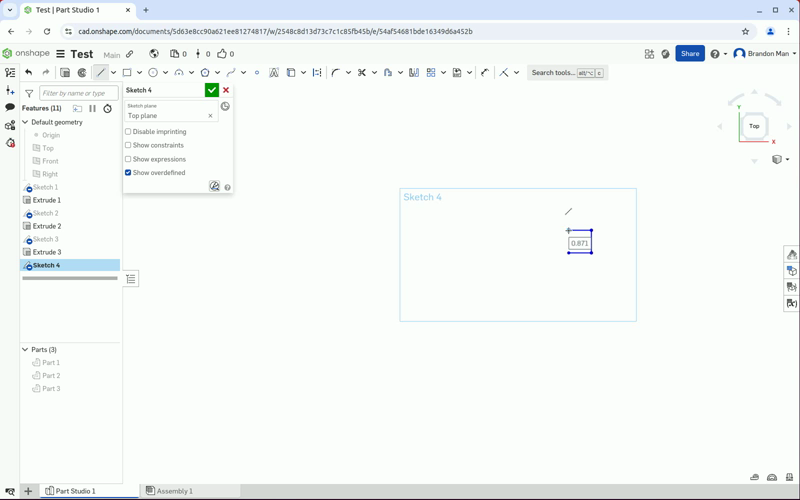
scroll(-6)
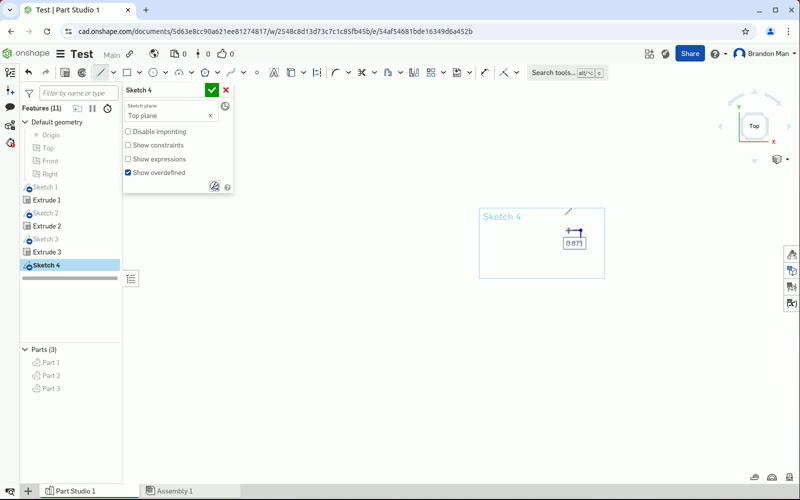
scroll(-6)
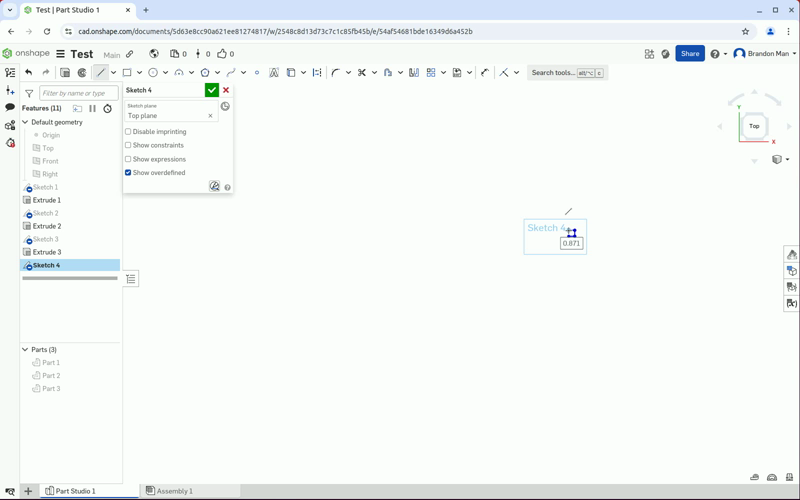
key_up(shift)
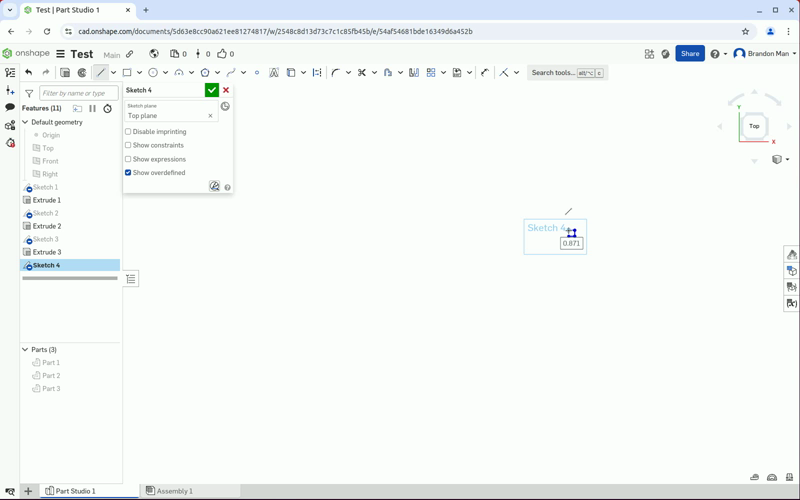
mouse_move(589, 230)
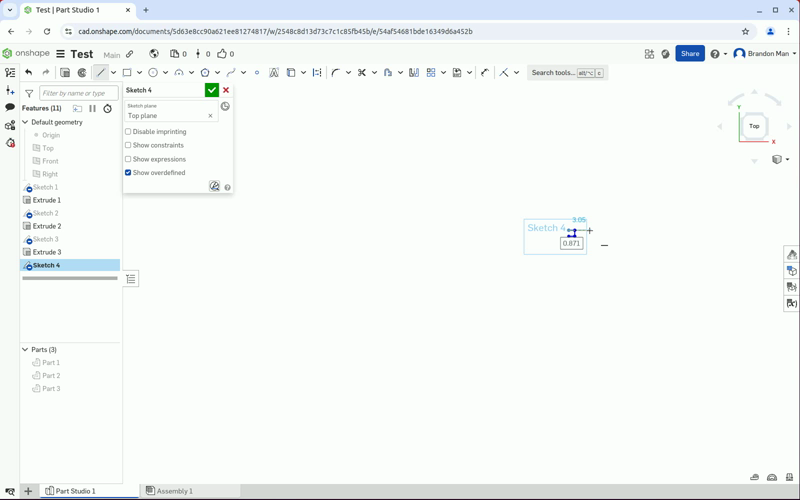
key_down(shift)
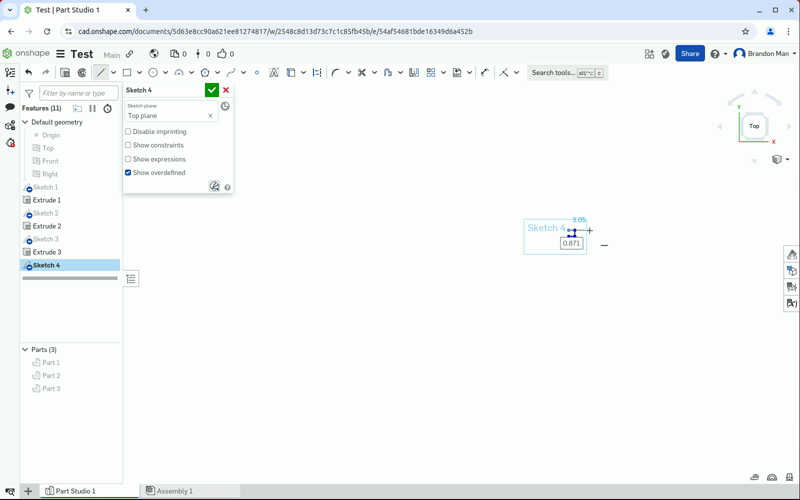
mouse_move(568, 236)
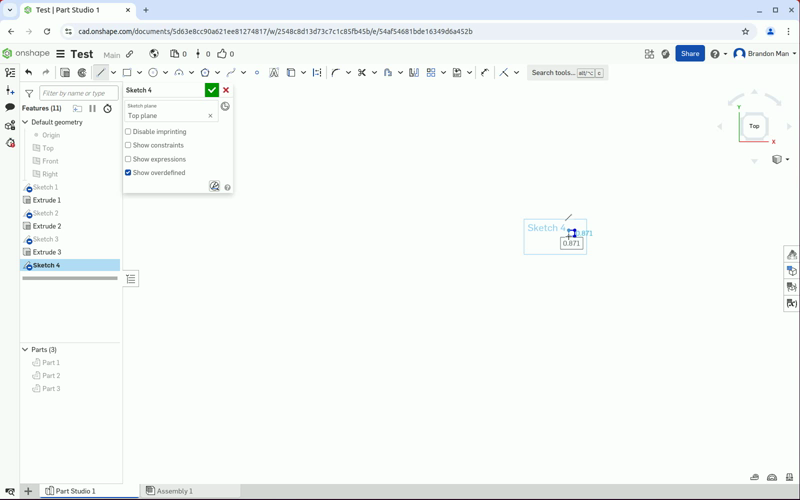
scroll(6)
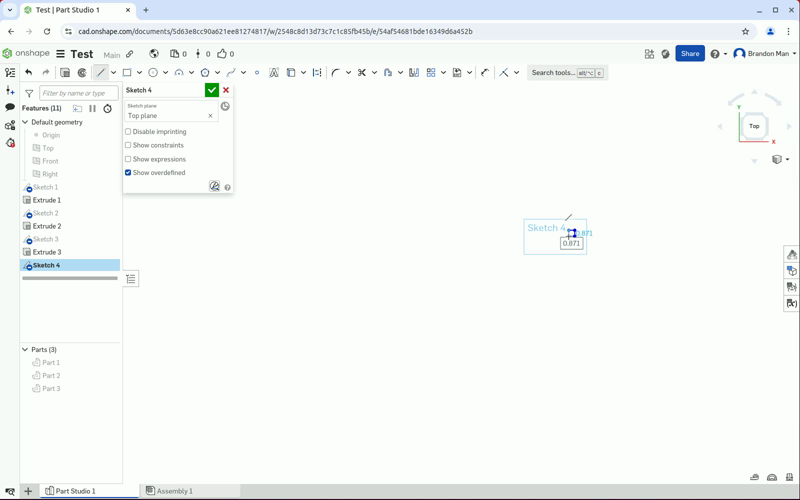
scroll(6)
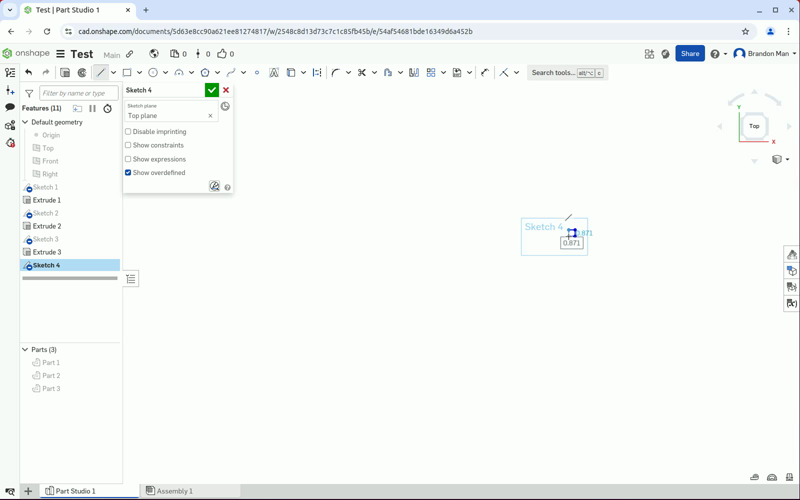
scroll(6)
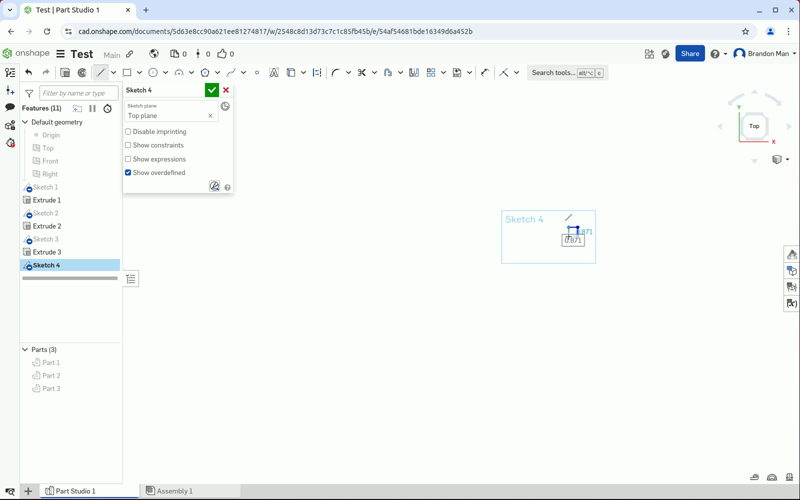
scroll(6)
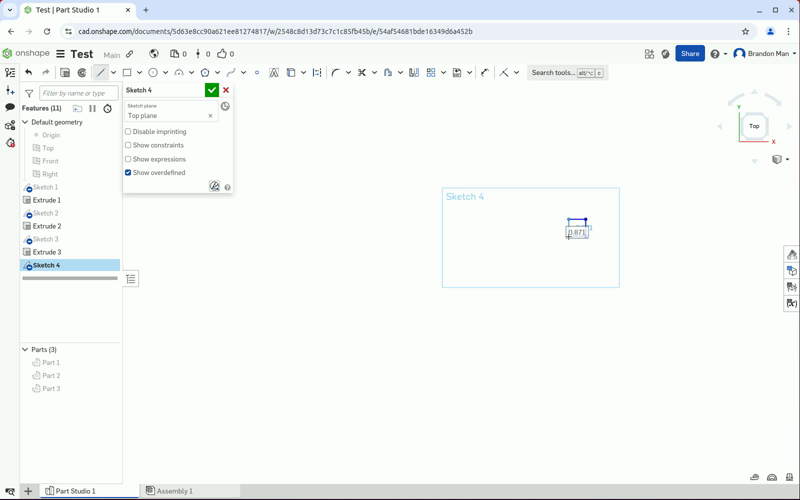
scroll(6)
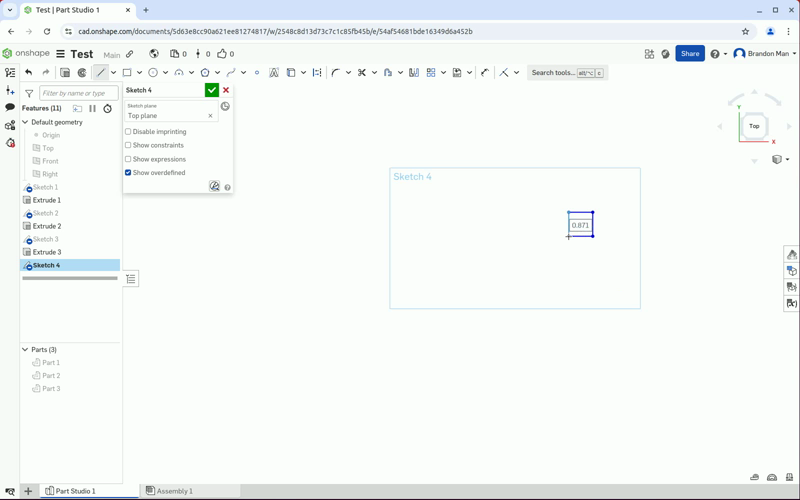
scroll(6)
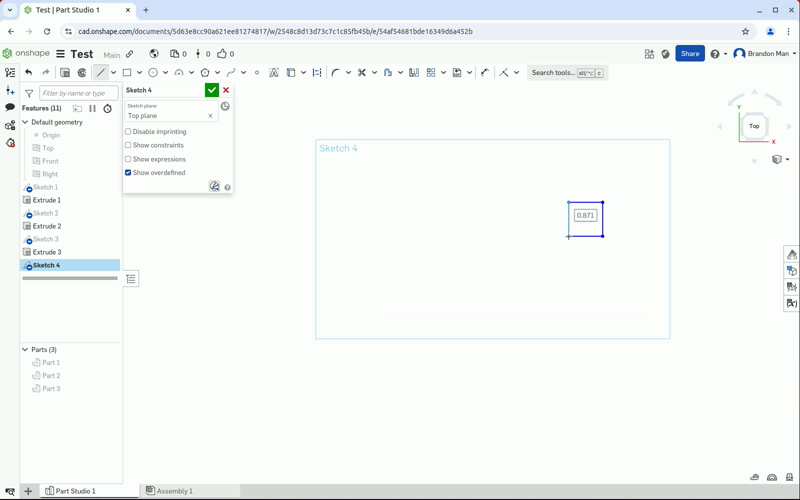
scroll(6)
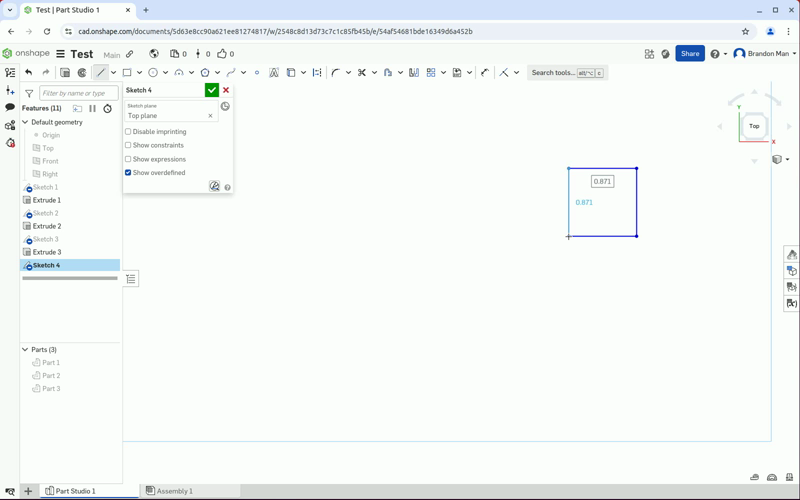
key_up(shift)
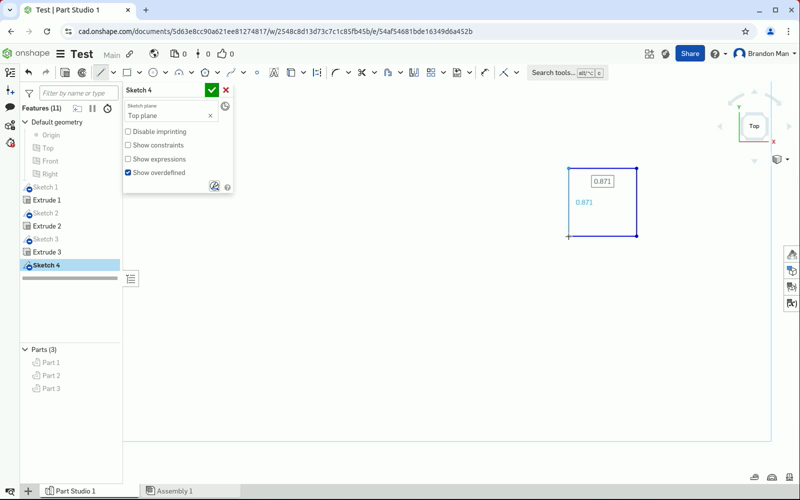
click(568, 236)
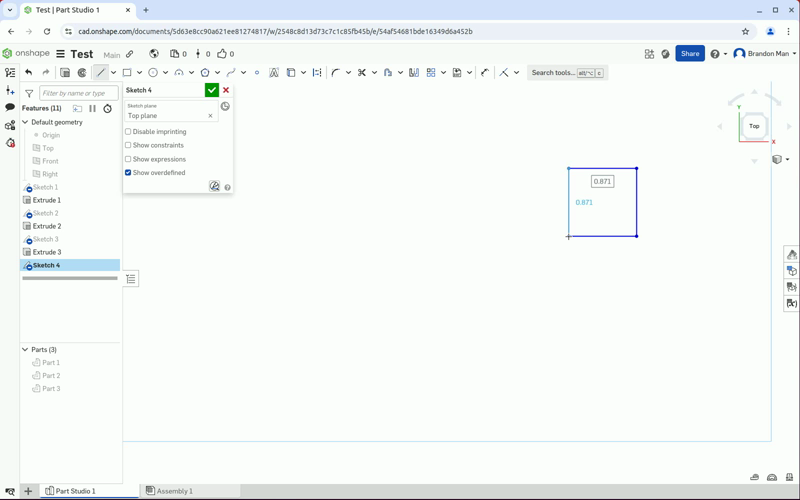
scroll(-6)
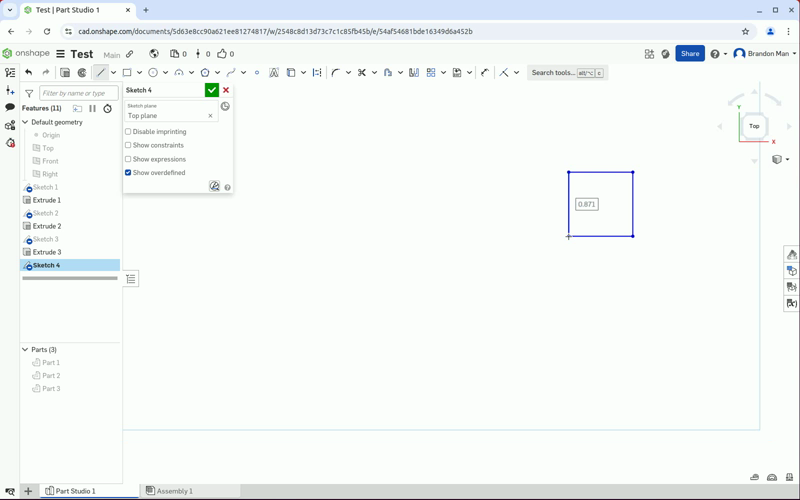
scroll(-6)
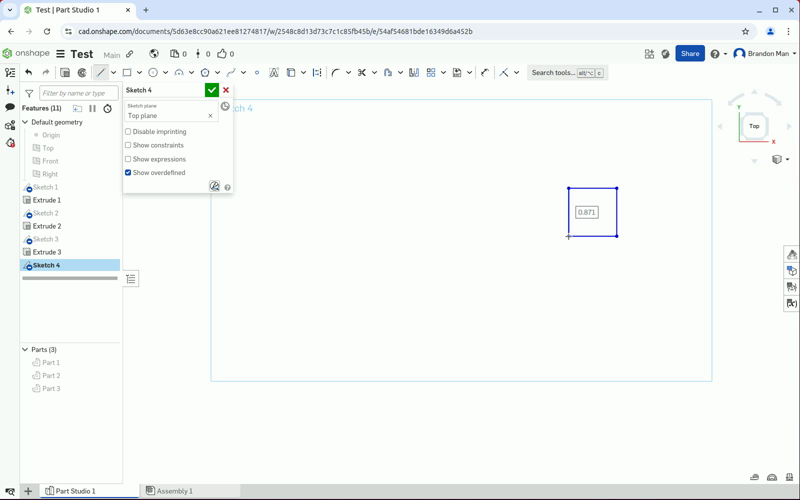
scroll(-6)
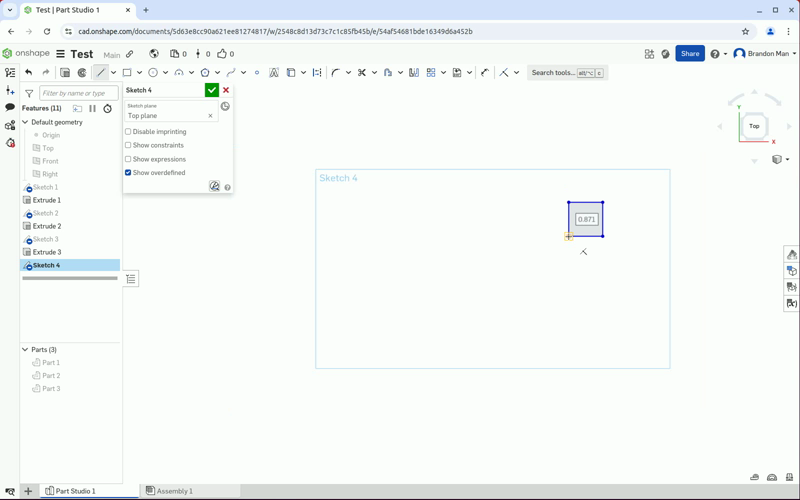
scroll(-6)
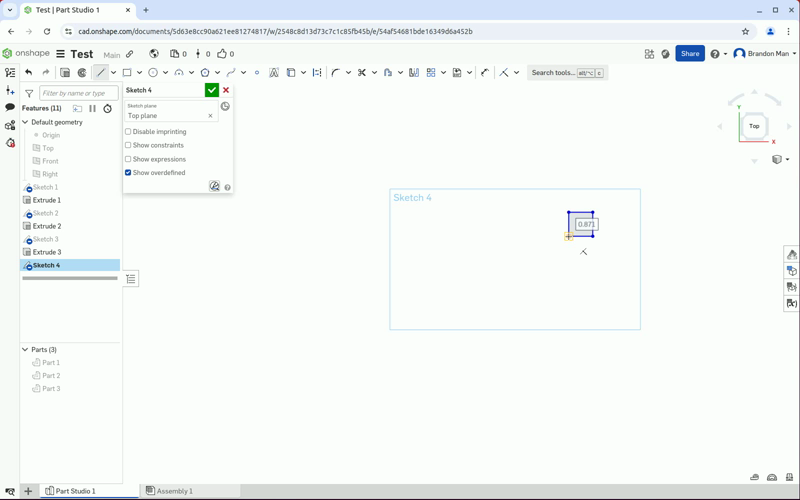
scroll(-6)
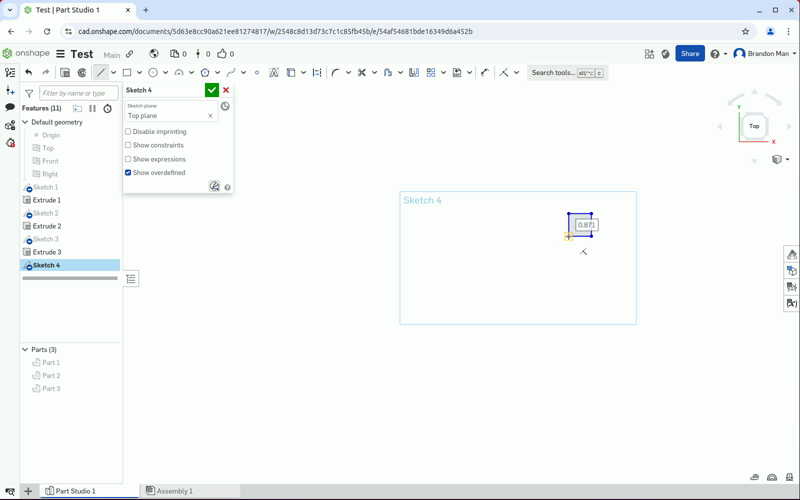
scroll(-6)
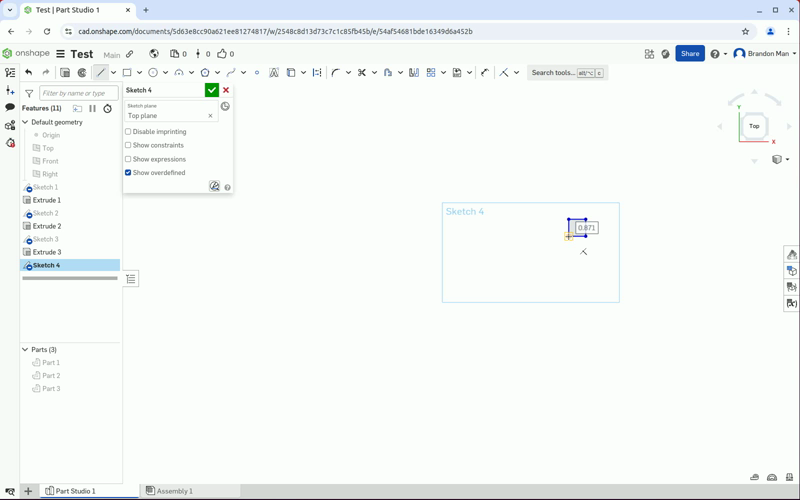
scroll(-6)
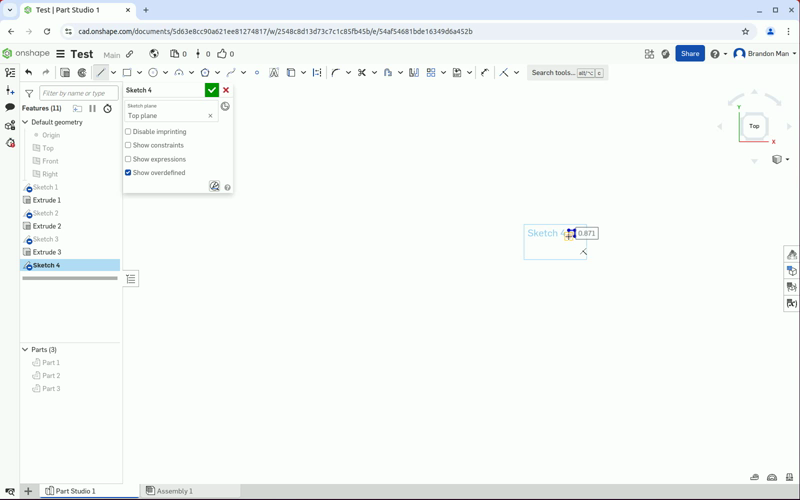
key(esc)
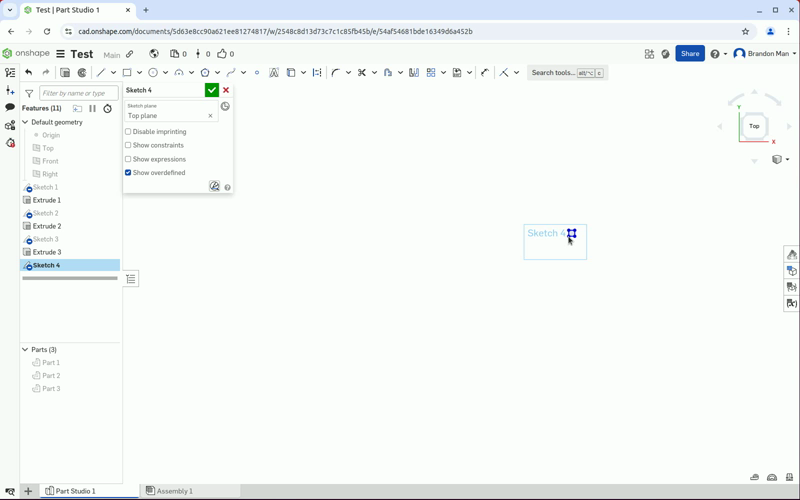
mouse_move(570, 234)
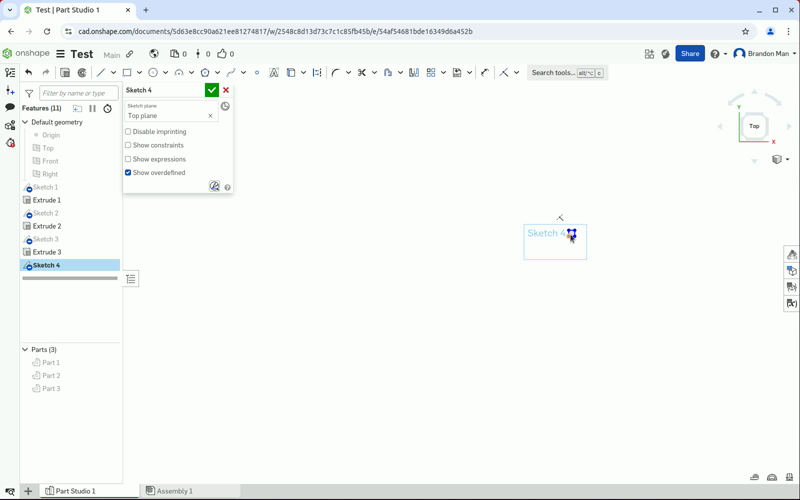
scroll(6)
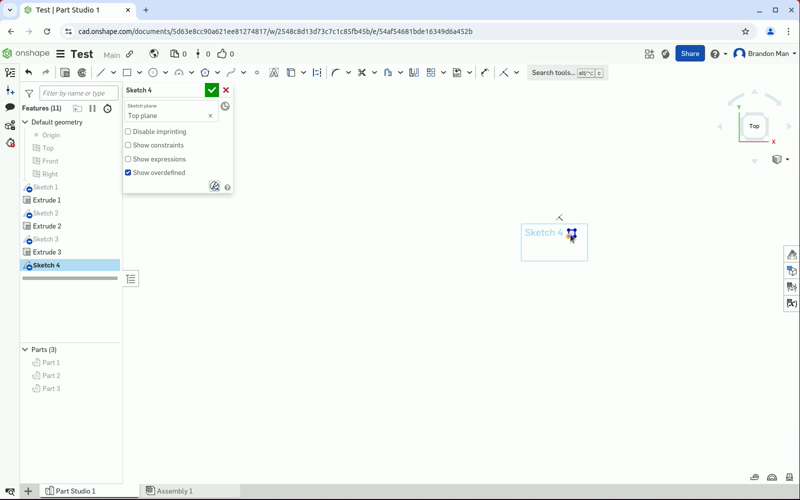
scroll(6)
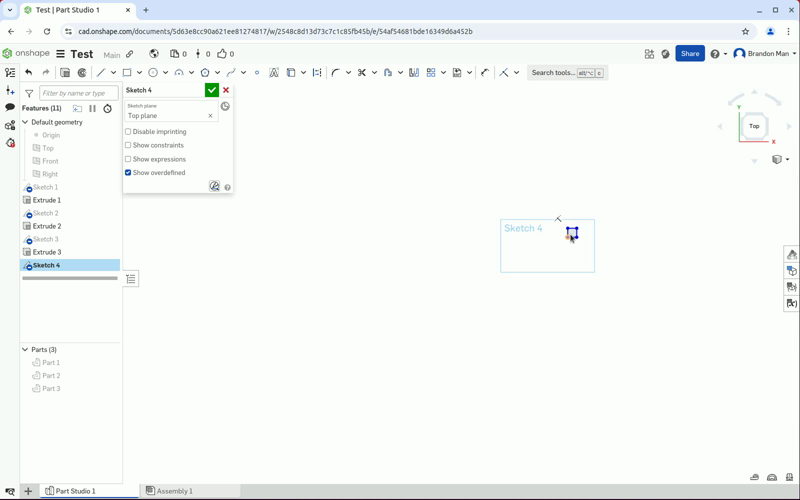
scroll(6)
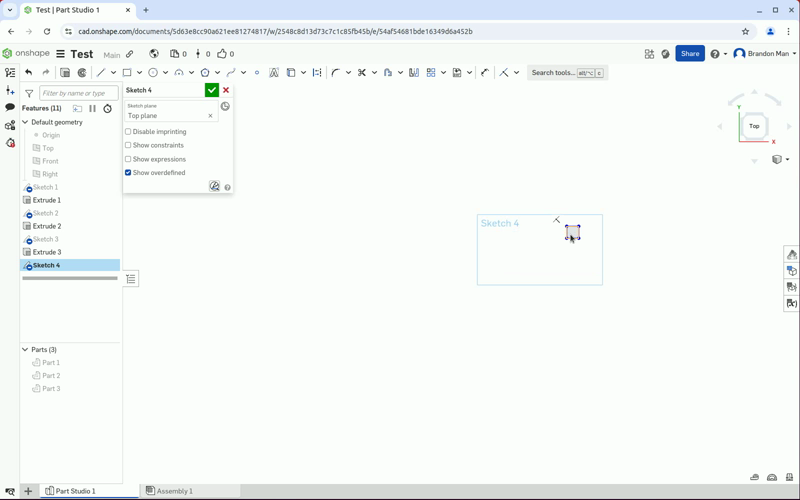
scroll(6)
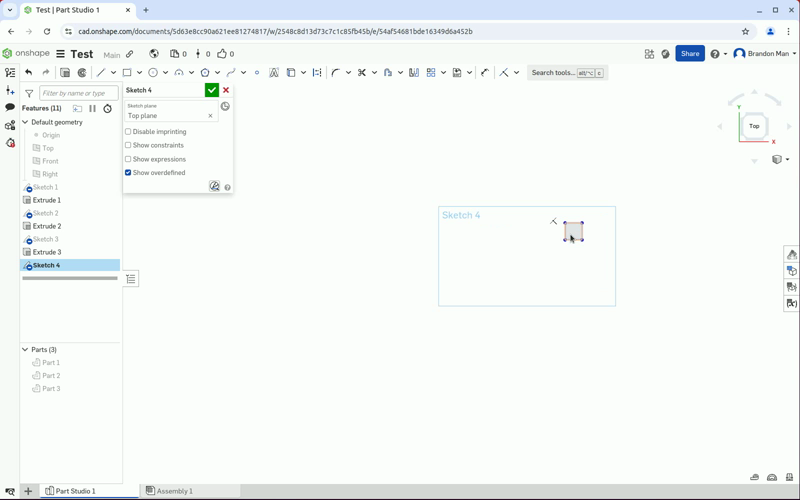
scroll(6)
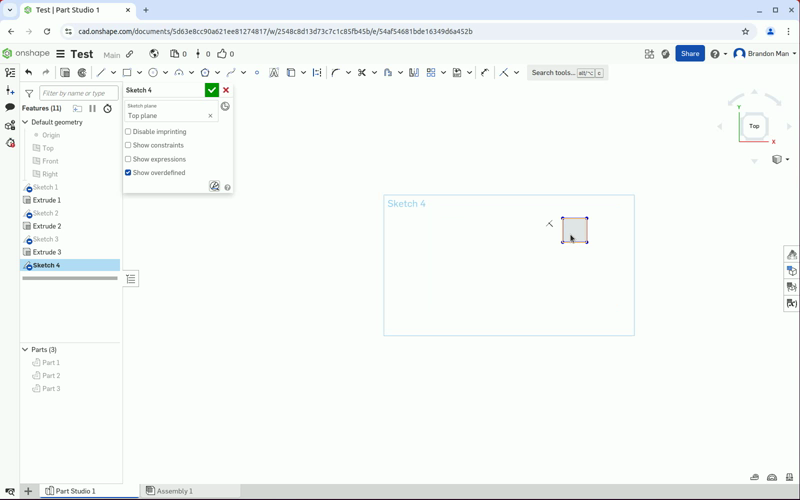
scroll(6)
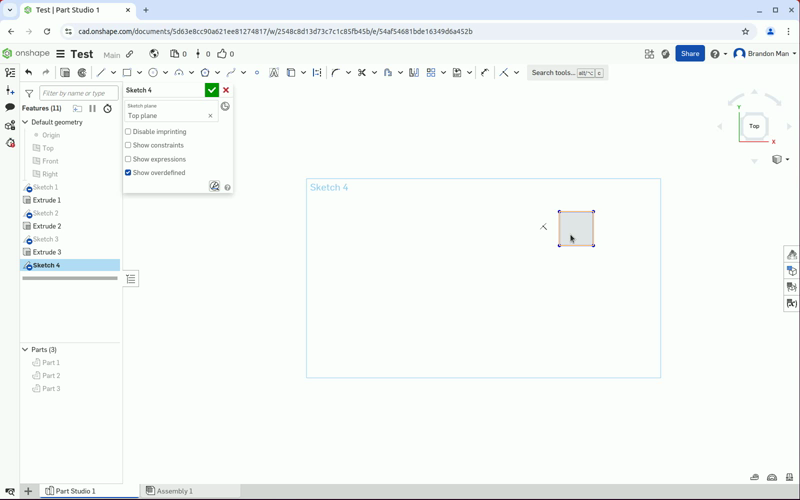
scroll(6)
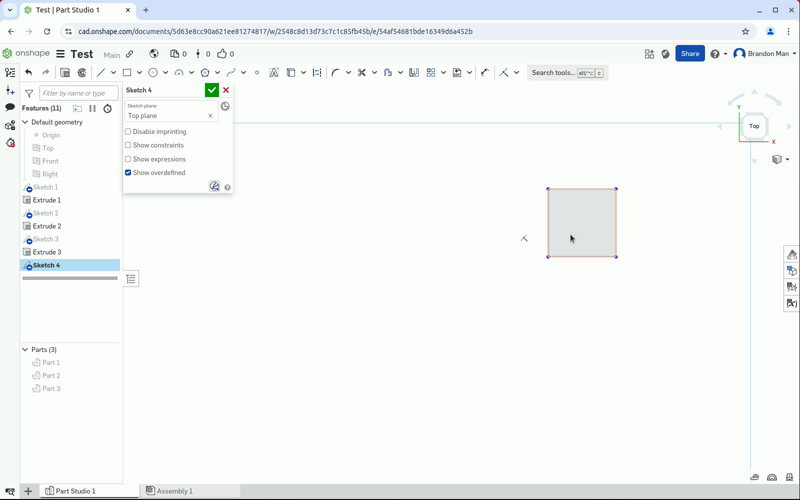
click(570, 234)
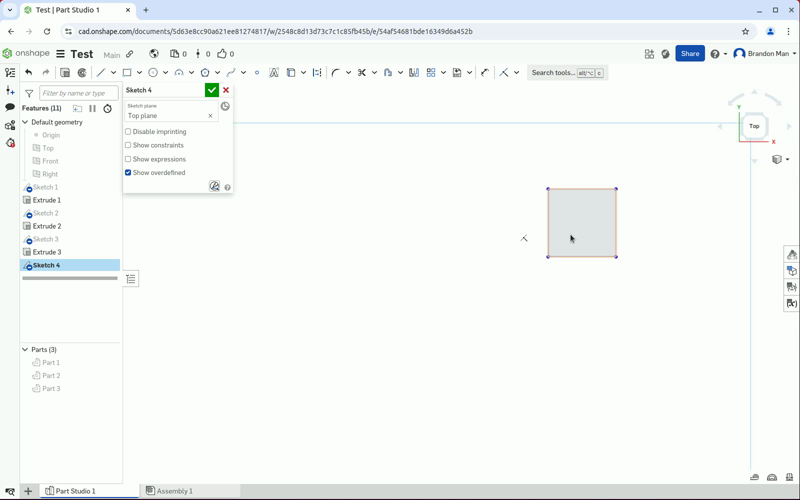
scroll(-6)
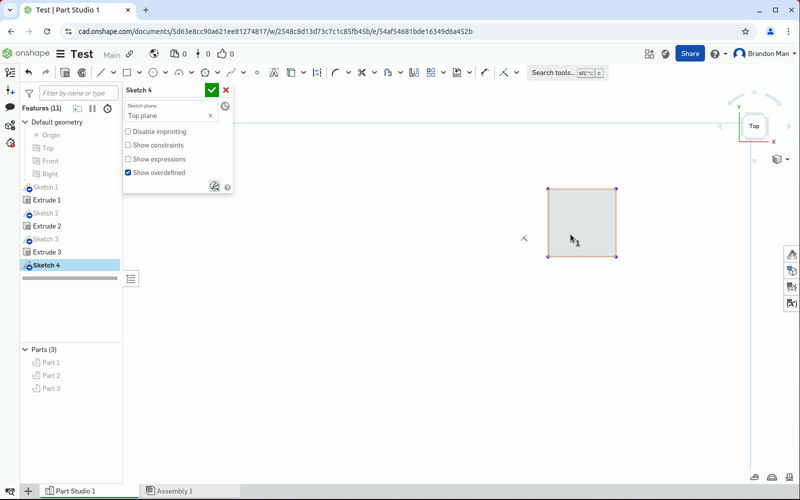
scroll(-6)
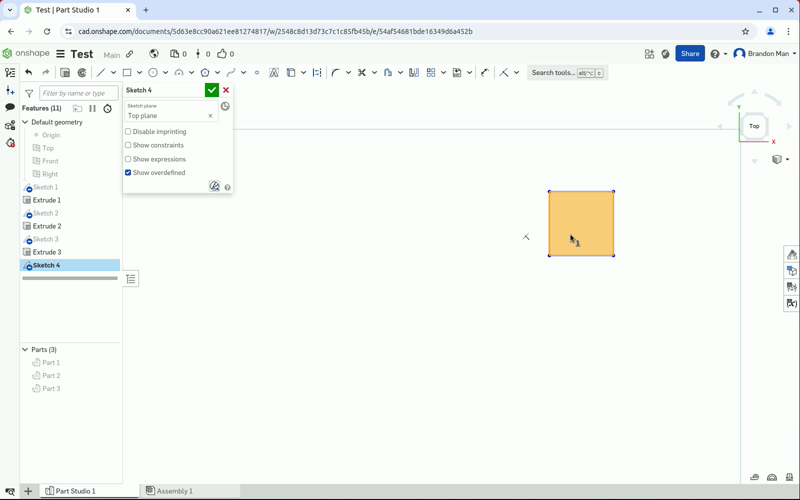
scroll(-6)
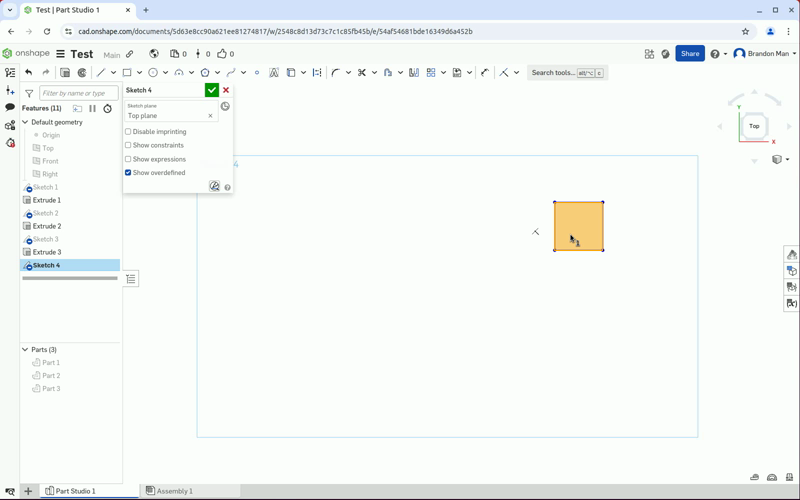
scroll(-6)
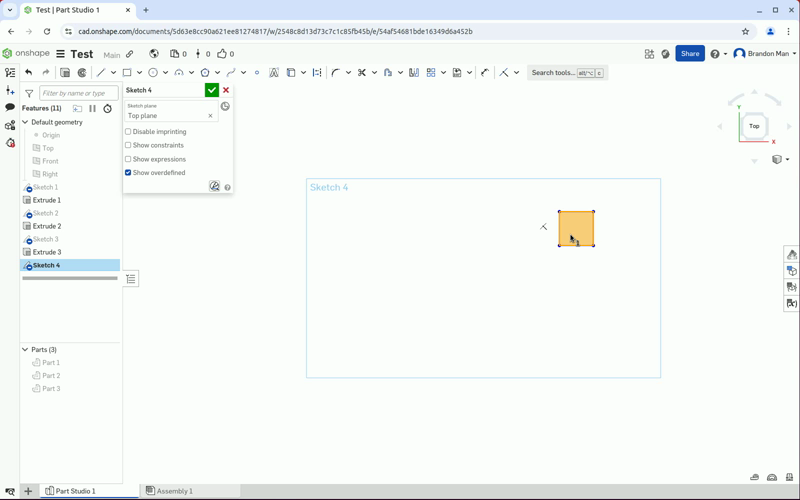
scroll(-6)
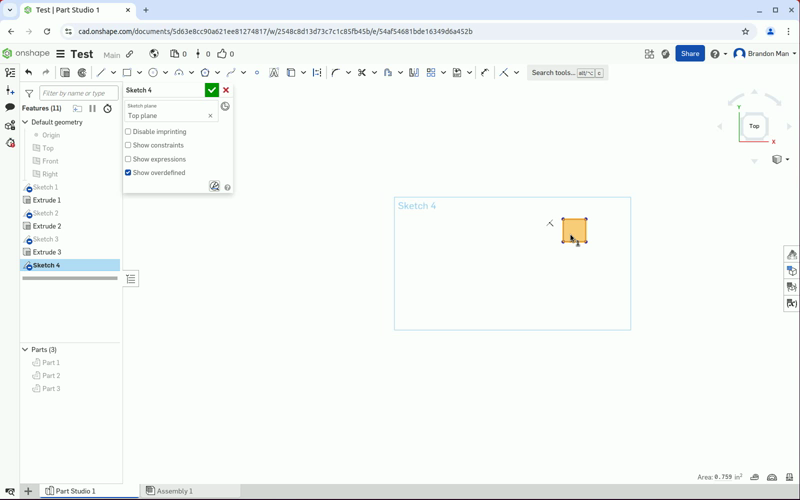
scroll(-6)
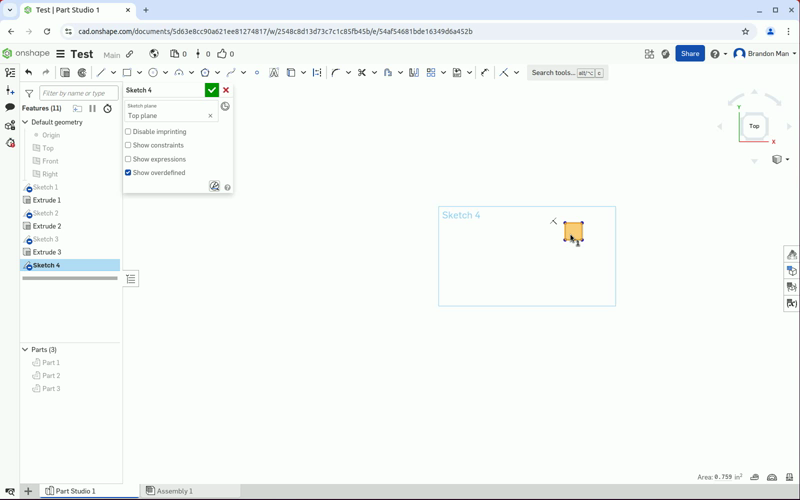
scroll(-6)
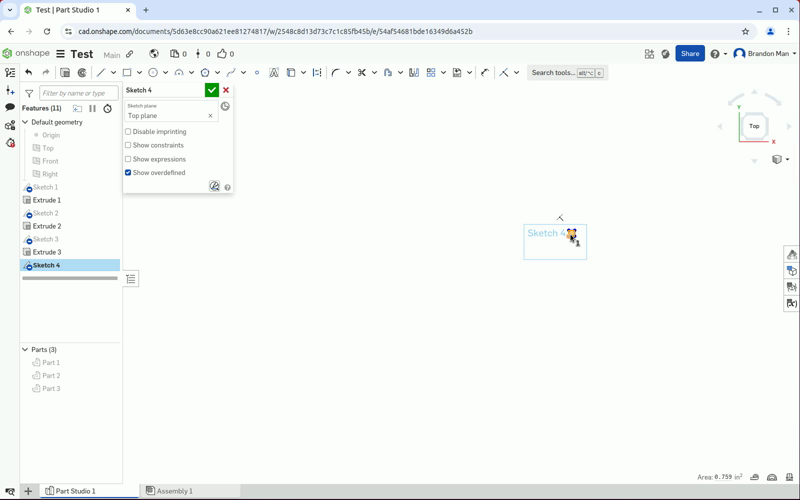
mouse_move(73, 352)
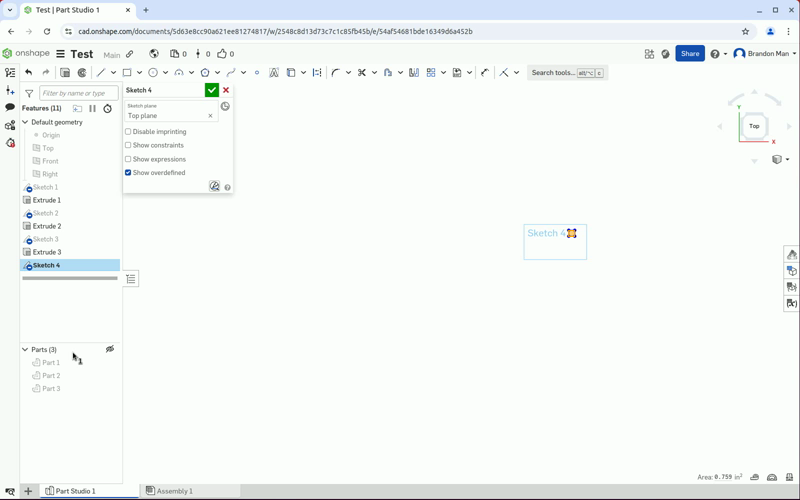
key(shift+y)
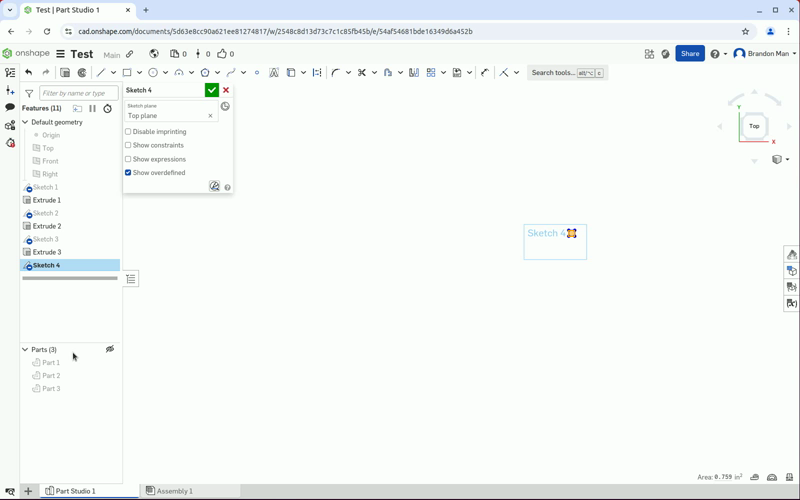
key(shift+e)
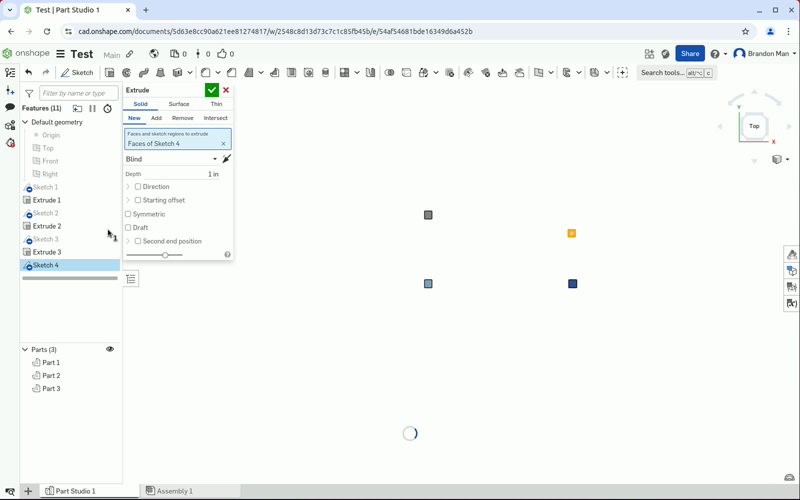
mouse_move(143, 106)
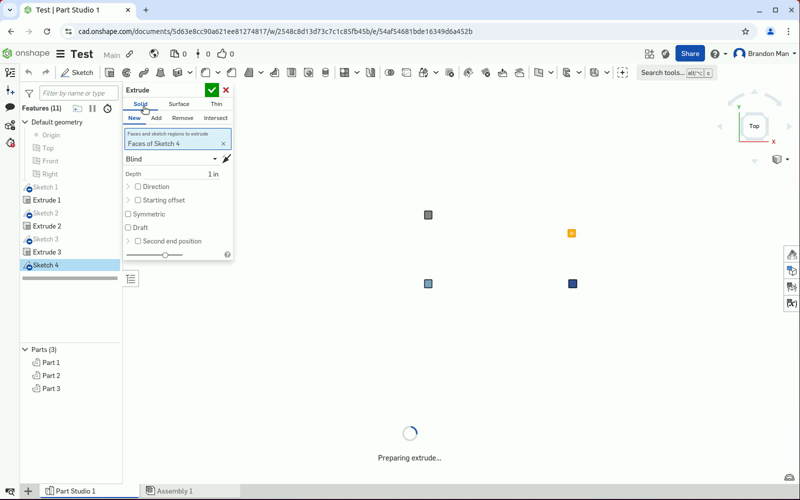
click(143, 106)
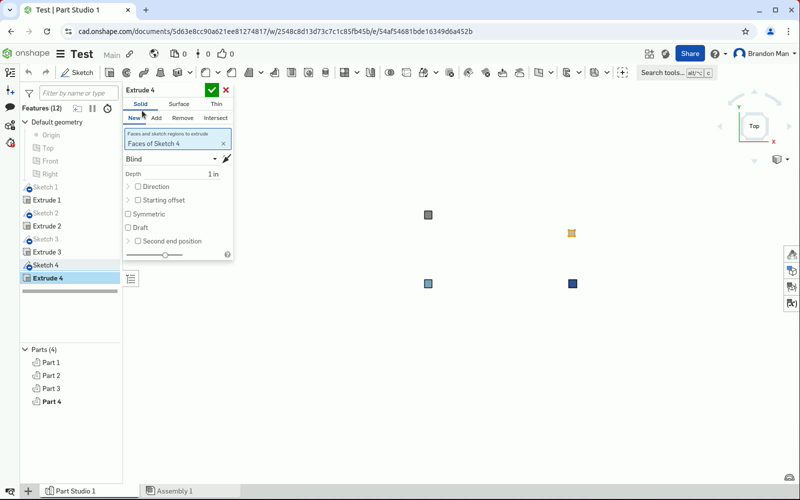
mouse_move(137, 120)
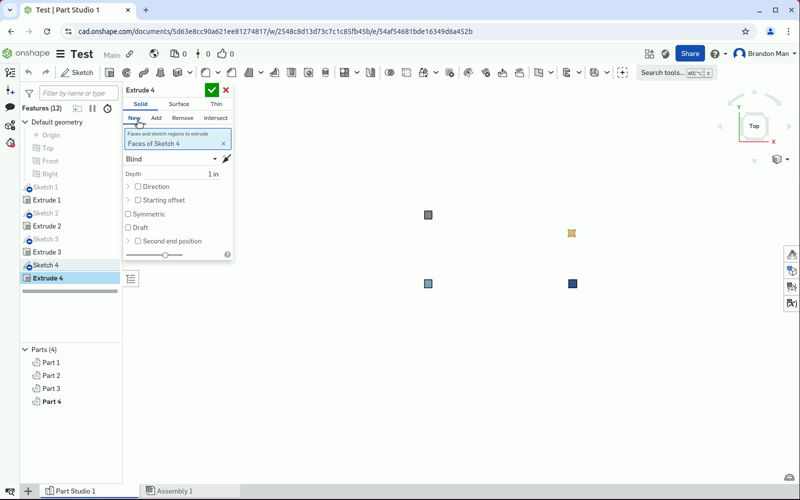
click(137, 120)
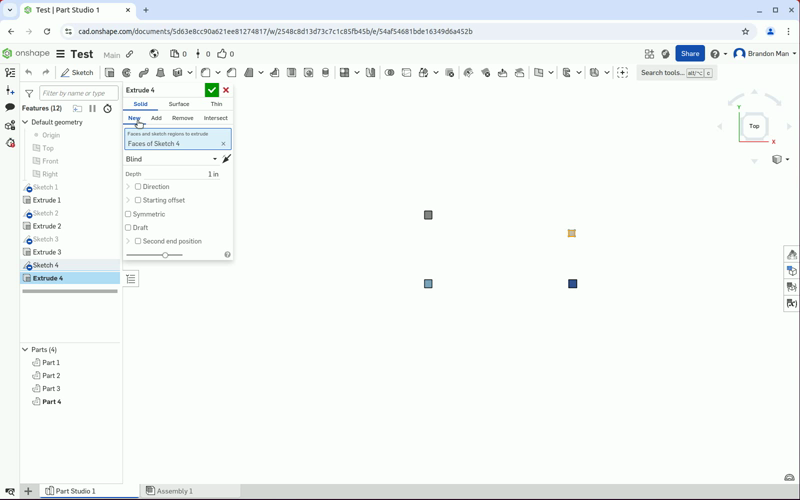
key(tab, 4)
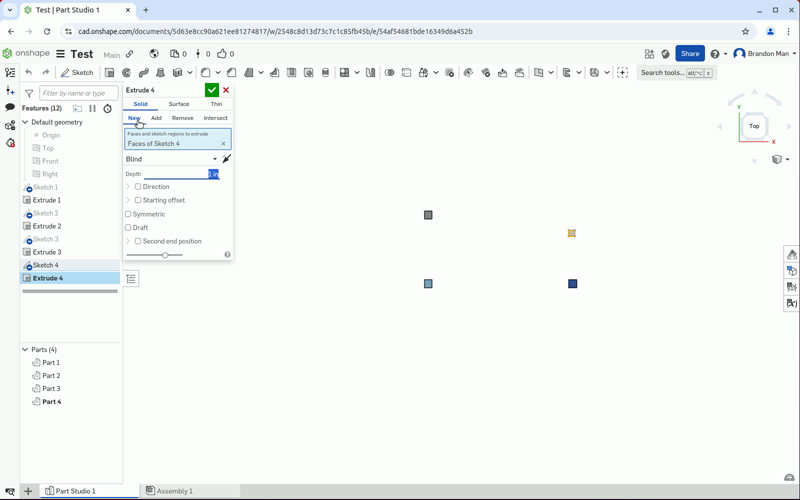
text(4.814)
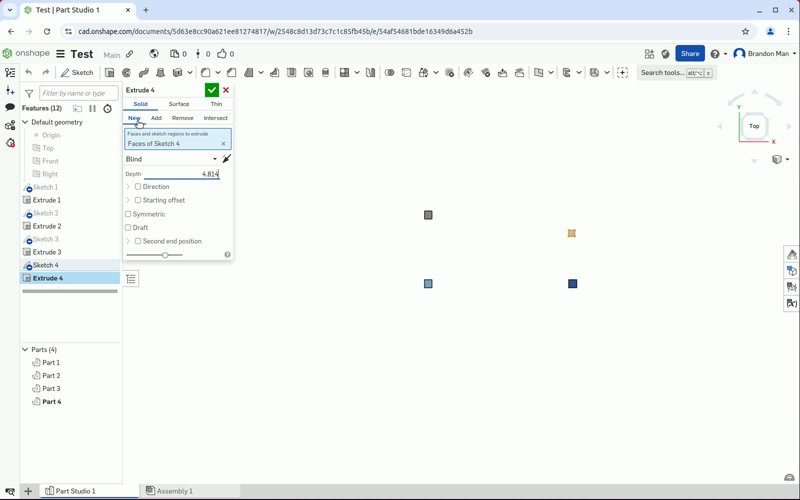
key(enter)
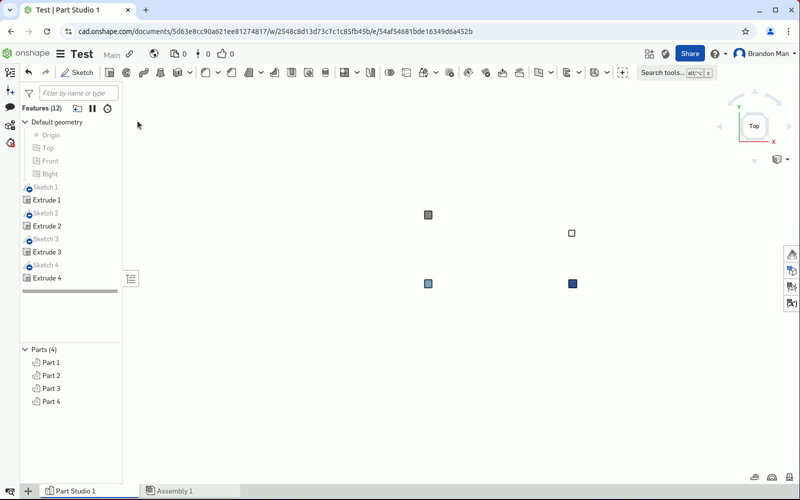
key(shift+h)
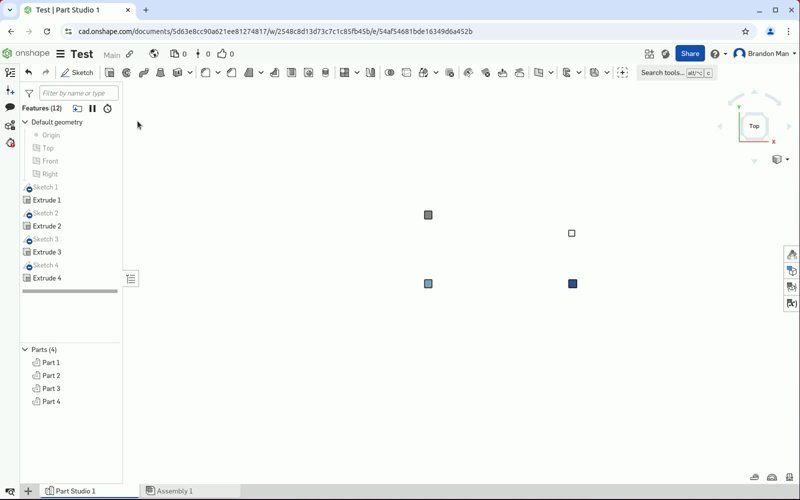
key(shift+h)
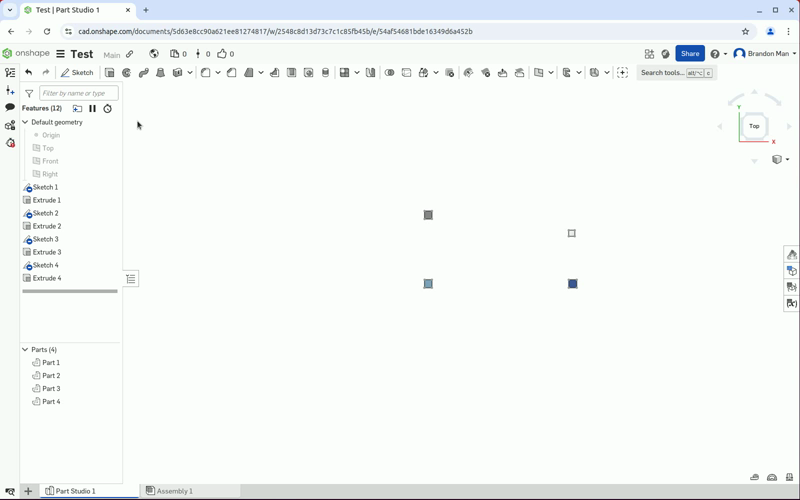
key(shift+7)
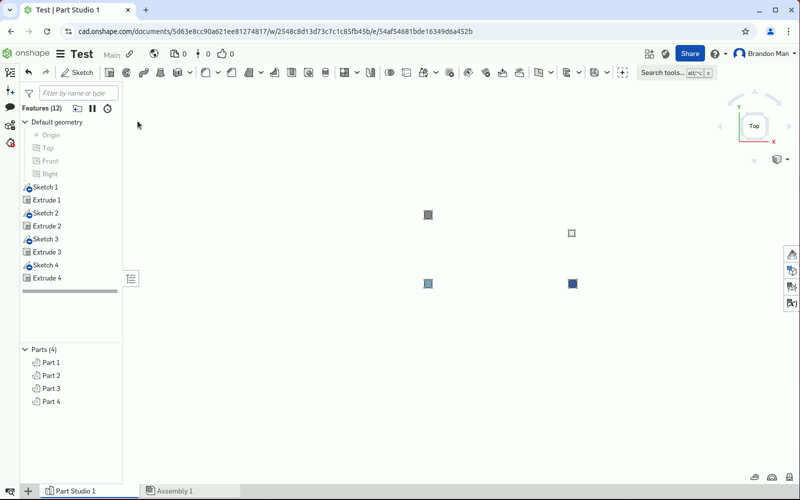
key(up, 3)
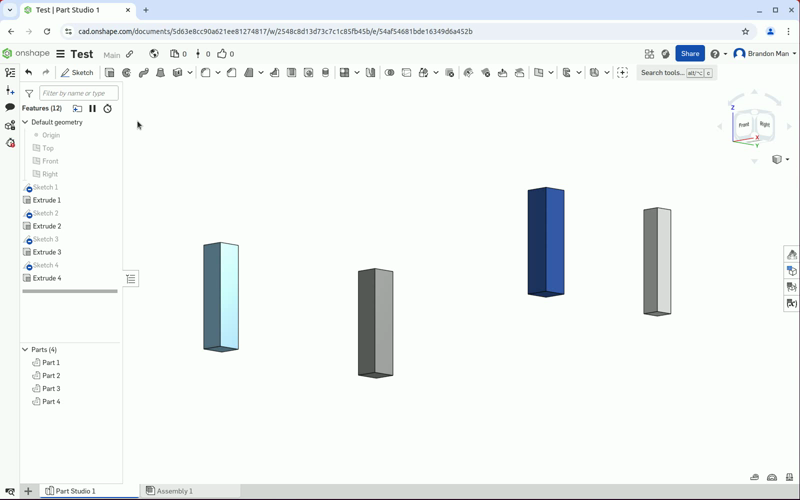
key(left, 3)
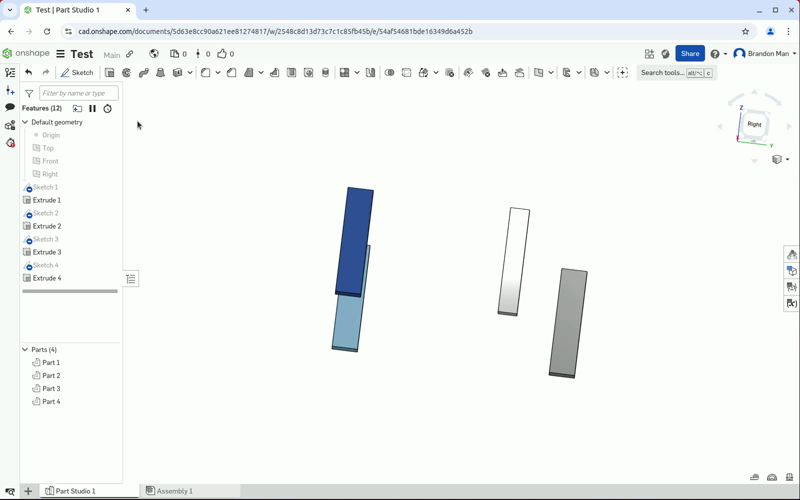
key(right, 3)
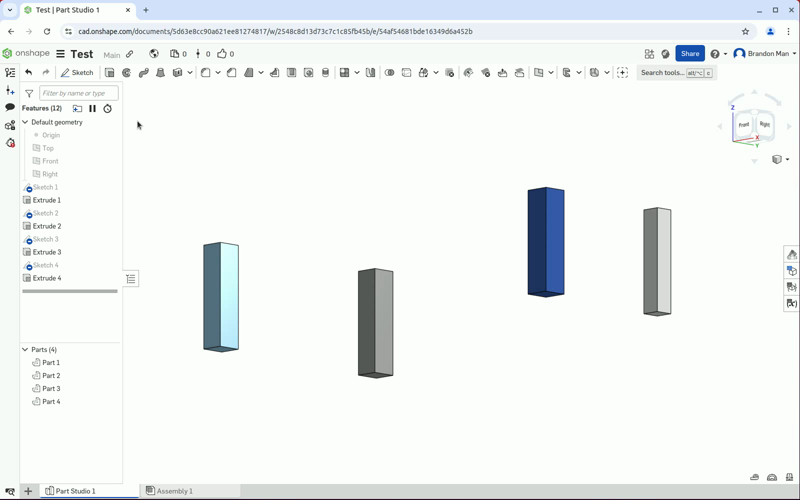
key(down, 3)
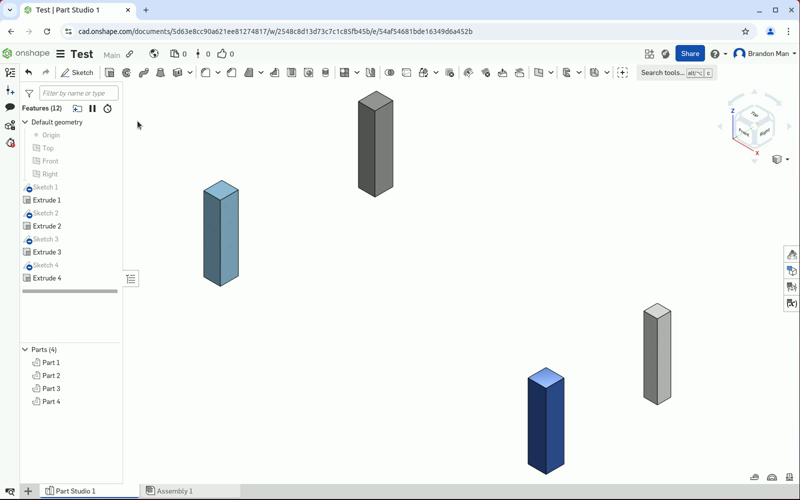
mouse_move(73, 189)
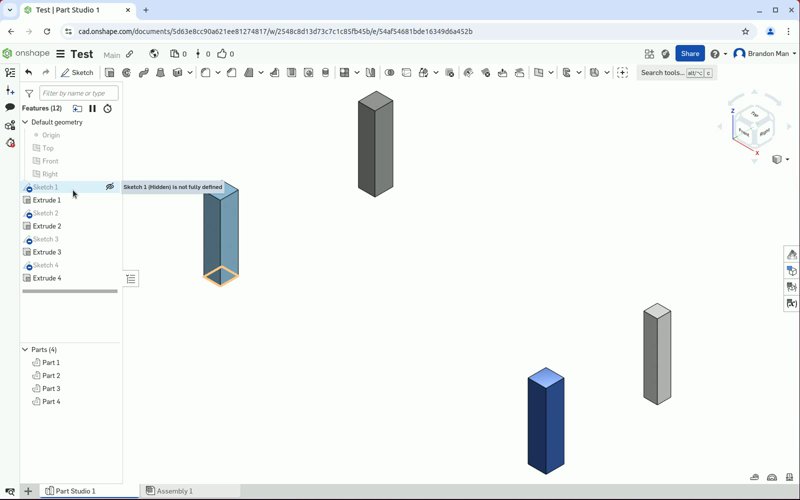
click(73, 189)